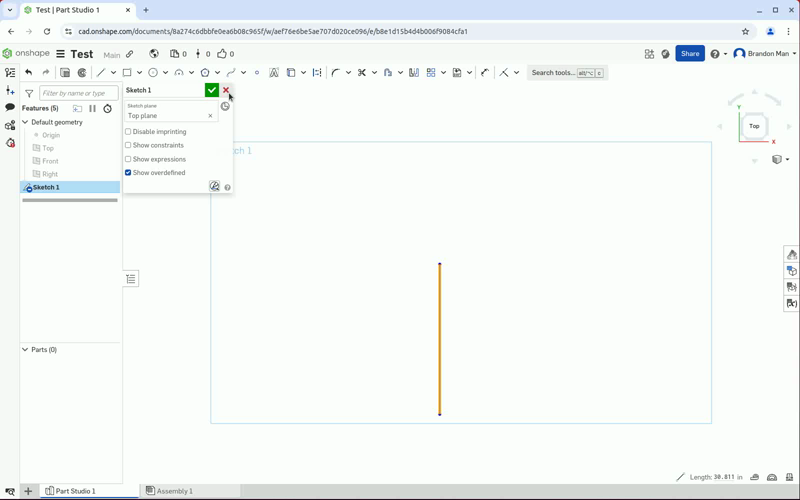
key(shift+h)
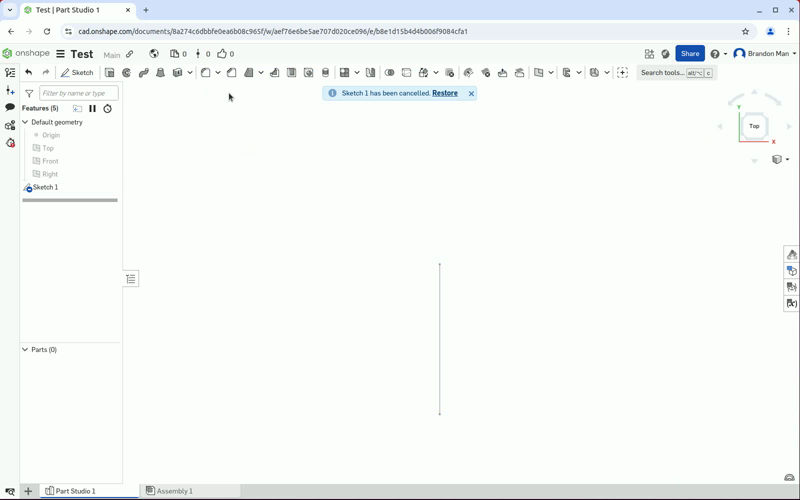
key(shift+s)
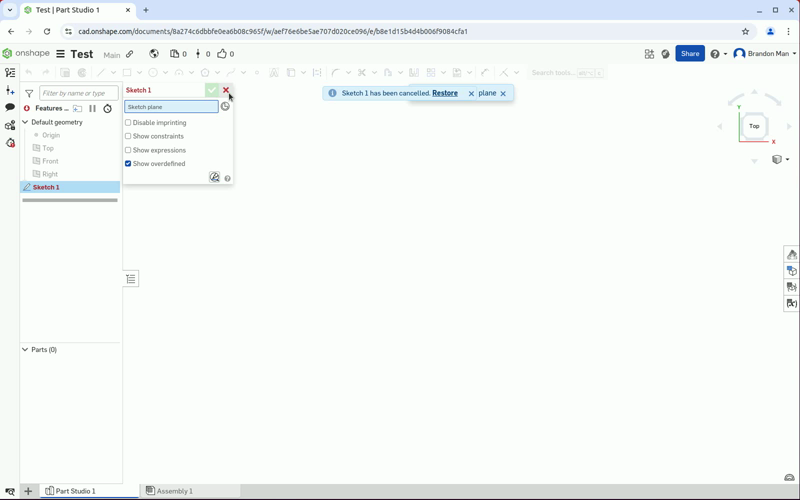
mouse_move(73, 150)
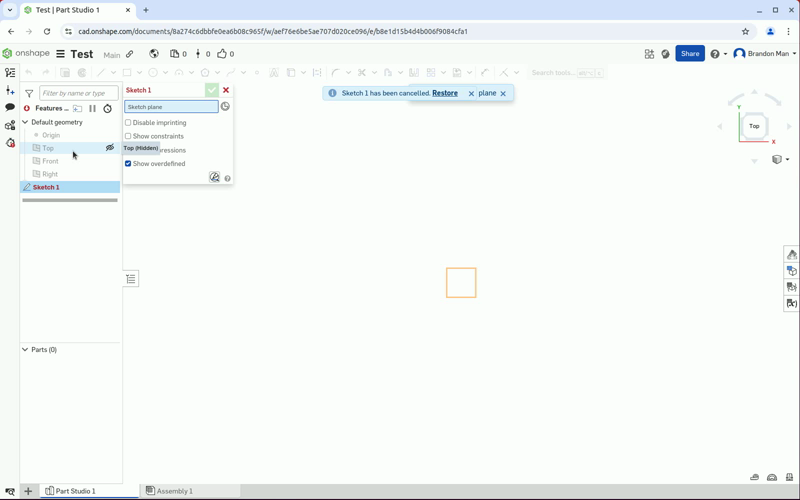
click(73, 150)
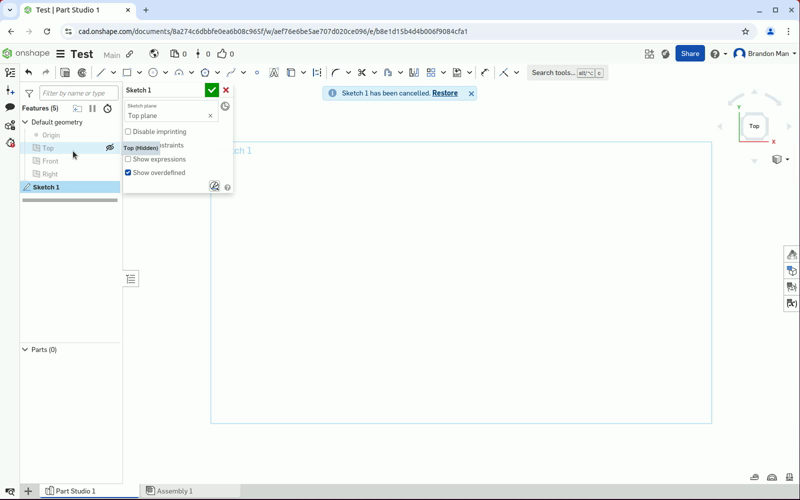
mouse_move(73, 352)
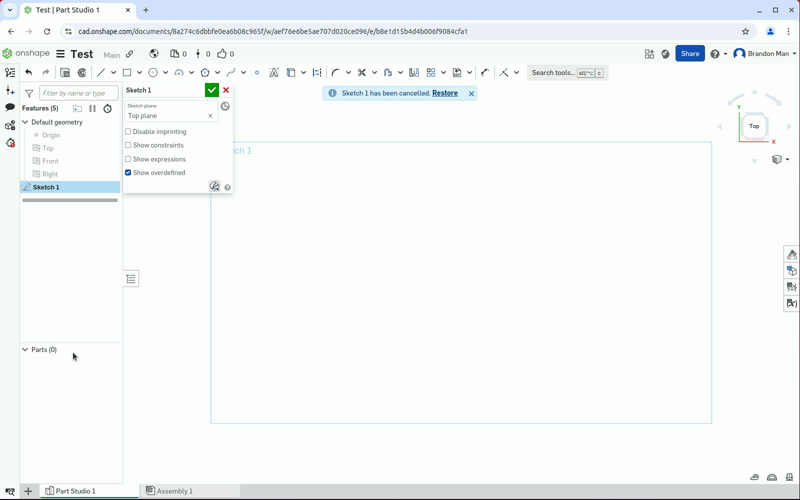
key(y)
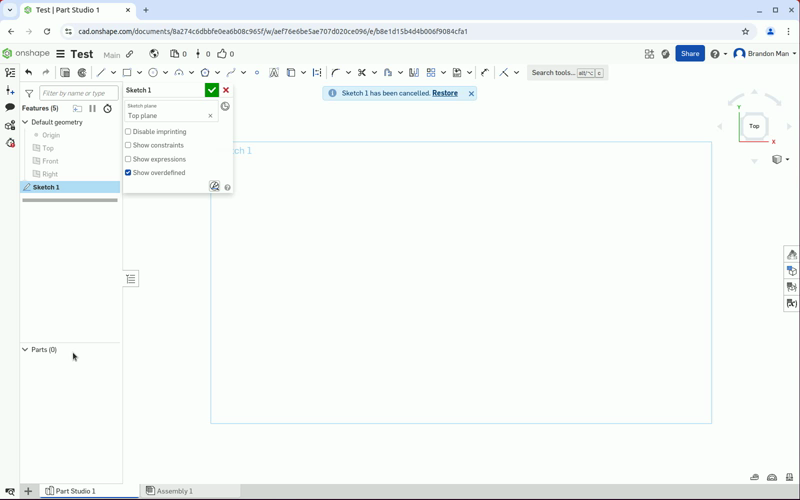
key(l)
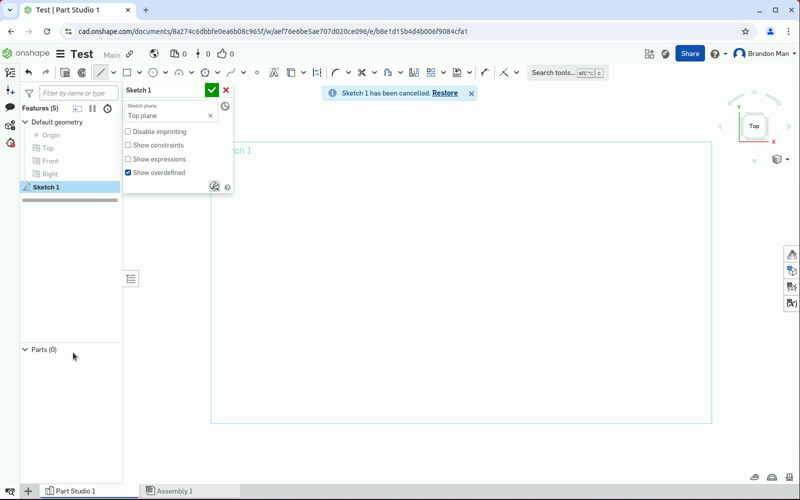
key_down(shift)
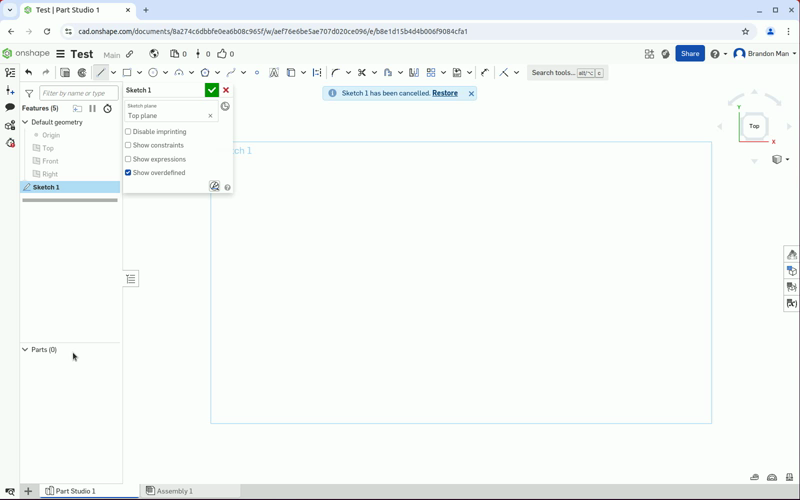
mouse_move(460, 282)
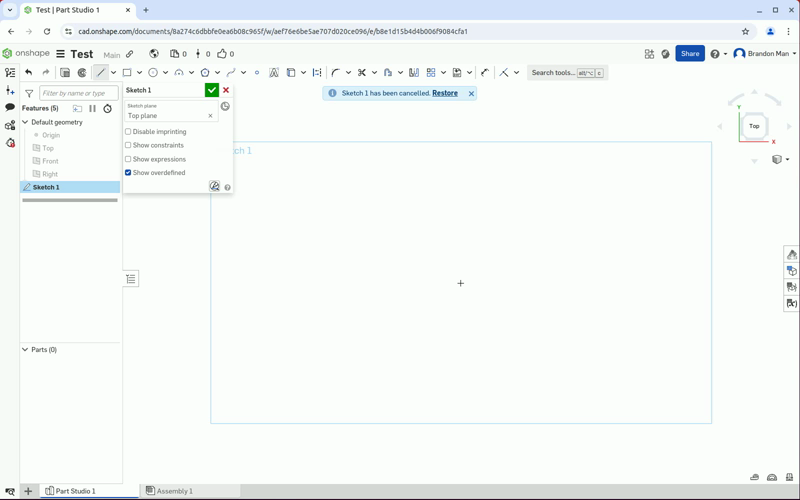
click(460, 282)
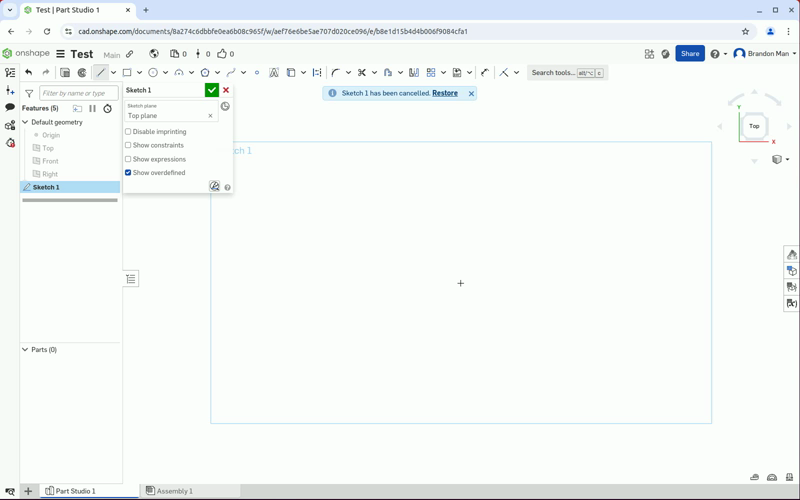
key_up(shift)
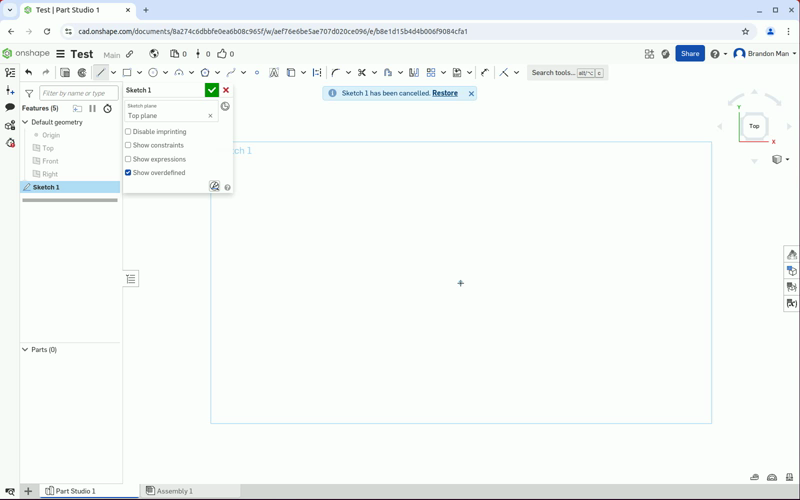
key_down(shift)
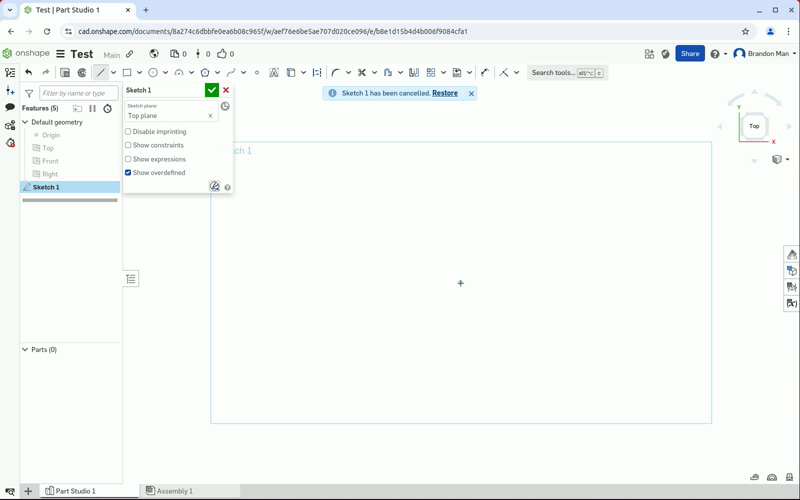
mouse_move(549, 282)
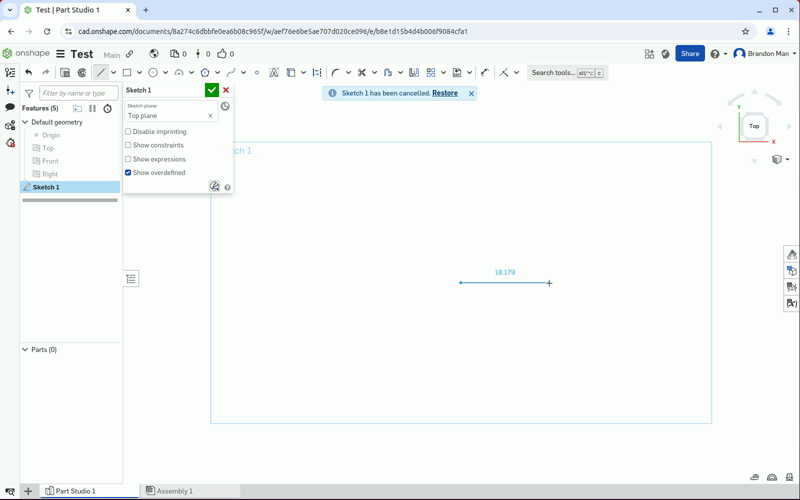
click(549, 282)
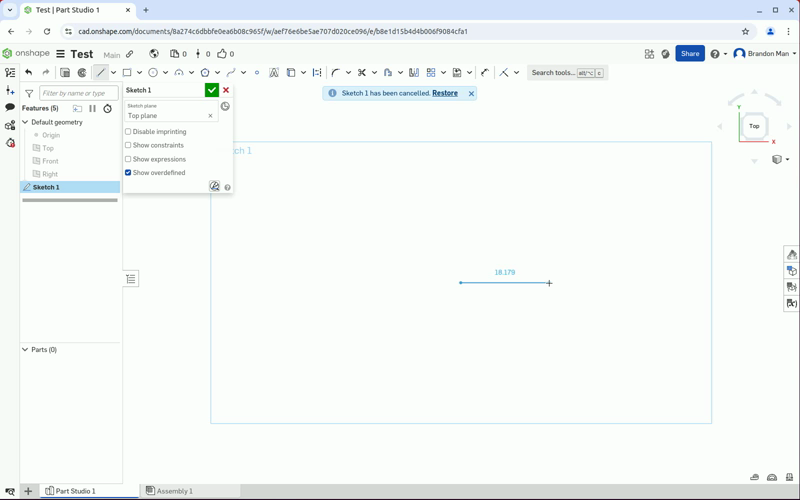
key_up(shift)
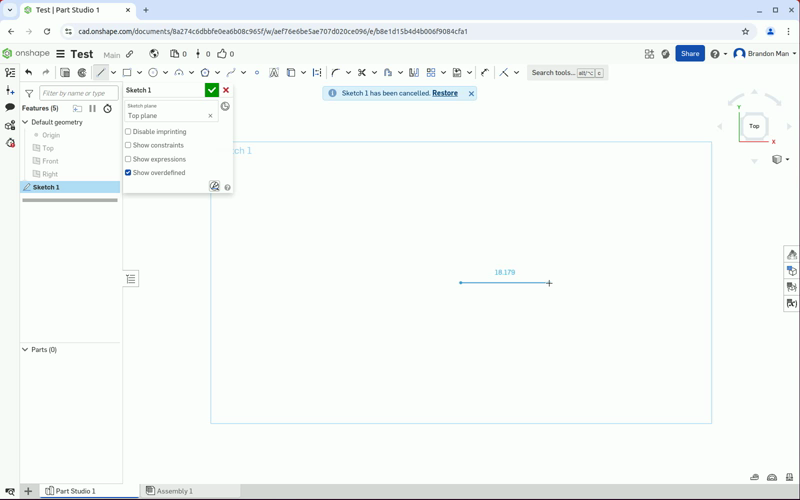
key_down(shift)
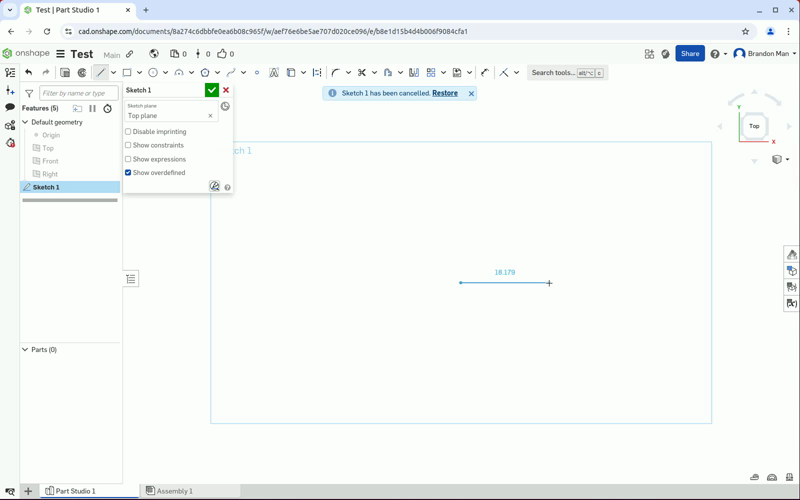
mouse_move(579, 282)
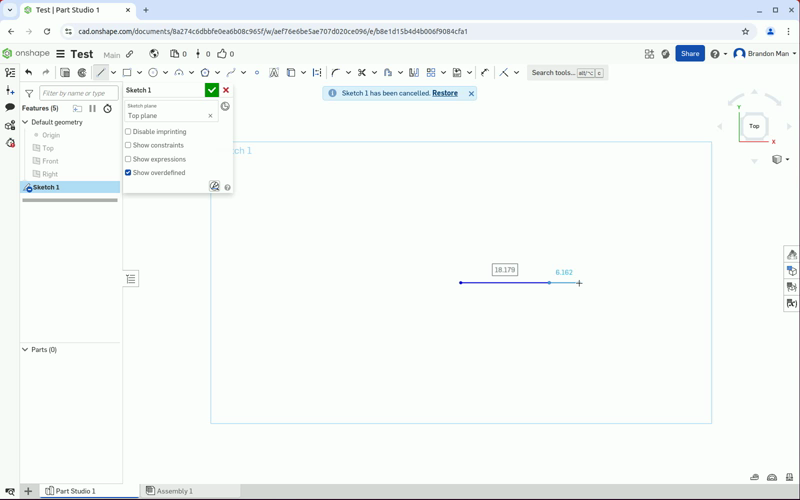
mouse_move(549, 270)
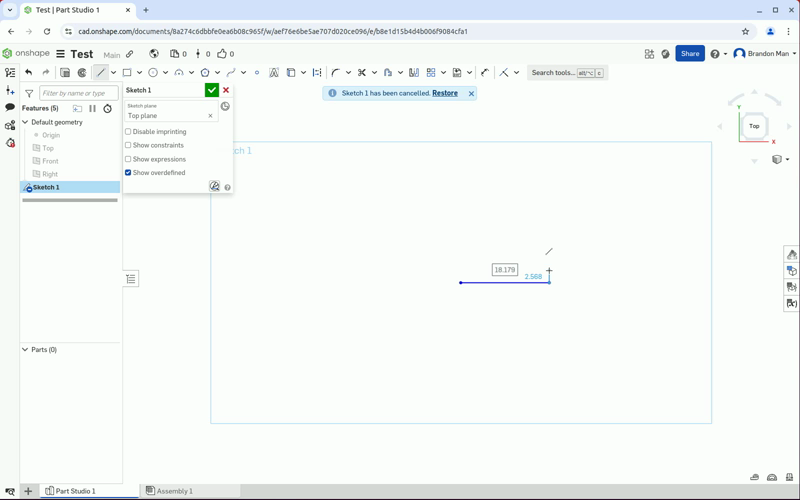
click(549, 270)
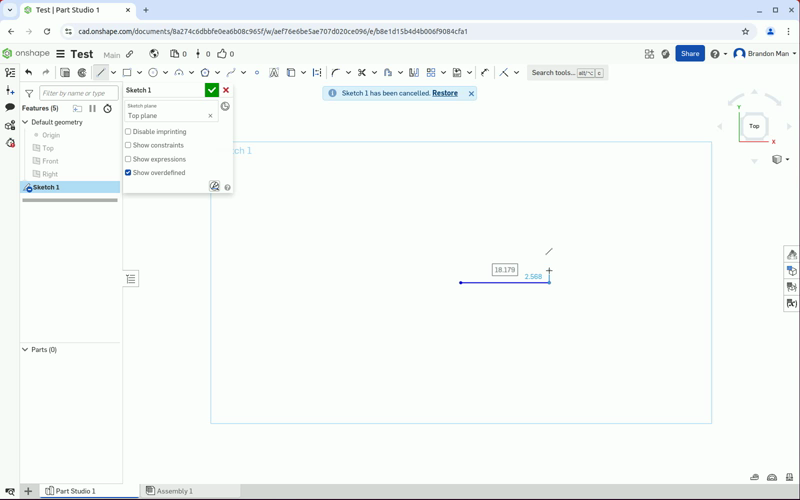
key_up(shift)
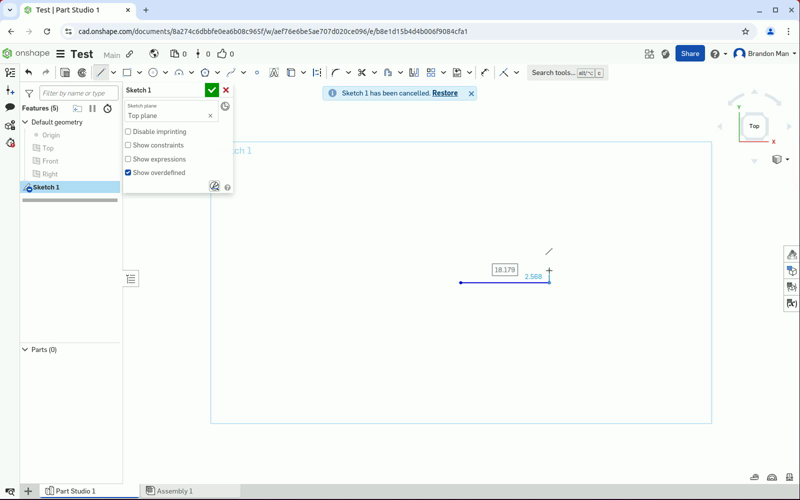
key(esc)
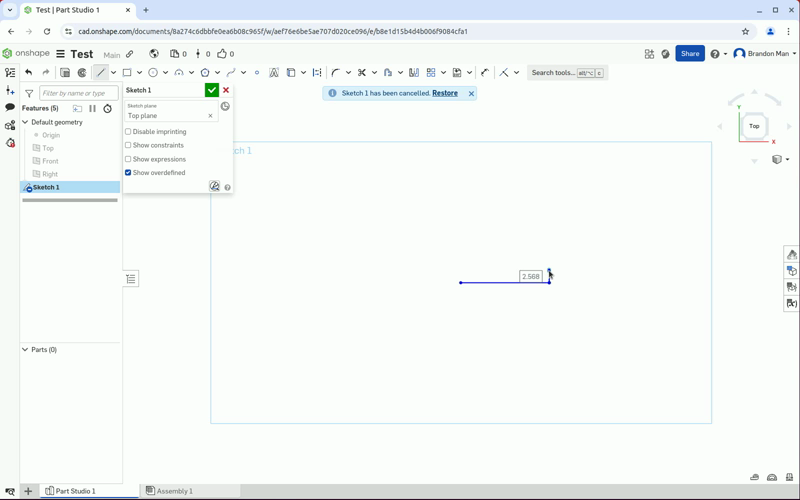
key(a)
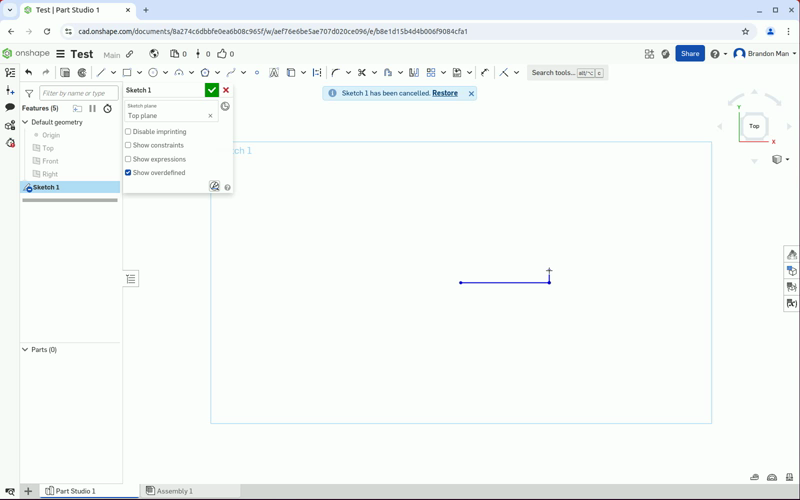
mouse_move(549, 270)
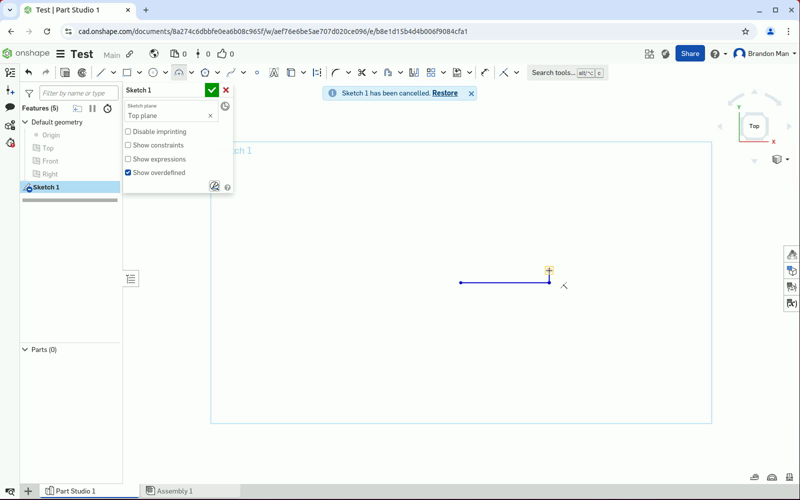
click(549, 270)
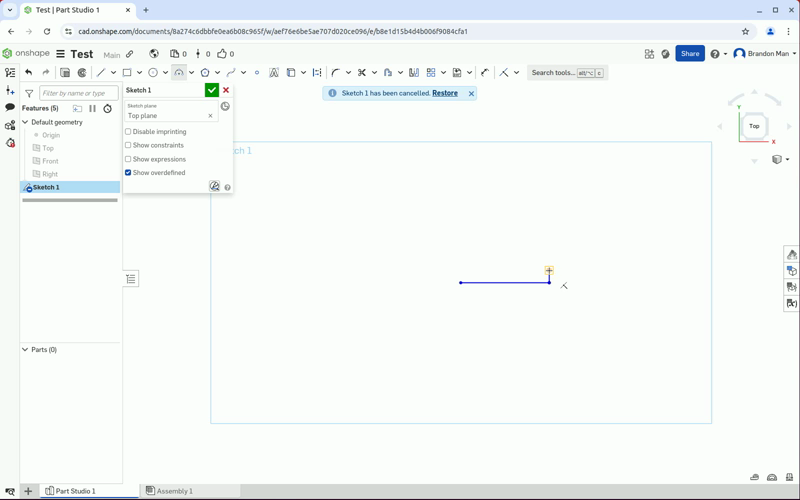
key_down(shift)
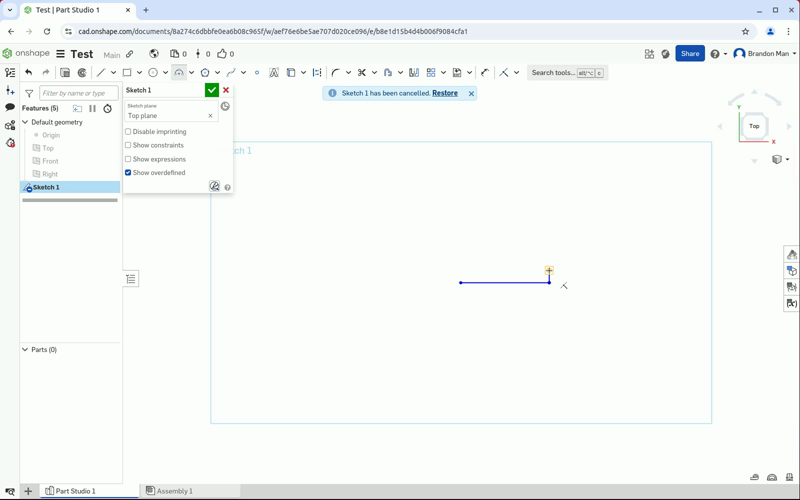
mouse_move(549, 244)
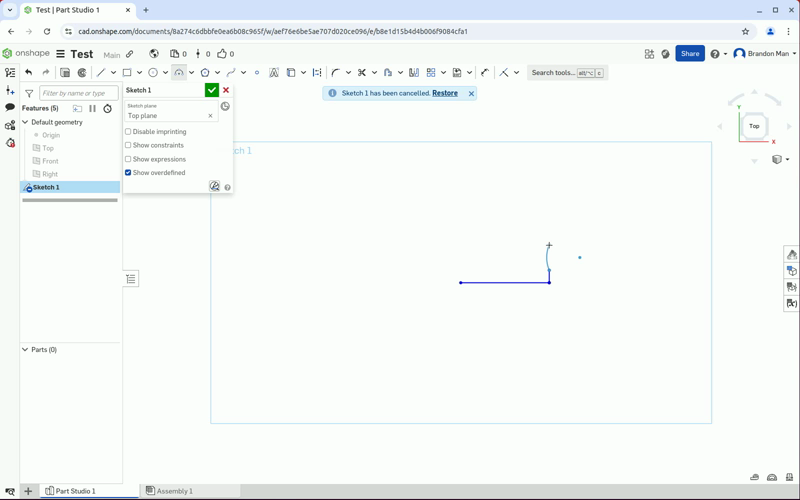
click(549, 244)
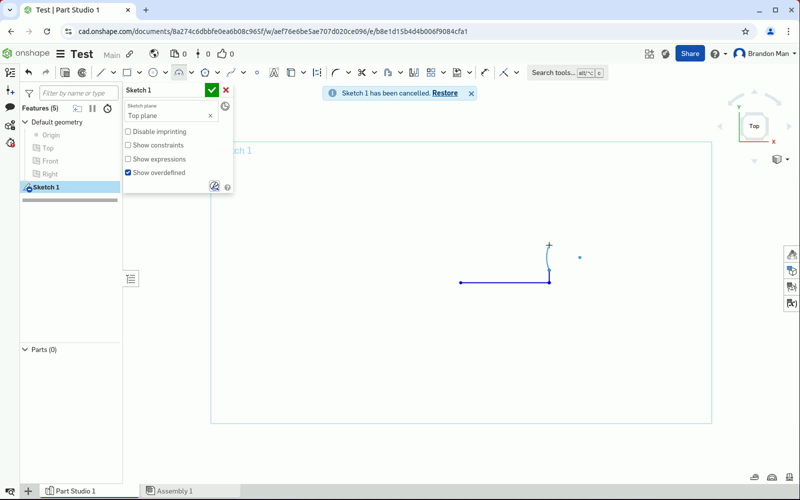
mouse_move(536, 257)
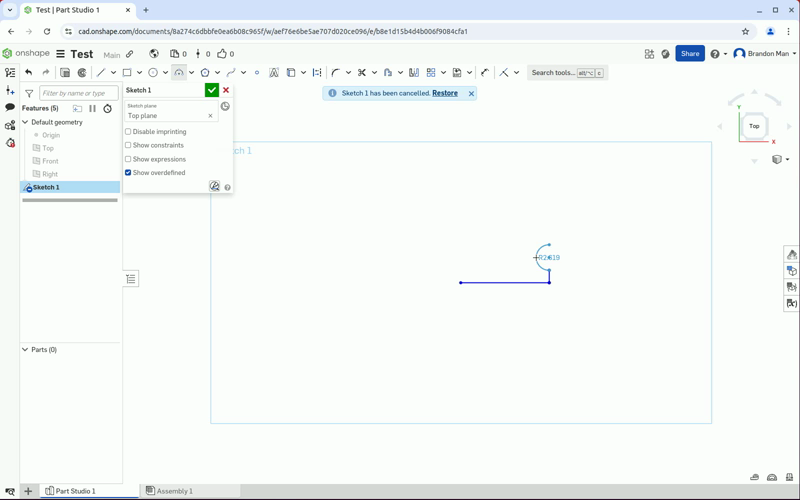
click(536, 257)
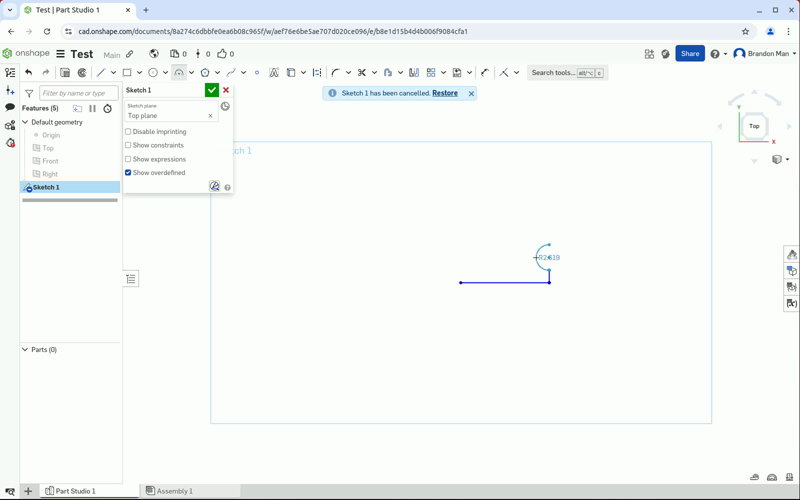
key_up(shift)
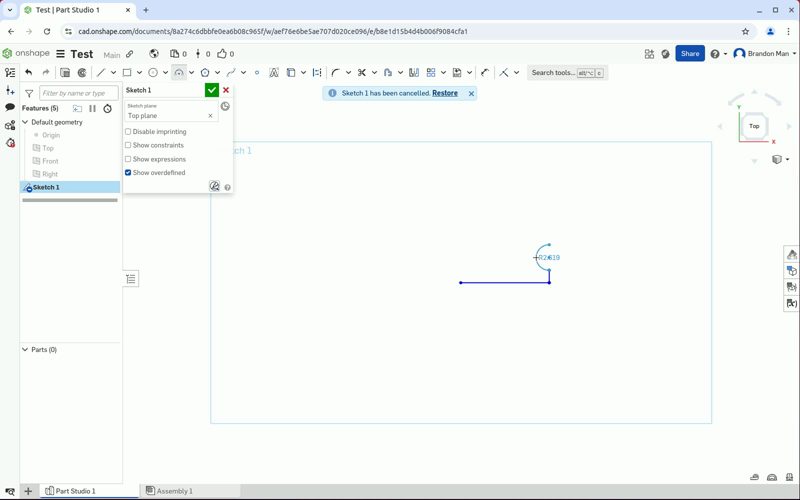
key(esc)
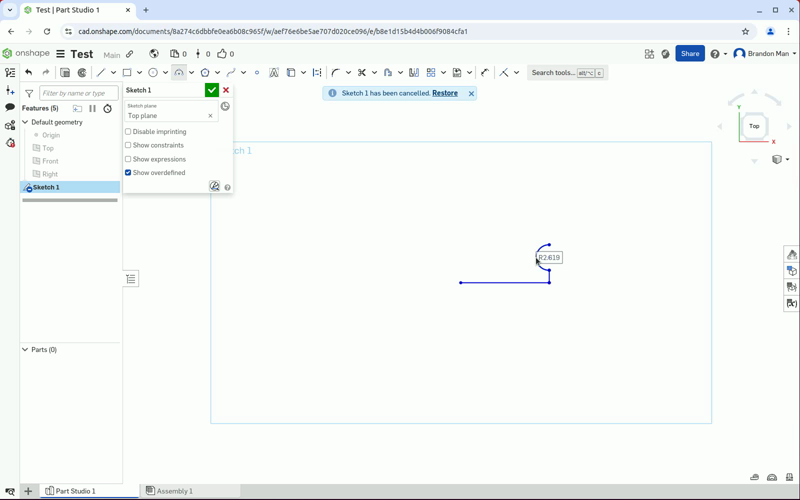
key(l)
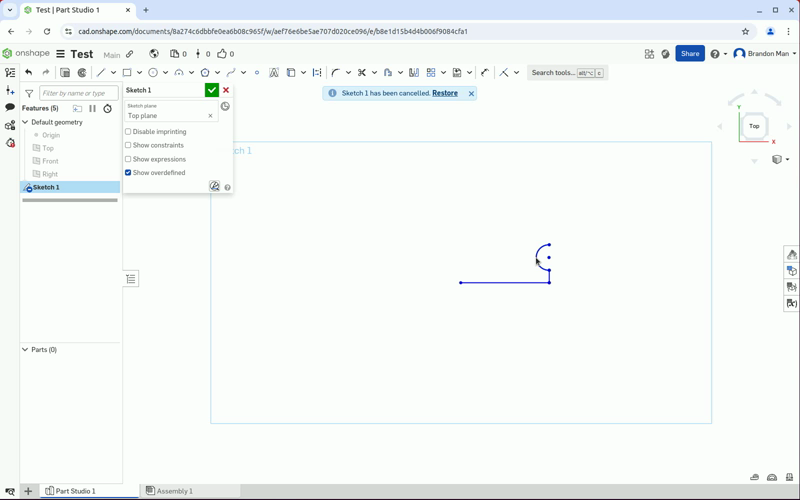
mouse_move(549, 244)
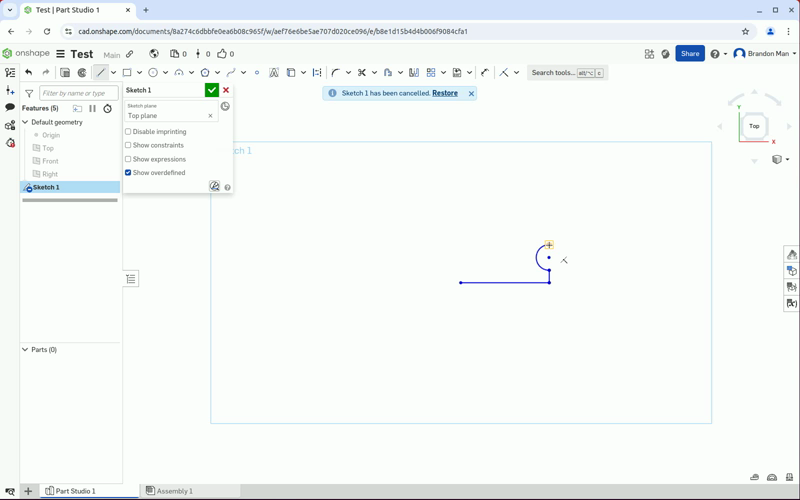
click(549, 244)
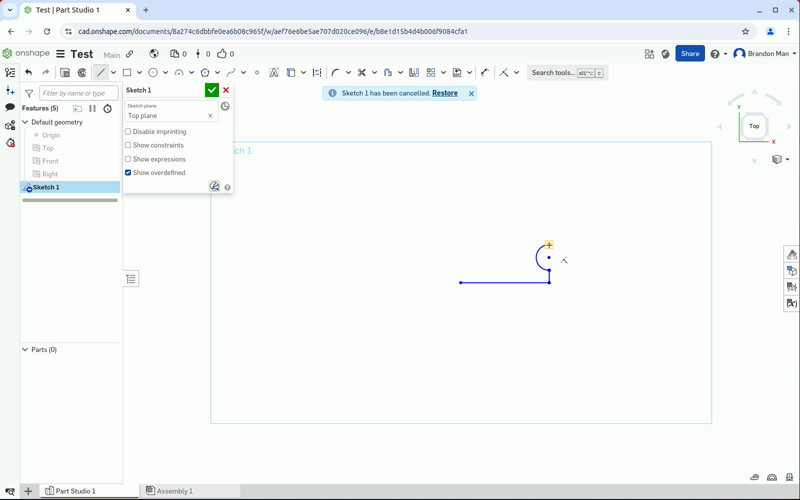
key_down(shift)
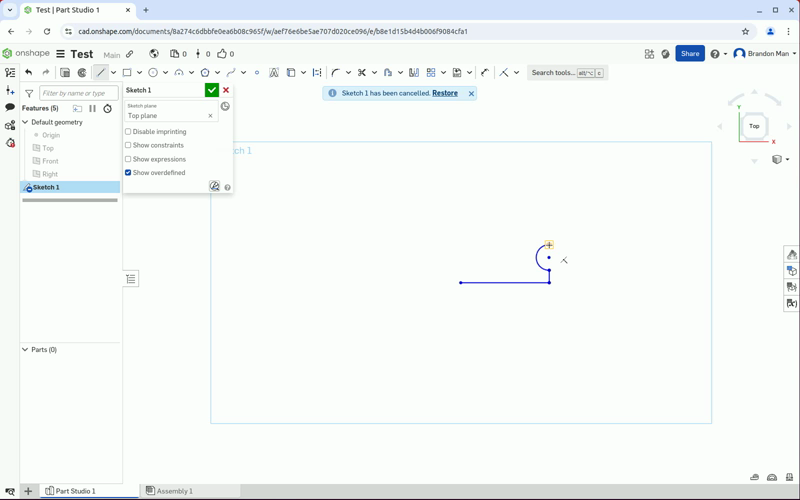
mouse_move(579, 244)
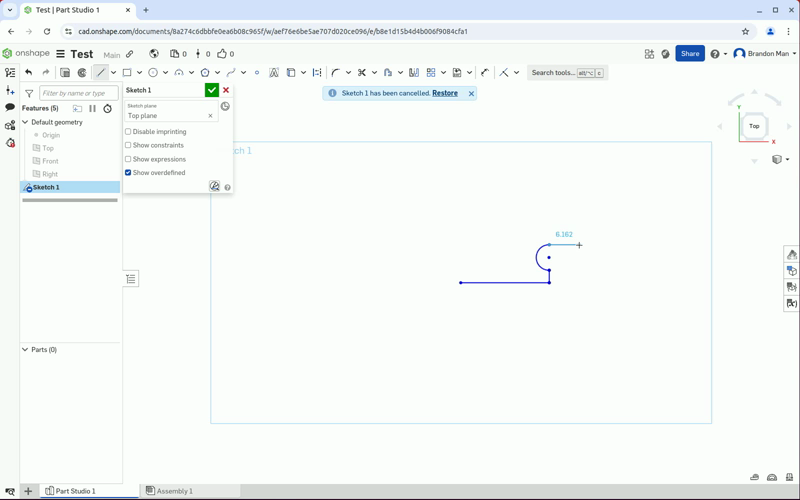
mouse_move(549, 232)
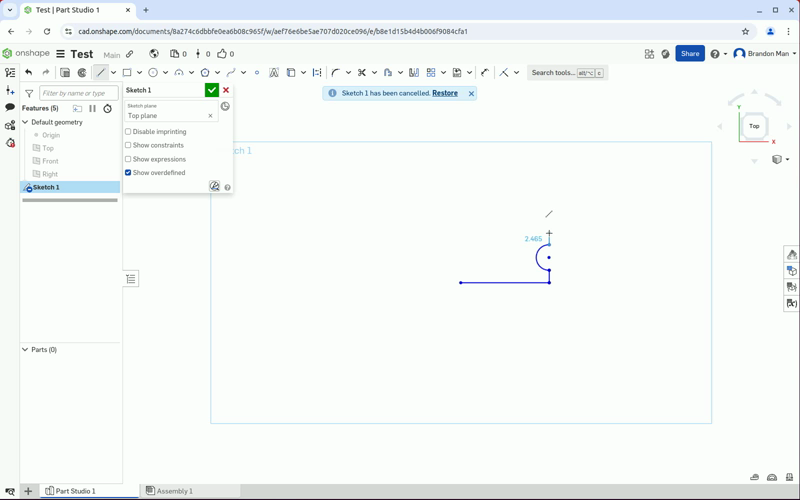
click(549, 232)
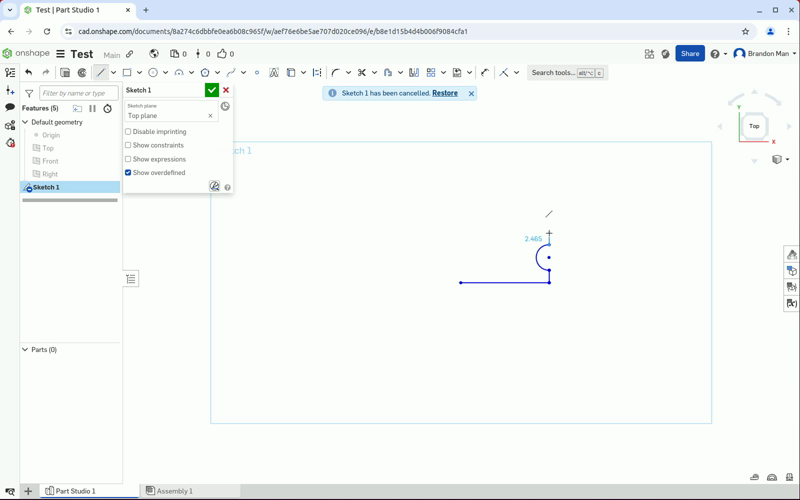
key_up(shift)
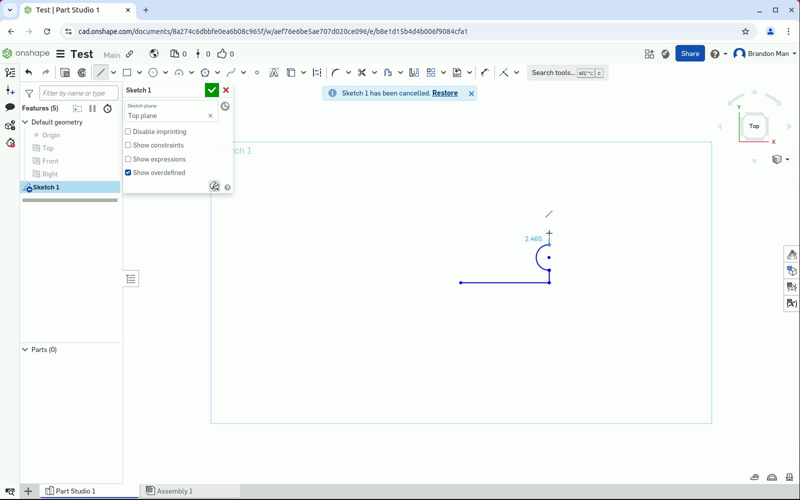
key_down(shift)
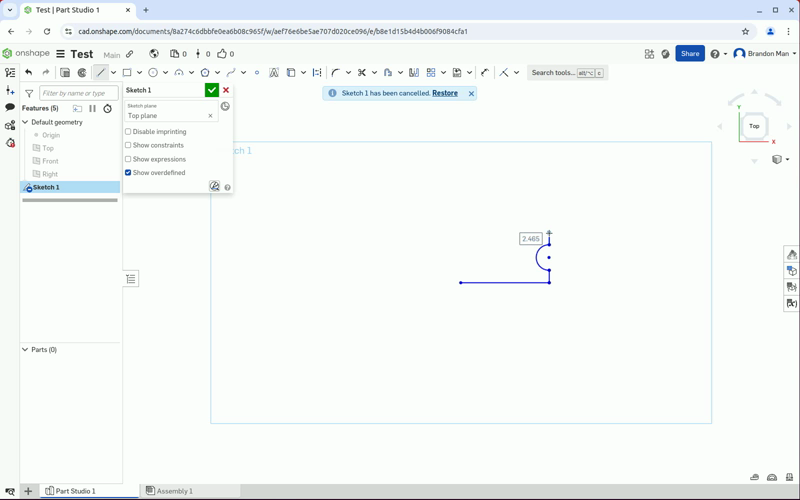
mouse_move(460, 232)
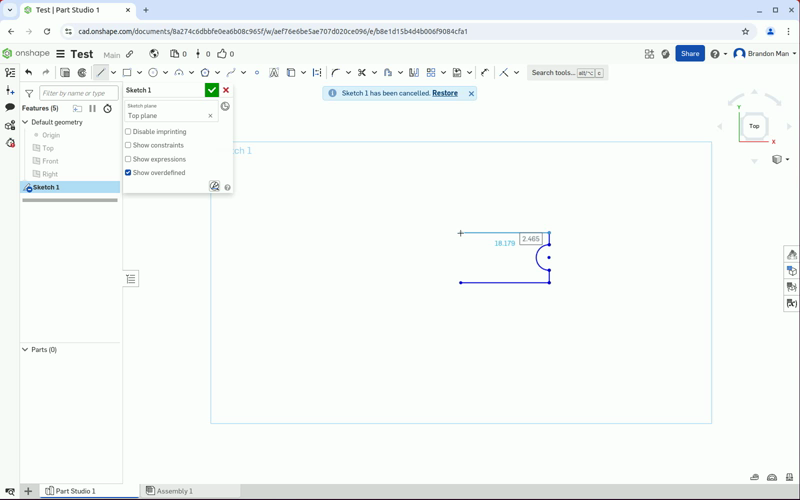
click(460, 232)
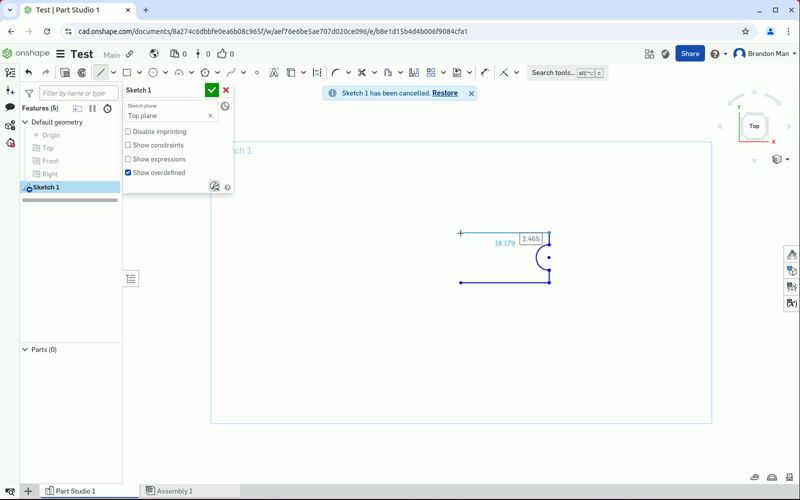
key_up(shift)
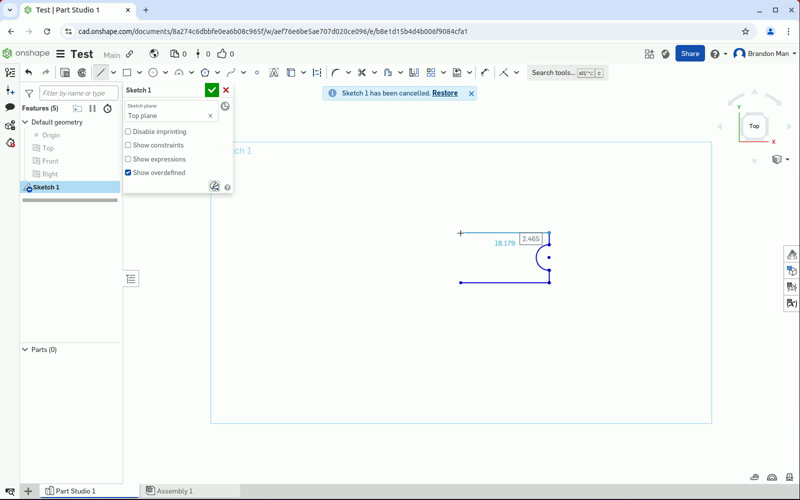
mouse_move(490, 232)
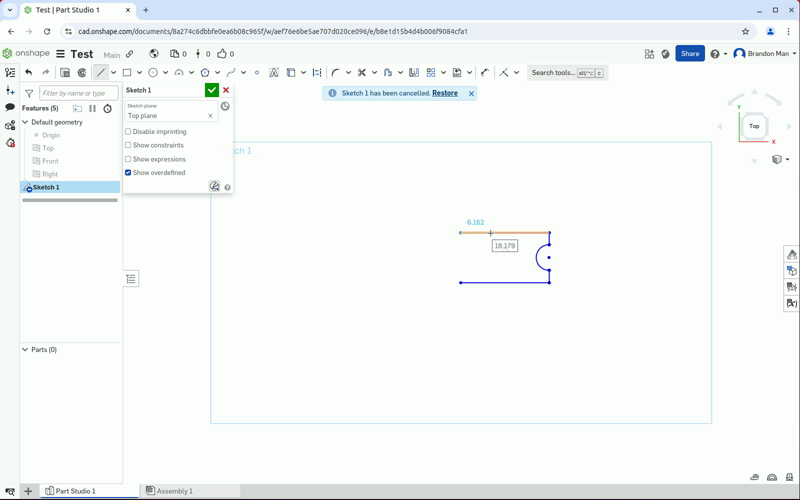
key_down(shift)
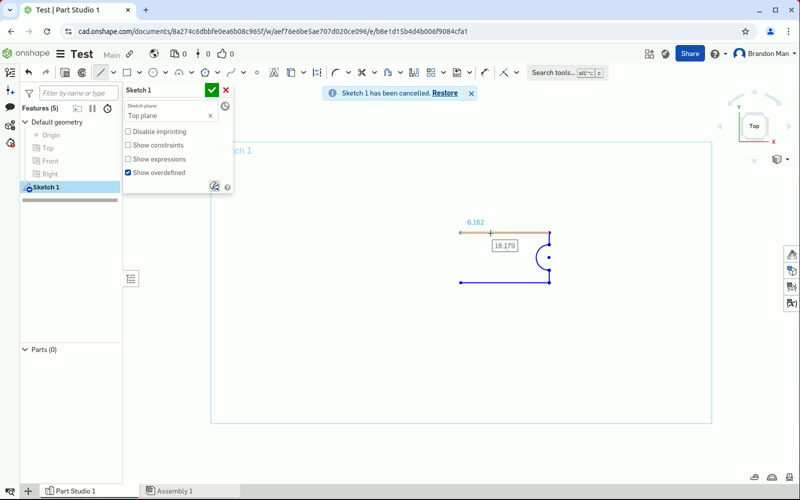
mouse_move(460, 282)
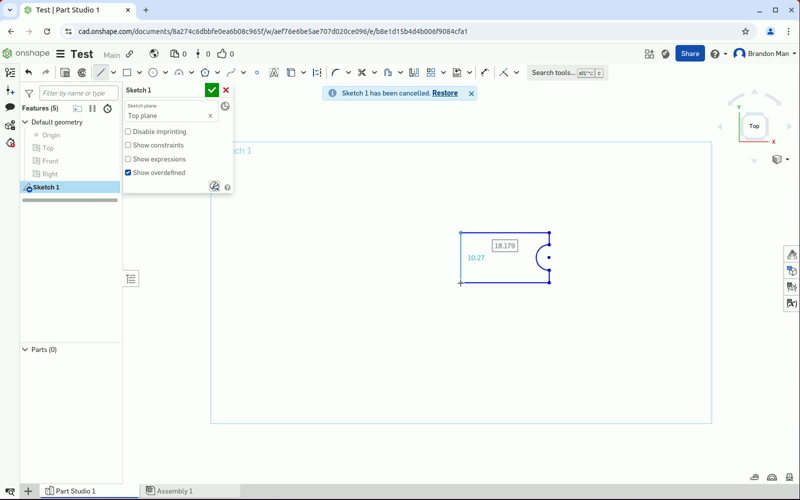
key_up(shift)
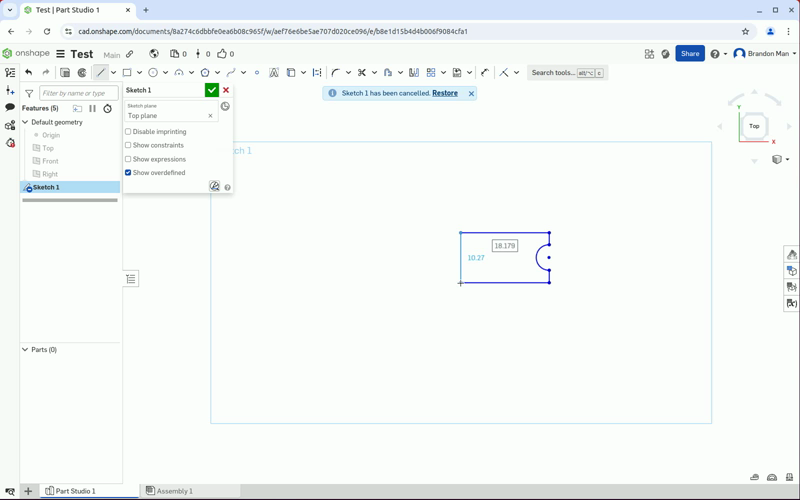
click(460, 282)
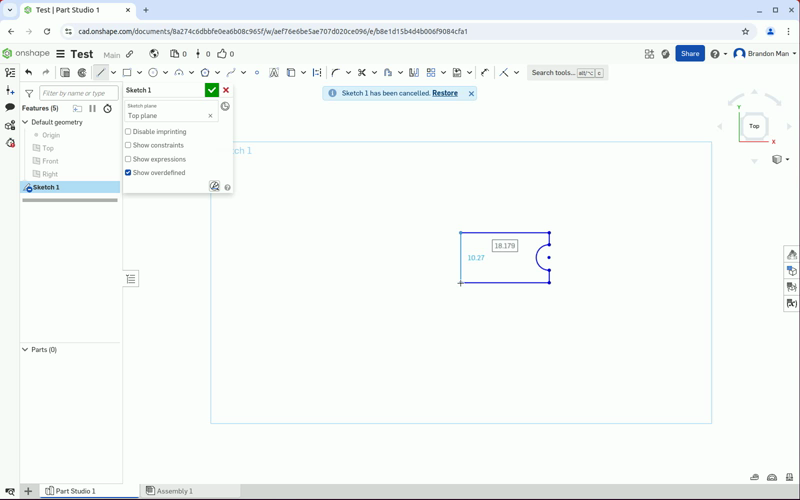
key(esc)
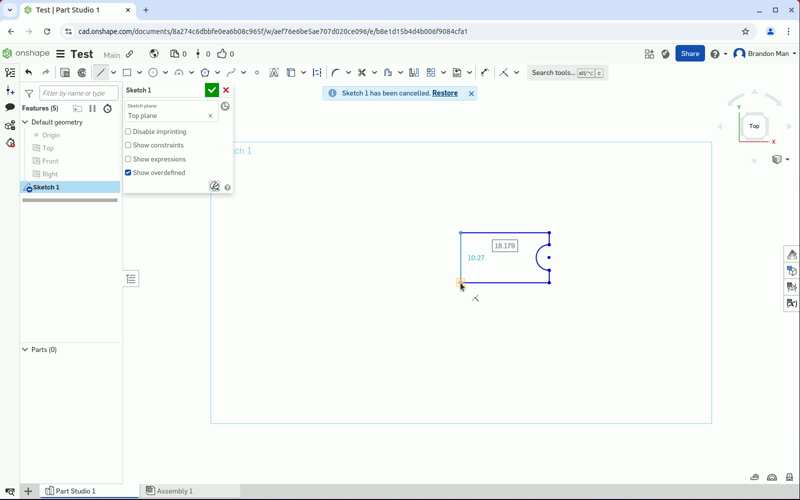
key(c)
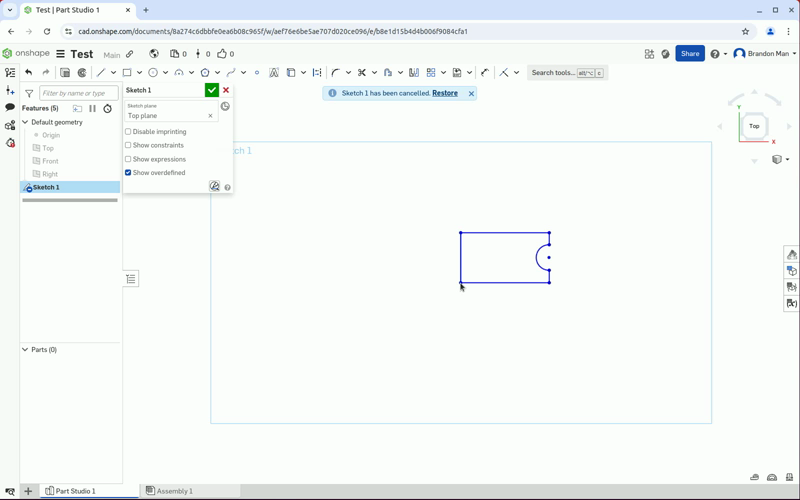
key_down(shift)
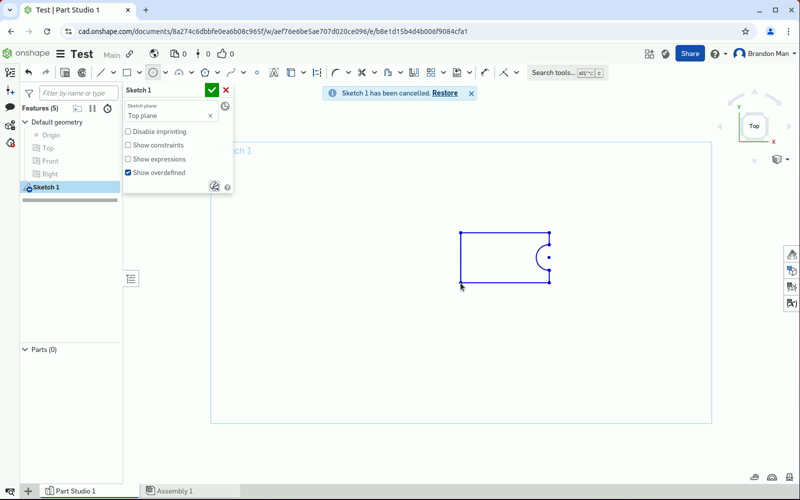
mouse_move(510, 258)
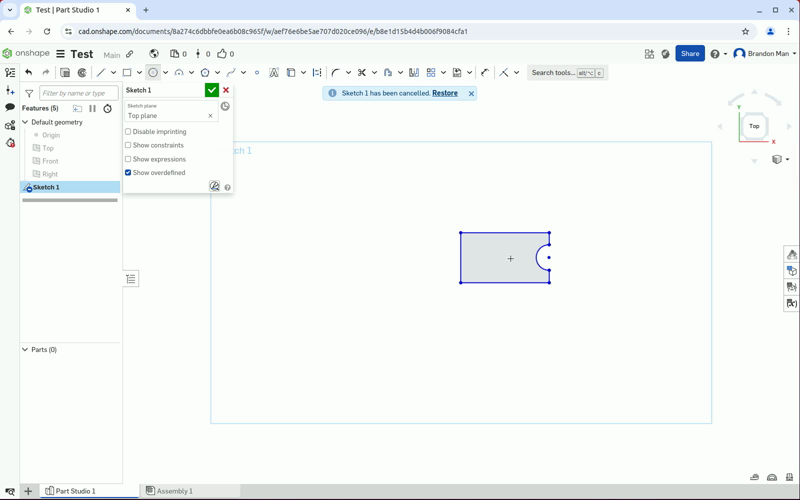
click(510, 258)
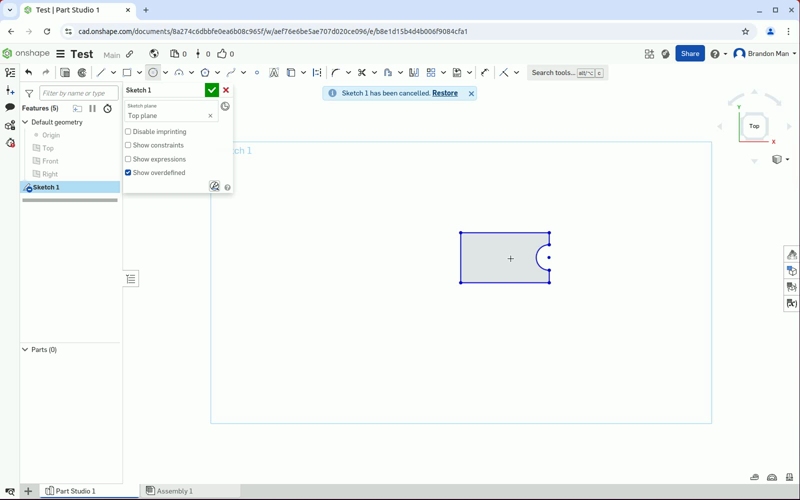
key_up(shift)
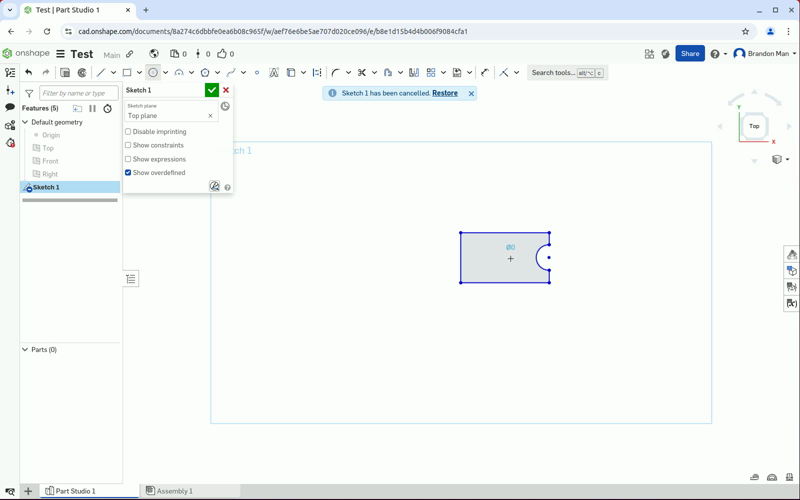
mouse_move(523, 258)
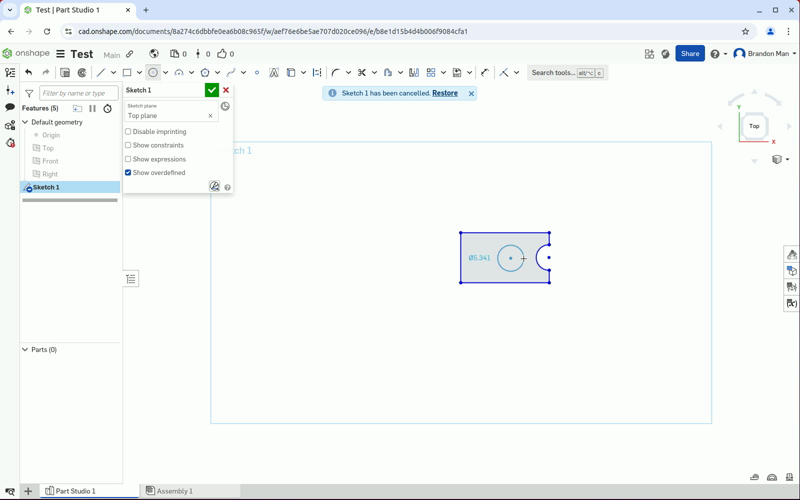
click(523, 258)
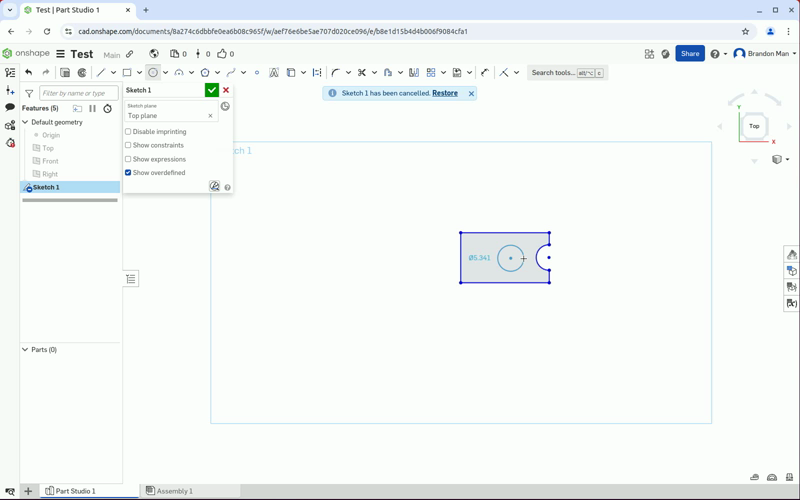
key(esc)
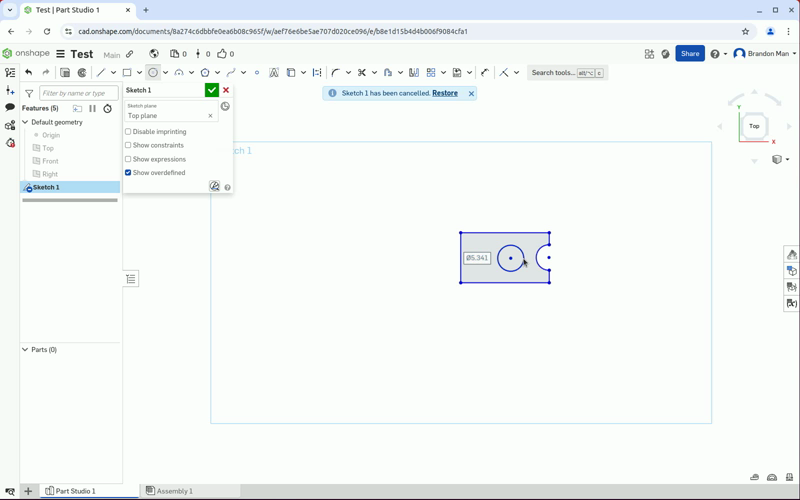
mouse_move(471, 247)
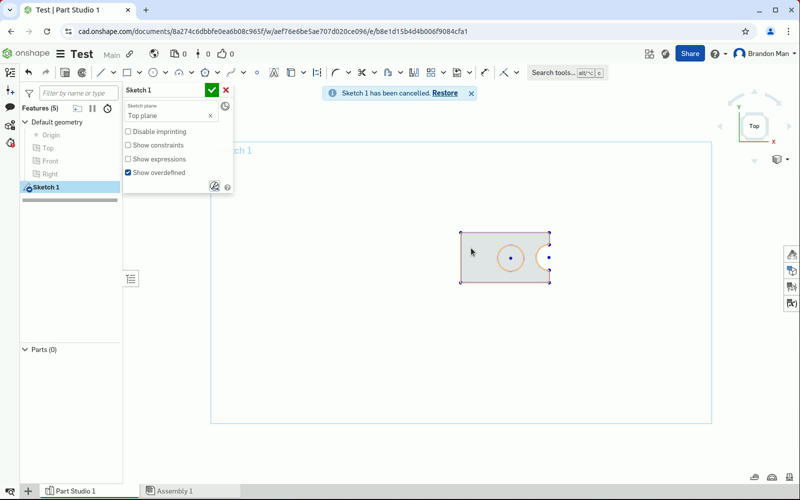
click(471, 247)
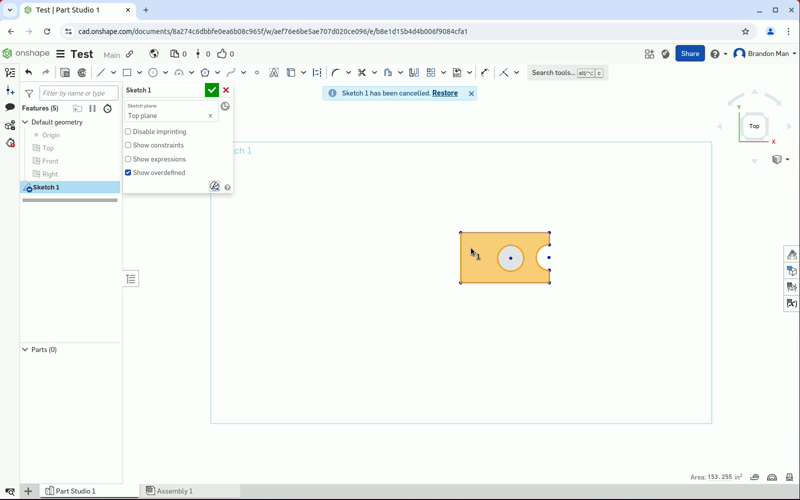
mouse_move(73, 352)
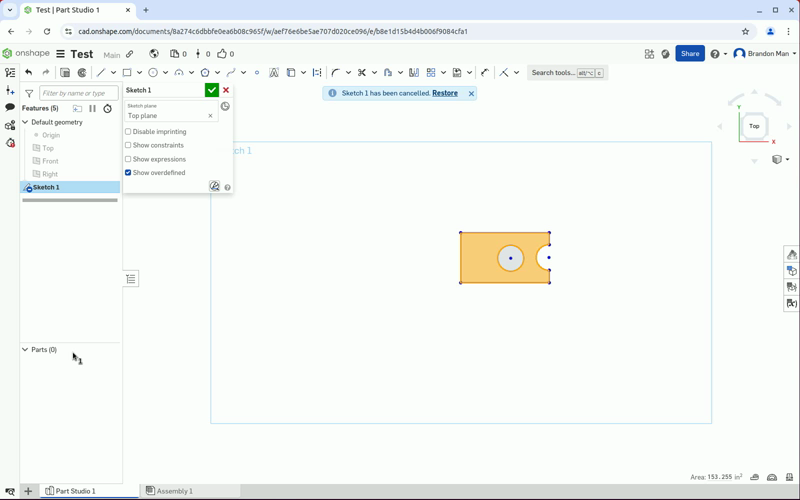
key(shift+y)
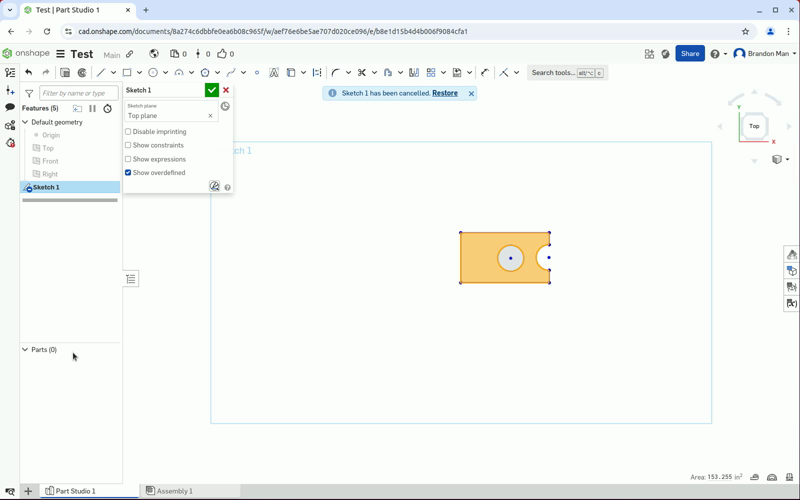
key(shift+e)
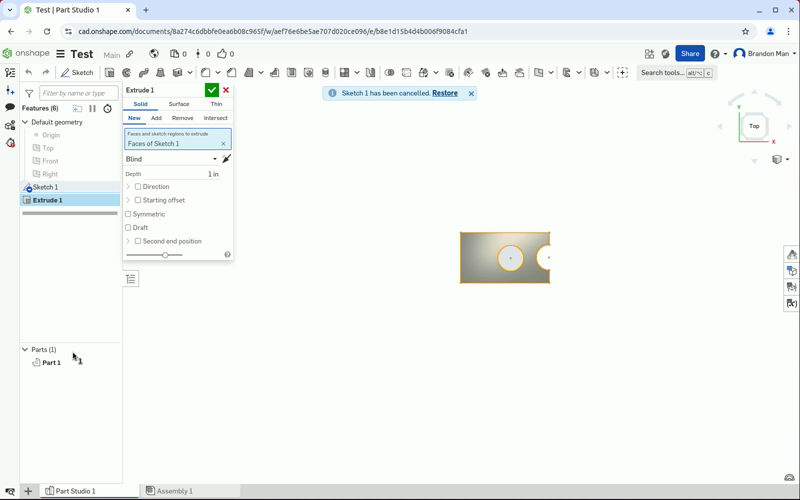
mouse_move(143, 106)
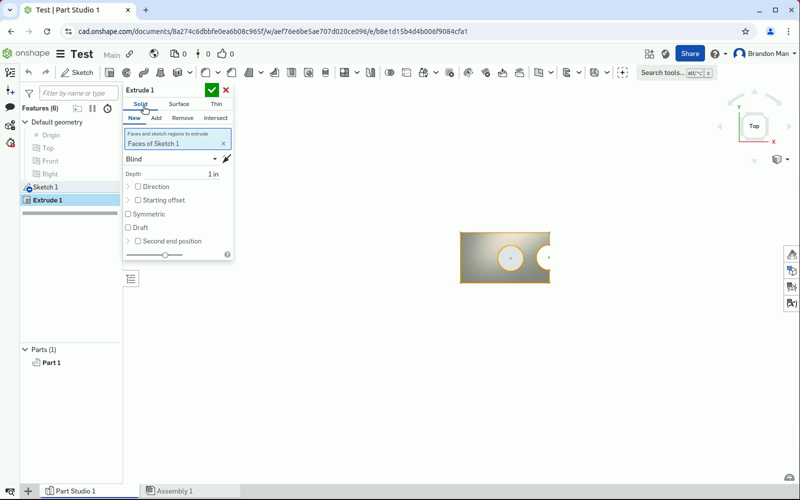
click(143, 106)
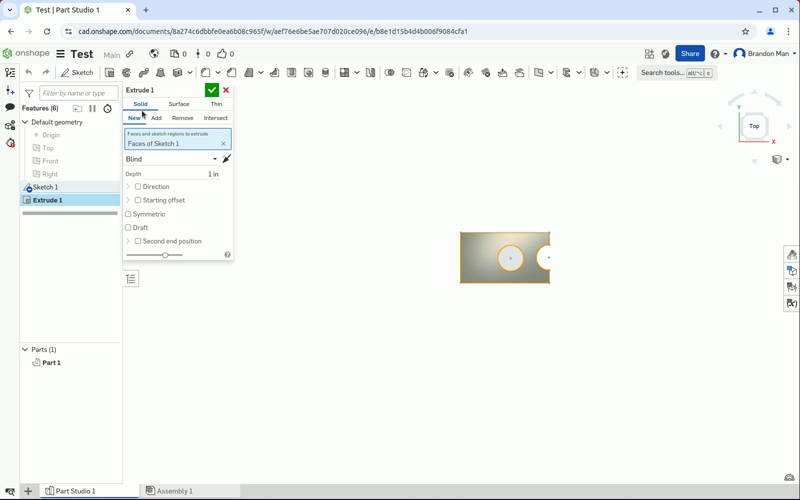
mouse_move(137, 120)
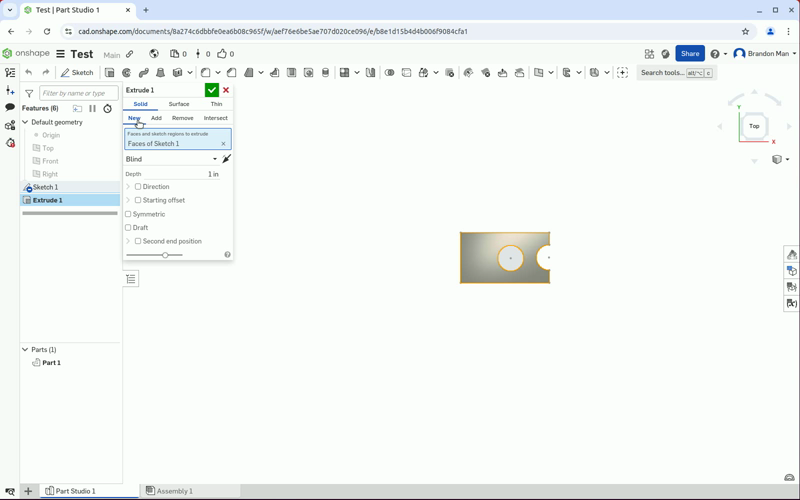
click(137, 120)
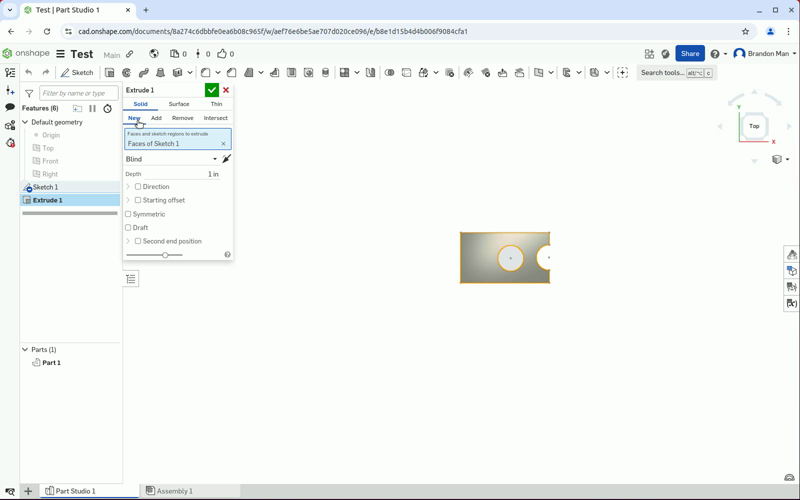
key(tab, 4)
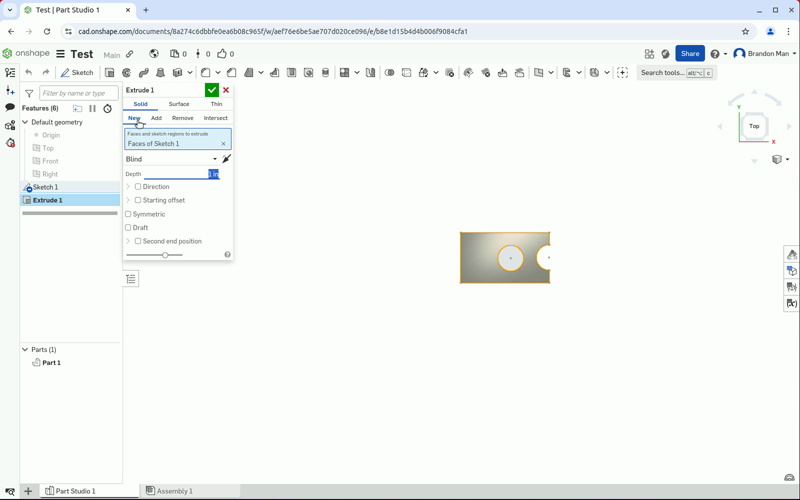
text(5.055)
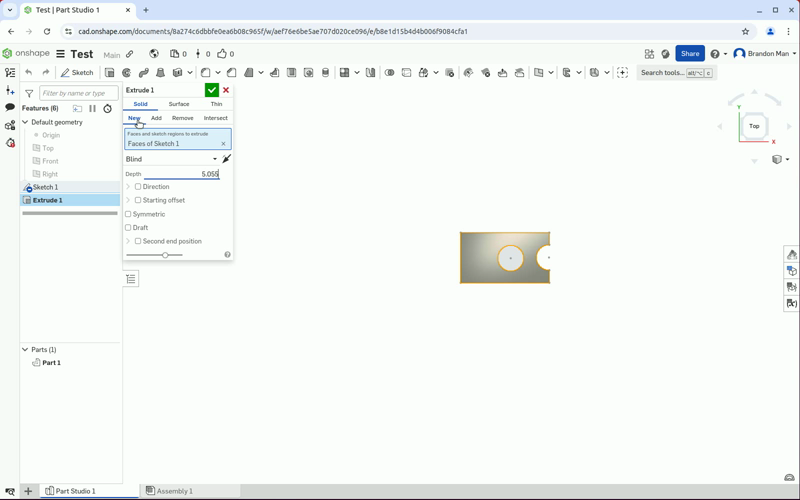
key(enter)
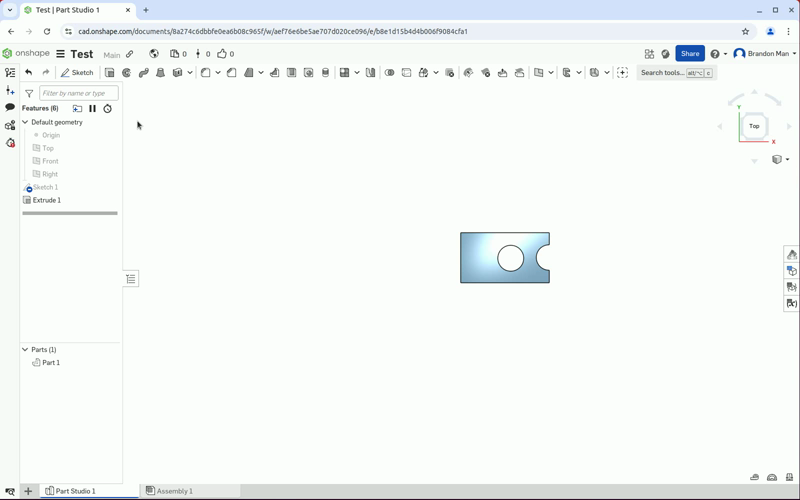
key(shift+h)
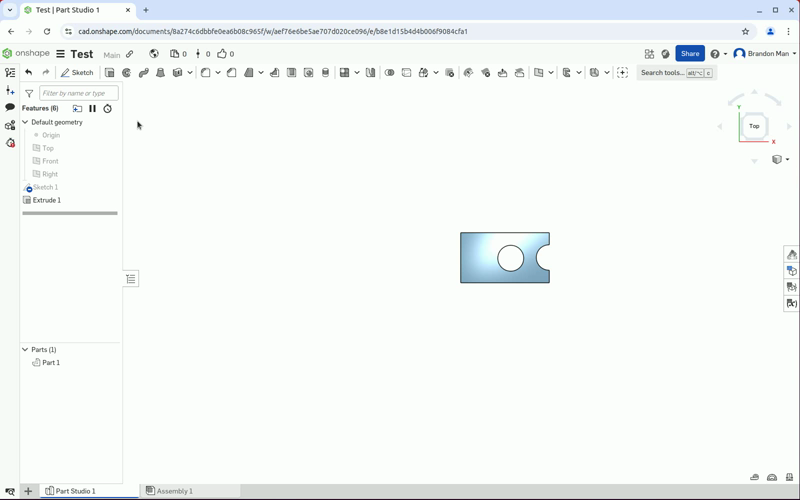
key(shift+h)
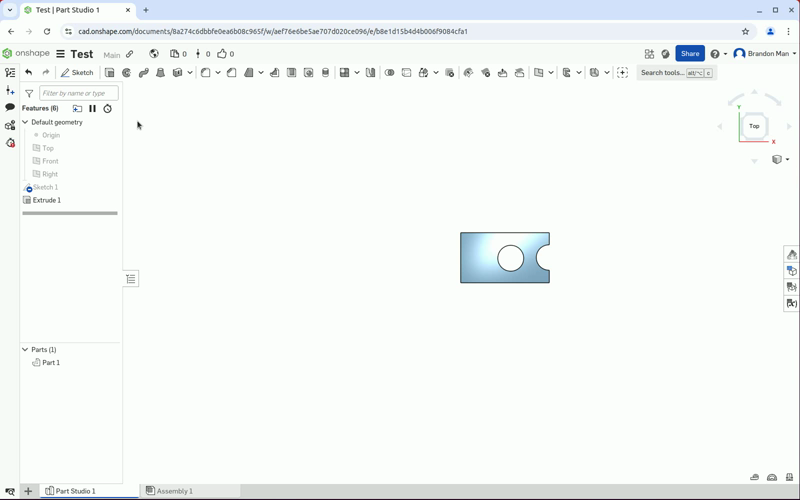
mouse_move(73, 189)
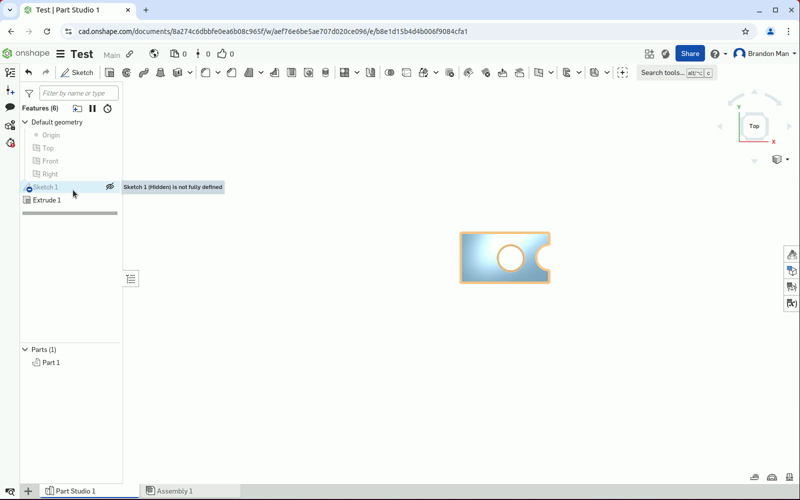
click(73, 189)
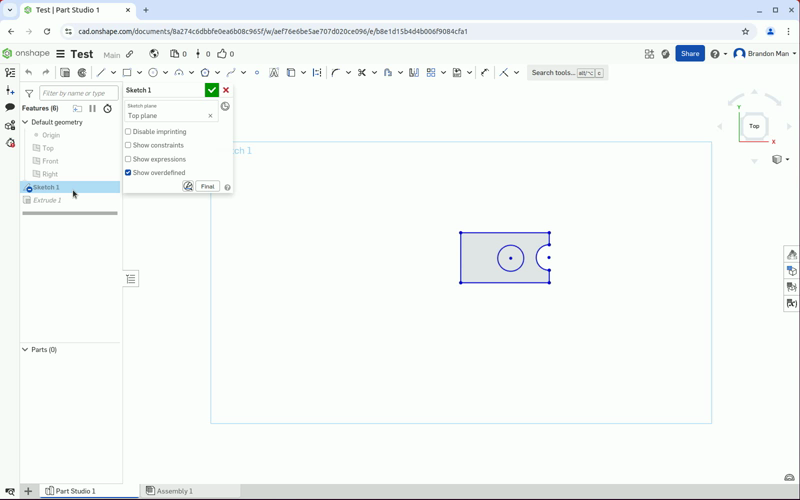
mouse_move(229, 92)
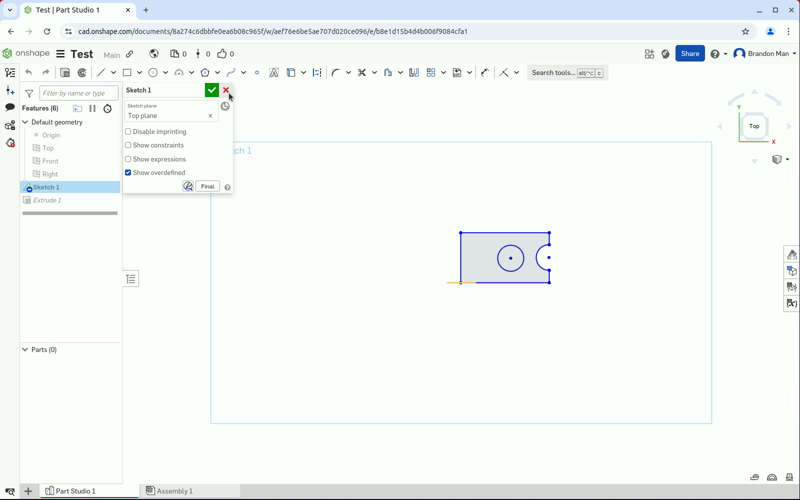
click(229, 92)
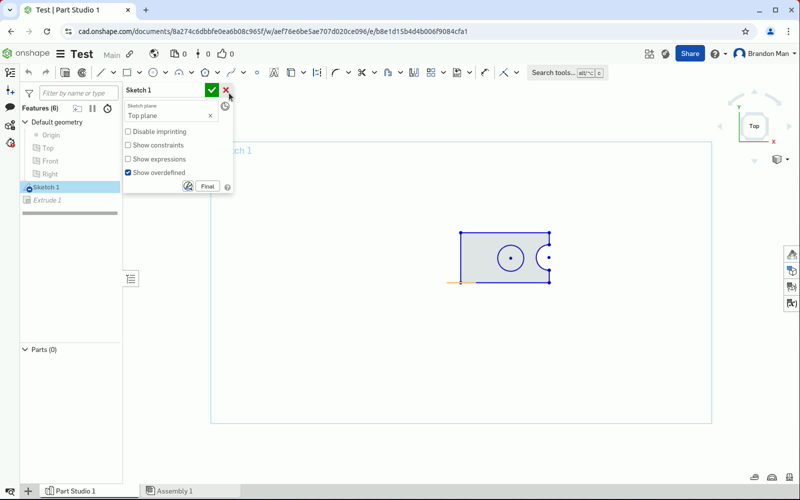
key(shift+s)
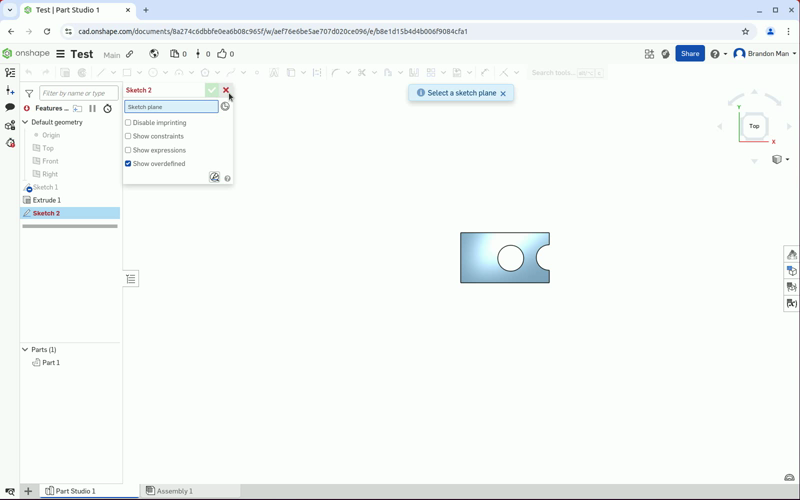
mouse_move(73, 150)
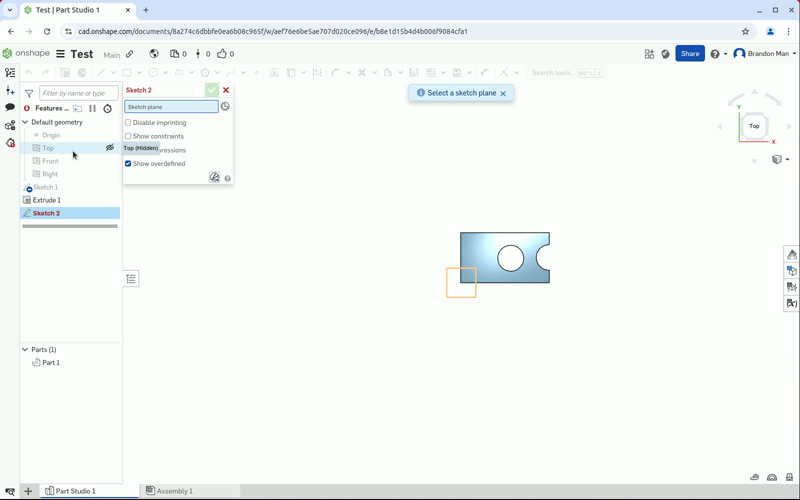
click(73, 150)
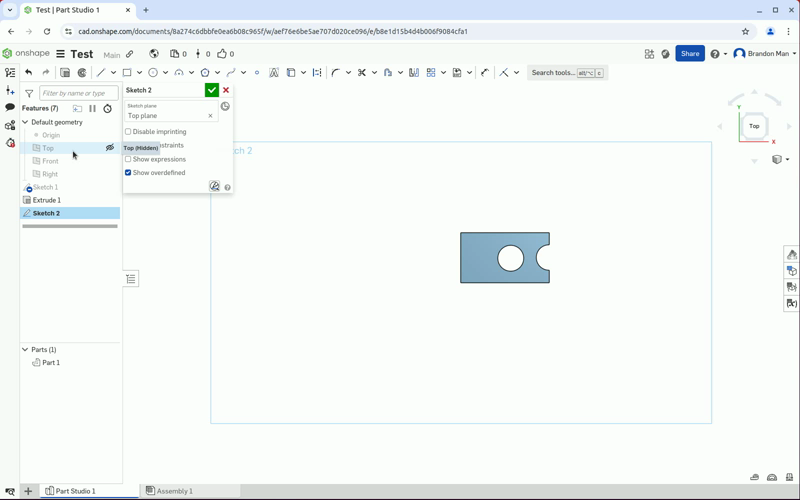
mouse_move(73, 352)
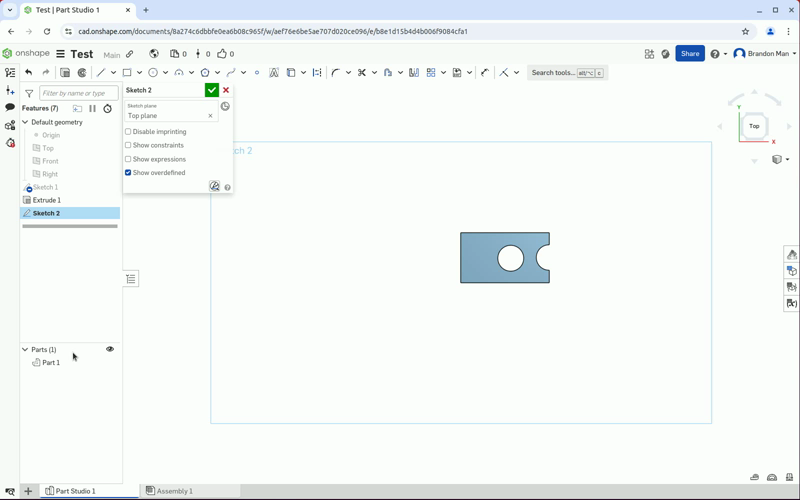
key(y)
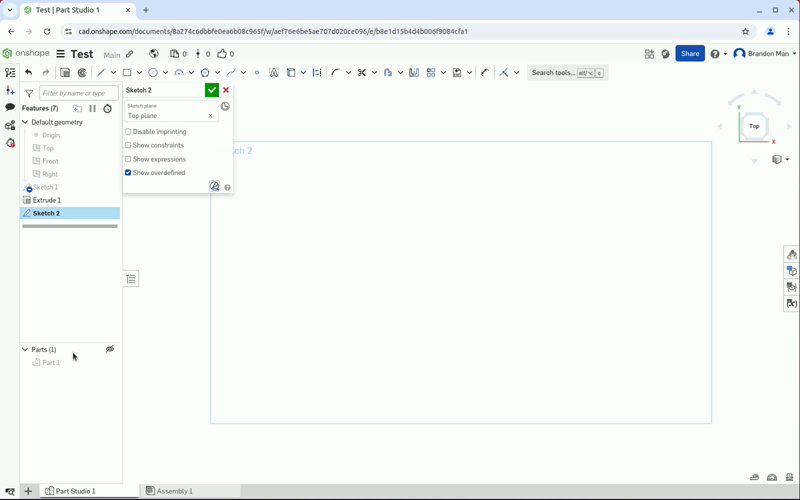
key(a)
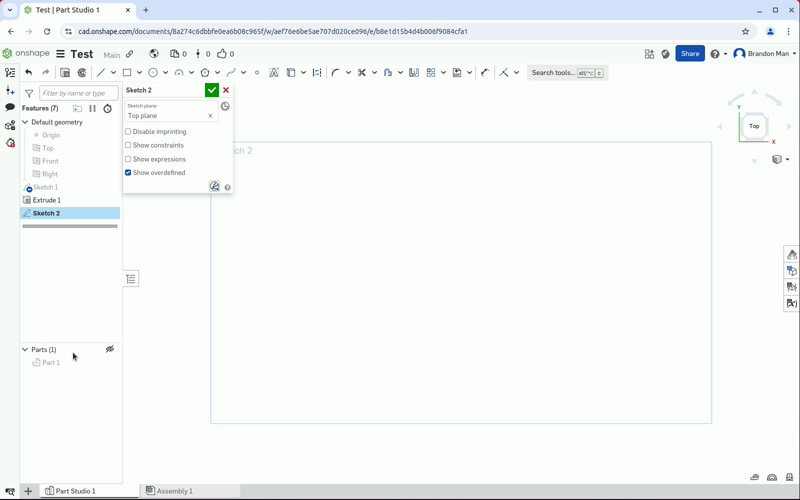
key_down(shift)
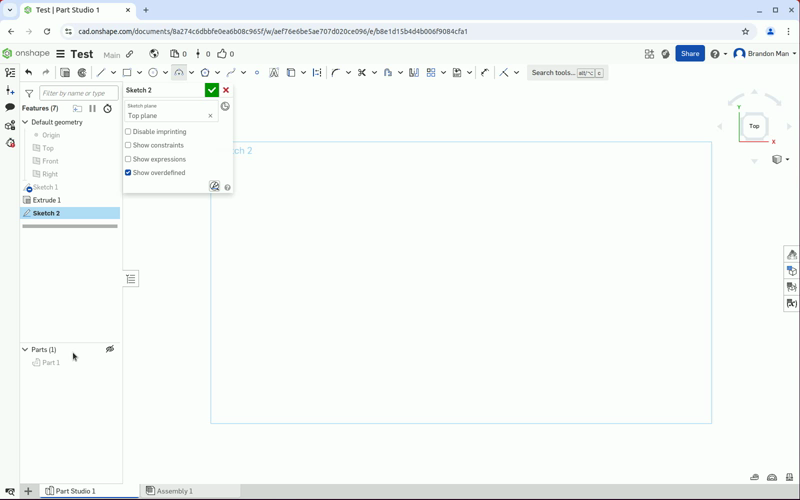
mouse_move(548, 282)
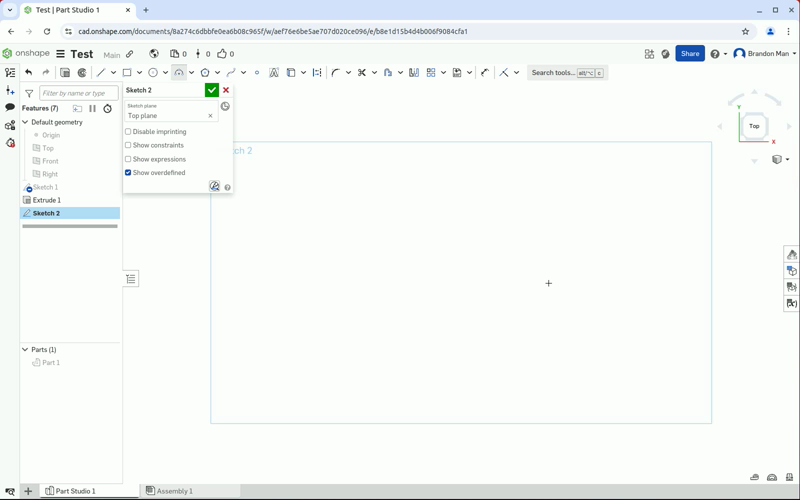
click(548, 282)
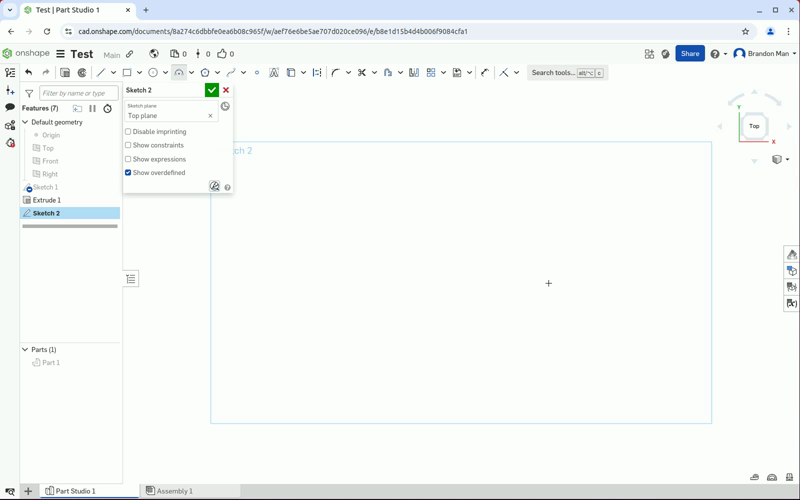
key_up(shift)
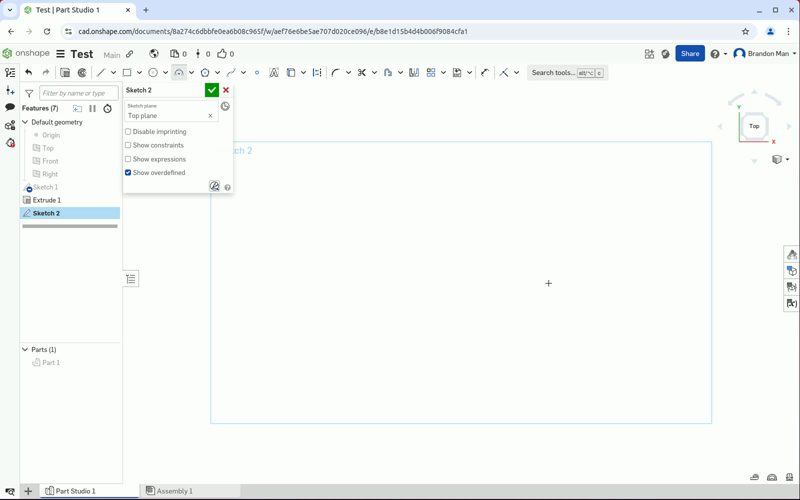
key_down(shift)
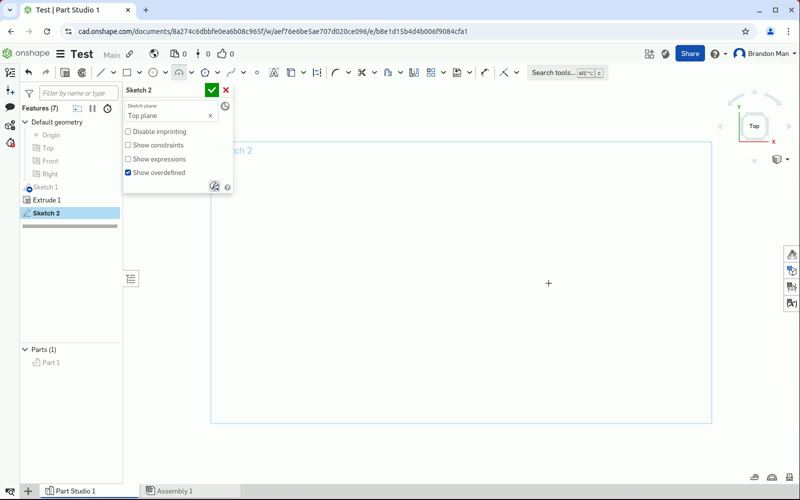
mouse_move(548, 231)
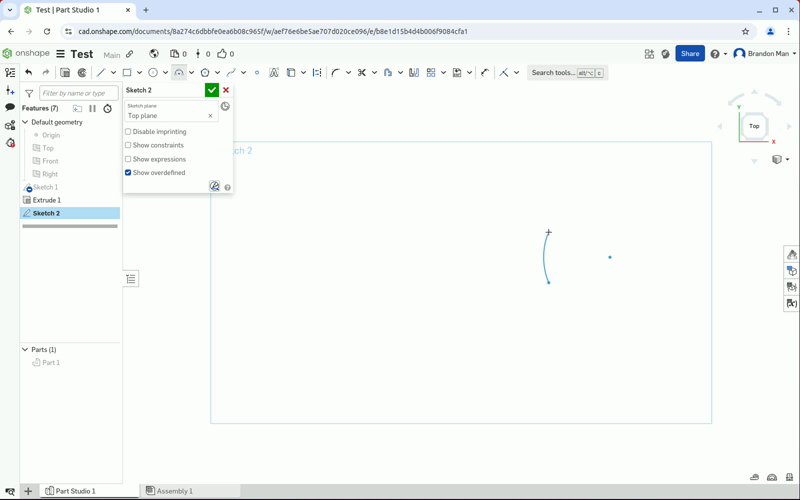
click(548, 231)
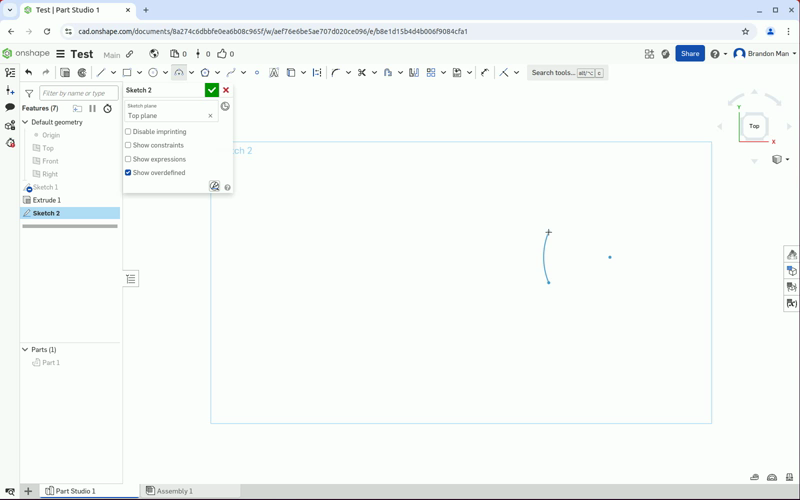
mouse_move(574, 257)
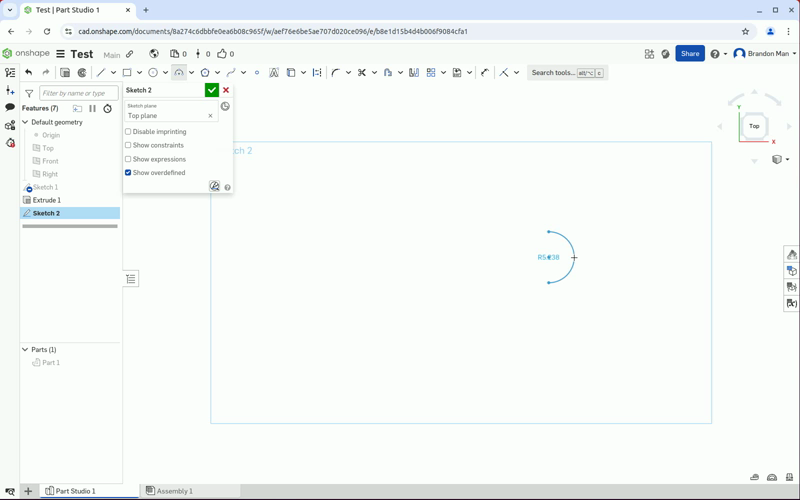
click(574, 257)
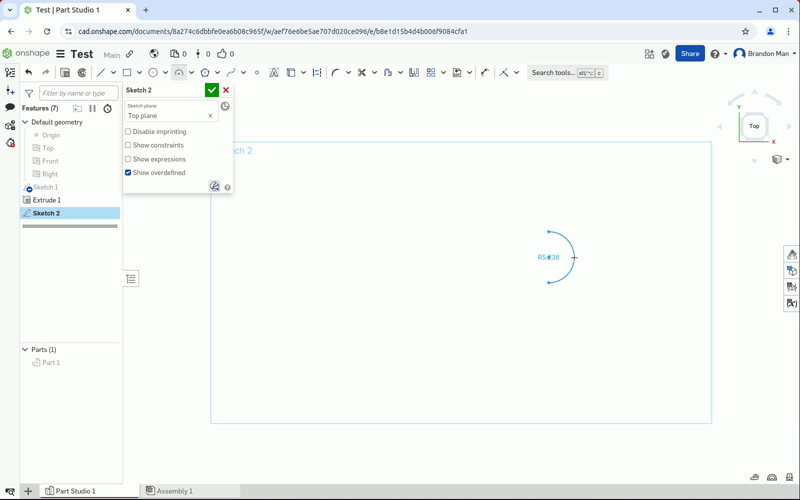
key_up(shift)
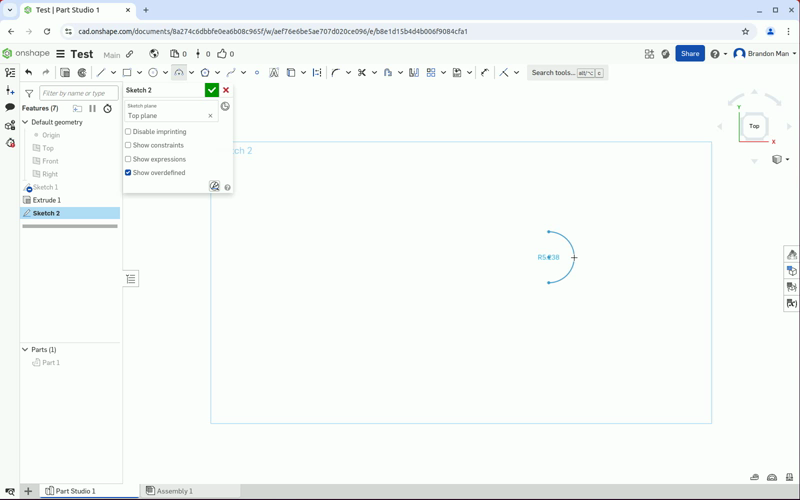
key(esc)
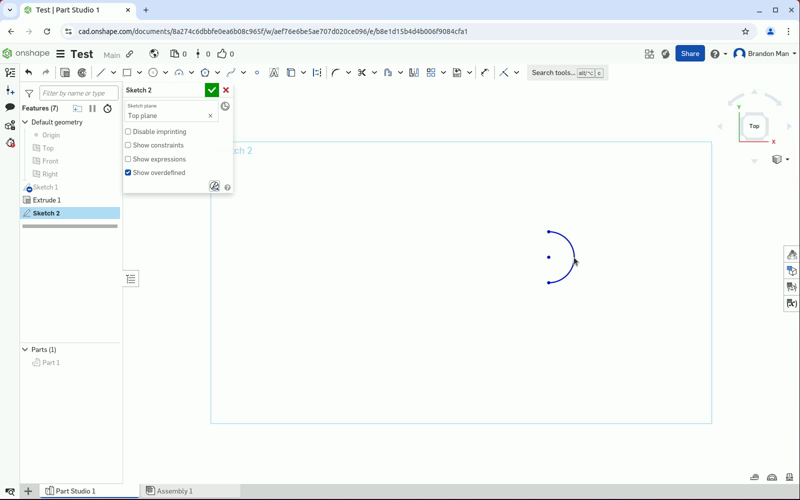
key(l)
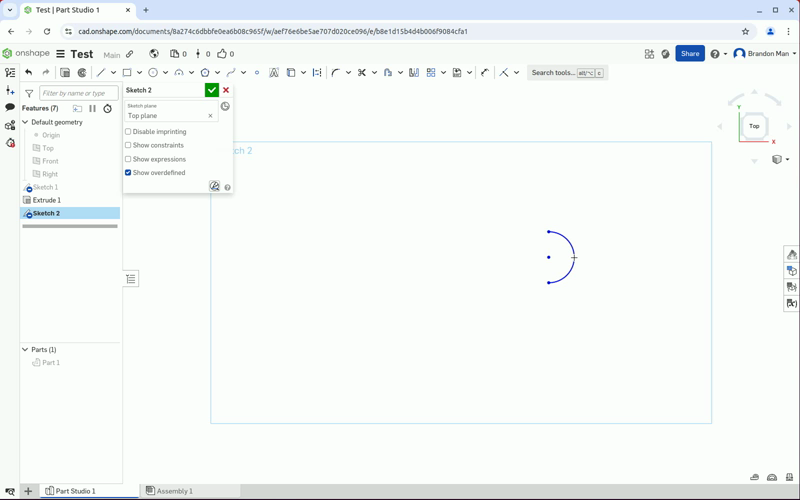
mouse_move(548, 231)
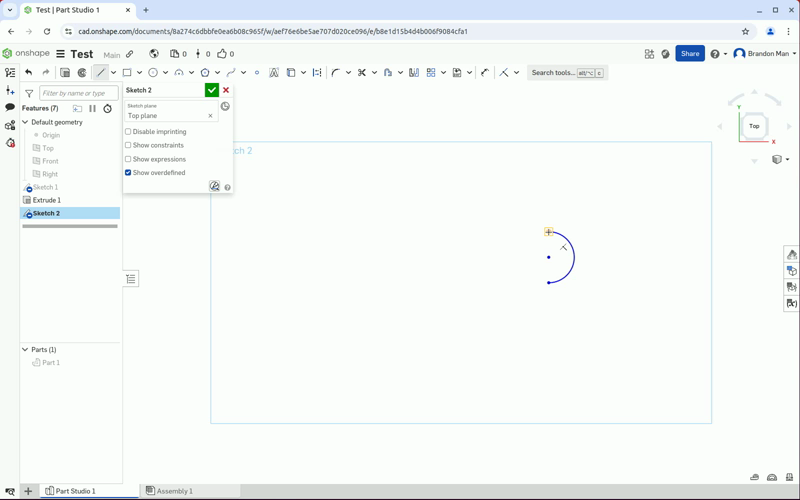
click(548, 231)
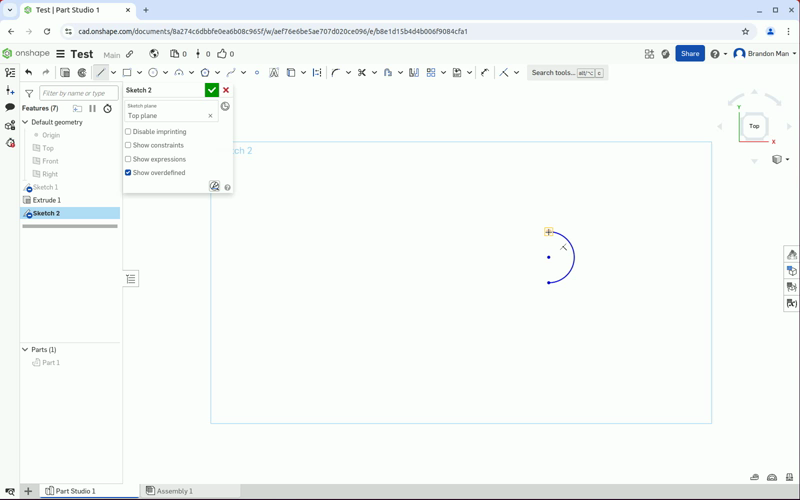
key_down(shift)
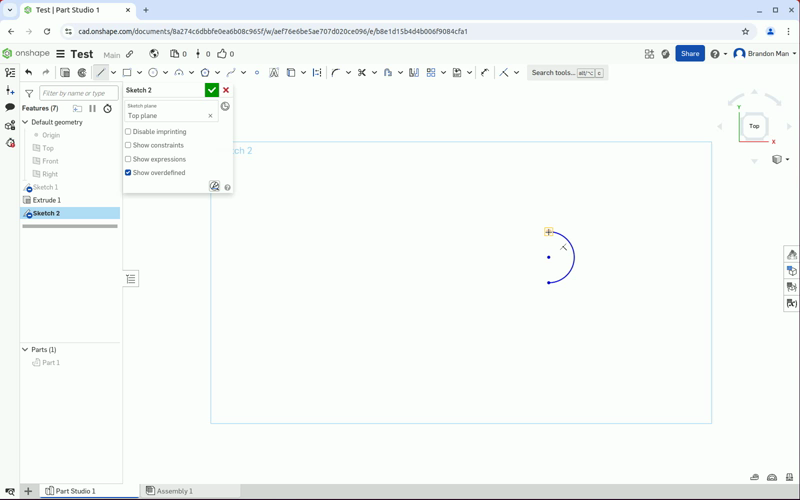
mouse_move(578, 231)
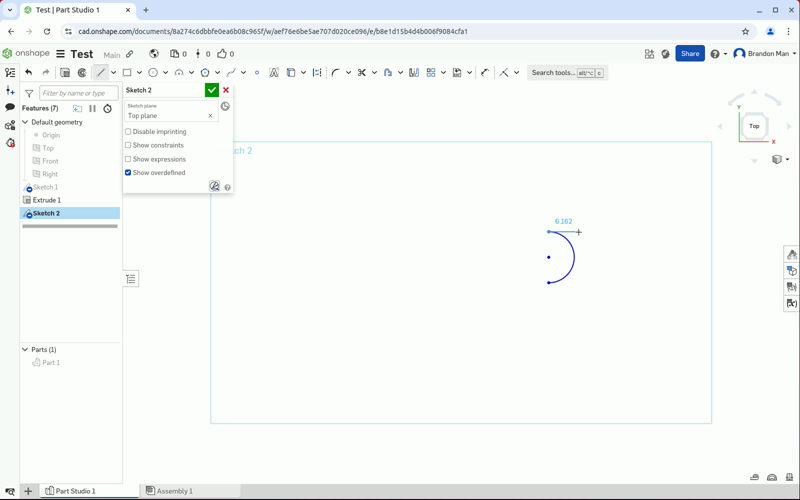
mouse_move(548, 244)
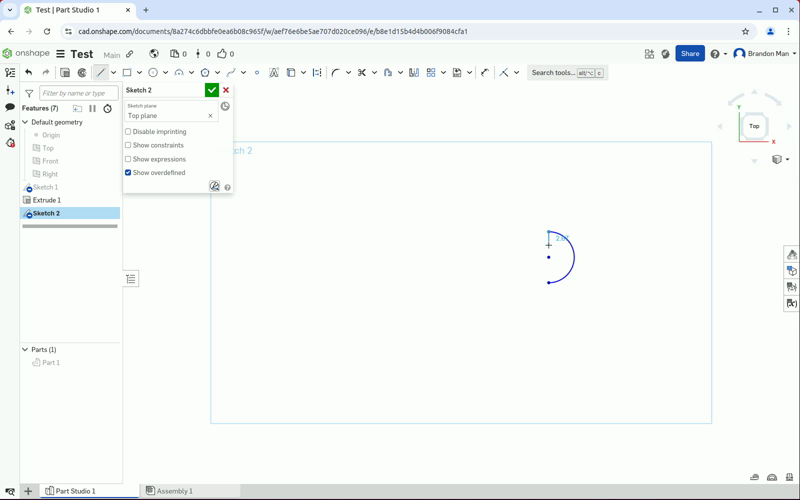
click(548, 244)
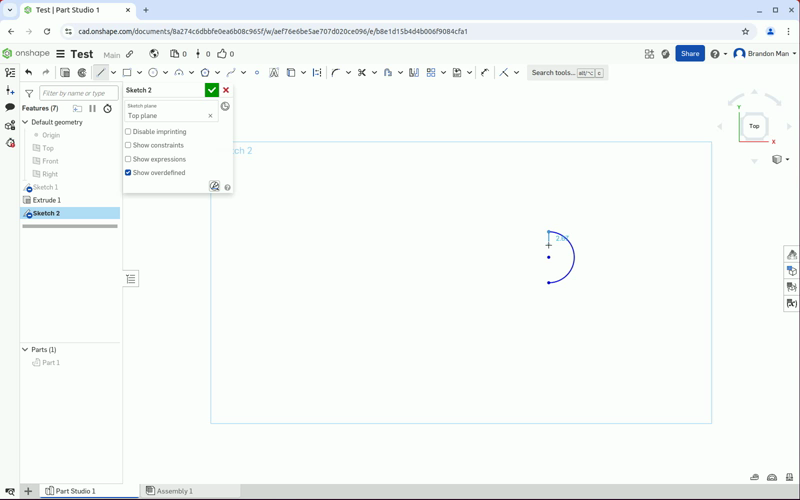
key_up(shift)
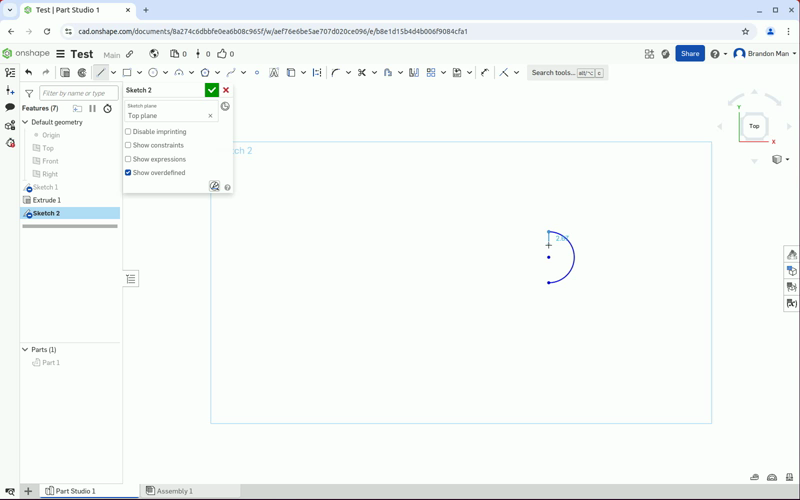
key(esc)
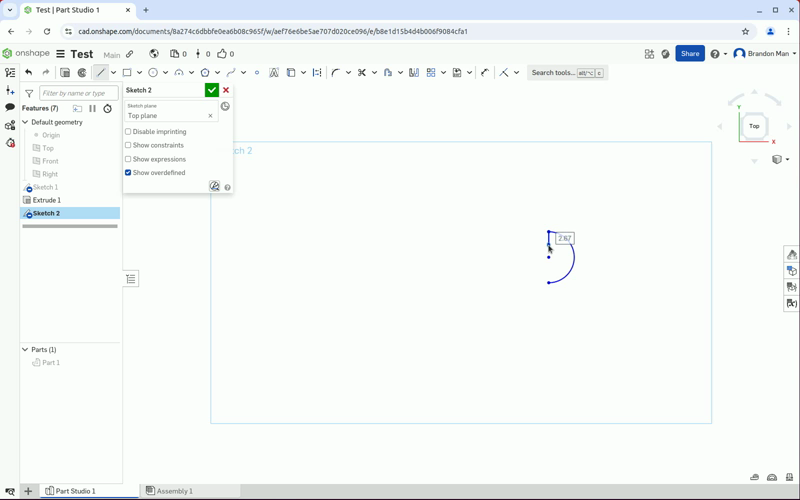
key(a)
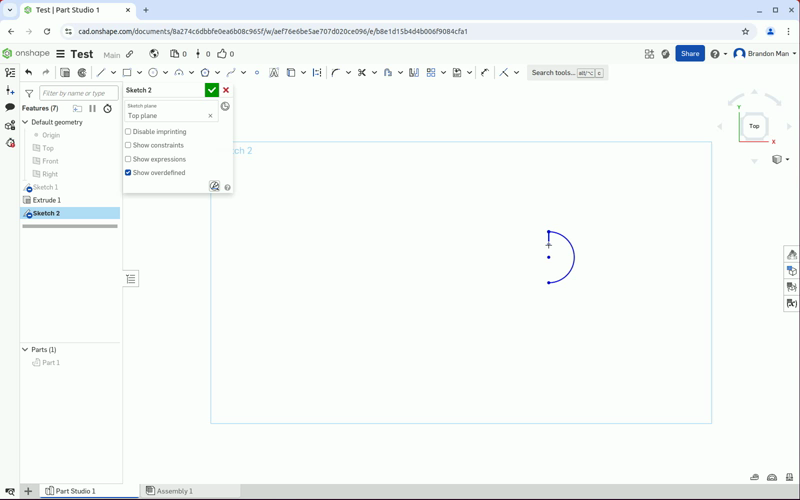
mouse_move(548, 244)
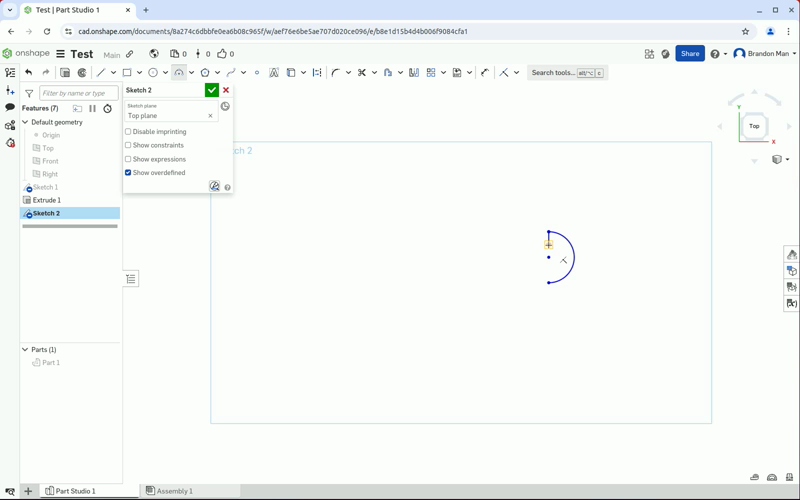
click(548, 244)
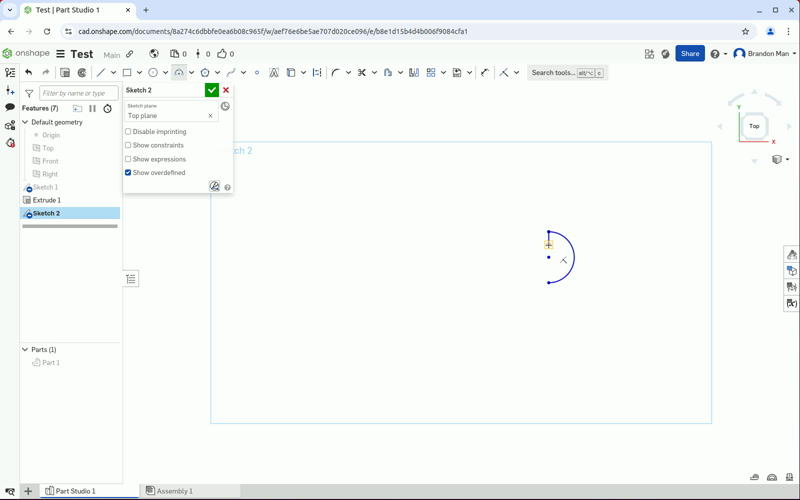
key_down(shift)
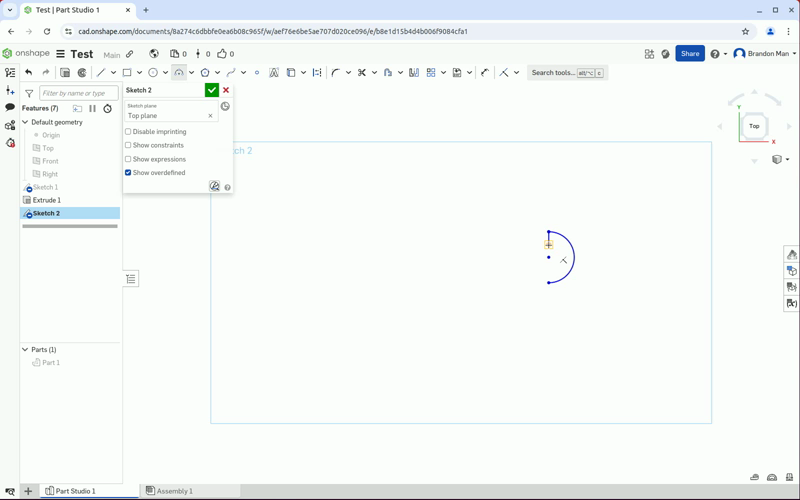
mouse_move(548, 270)
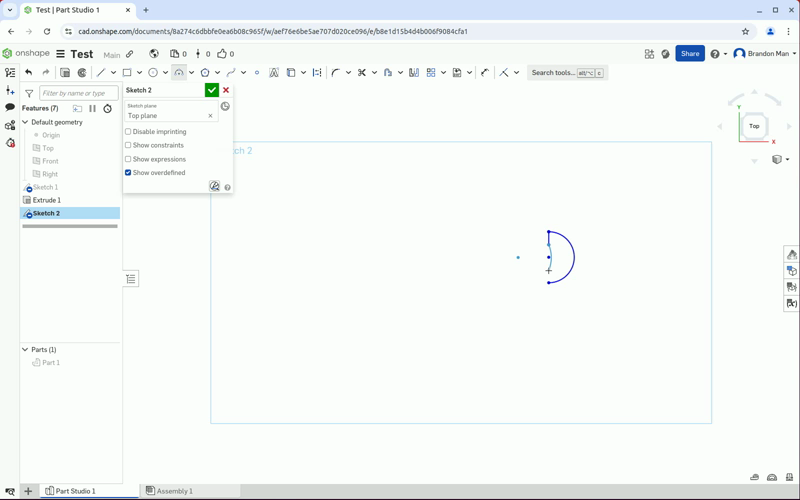
click(548, 270)
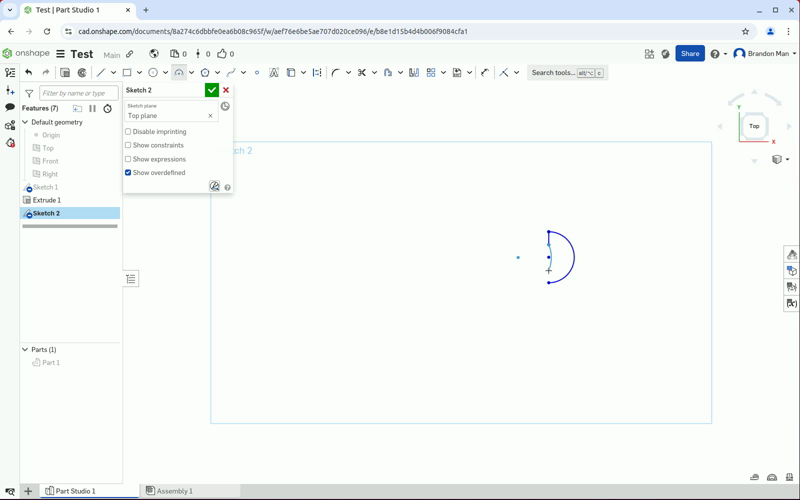
mouse_move(561, 257)
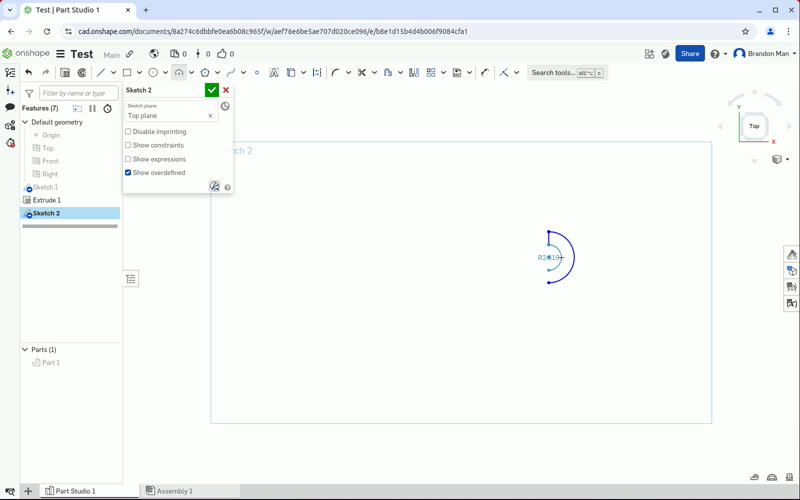
click(561, 257)
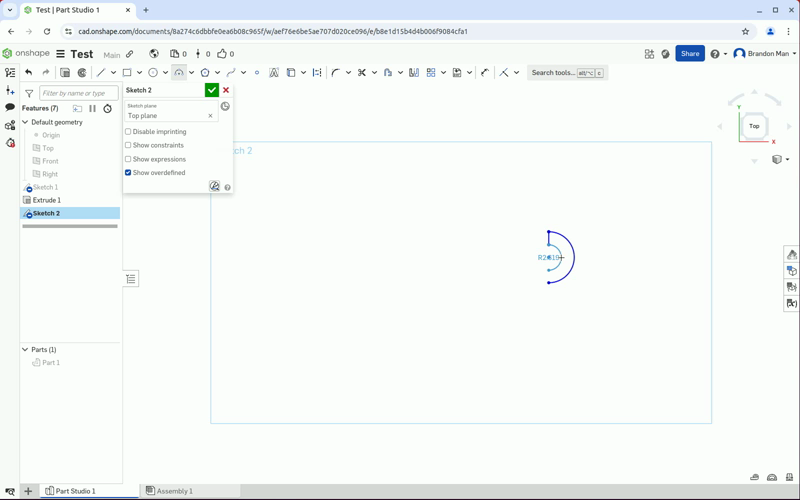
key_up(shift)
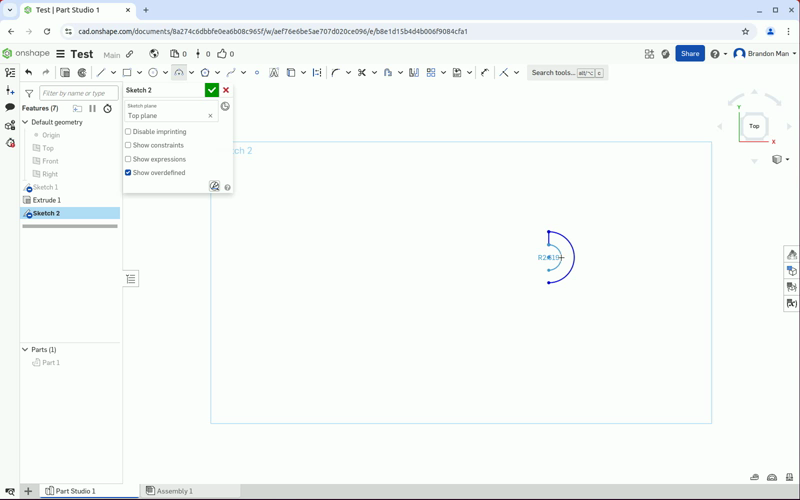
key(esc)
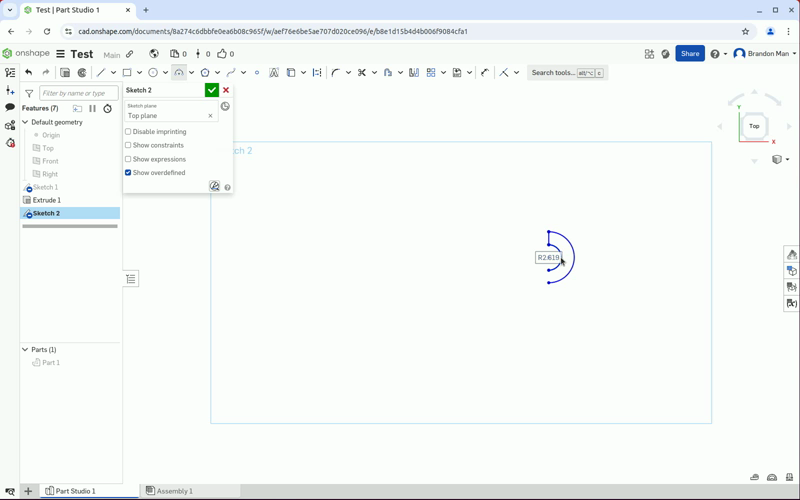
key(l)
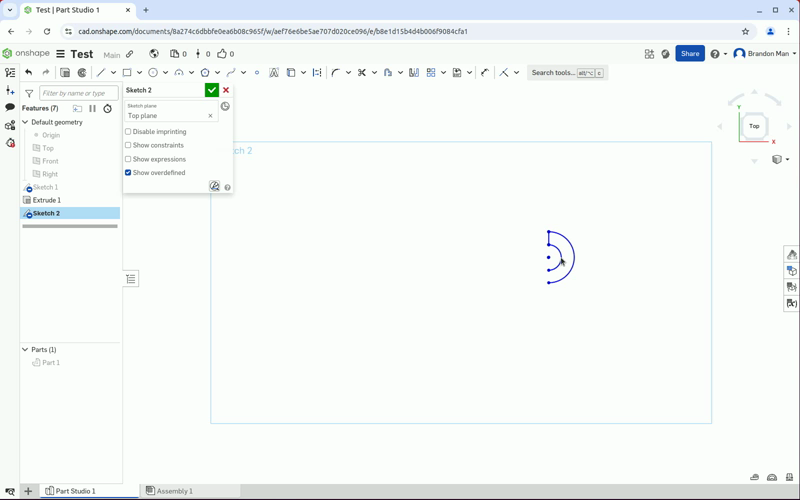
mouse_move(548, 270)
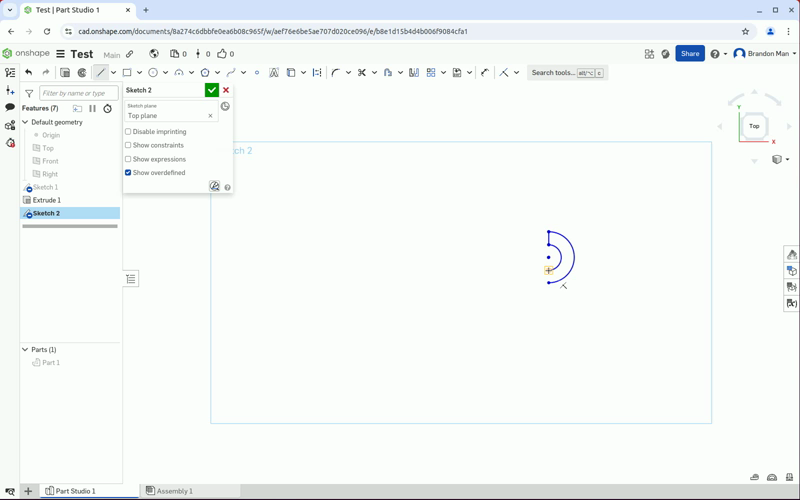
click(548, 270)
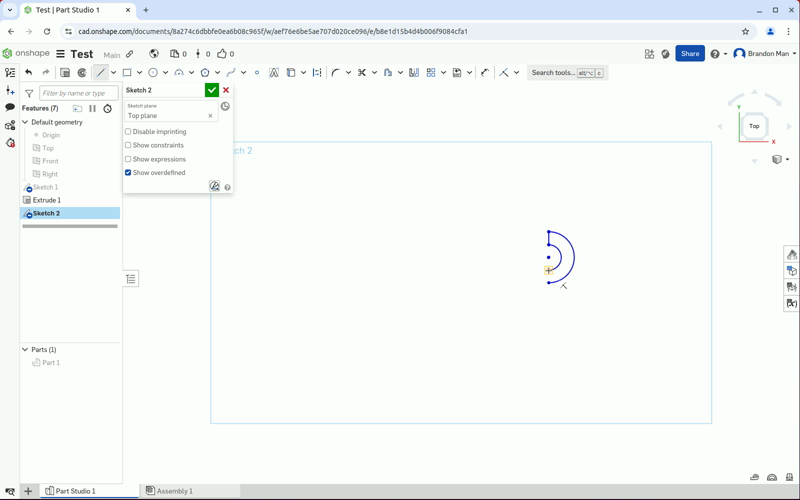
mouse_move(578, 270)
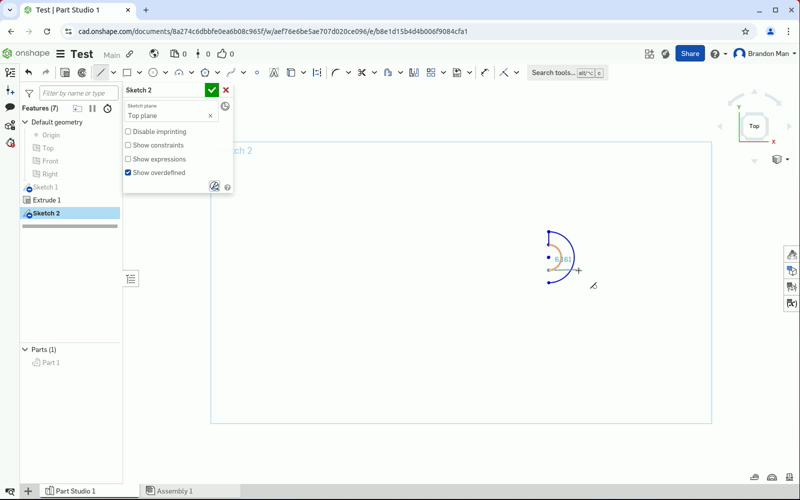
key_down(shift)
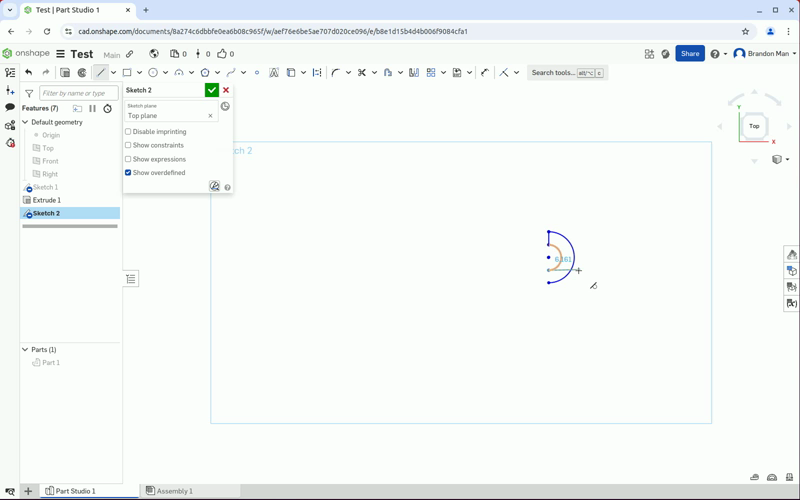
mouse_move(548, 282)
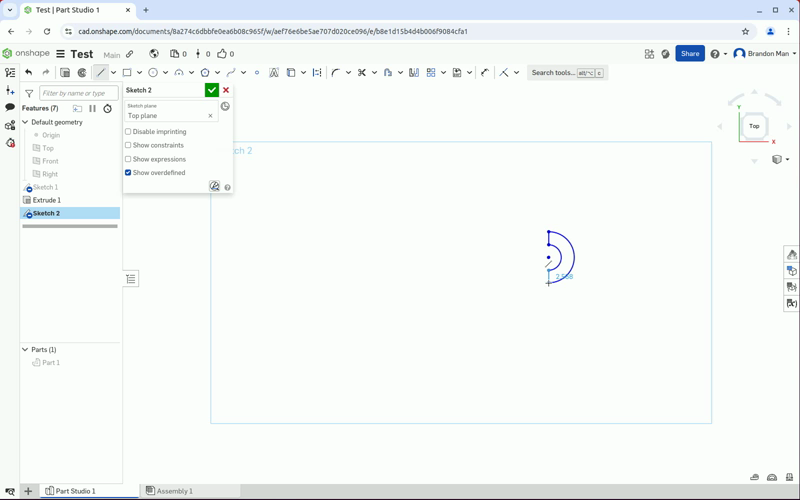
key_up(shift)
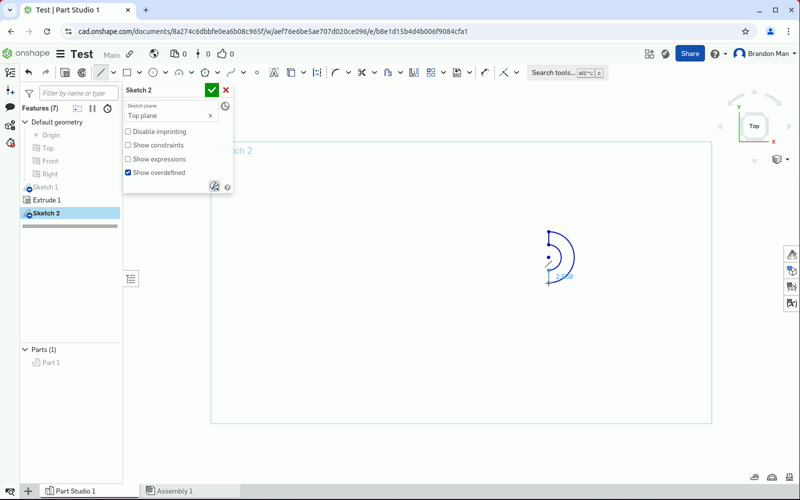
click(548, 282)
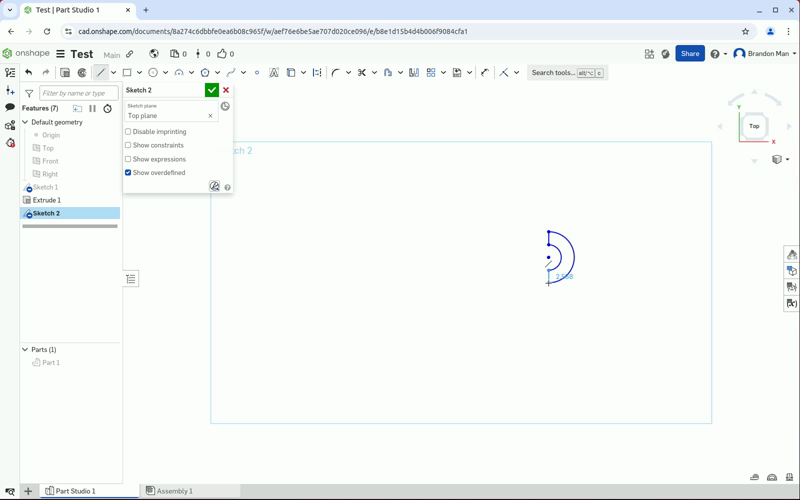
key(esc)
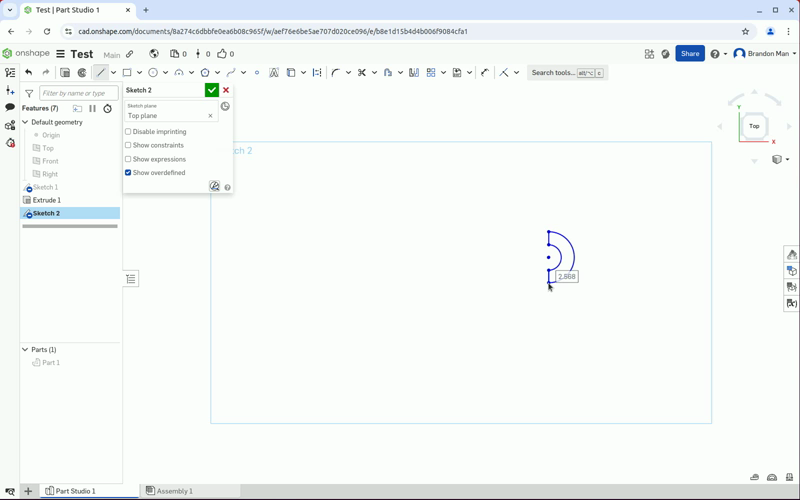
mouse_move(554, 254)
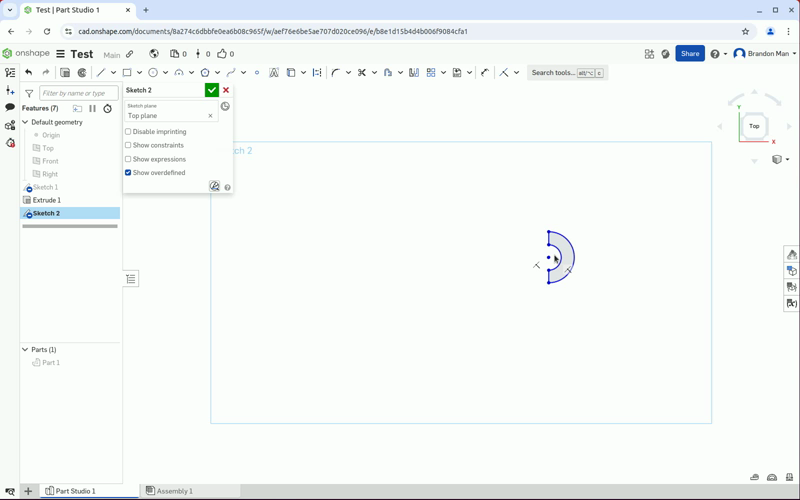
scroll(6)
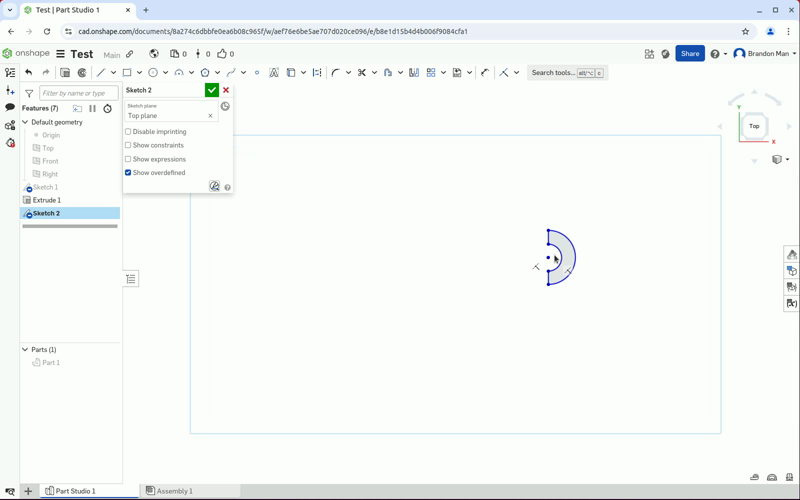
scroll(6)
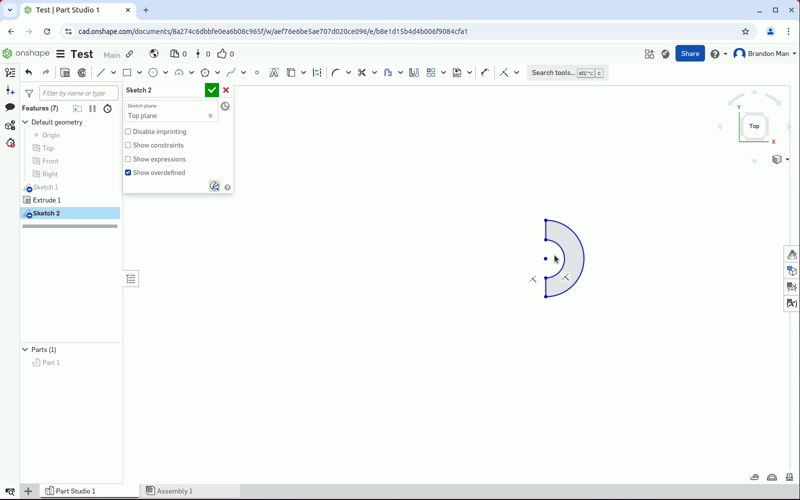
scroll(6)
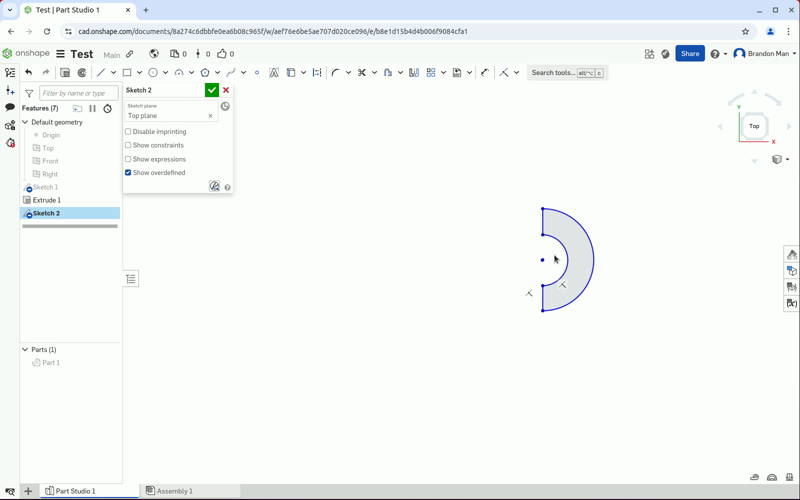
scroll(6)
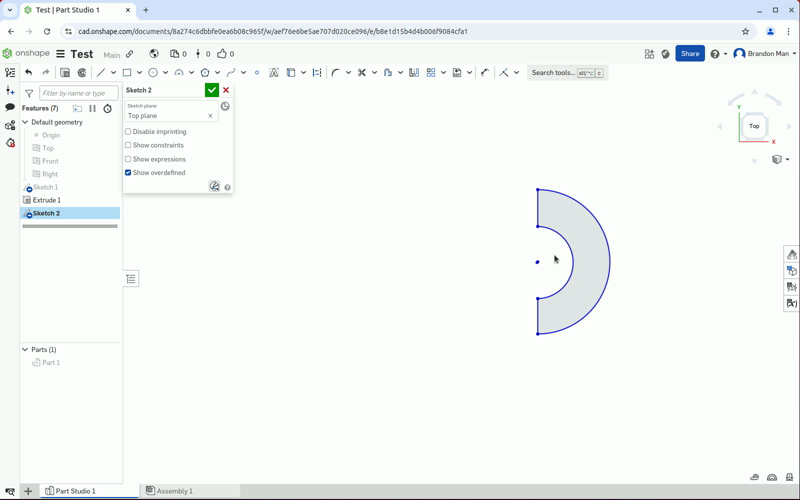
scroll(6)
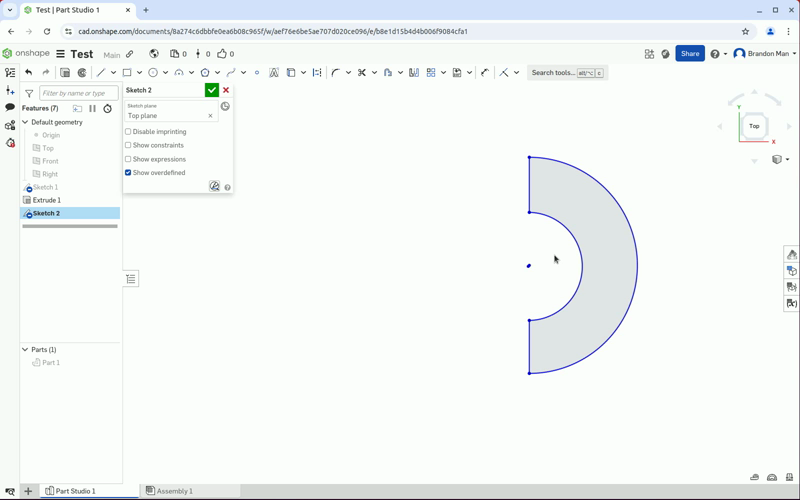
scroll(6)
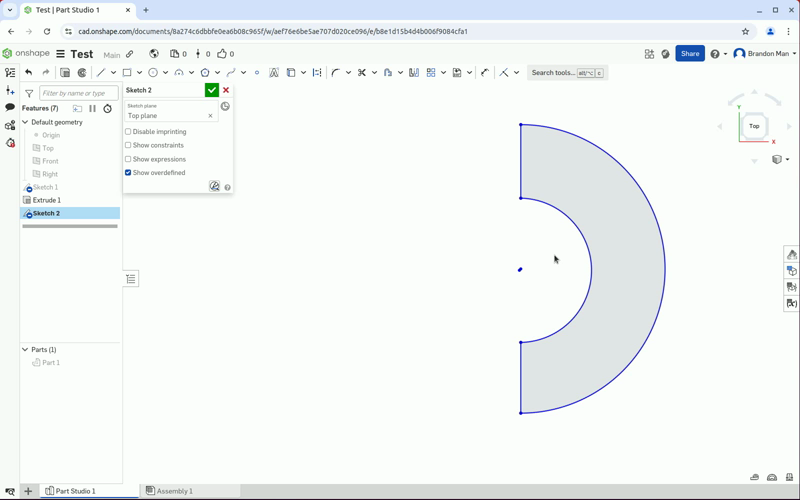
scroll(6)
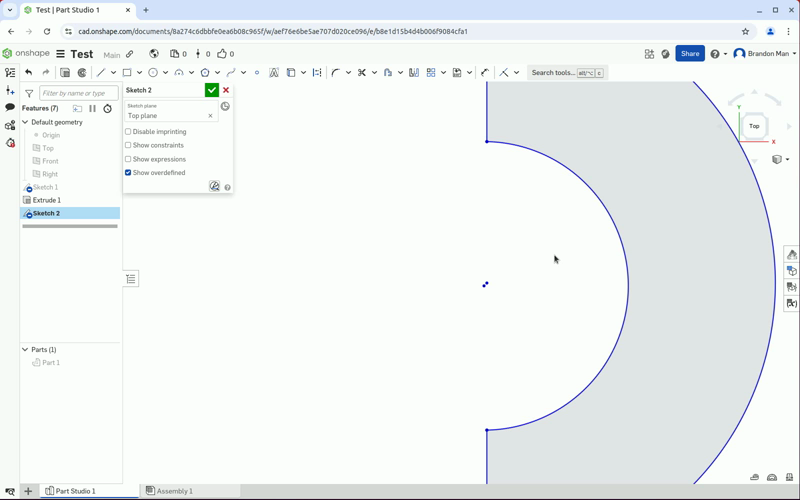
click(554, 254)
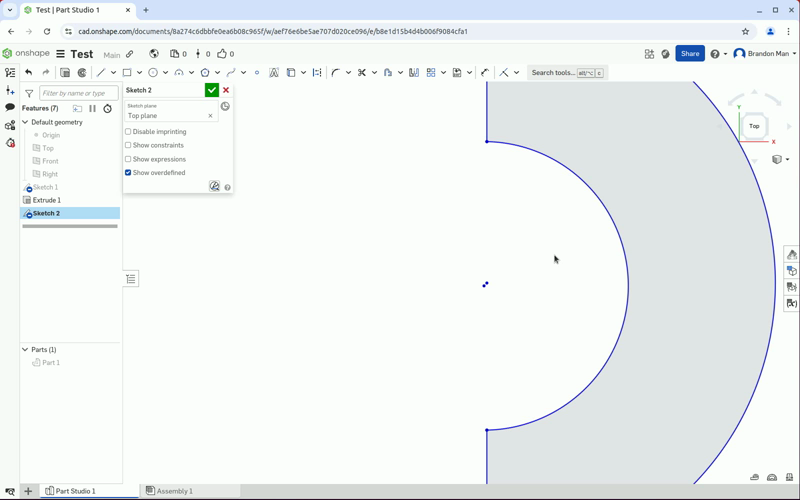
scroll(-6)
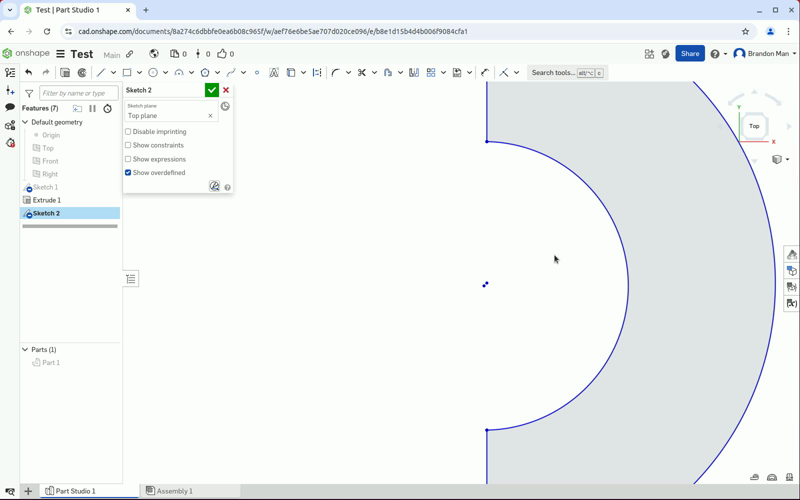
scroll(-6)
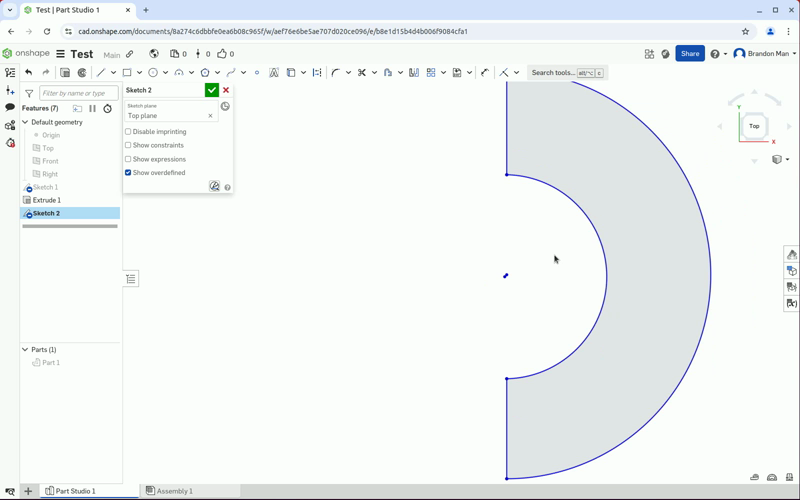
scroll(-6)
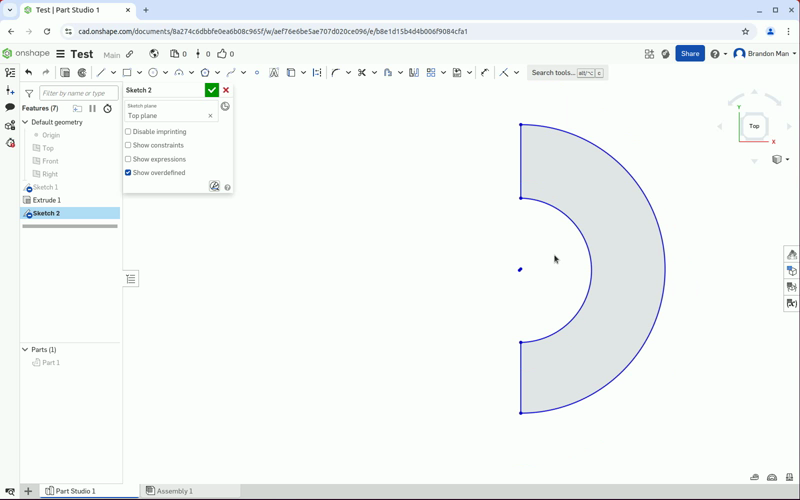
scroll(-6)
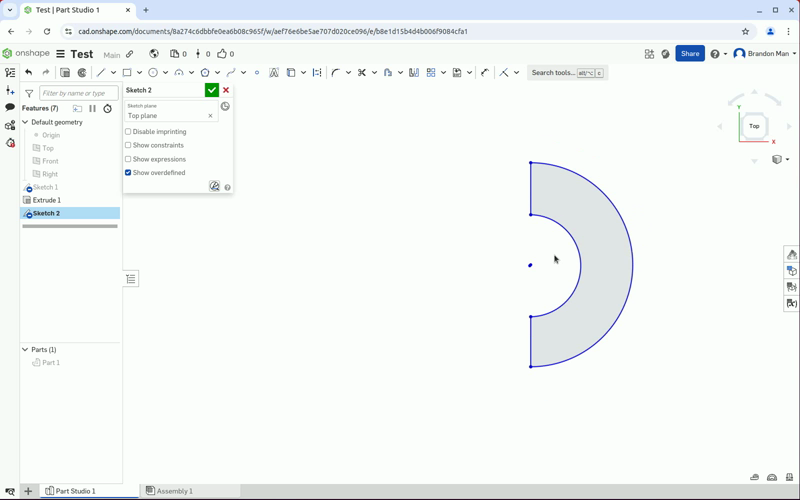
scroll(-6)
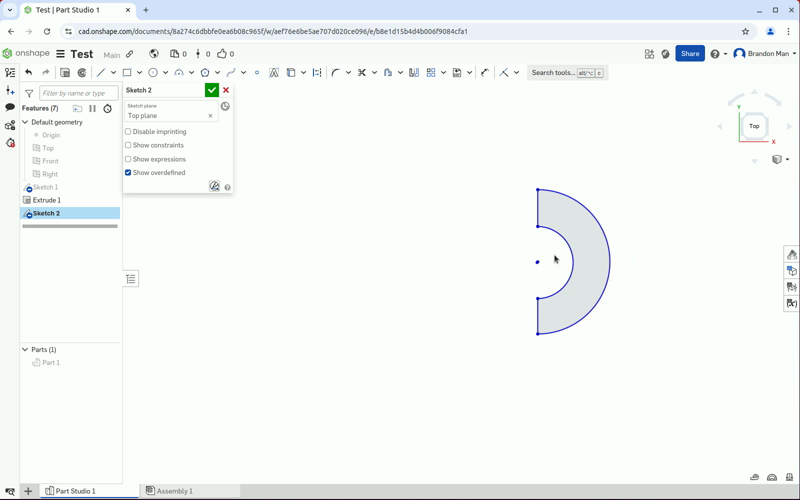
scroll(-6)
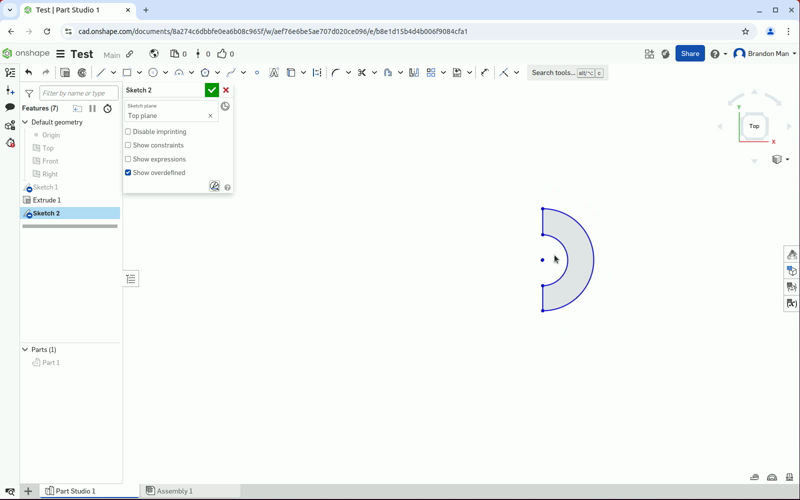
scroll(-6)
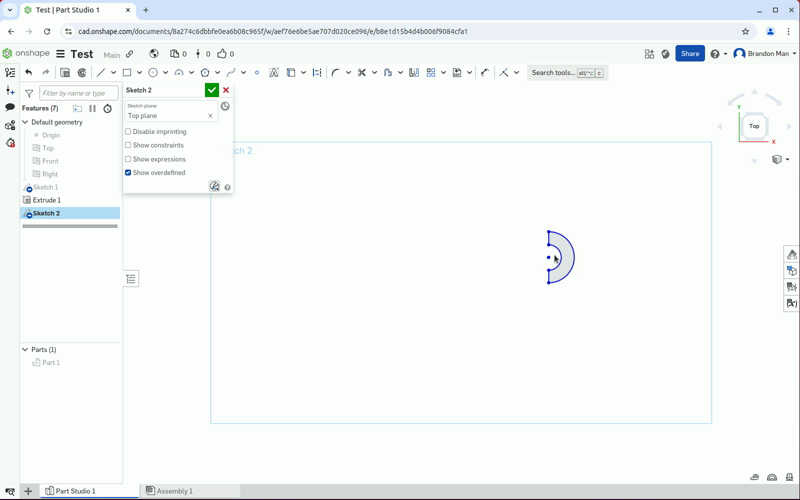
mouse_move(73, 352)
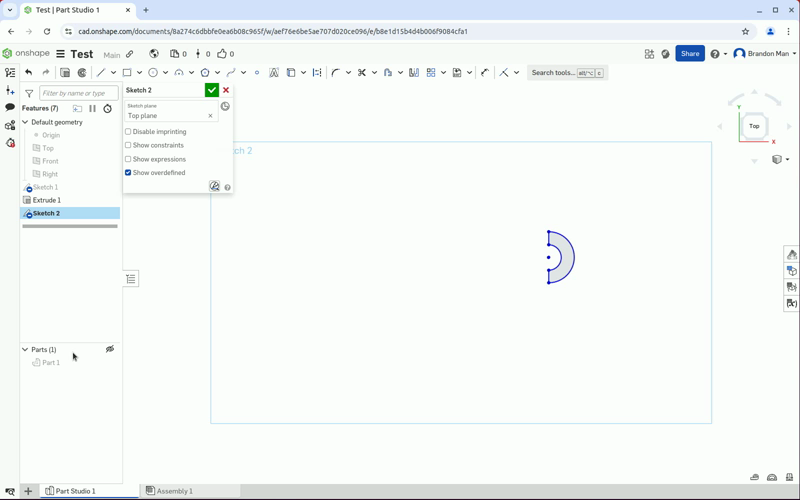
key(shift+y)
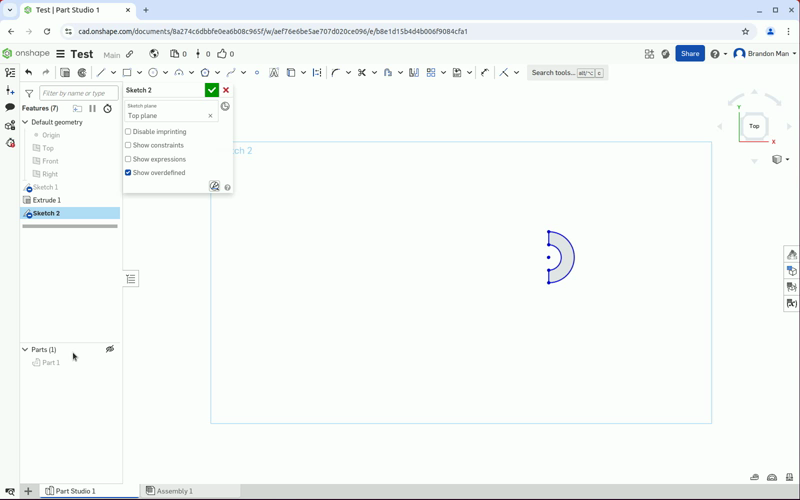
key(shift+e)
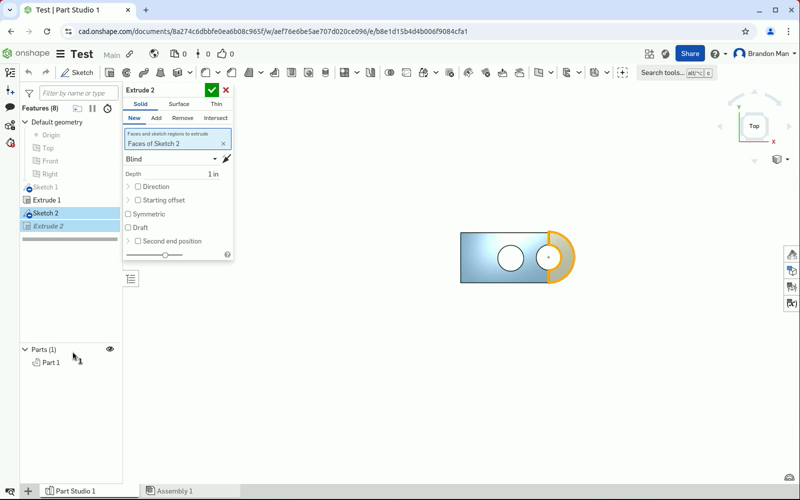
mouse_move(143, 106)
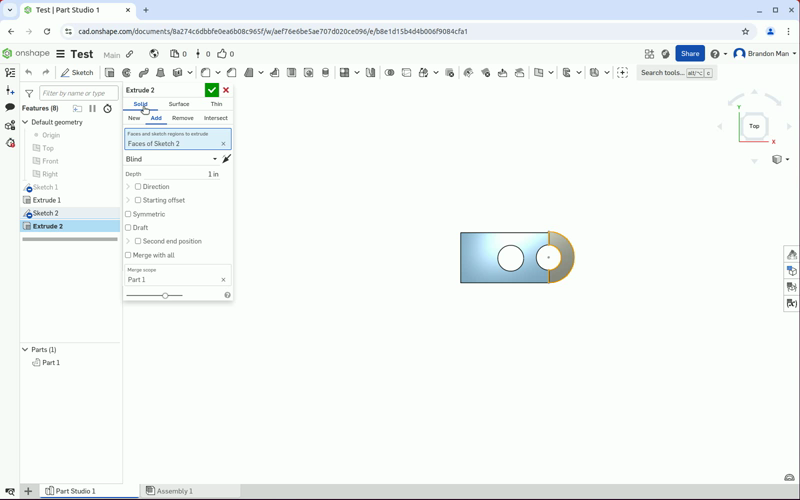
click(143, 106)
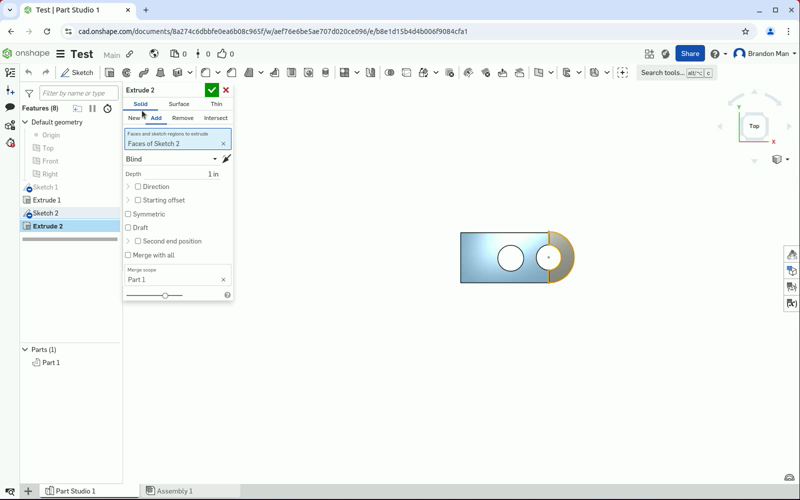
mouse_move(137, 120)
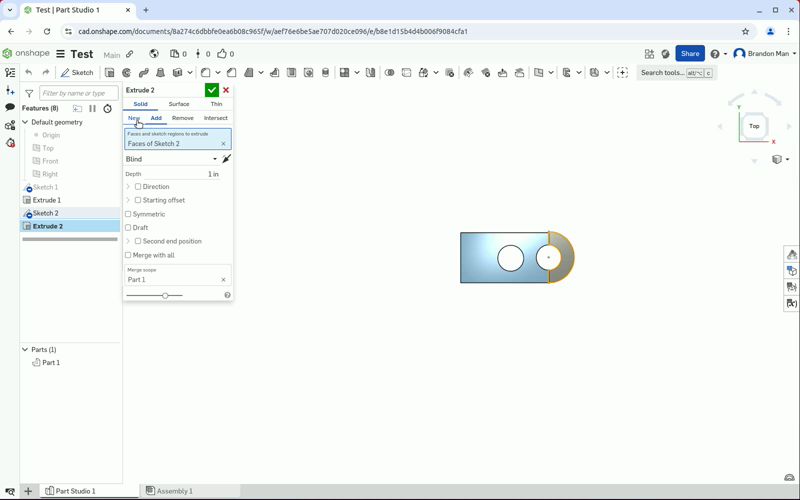
click(137, 120)
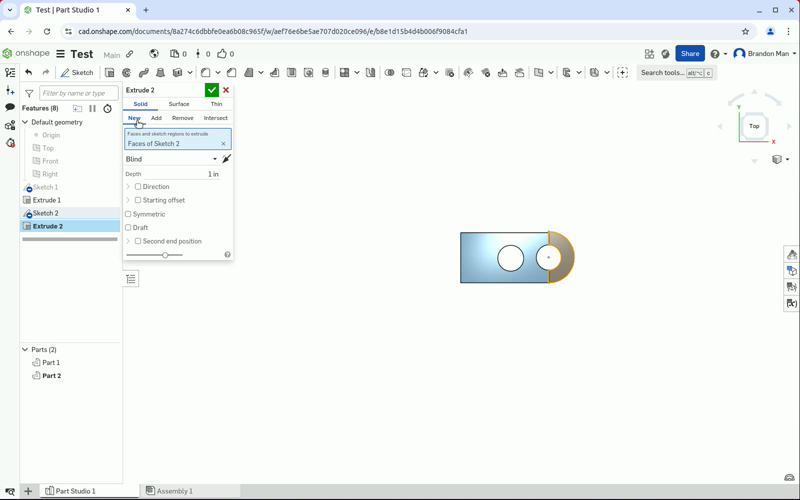
key(tab, 4)
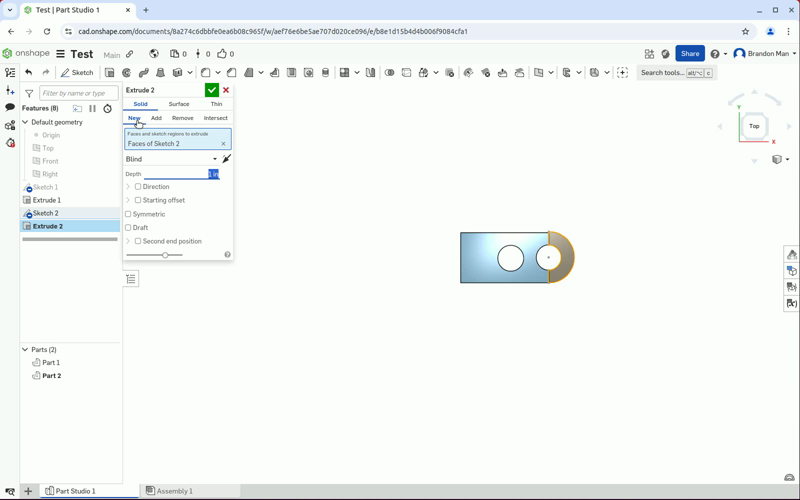
text(5.055)
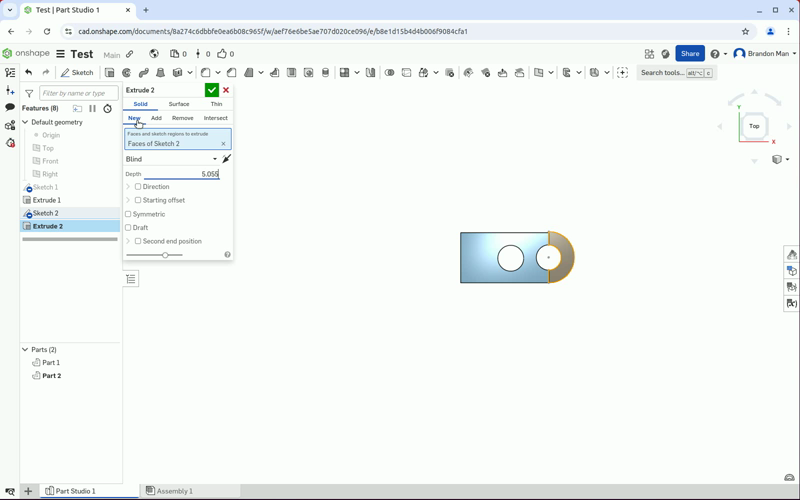
key(enter)
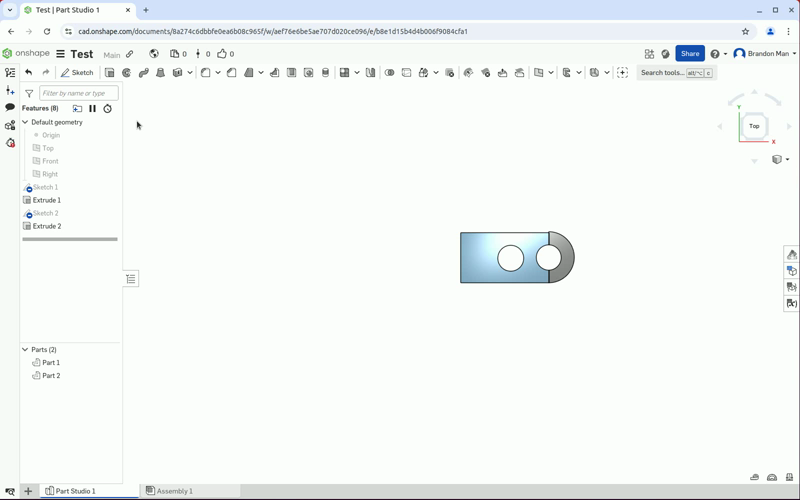
key(shift+h)
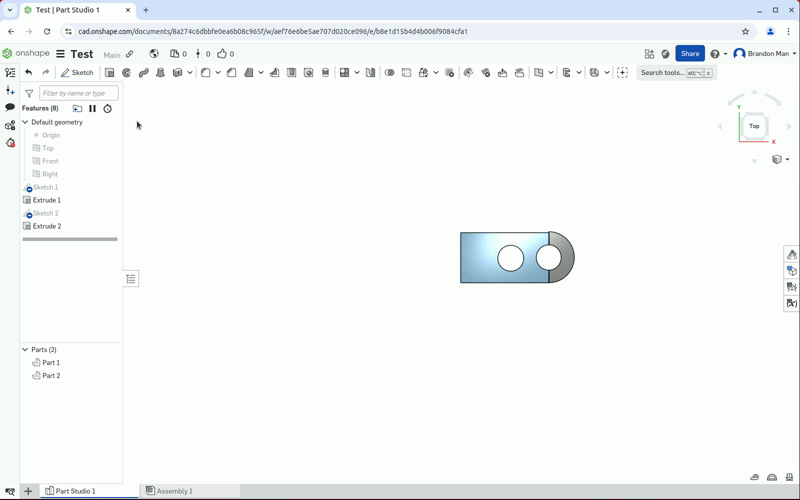
key(shift+h)
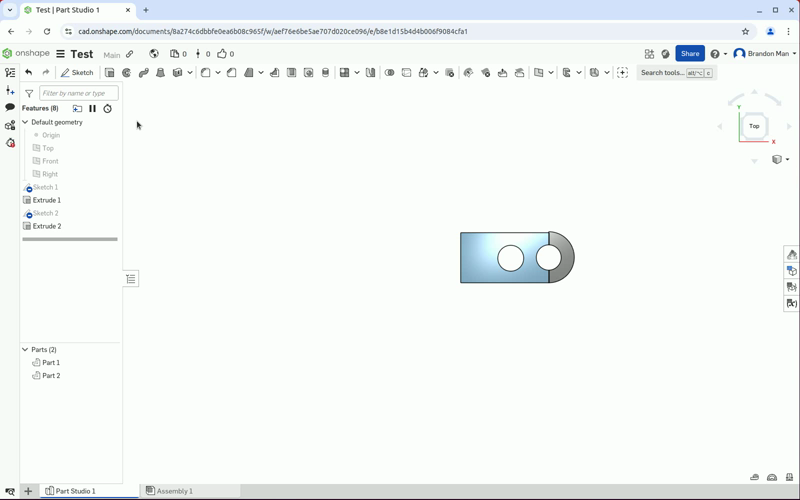
mouse_move(73, 189)
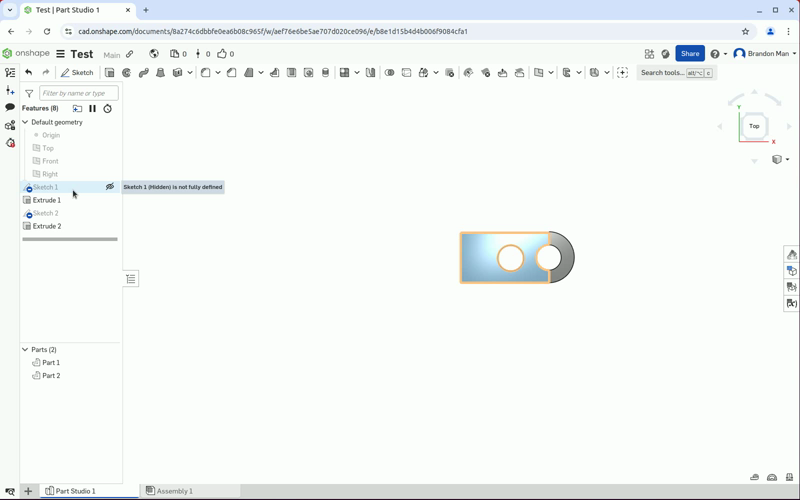
click(73, 189)
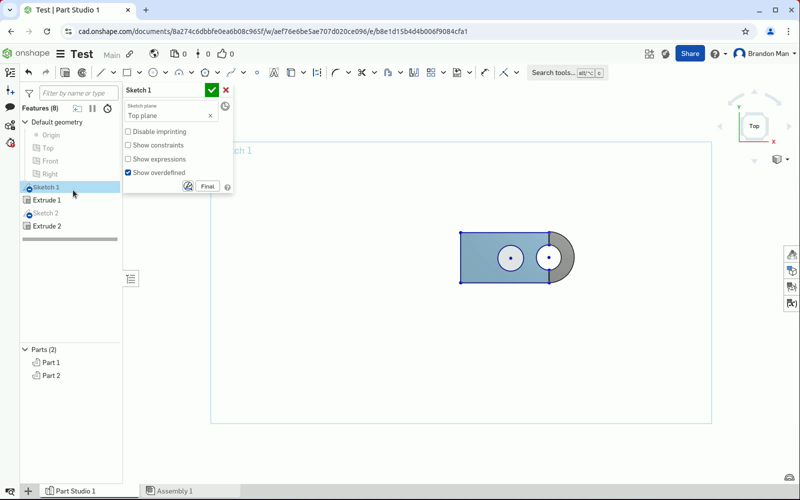
mouse_move(229, 92)
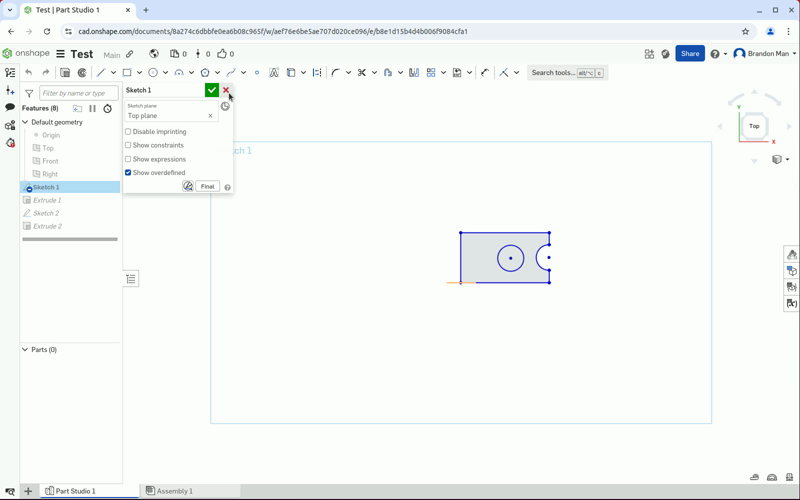
click(229, 92)
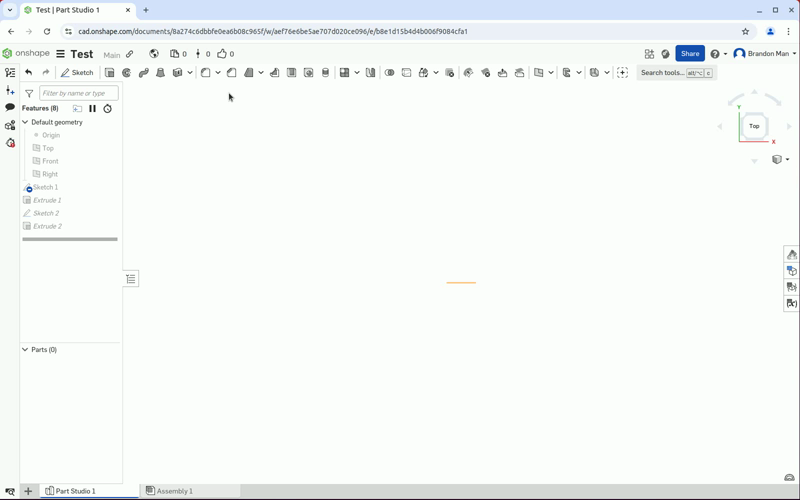
mouse_move(73, 352)
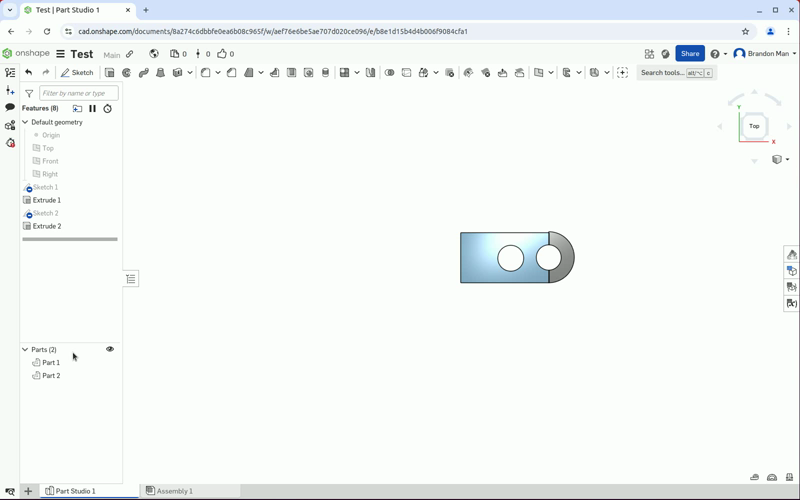
key(y)
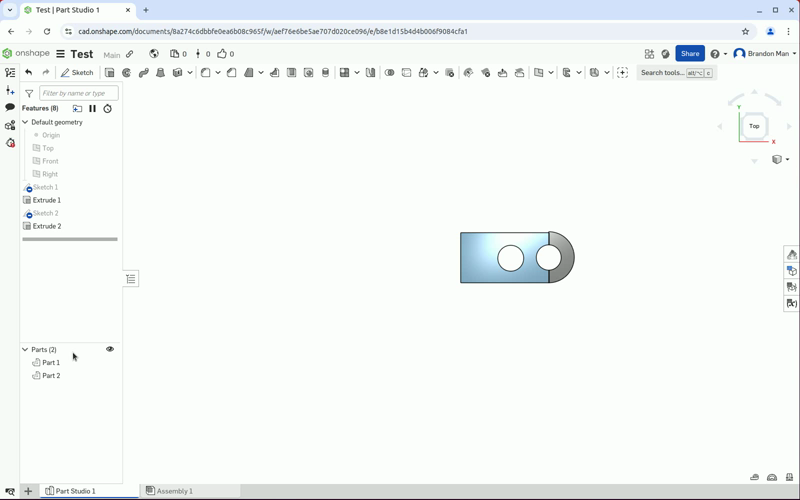
key(shift+p)
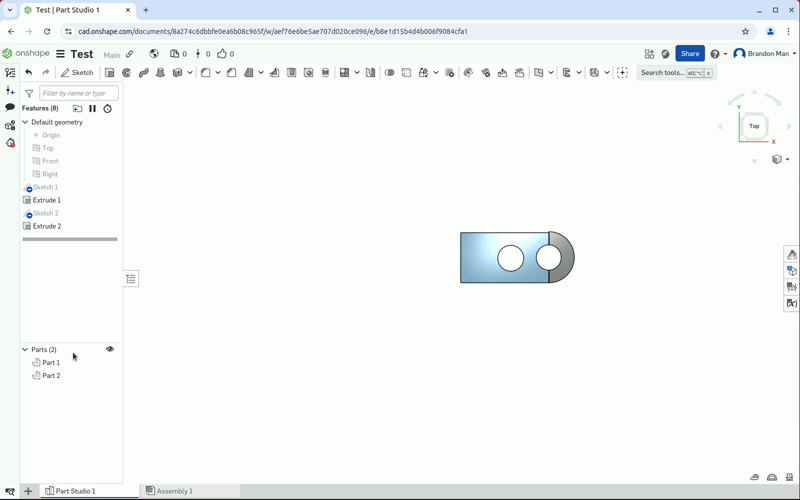
key(space)
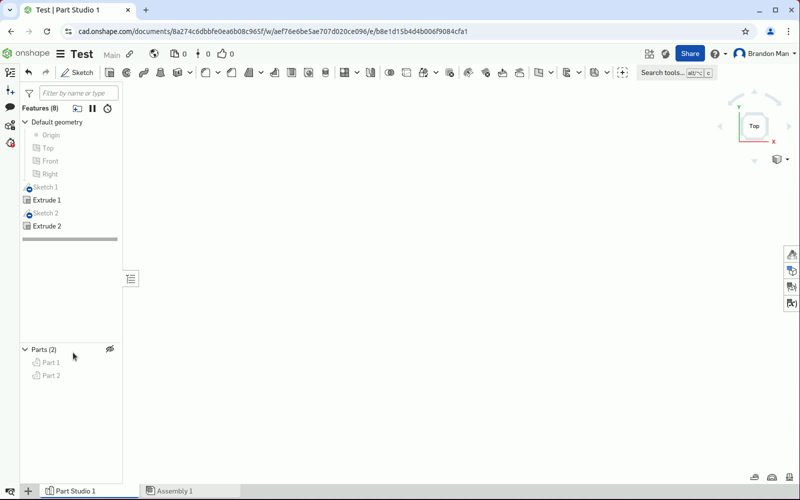
key_down(shift)
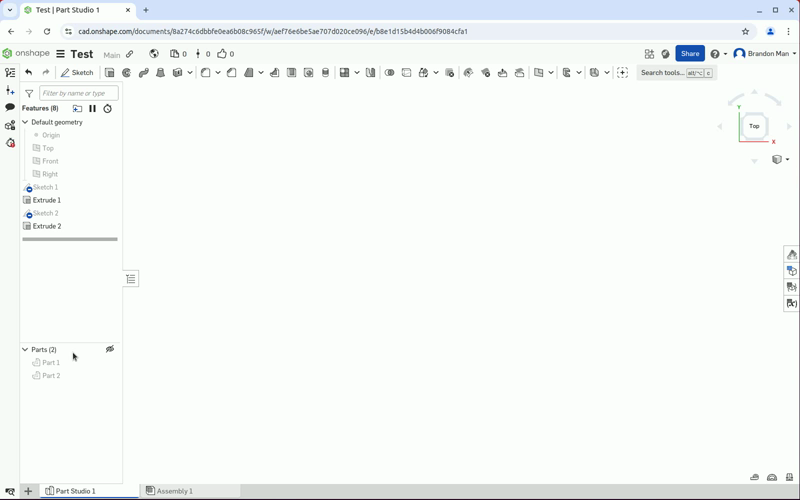
key(up)
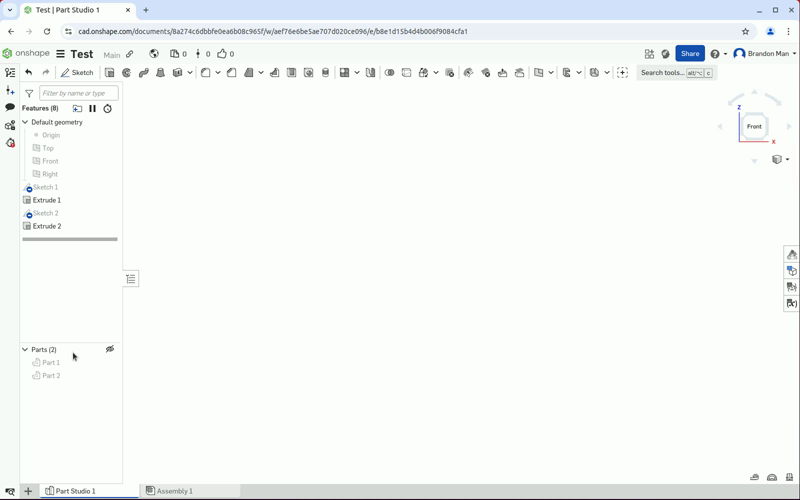
key_up(shift)
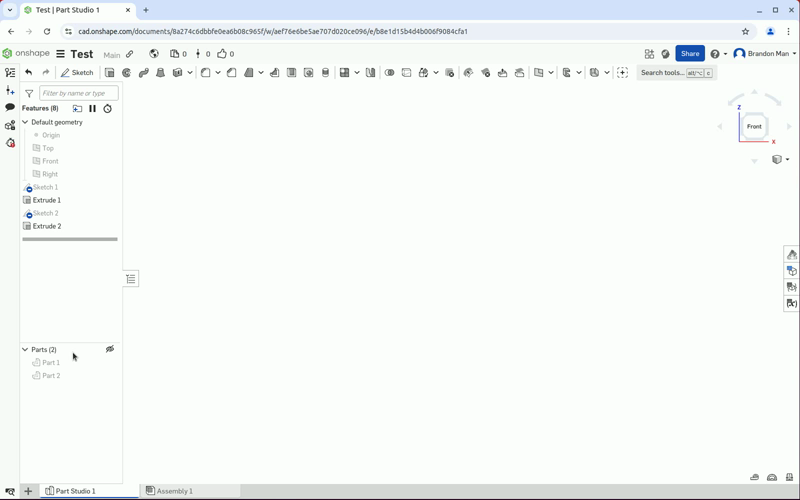
key(space)
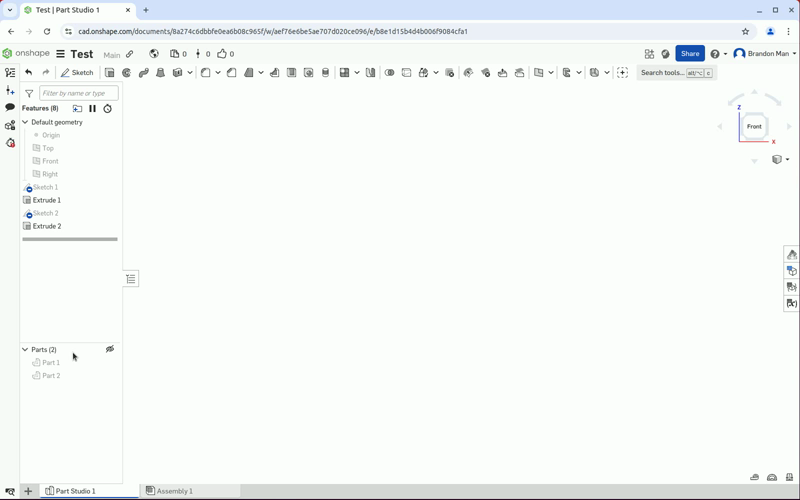
key_down(shift)
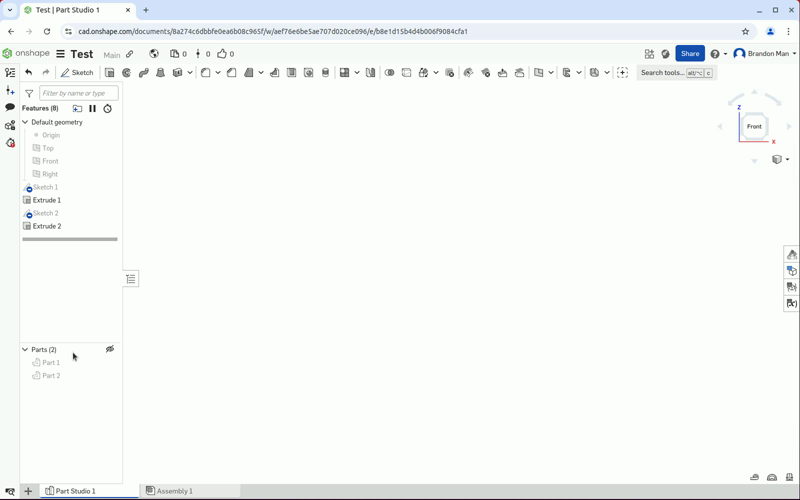
key(left)
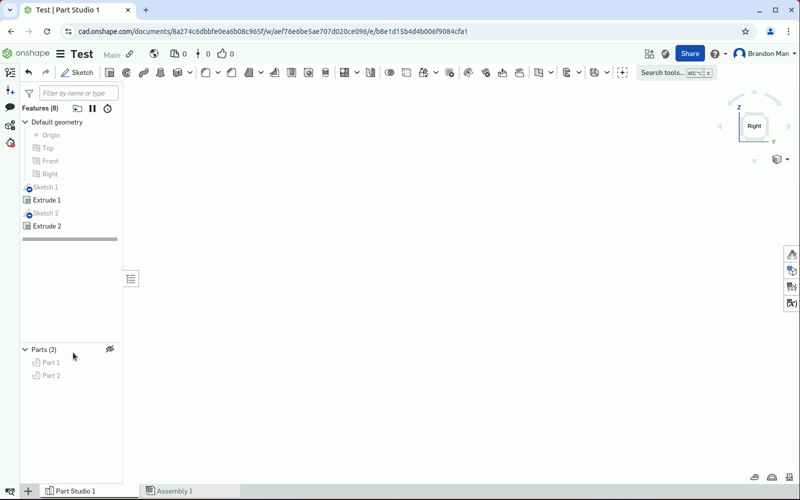
key_up(shift)
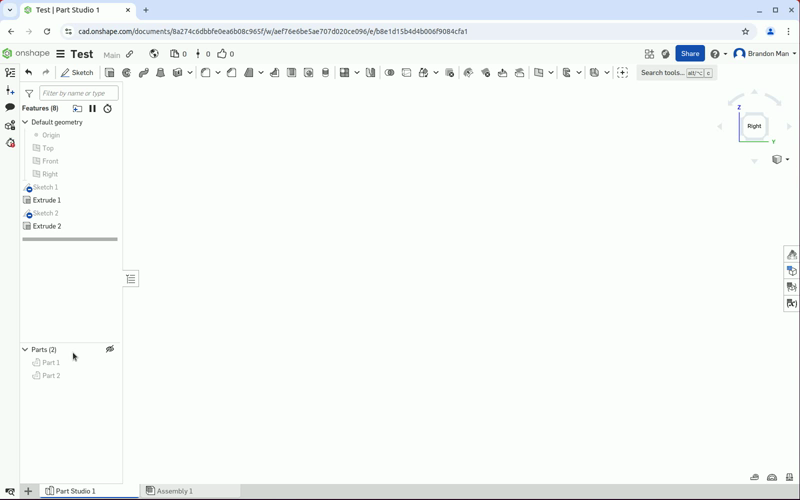
mouse_move(73, 352)
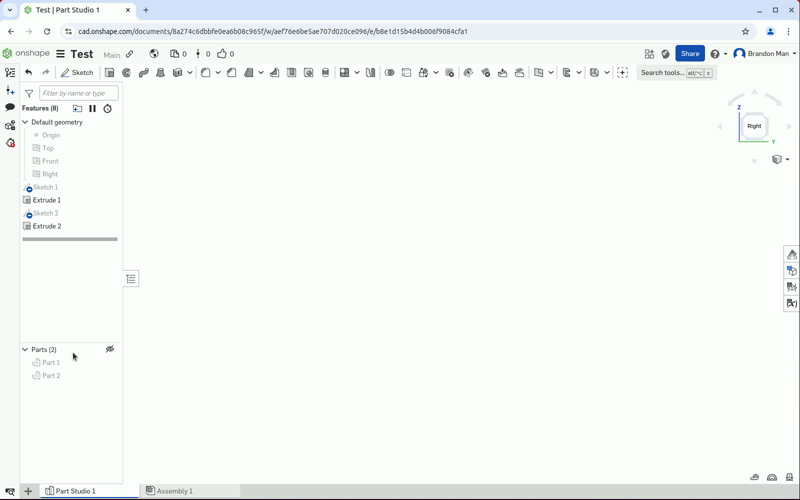
key(shift+y)
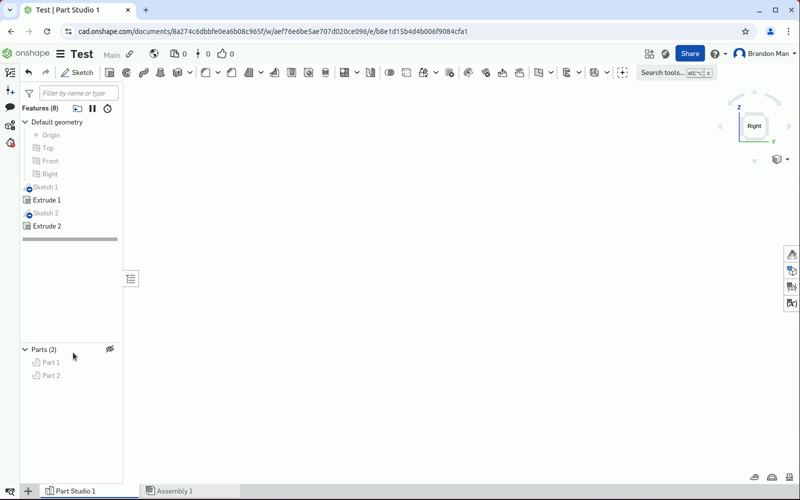
key(shift+s)
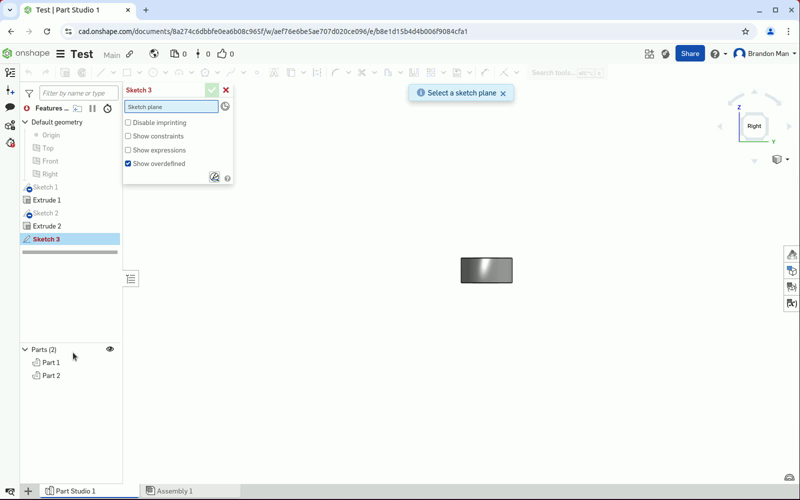
mouse_move(73, 176)
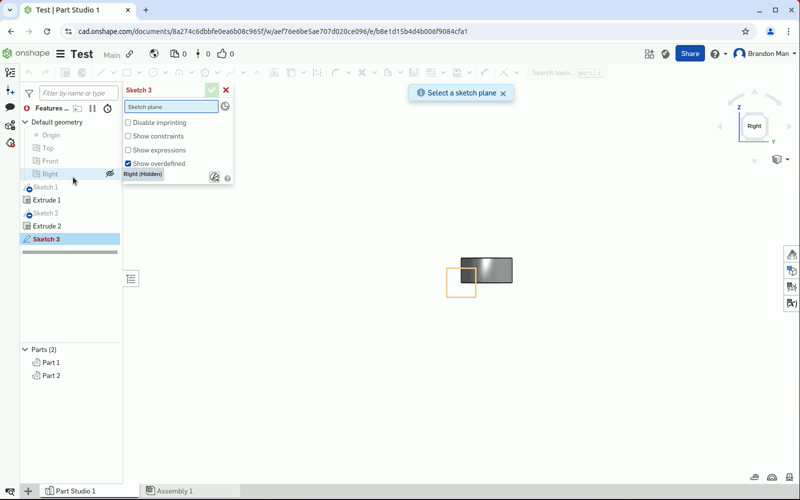
click(73, 176)
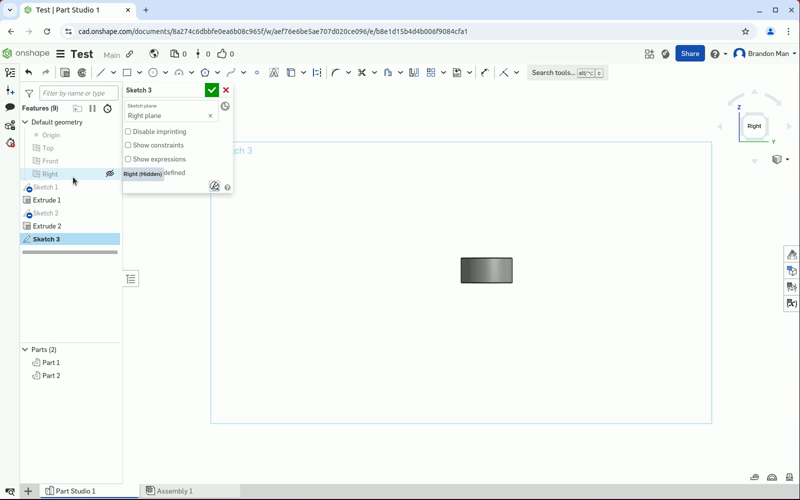
mouse_move(73, 352)
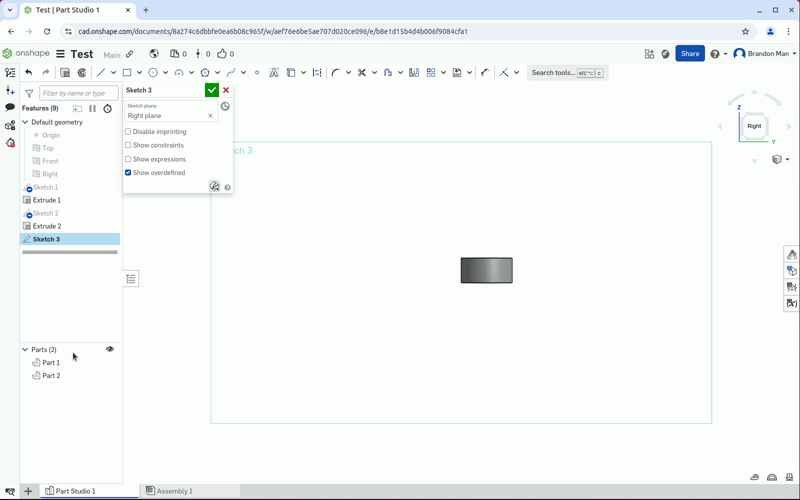
key(y)
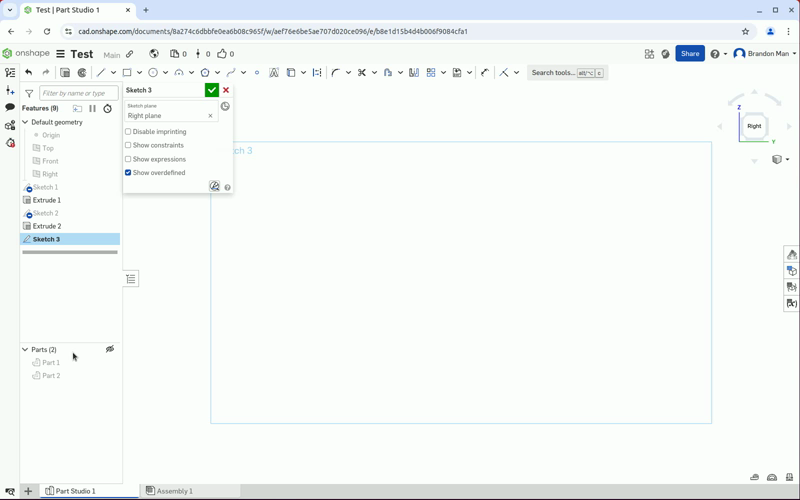
key(l)
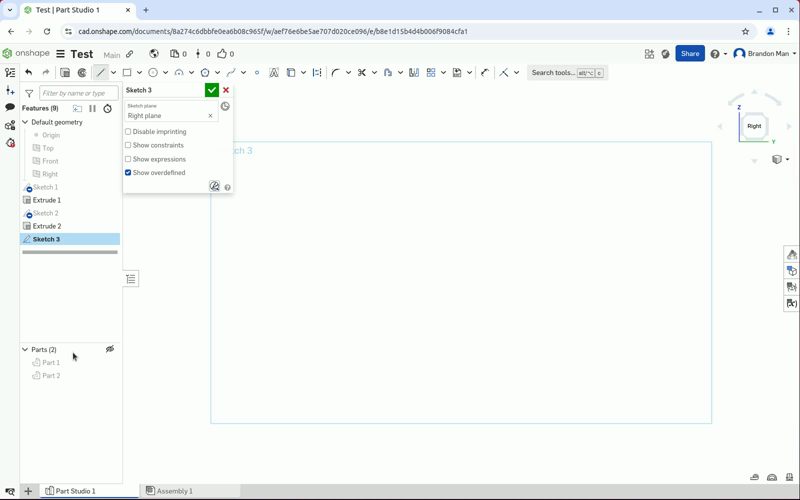
key_down(shift)
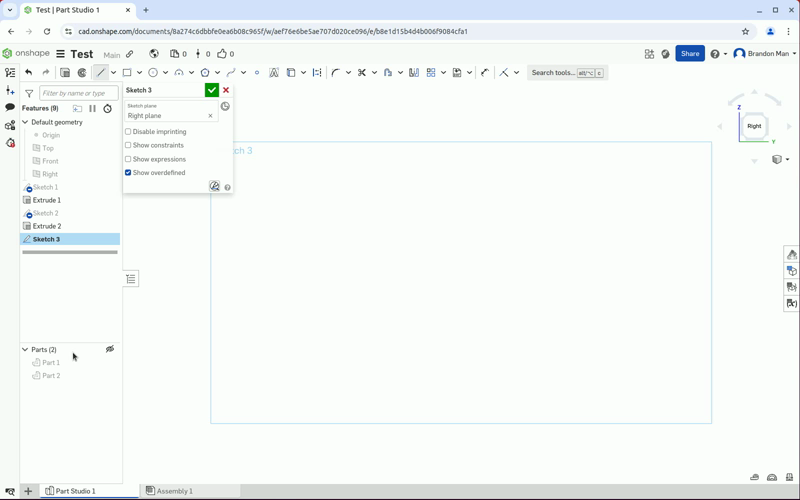
mouse_move(460, 258)
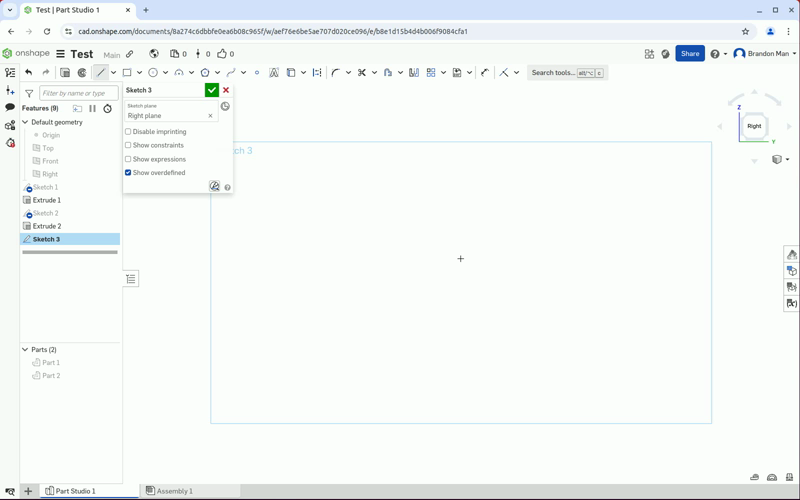
click(460, 258)
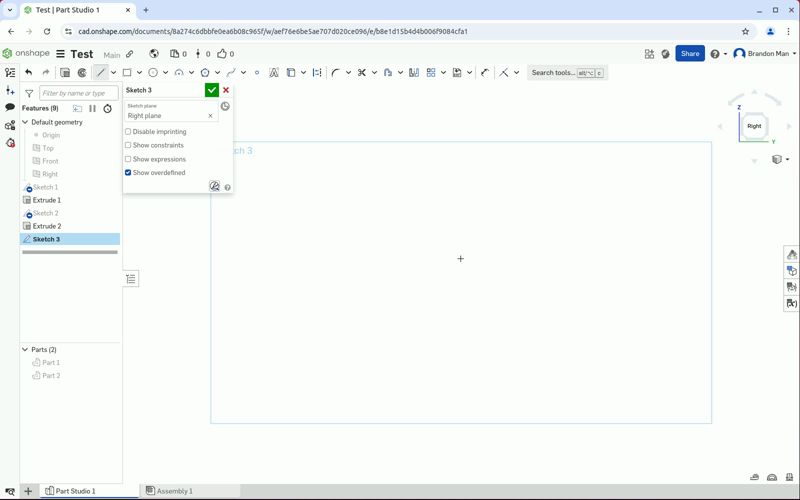
key_up(shift)
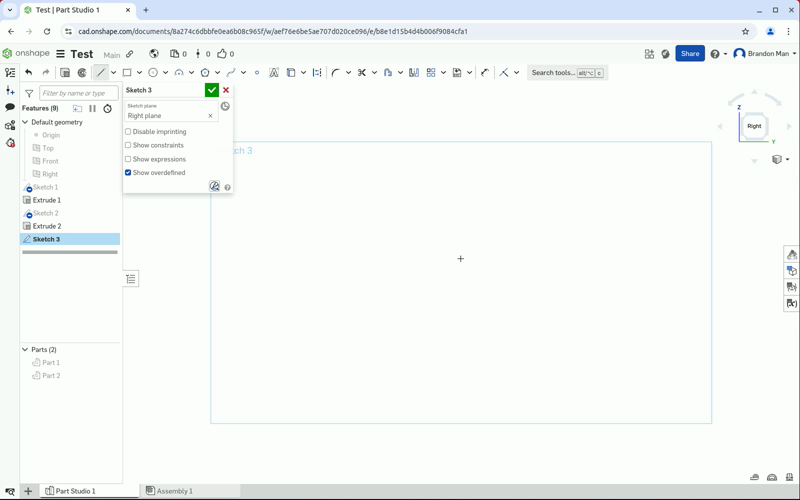
key_down(shift)
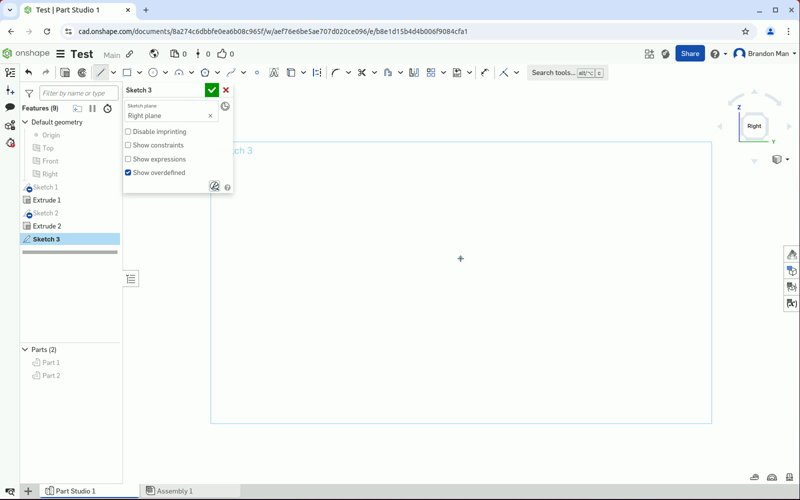
mouse_move(490, 258)
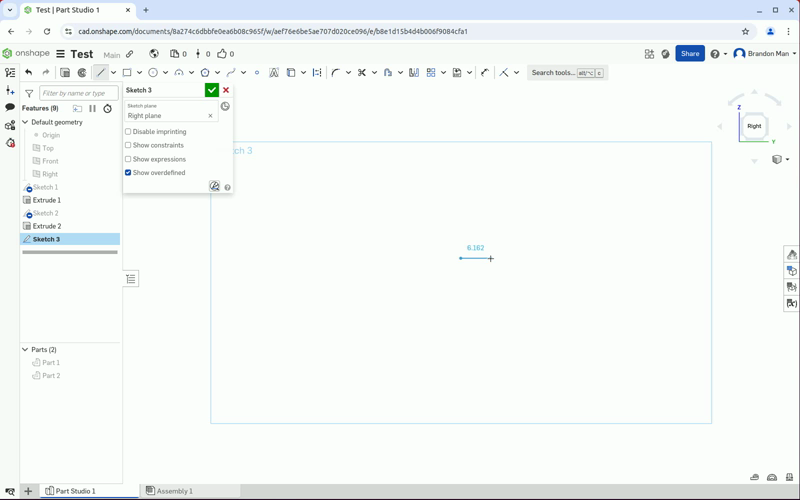
mouse_move(511, 258)
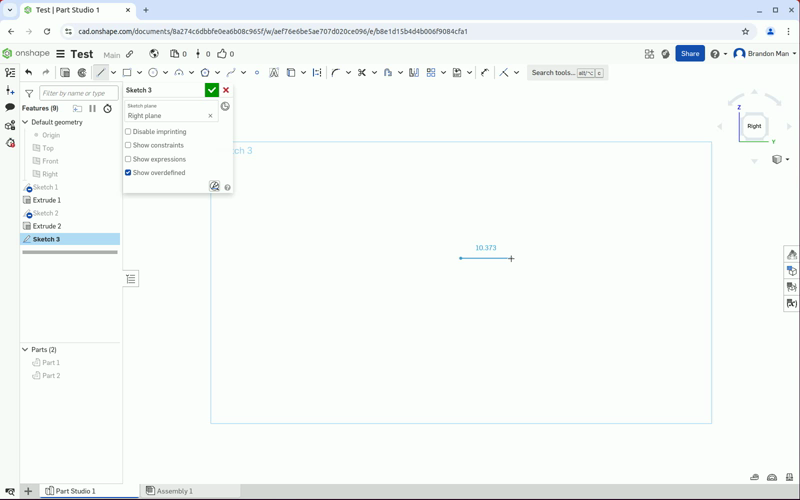
click(511, 258)
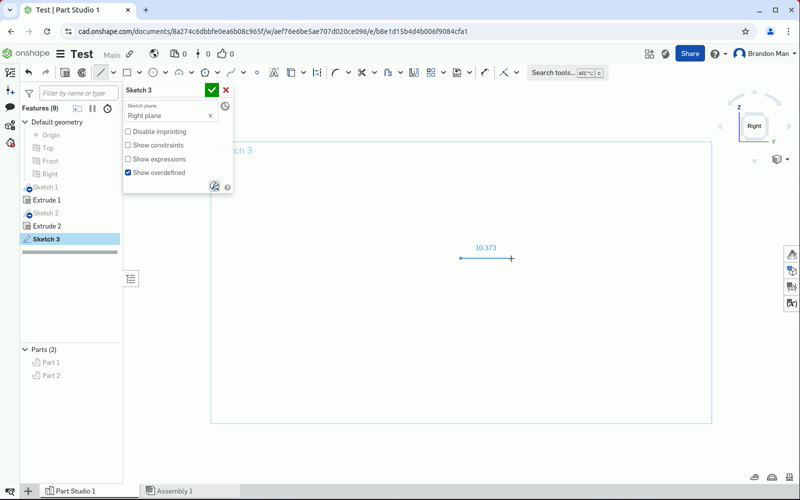
key_up(shift)
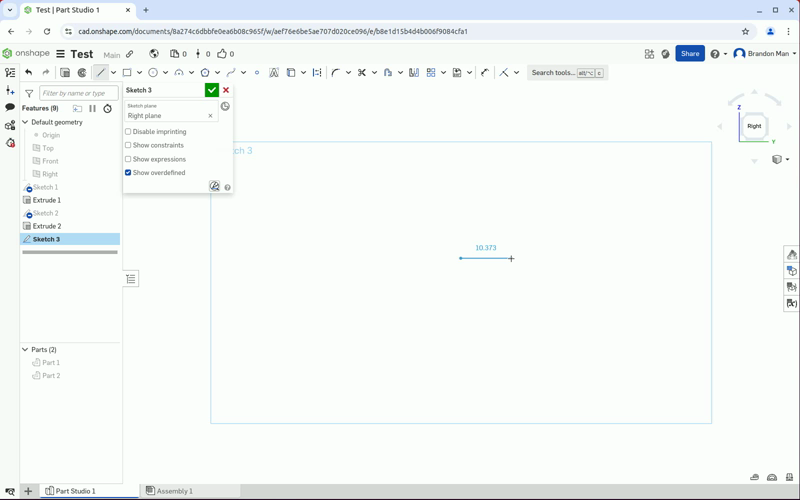
key_down(shift)
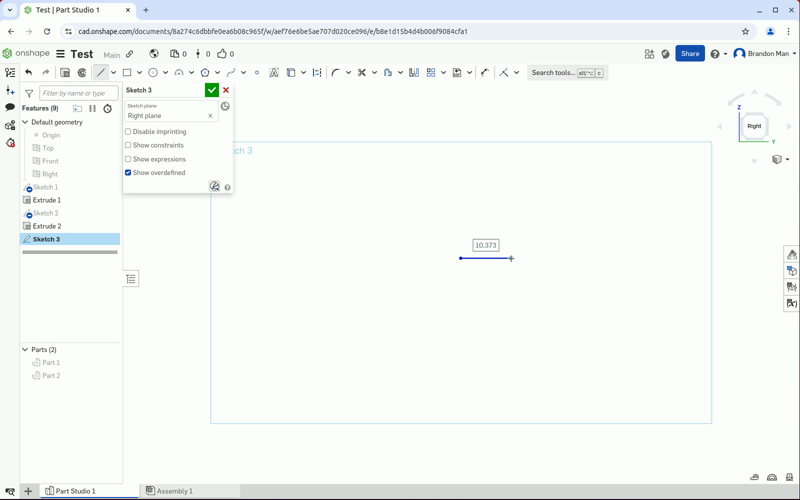
mouse_move(541, 258)
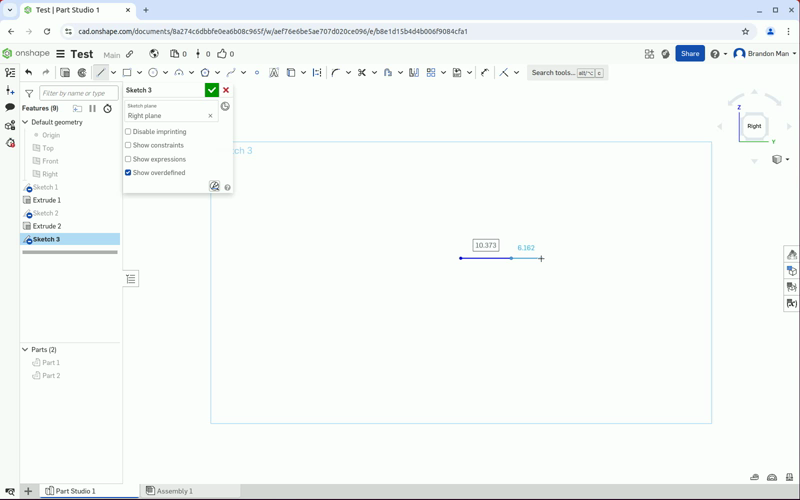
mouse_move(511, 207)
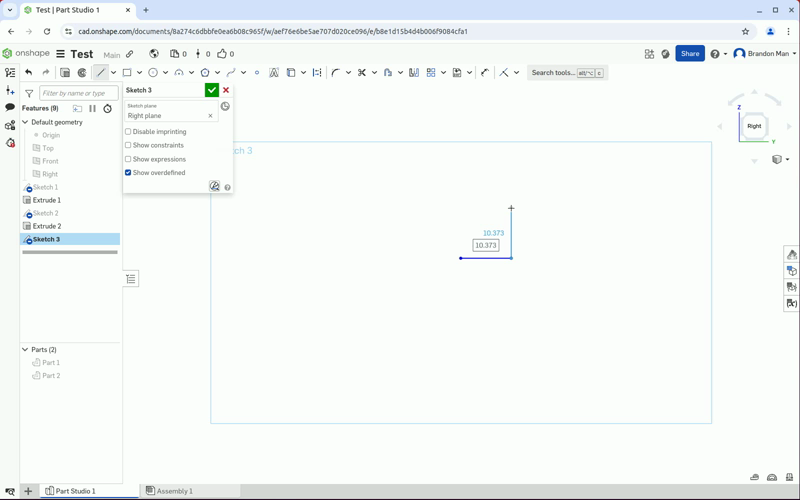
click(511, 207)
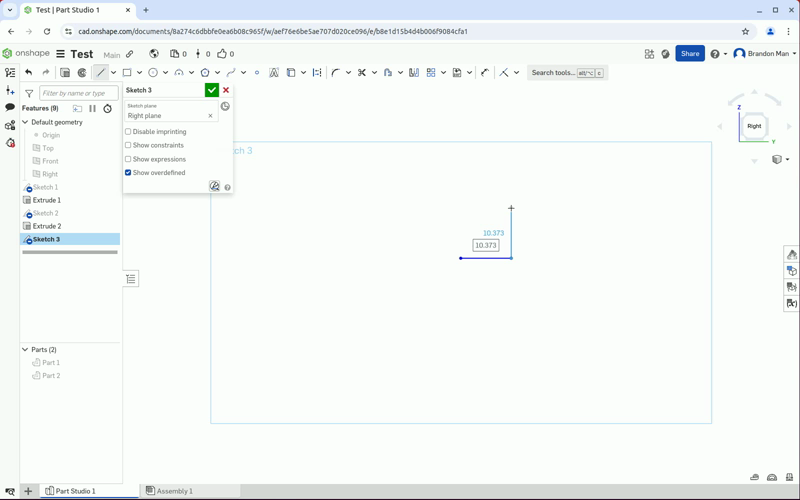
key_up(shift)
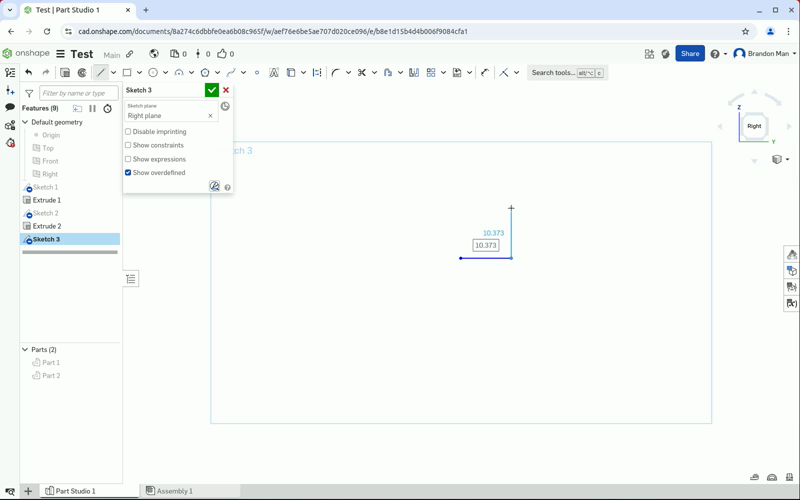
key_down(shift)
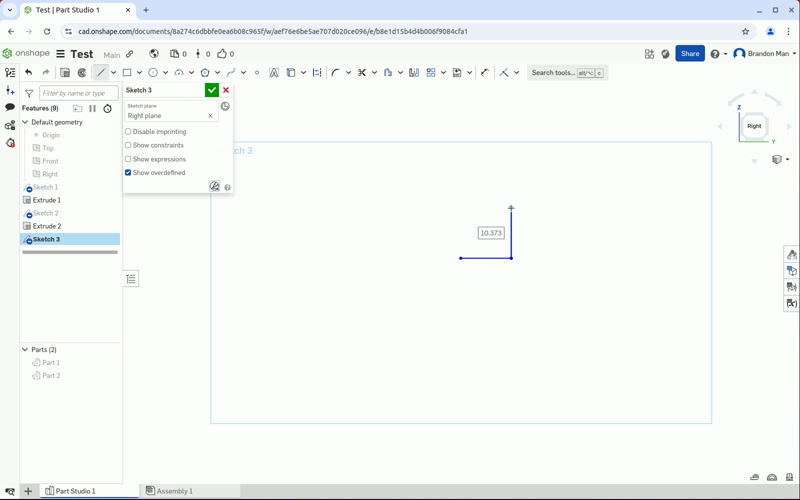
mouse_move(541, 207)
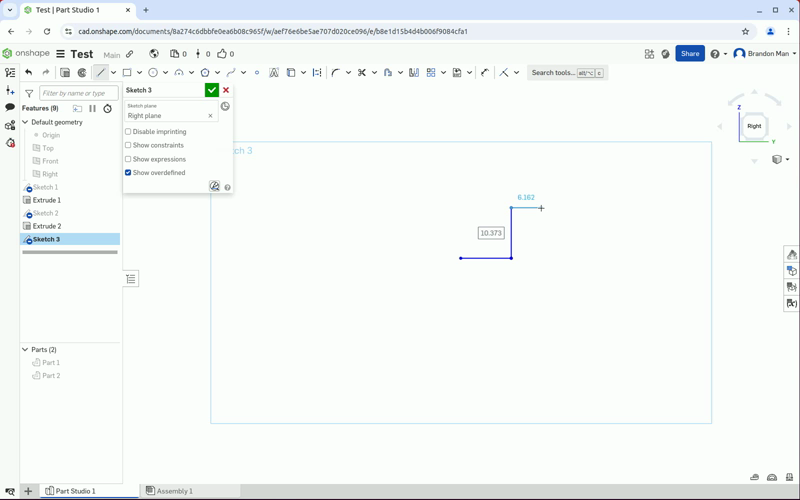
mouse_move(498, 207)
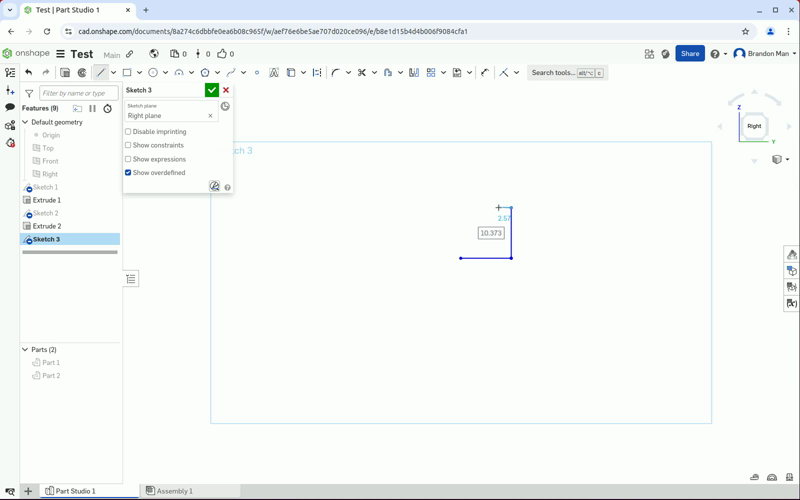
click(498, 207)
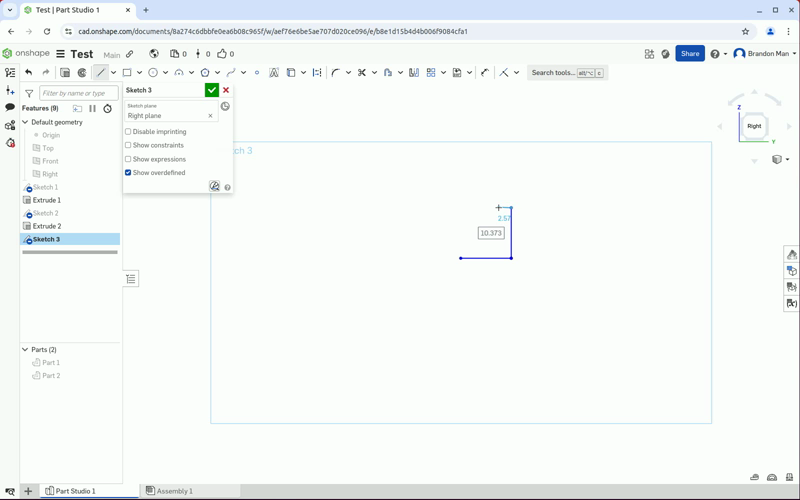
key_up(shift)
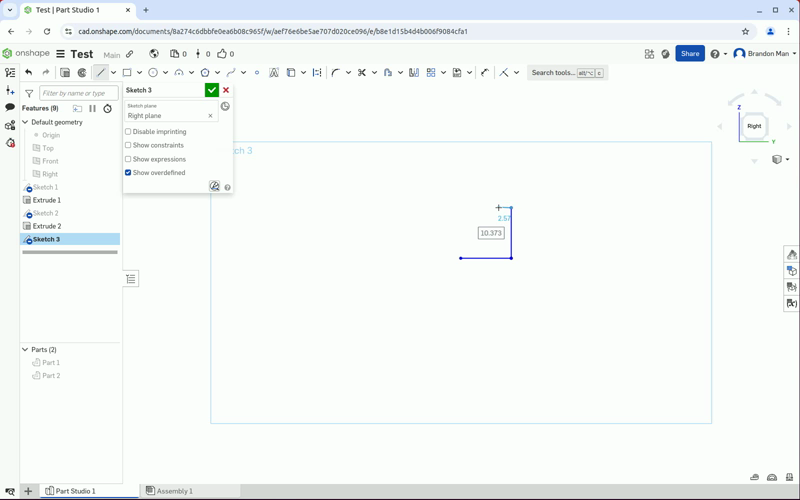
key_down(shift)
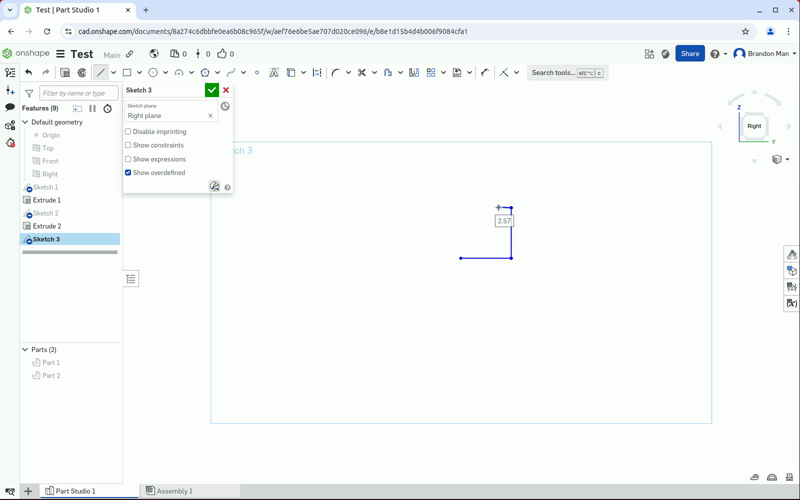
mouse_move(528, 207)
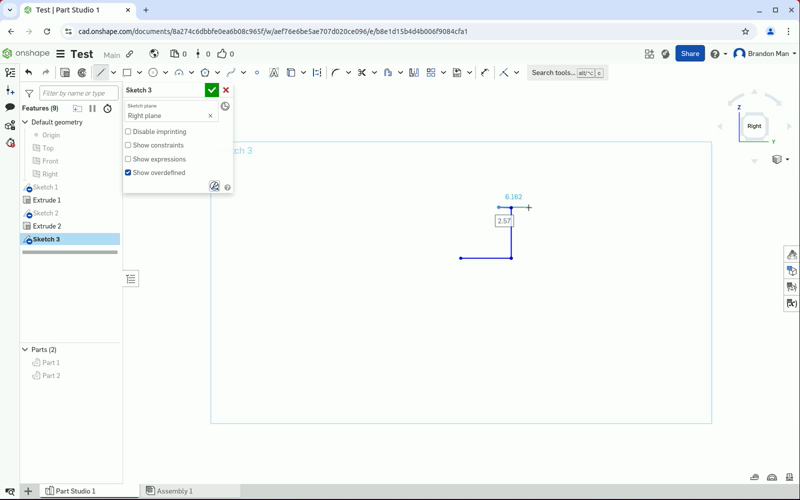
mouse_move(498, 220)
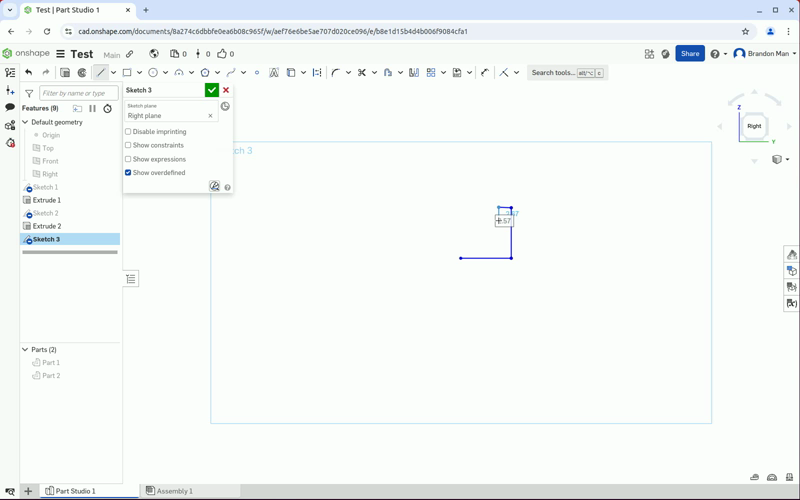
click(498, 220)
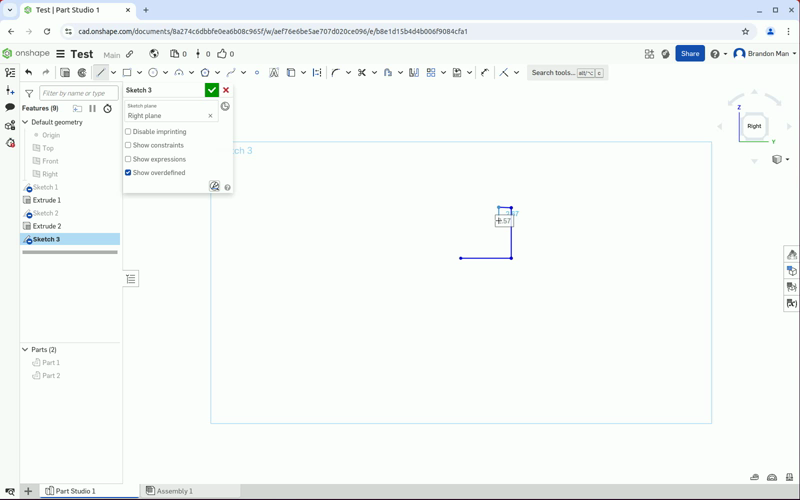
key_up(shift)
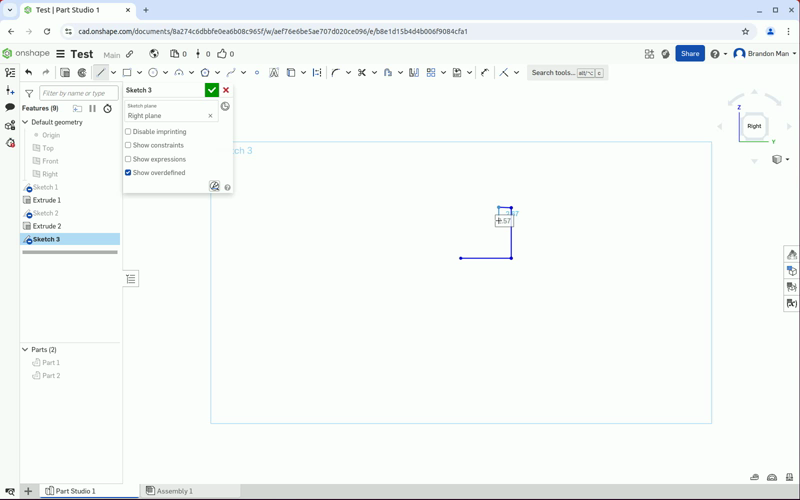
key(esc)
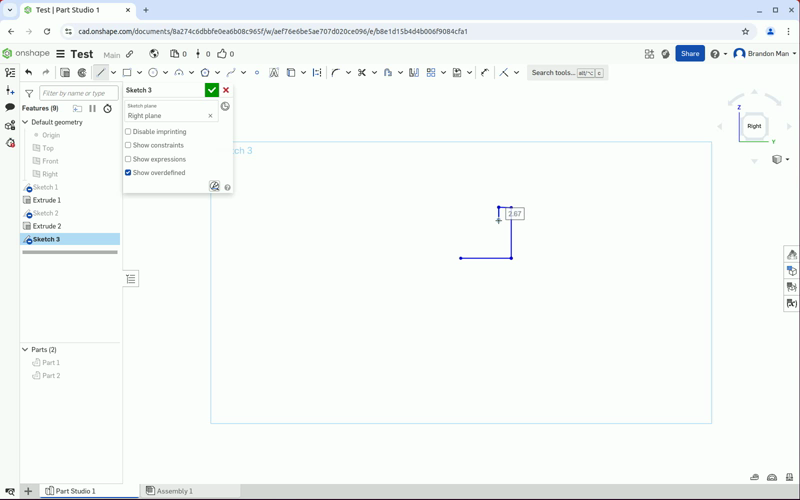
key(a)
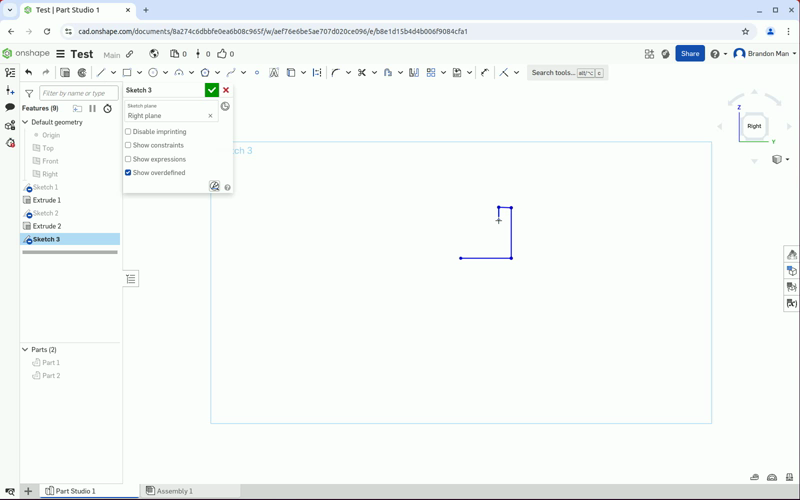
mouse_move(498, 220)
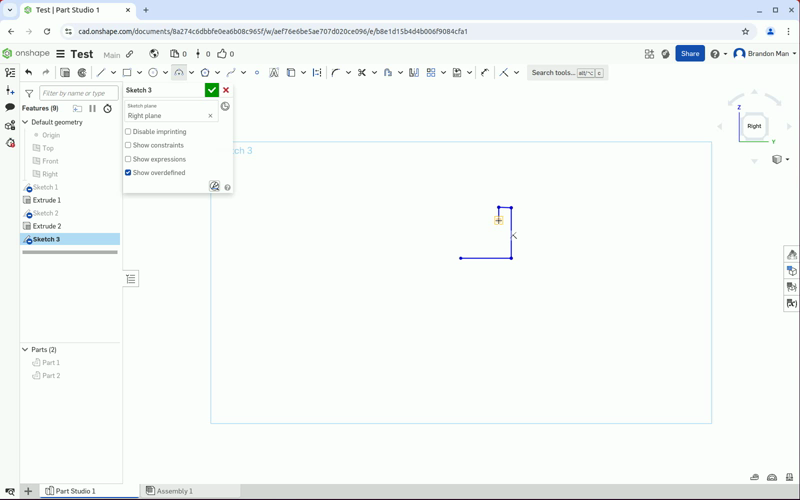
click(498, 220)
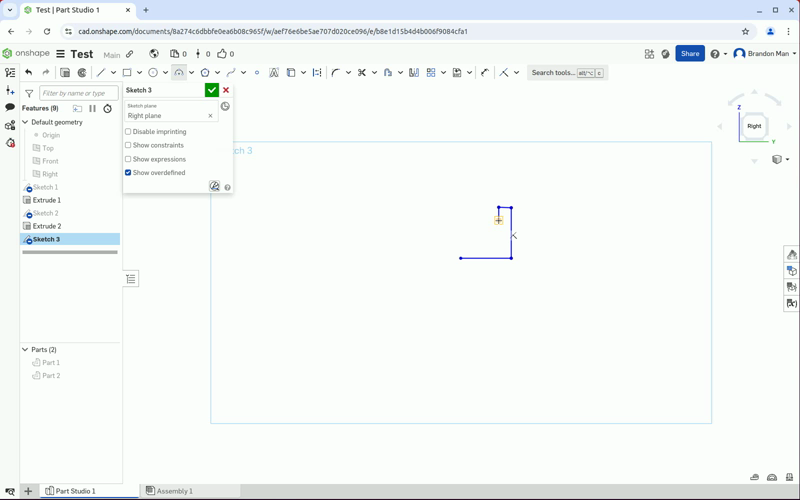
key_down(shift)
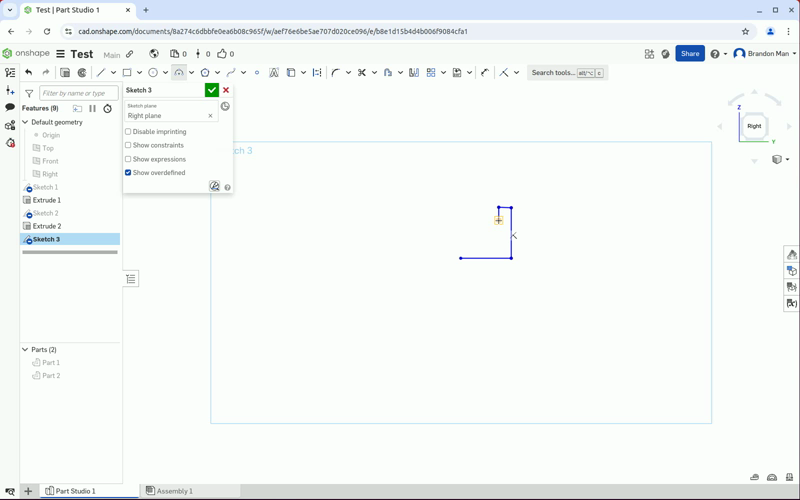
mouse_move(473, 220)
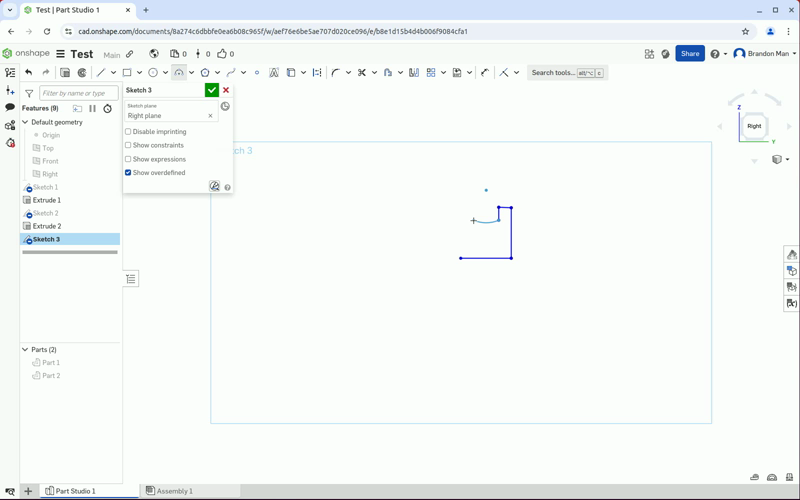
click(473, 220)
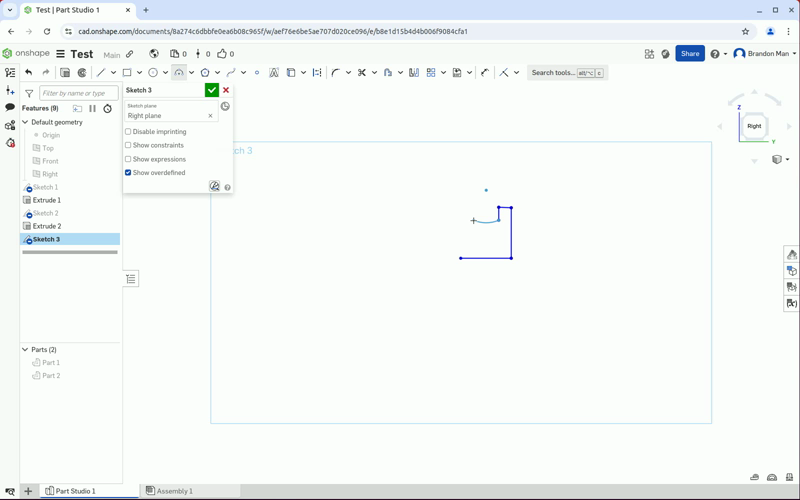
mouse_move(486, 232)
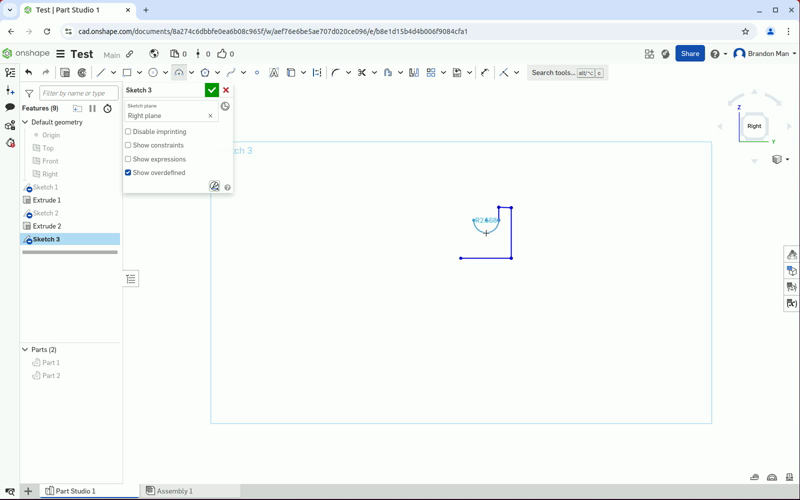
click(486, 232)
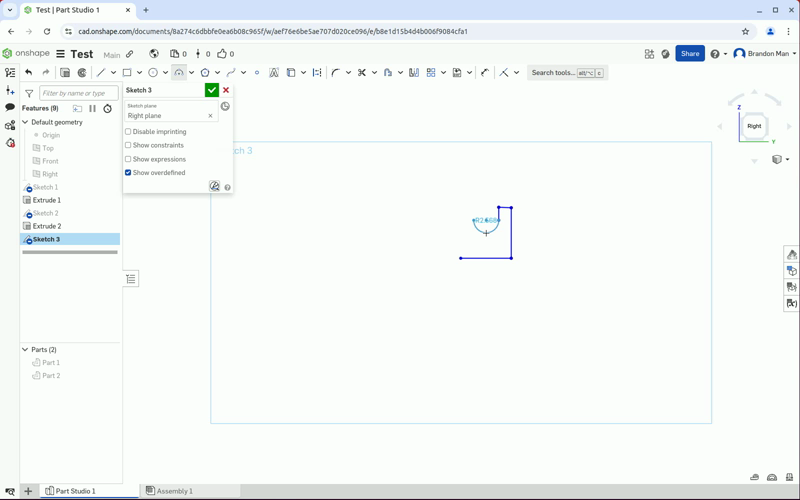
key_up(shift)
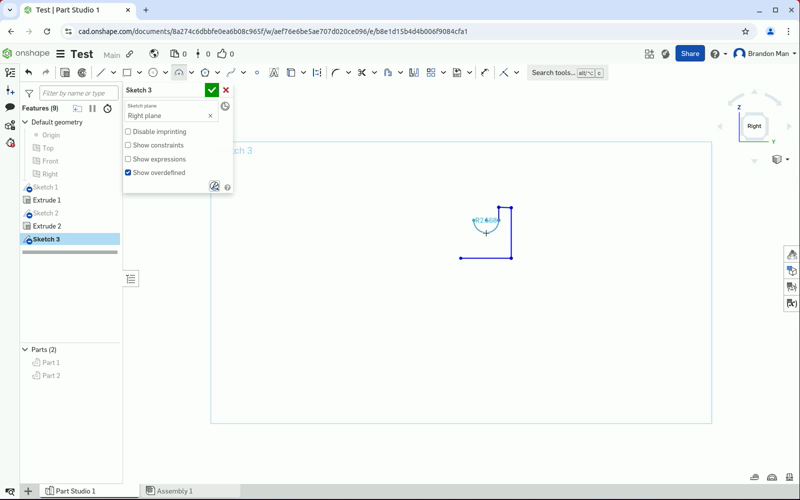
key(esc)
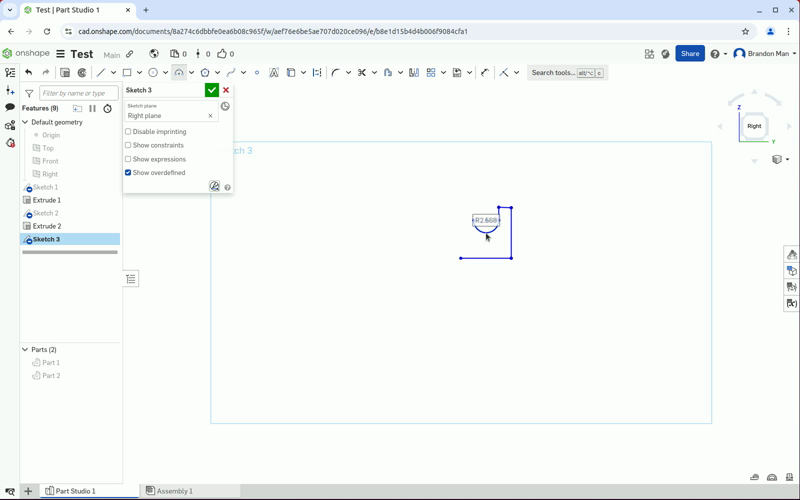
key(l)
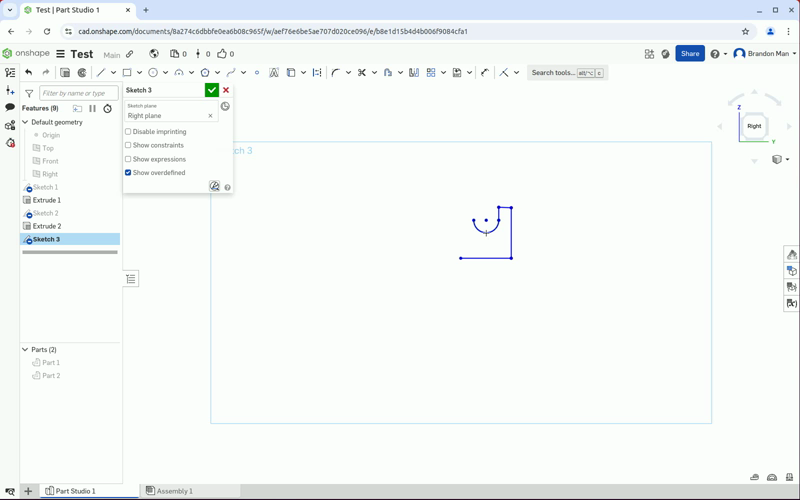
mouse_move(473, 220)
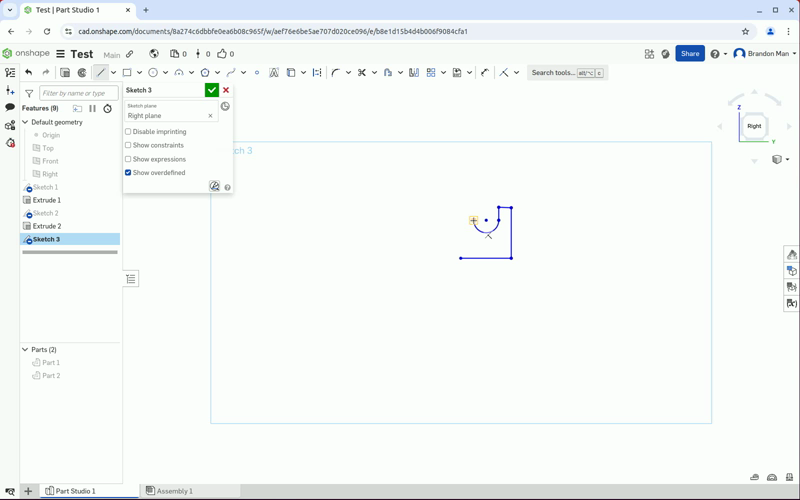
click(473, 220)
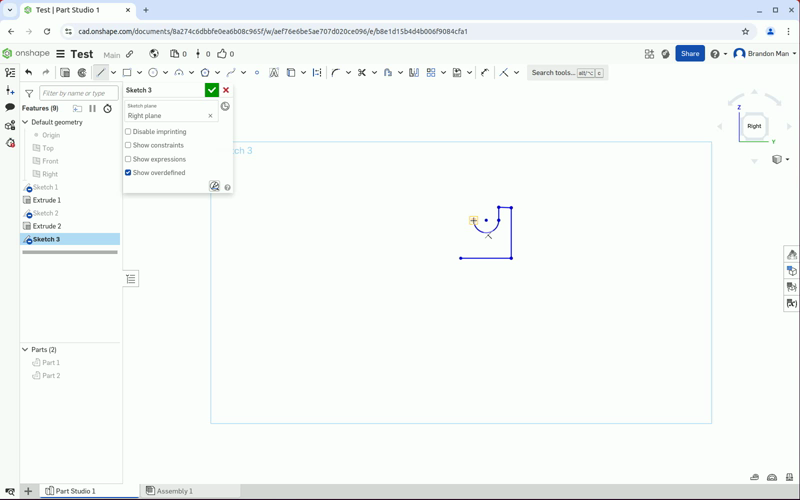
key_down(shift)
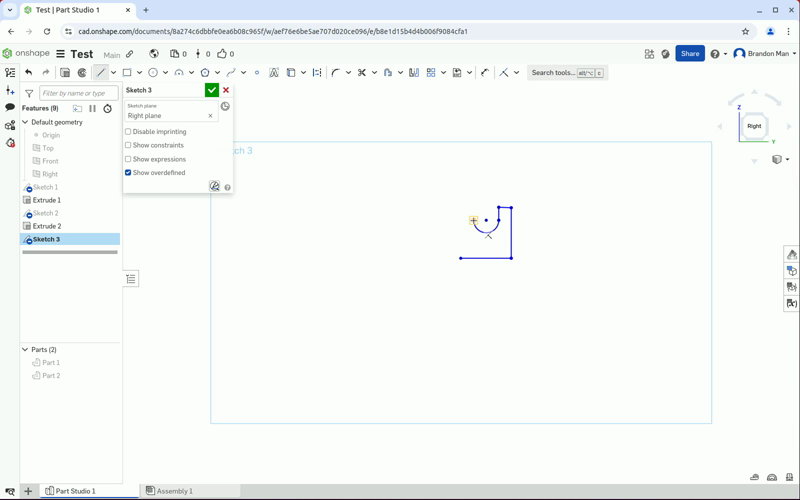
mouse_move(503, 220)
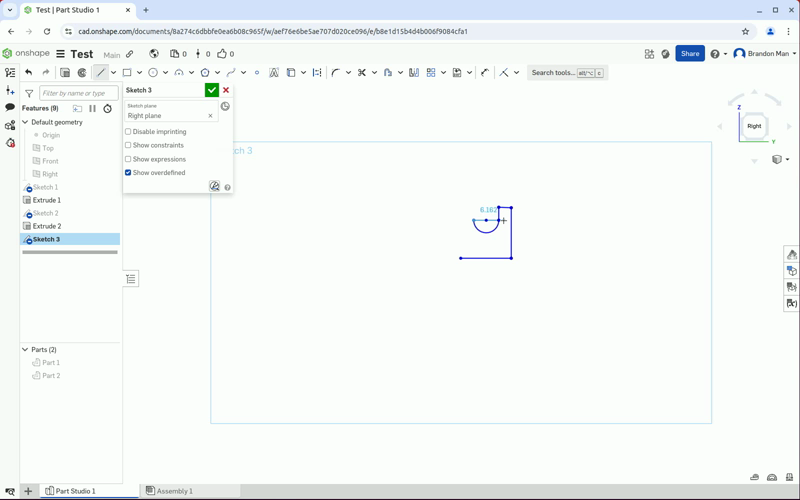
mouse_move(473, 207)
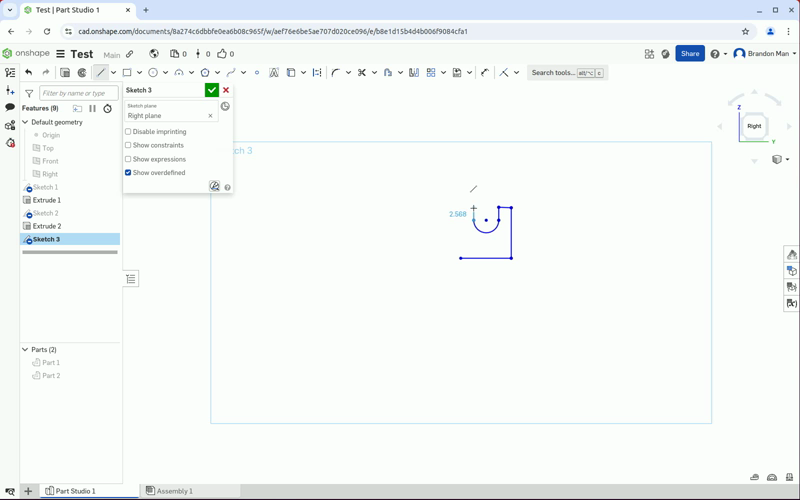
click(473, 207)
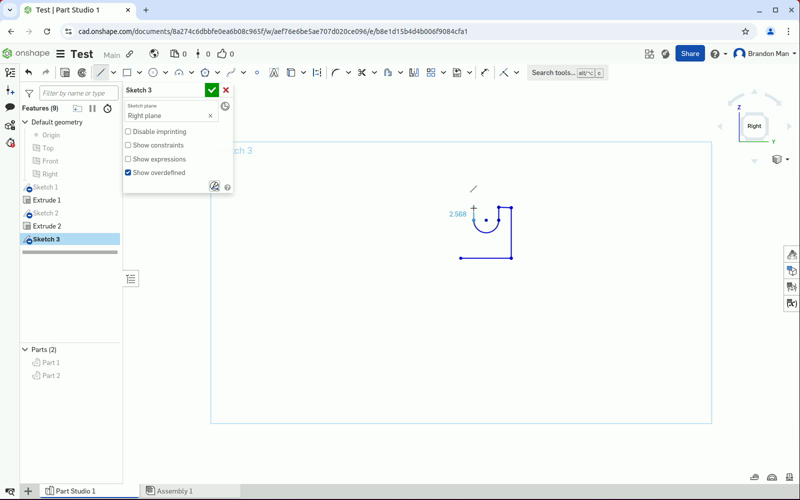
key_up(shift)
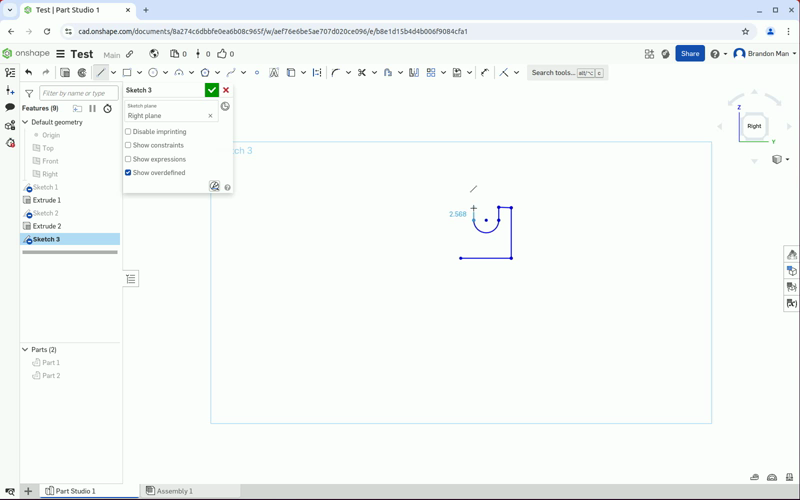
key_down(shift)
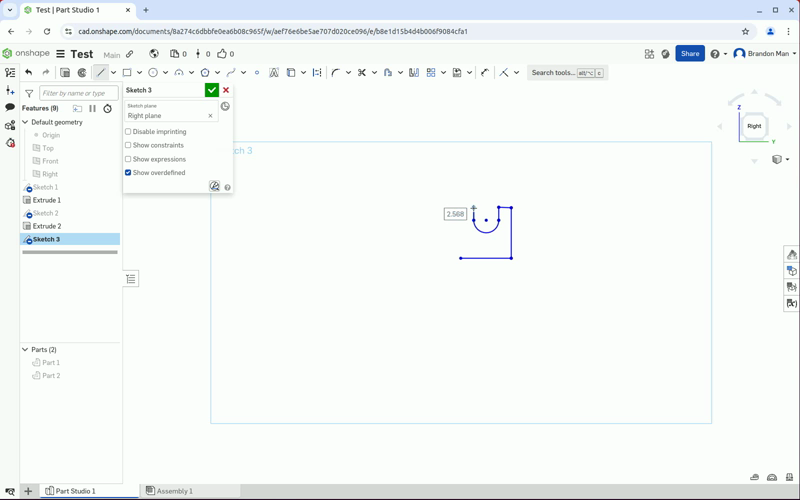
mouse_move(503, 207)
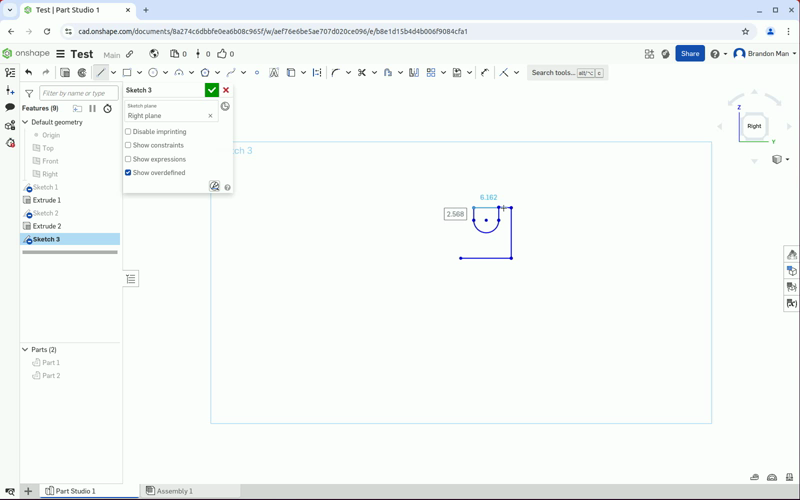
mouse_move(460, 207)
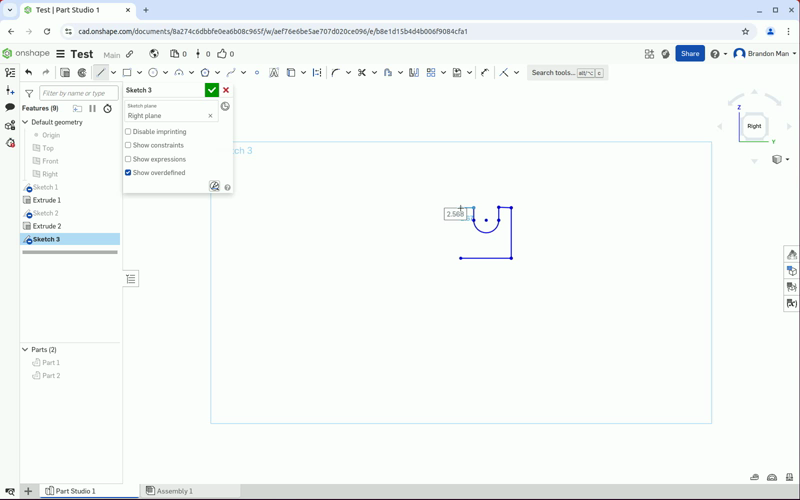
click(460, 207)
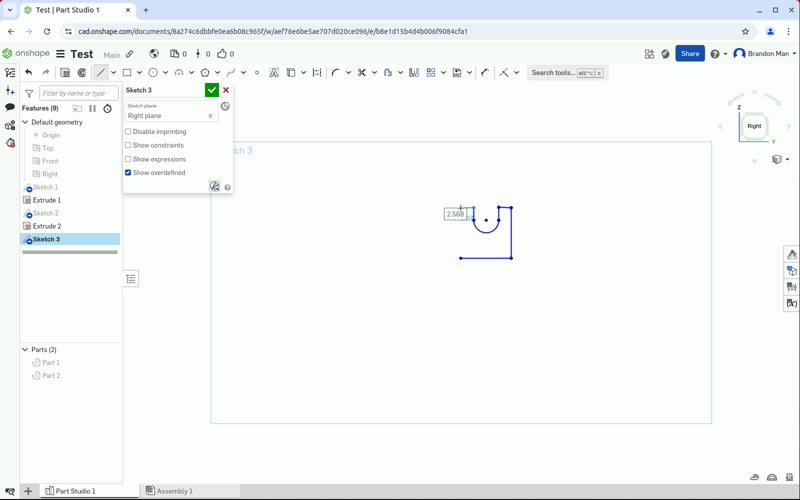
key_up(shift)
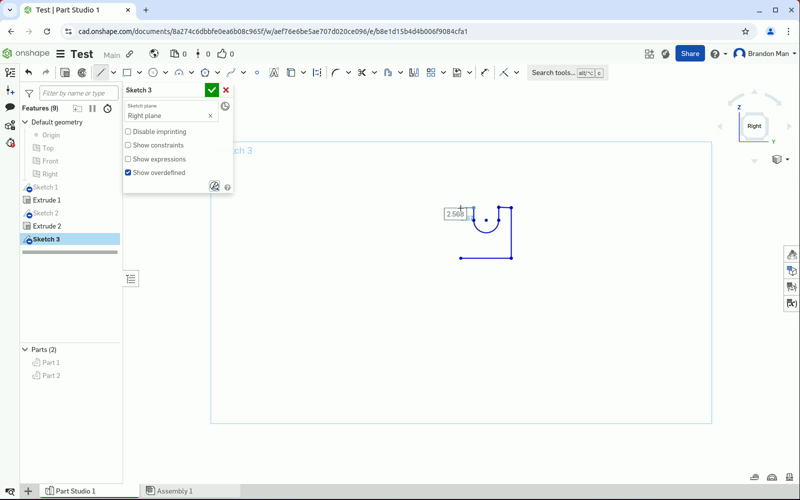
mouse_move(490, 207)
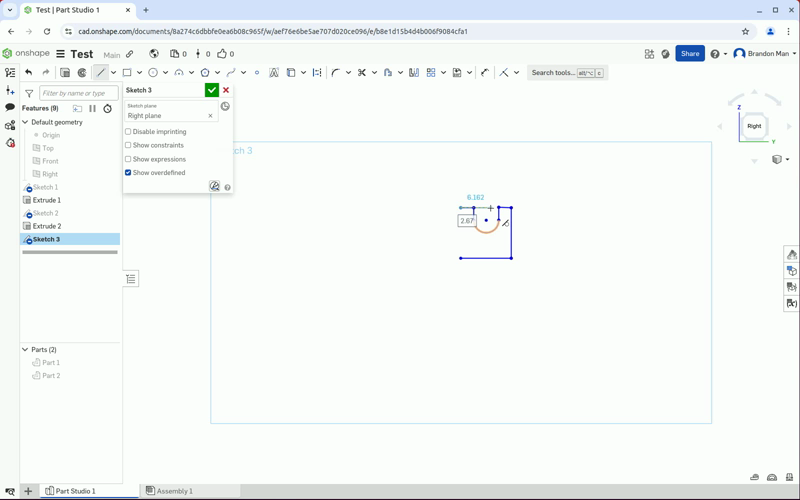
key_down(shift)
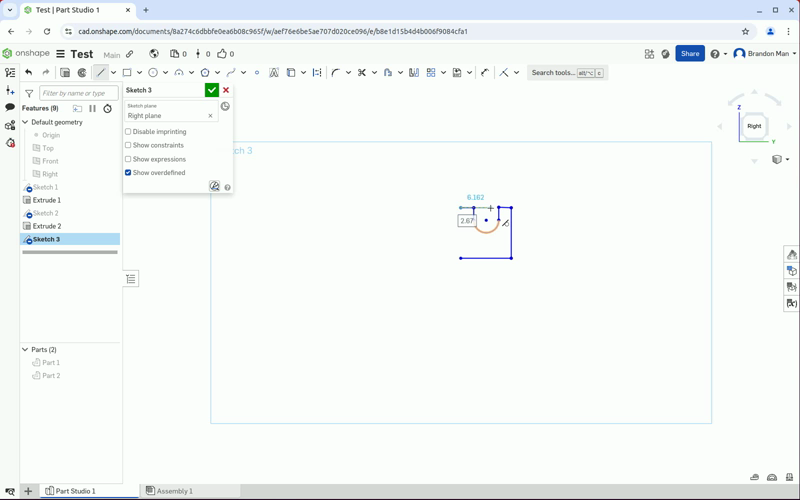
mouse_move(460, 258)
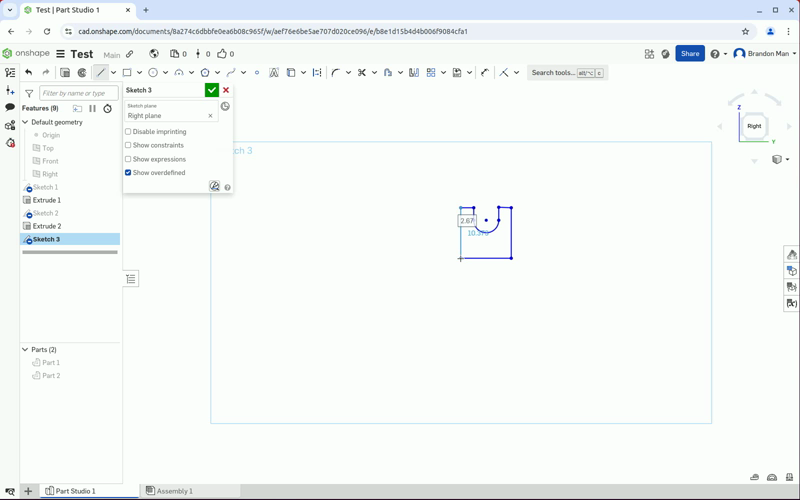
key_up(shift)
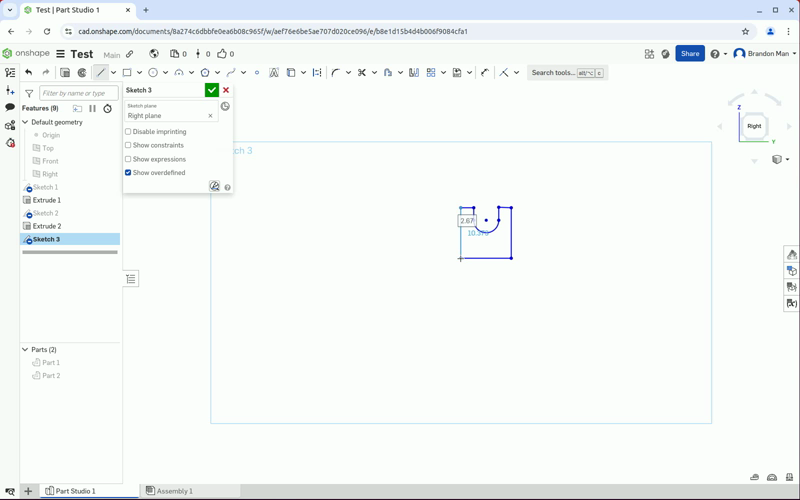
click(460, 258)
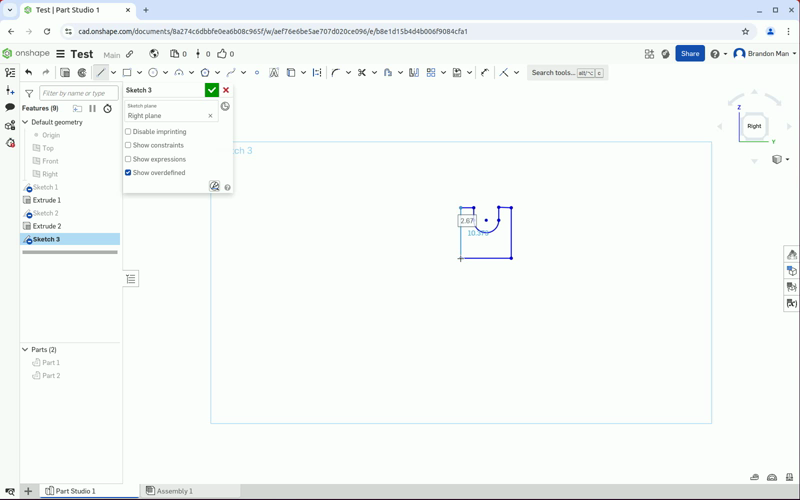
key(esc)
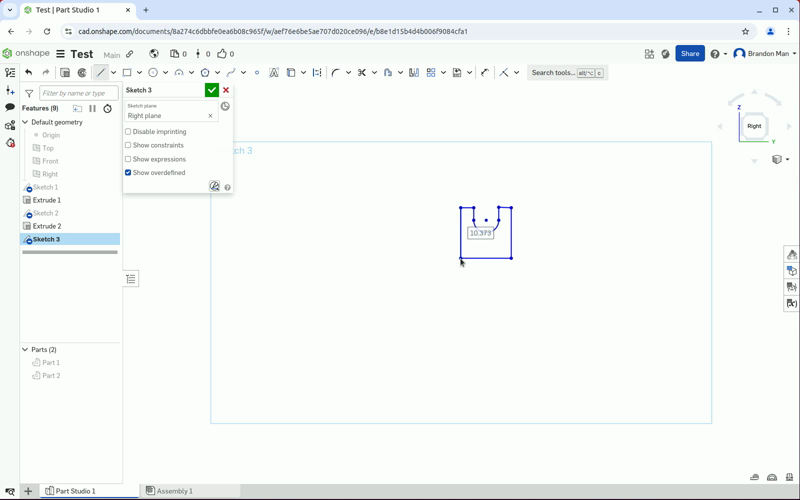
mouse_move(492, 242)
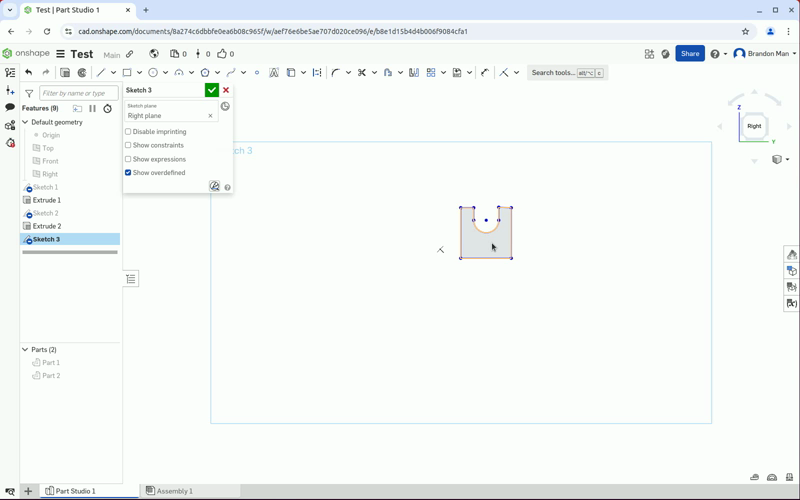
scroll(6)
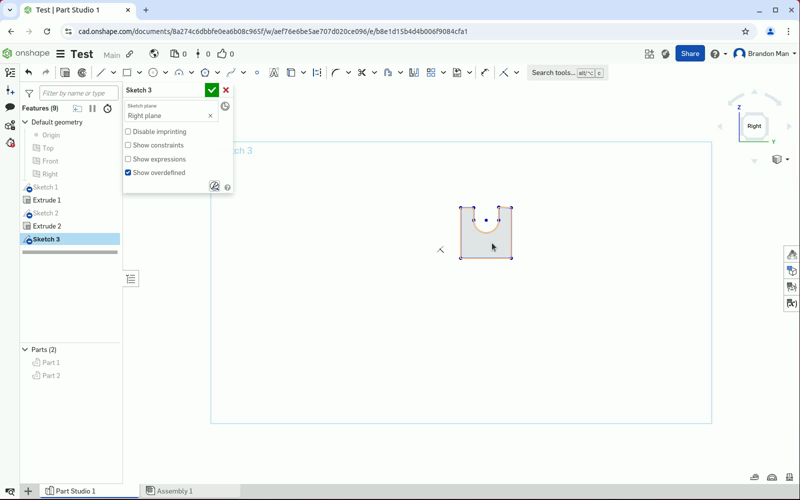
scroll(6)
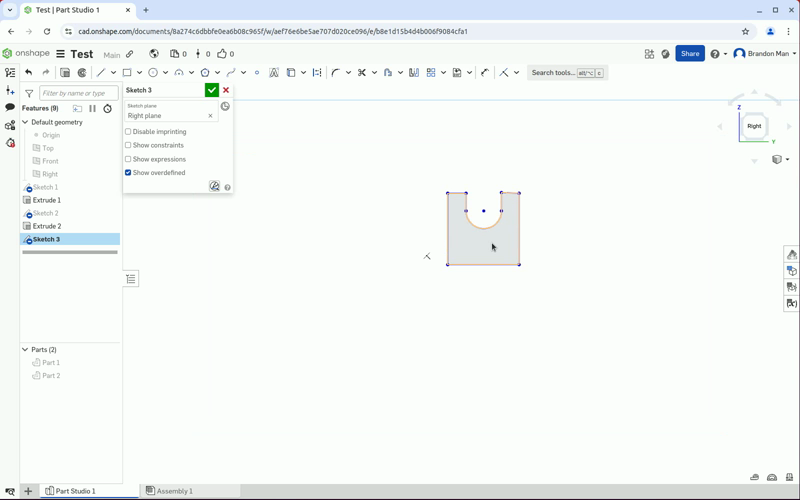
scroll(6)
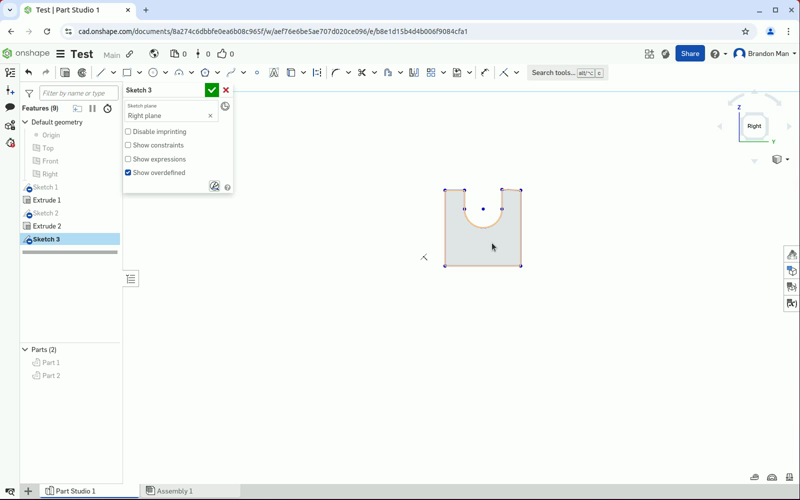
scroll(6)
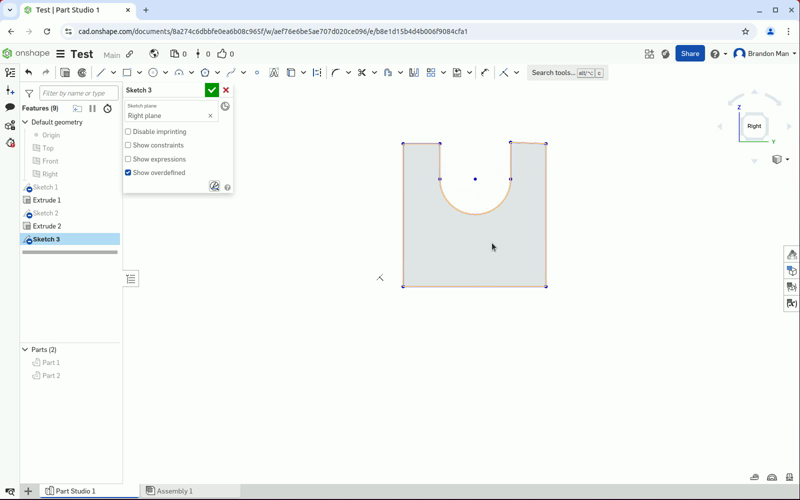
scroll(6)
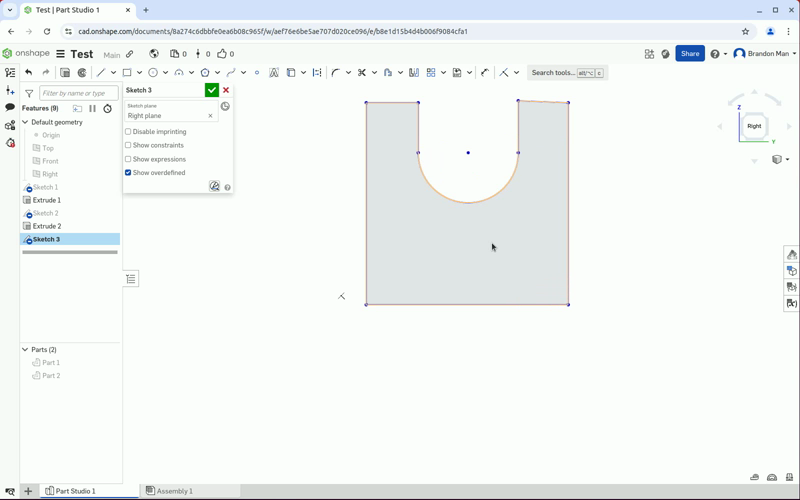
scroll(6)
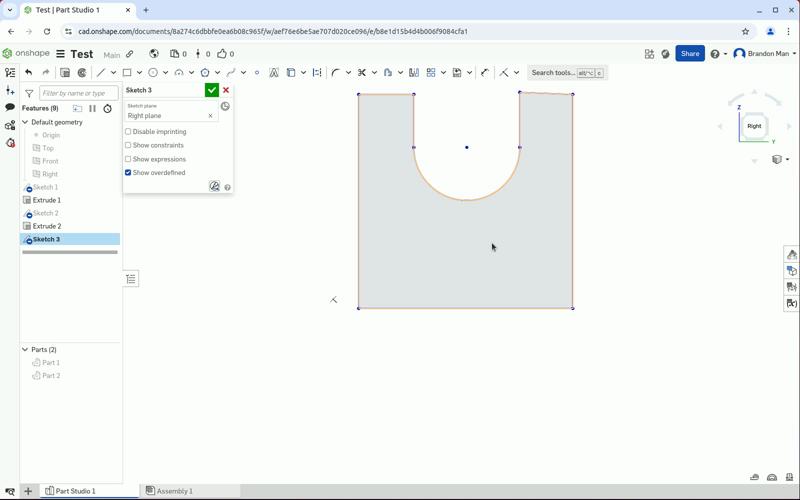
scroll(6)
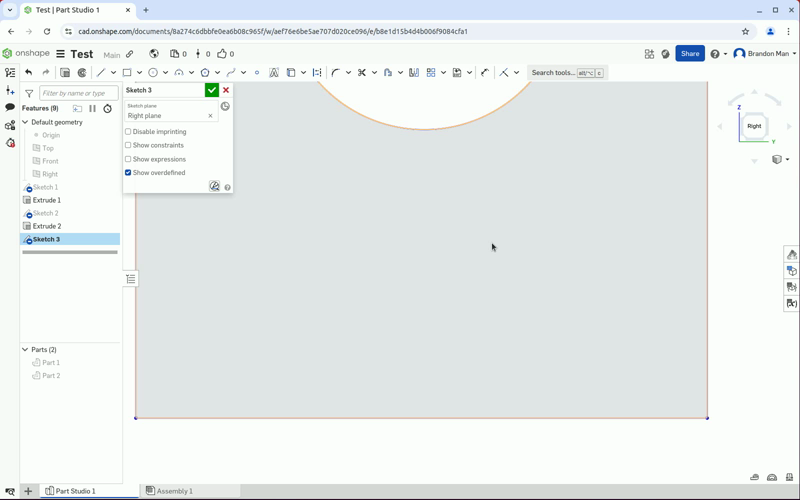
click(492, 242)
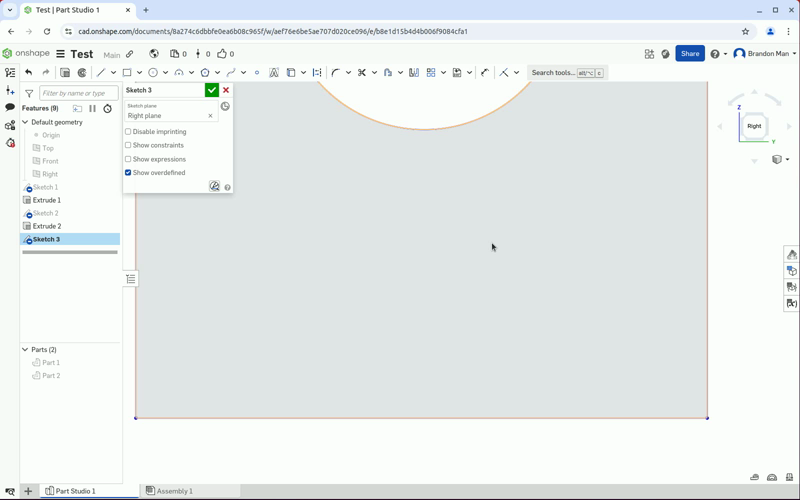
scroll(-6)
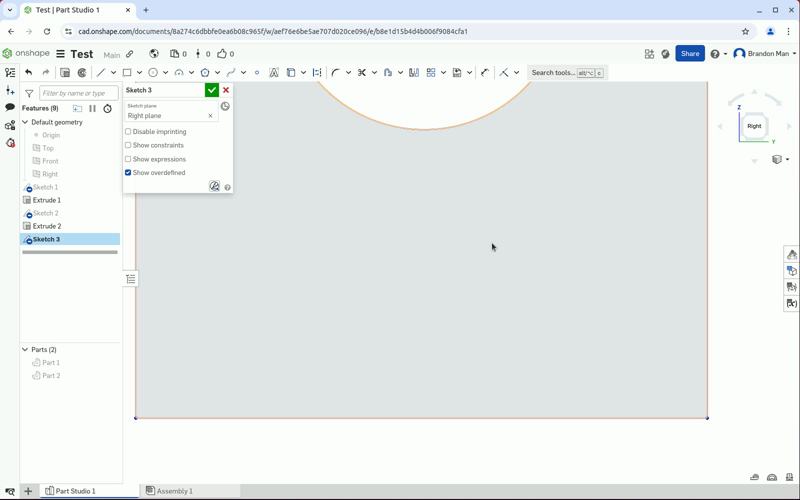
scroll(-6)
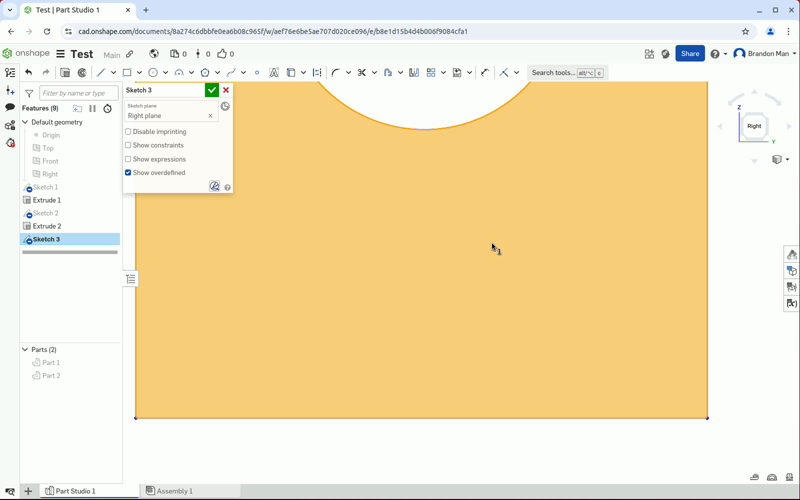
scroll(-6)
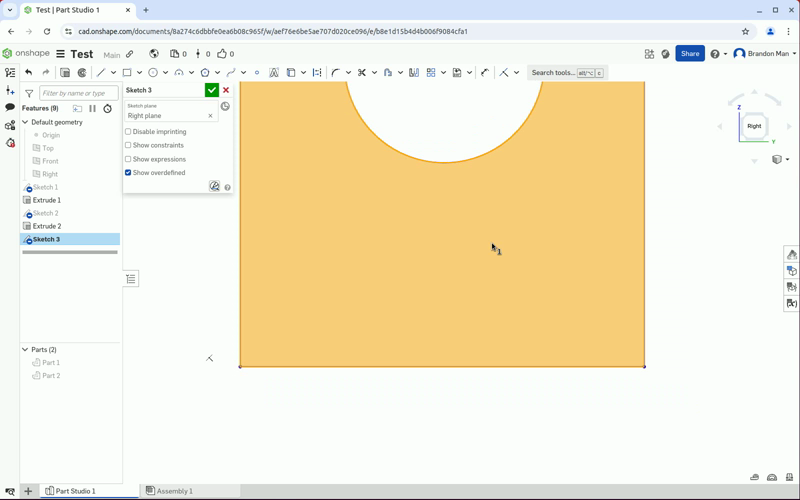
scroll(-6)
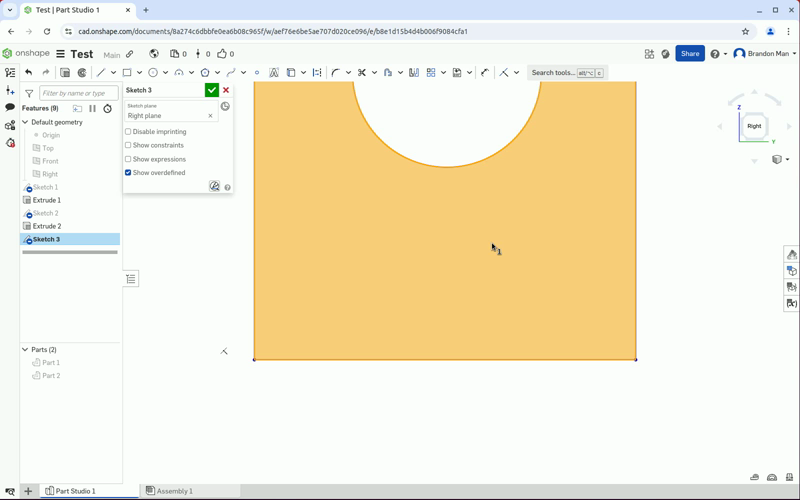
scroll(-6)
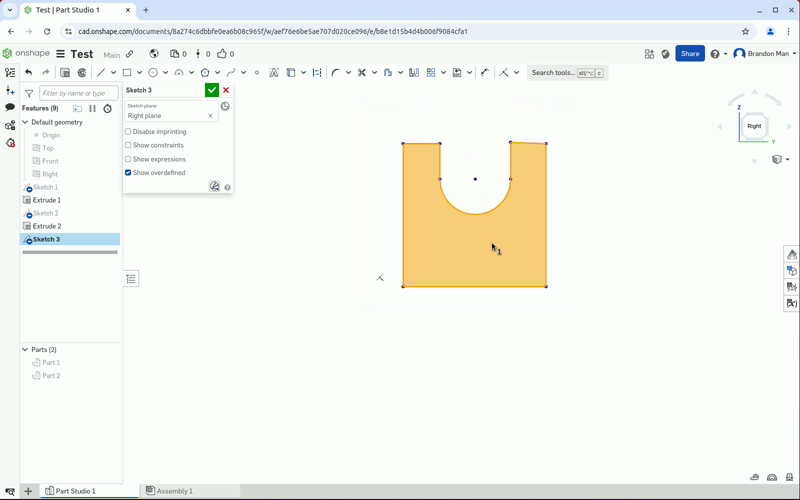
scroll(-6)
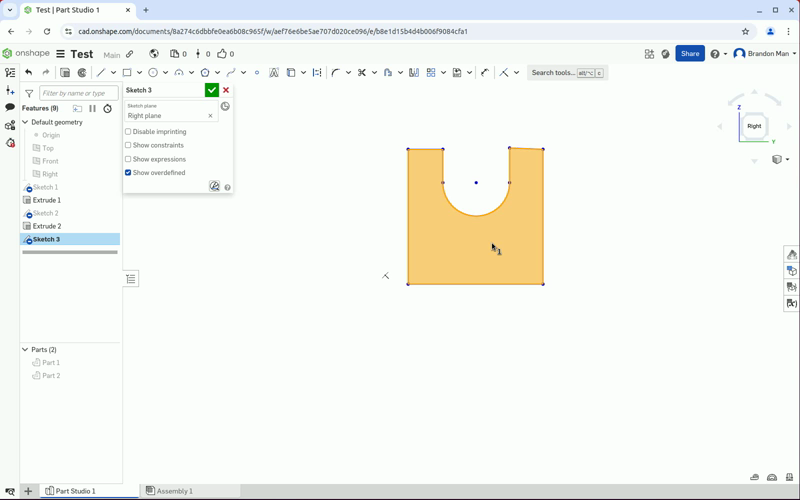
scroll(-6)
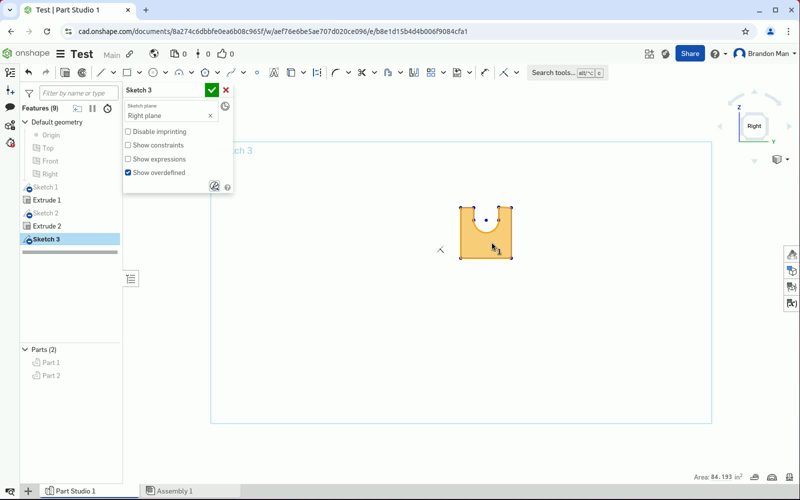
mouse_move(73, 352)
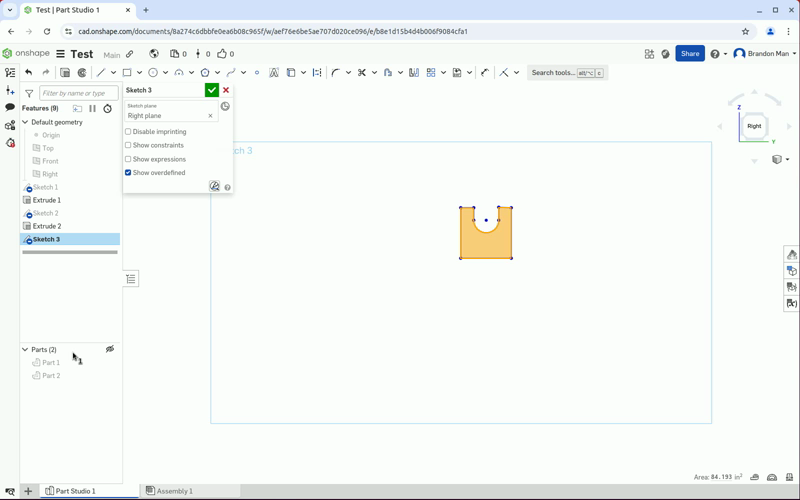
key(shift+y)
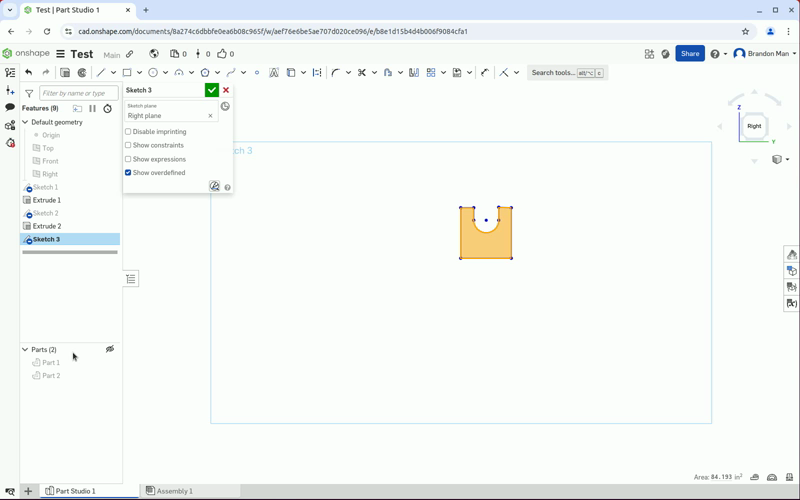
key(shift+e)
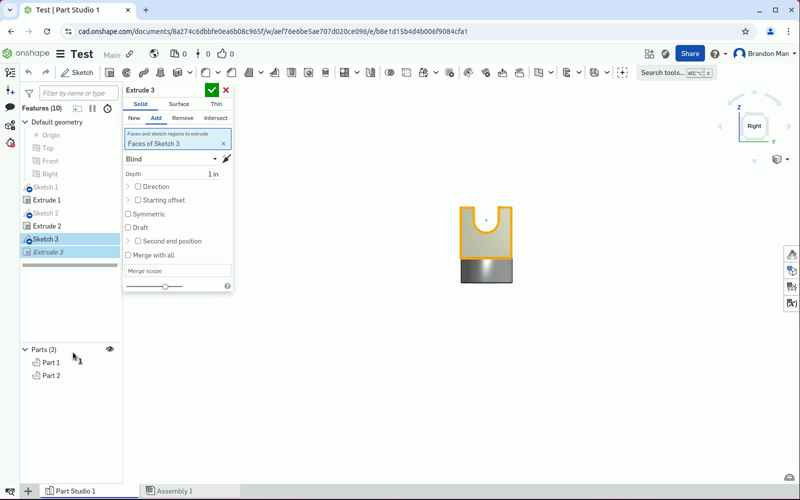
mouse_move(143, 106)
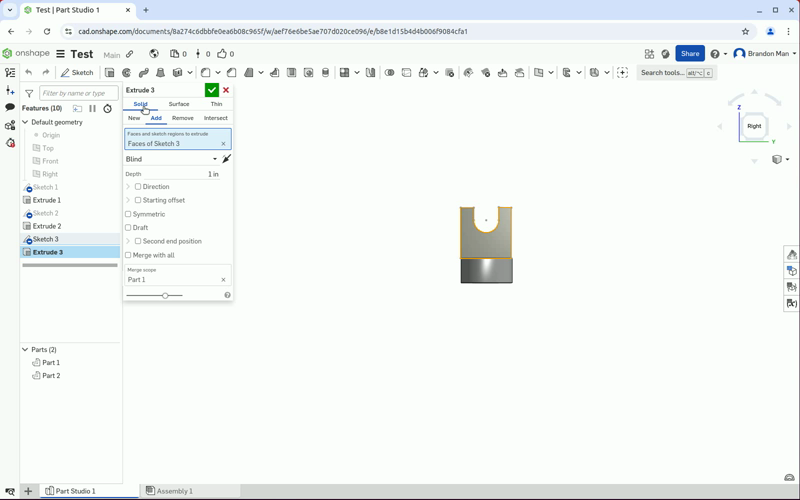
click(143, 106)
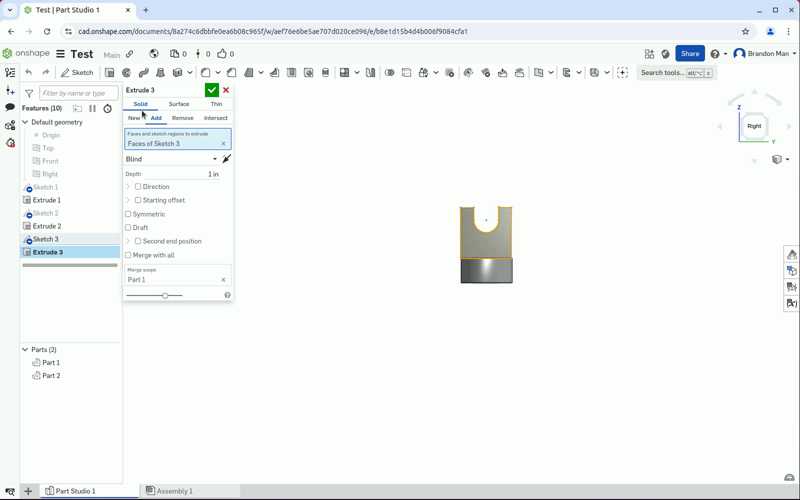
mouse_move(137, 120)
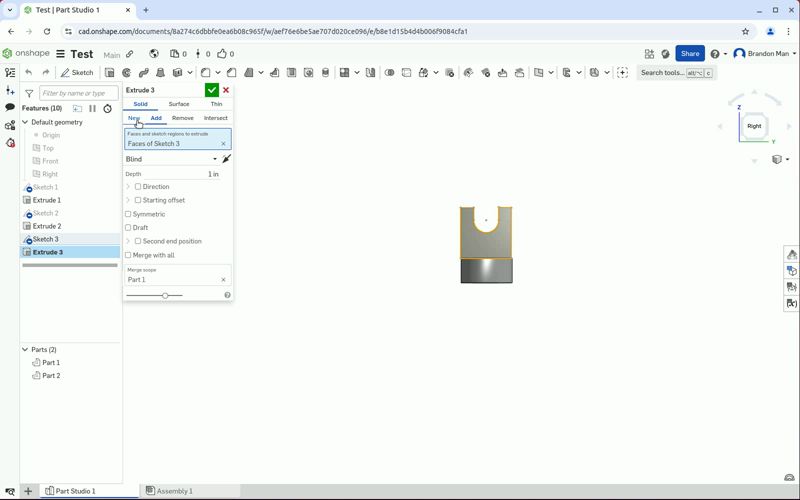
click(137, 120)
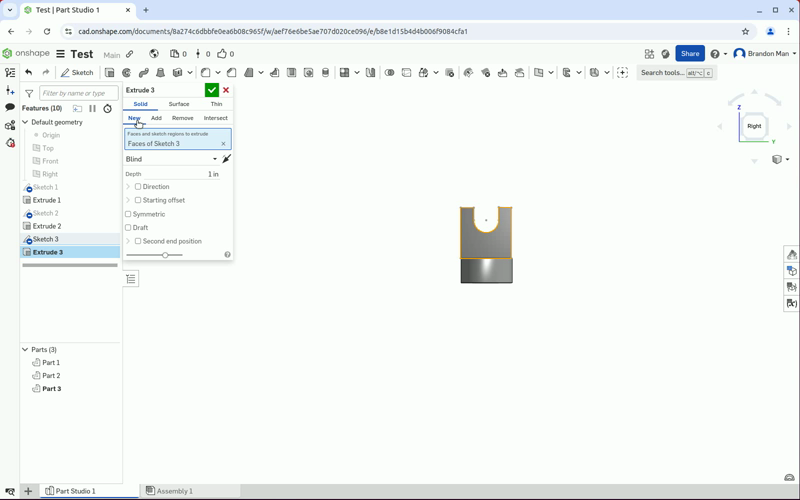
key(tab, 4)
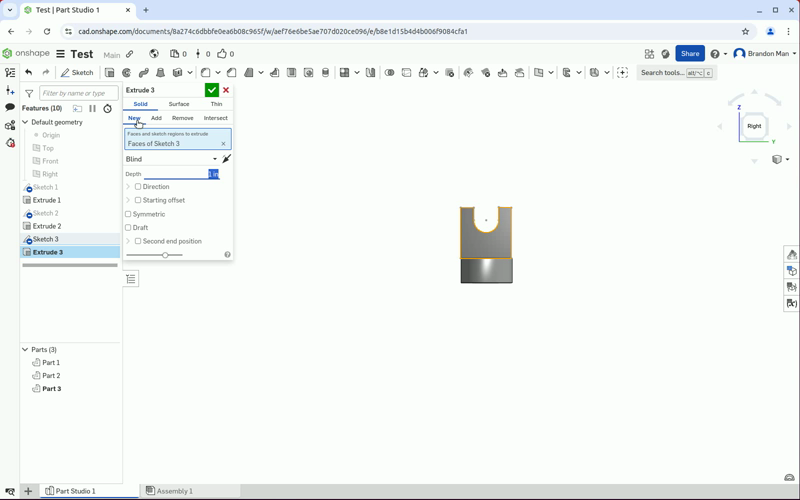
text(-5.055)
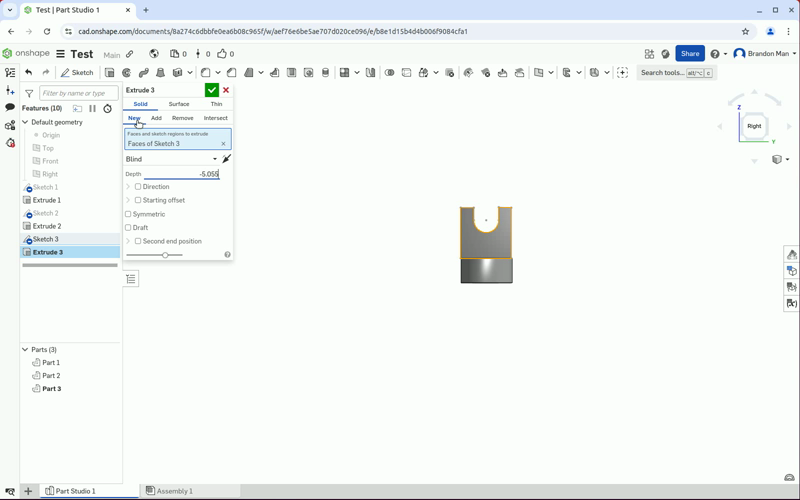
key(enter)
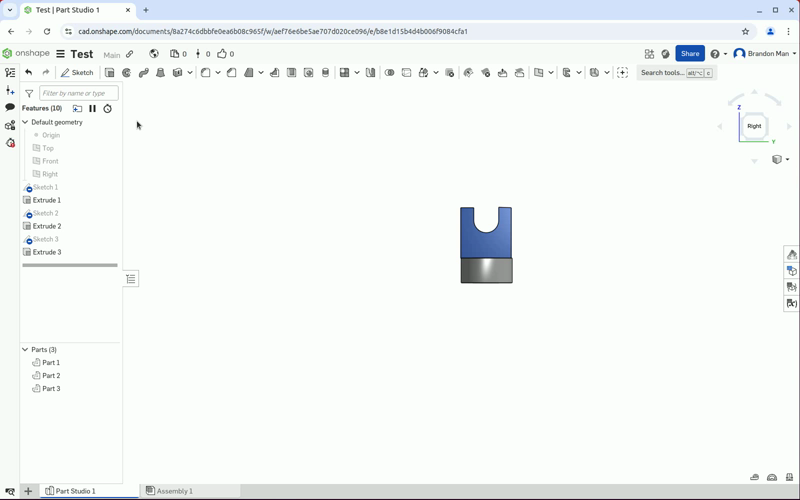
key(shift+h)
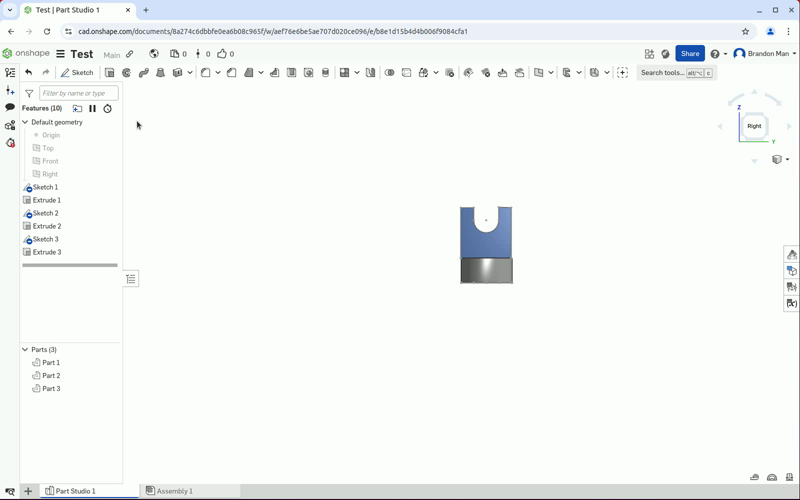
key(shift+h)
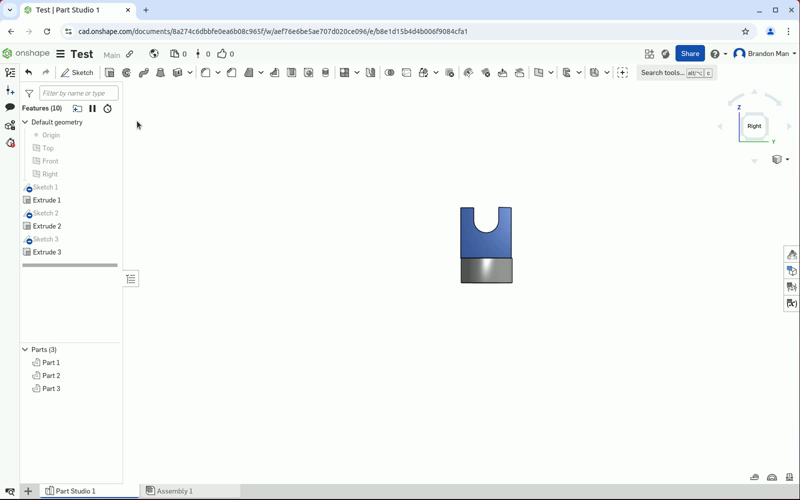
mouse_move(73, 189)
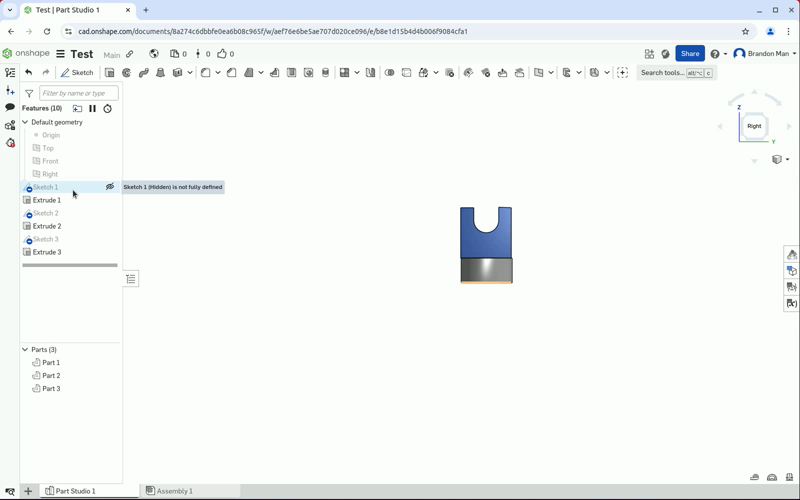
click(73, 189)
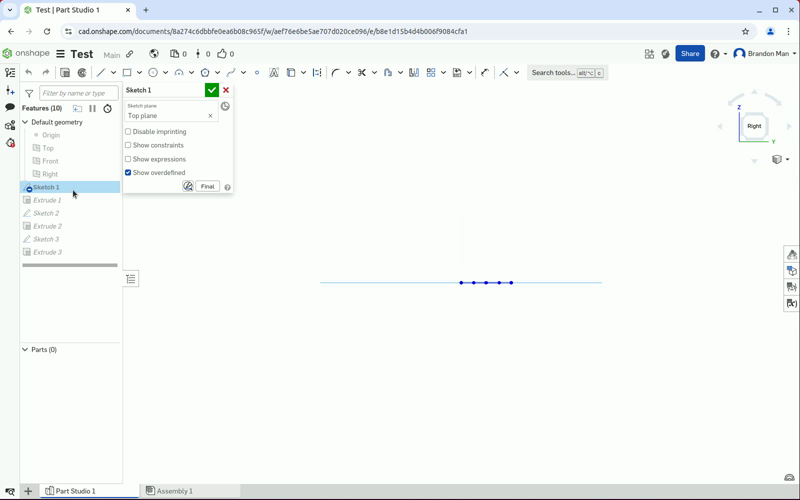
mouse_move(229, 92)
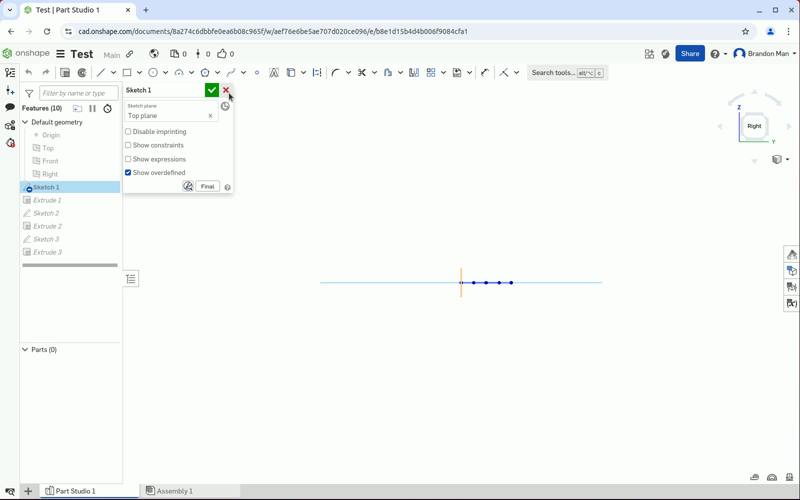
click(229, 92)
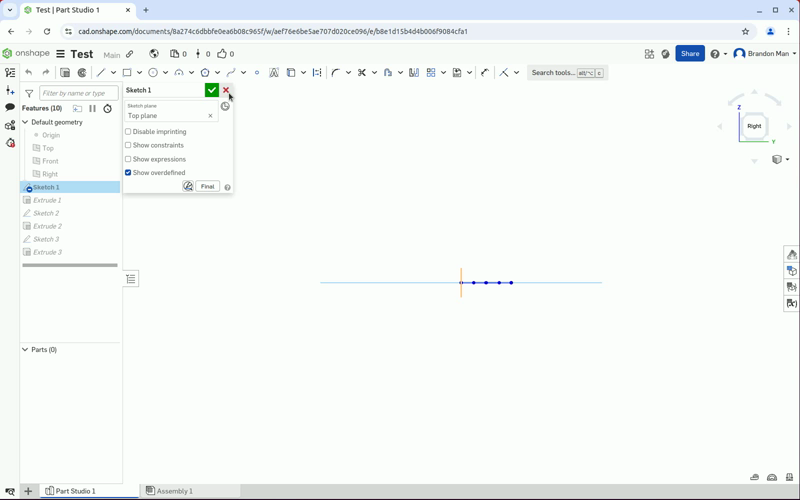
key(shift+s)
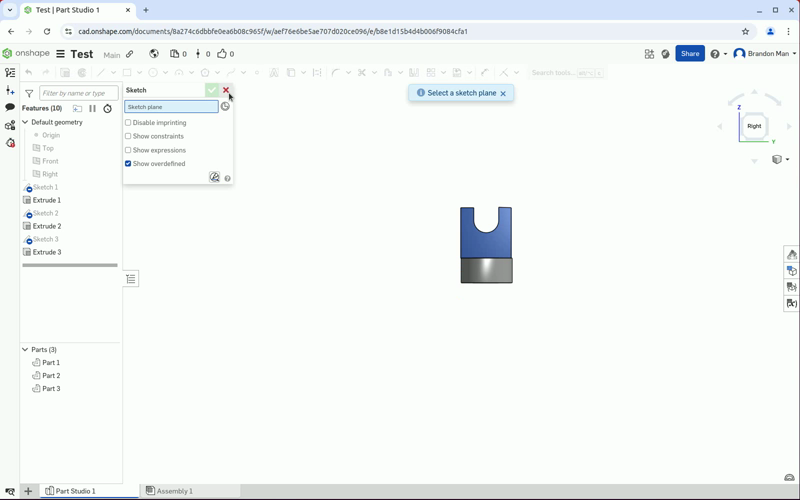
mouse_move(73, 176)
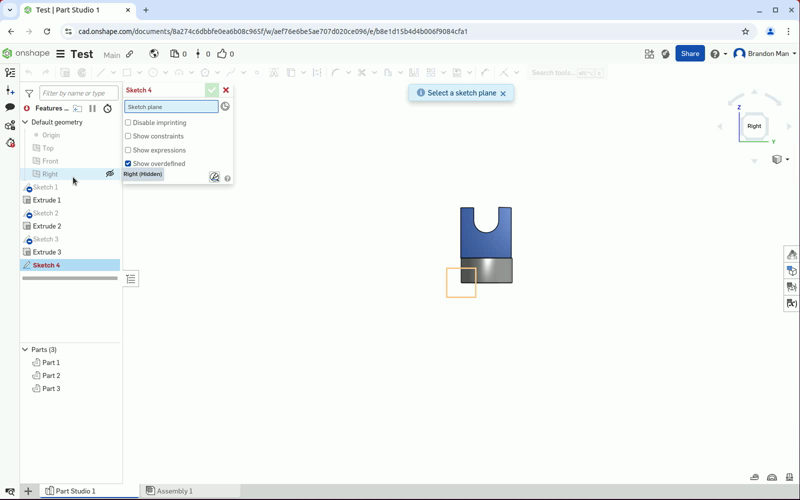
click(73, 176)
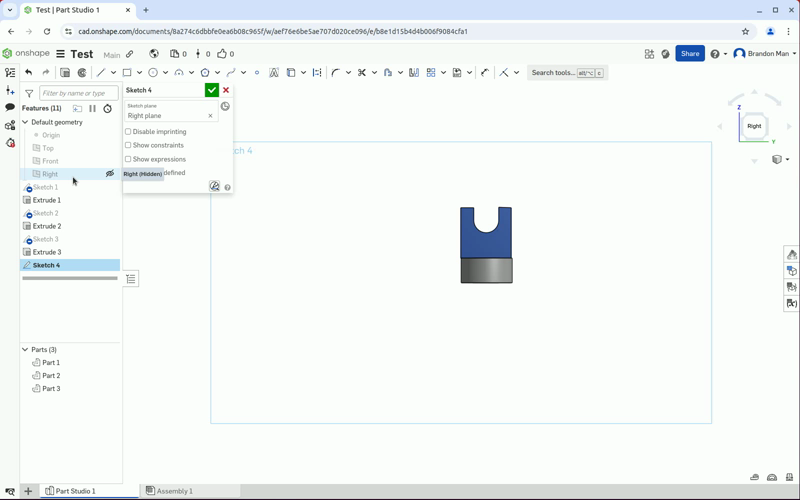
mouse_move(73, 352)
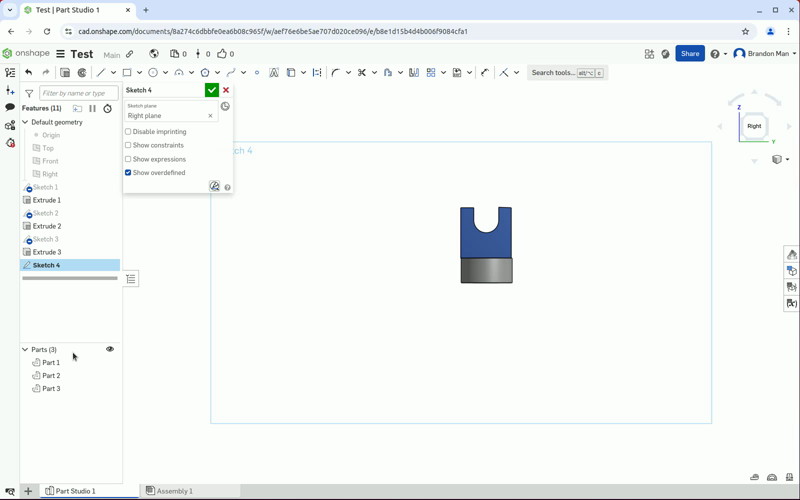
key(y)
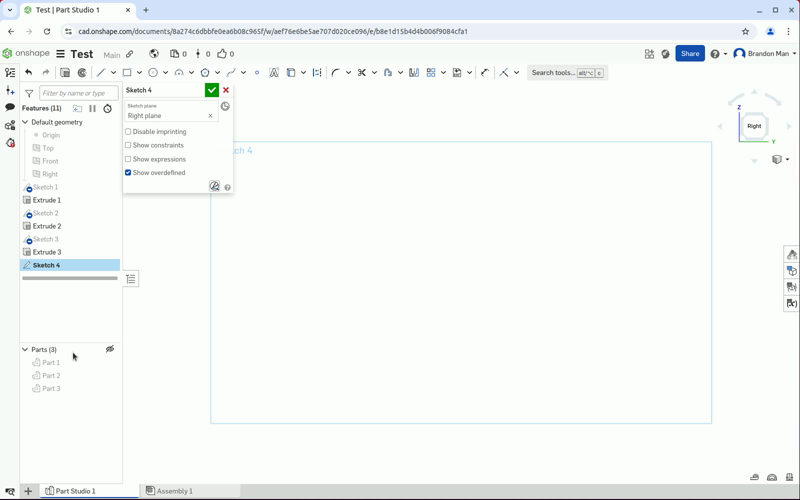
key(l)
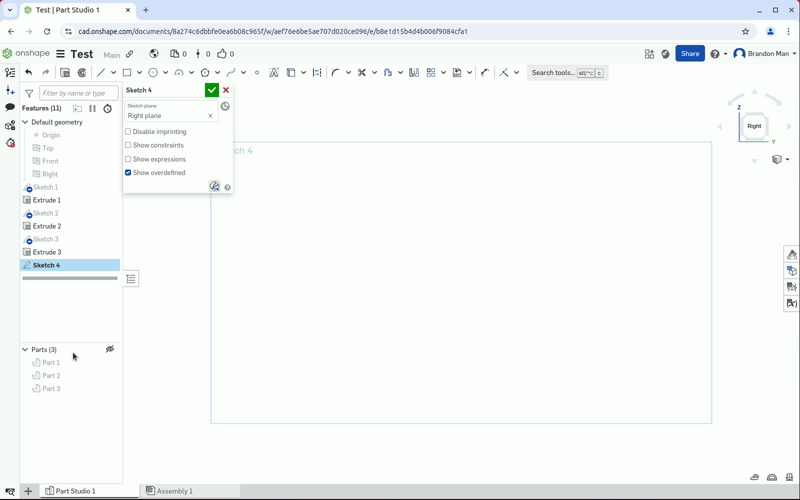
key_down(shift)
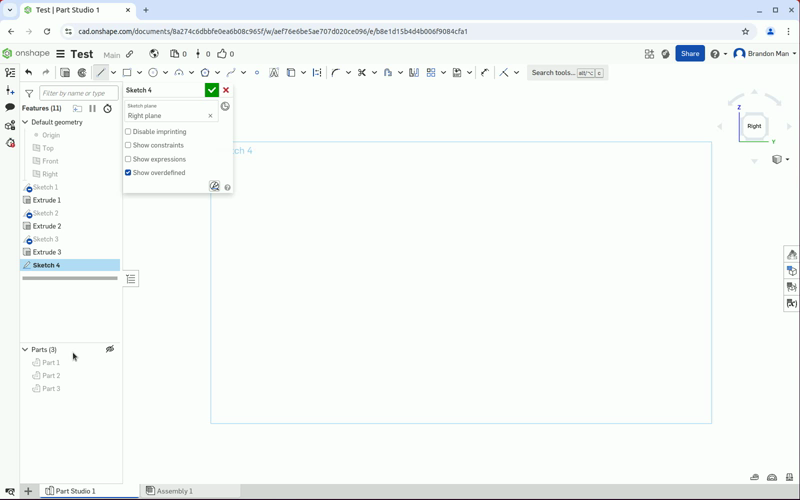
mouse_move(498, 207)
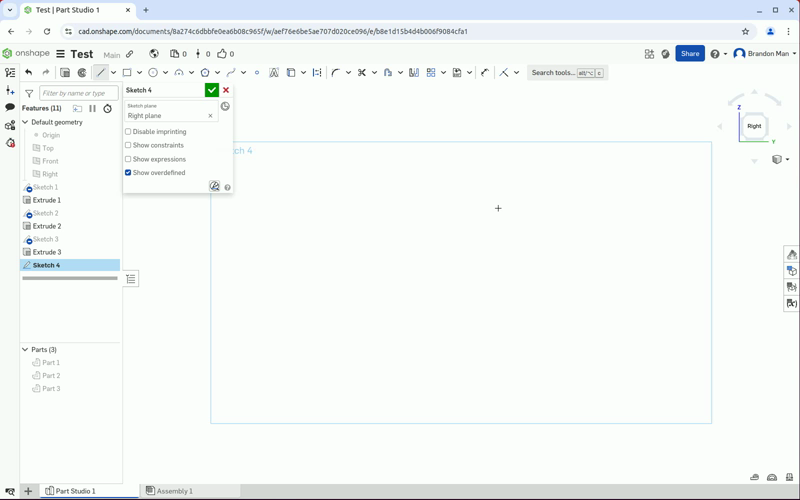
click(498, 207)
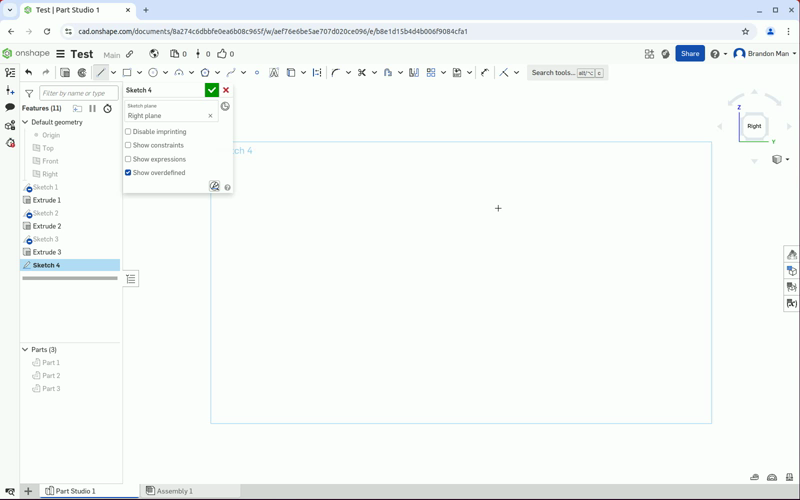
key_up(shift)
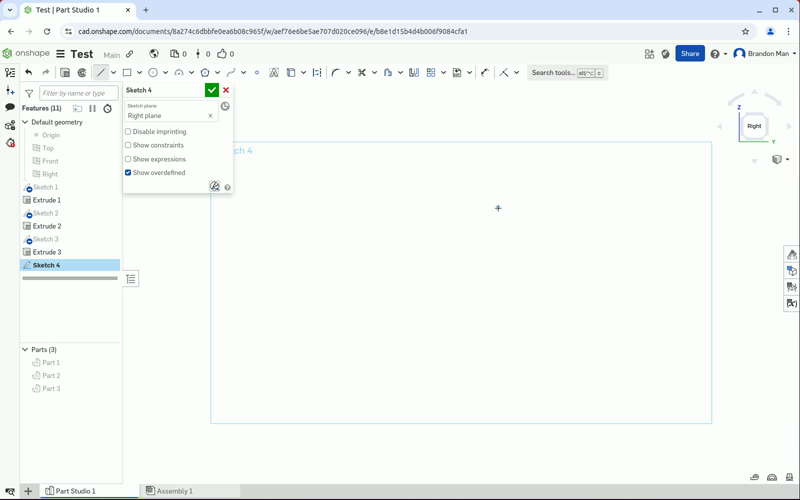
key_down(shift)
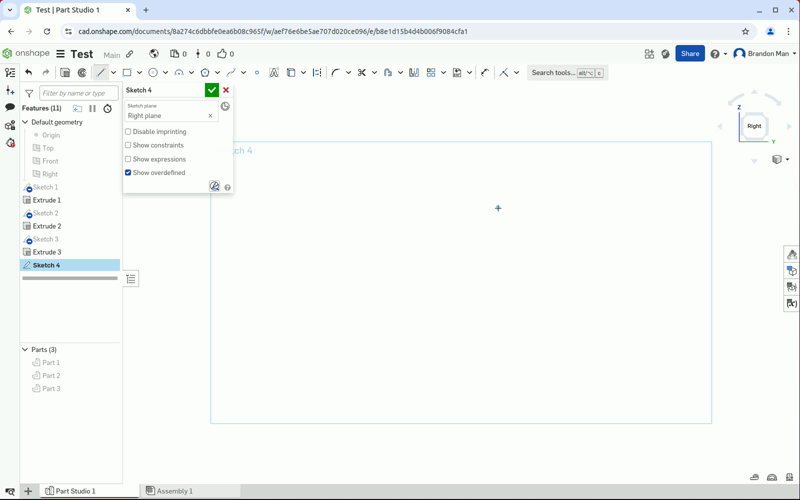
mouse_move(528, 207)
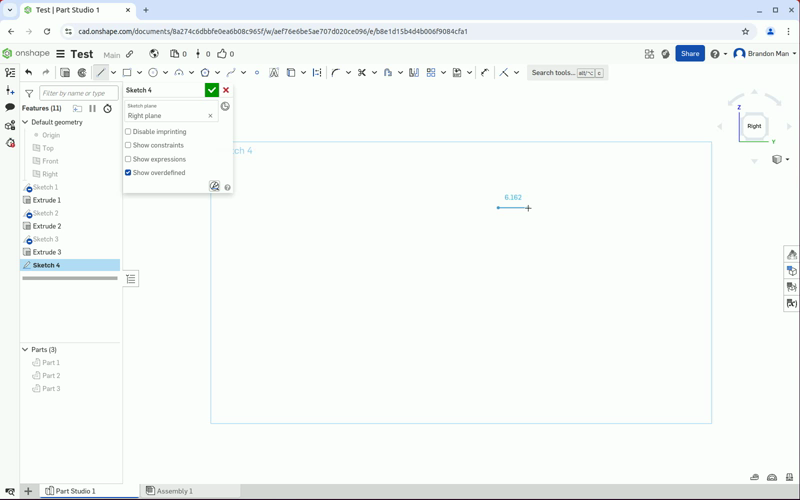
mouse_move(511, 208)
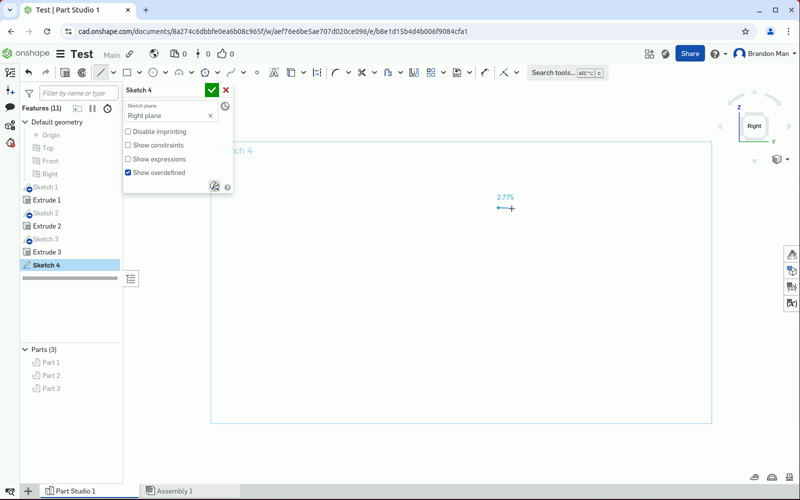
click(511, 208)
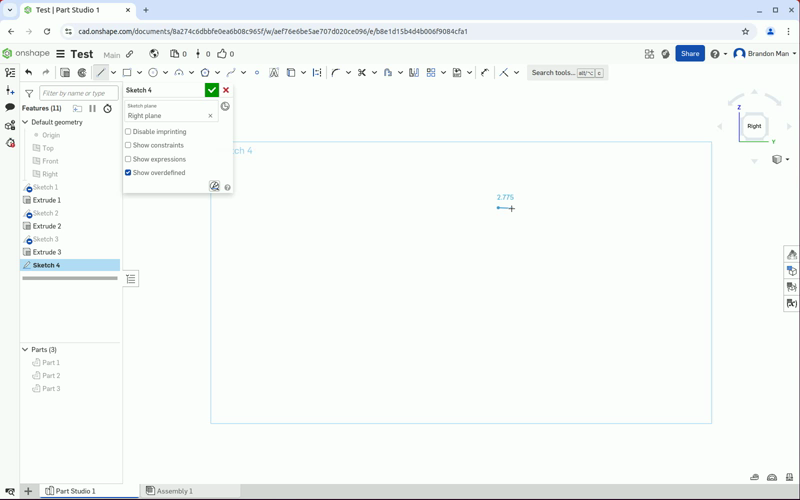
key_up(shift)
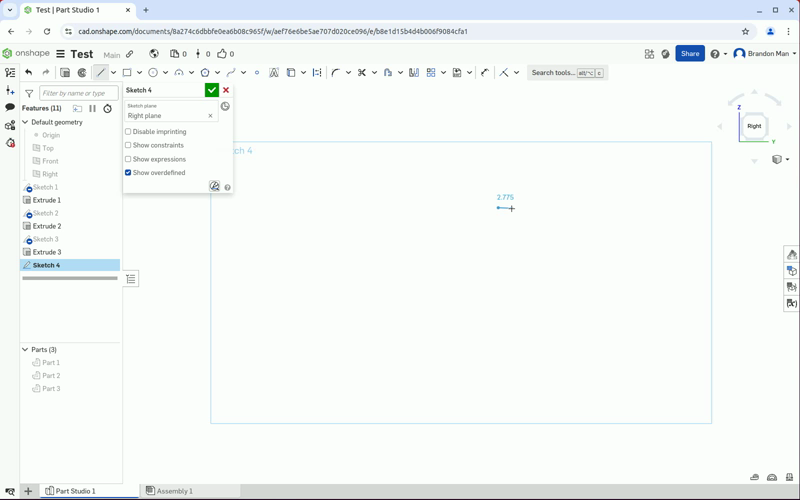
key(esc)
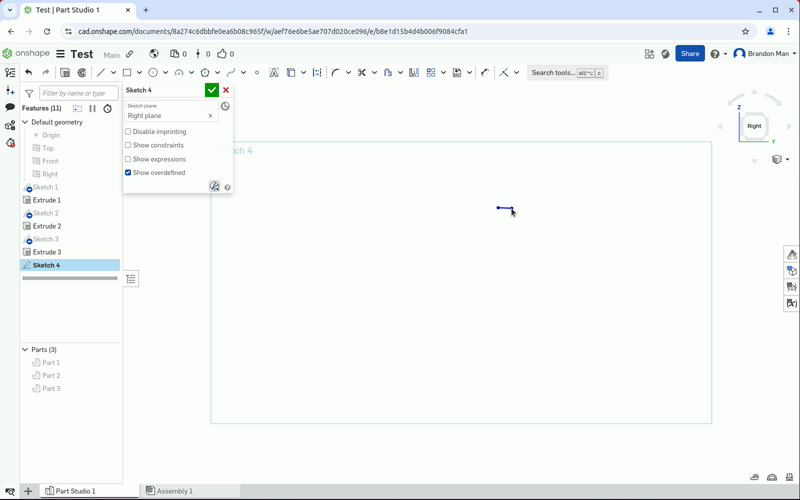
key(a)
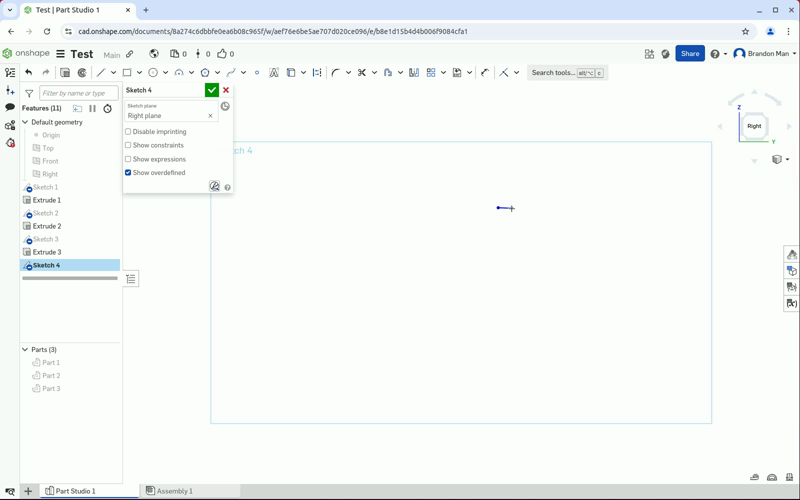
mouse_move(511, 208)
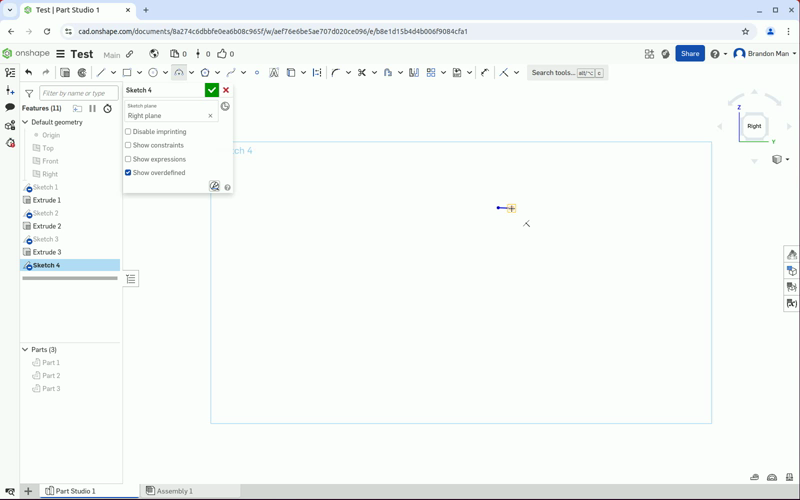
click(511, 208)
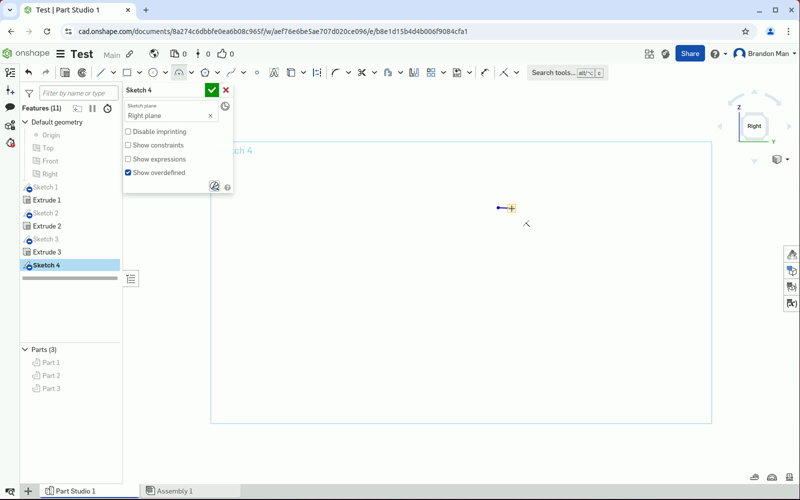
key_down(shift)
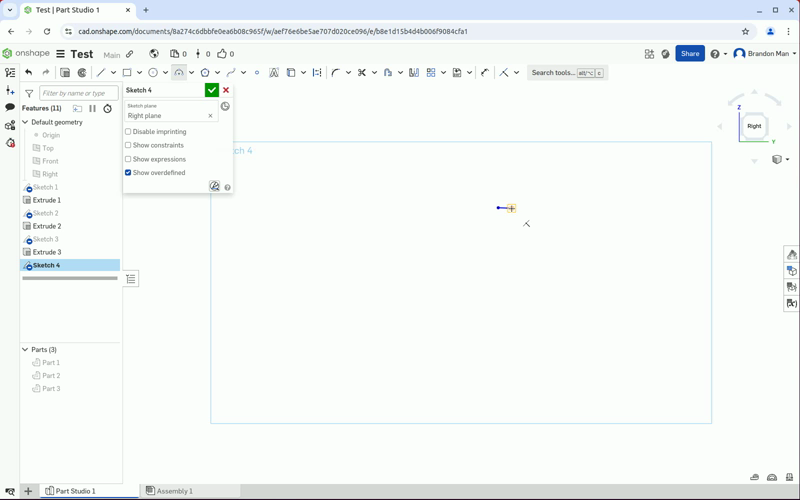
mouse_move(498, 194)
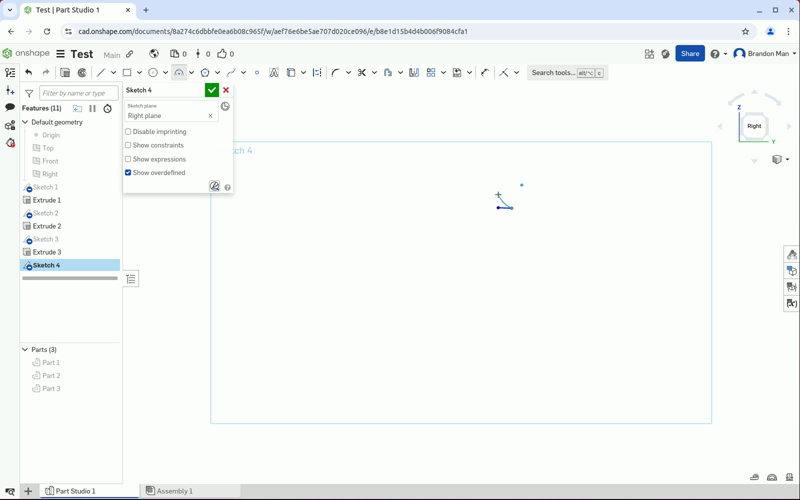
click(498, 194)
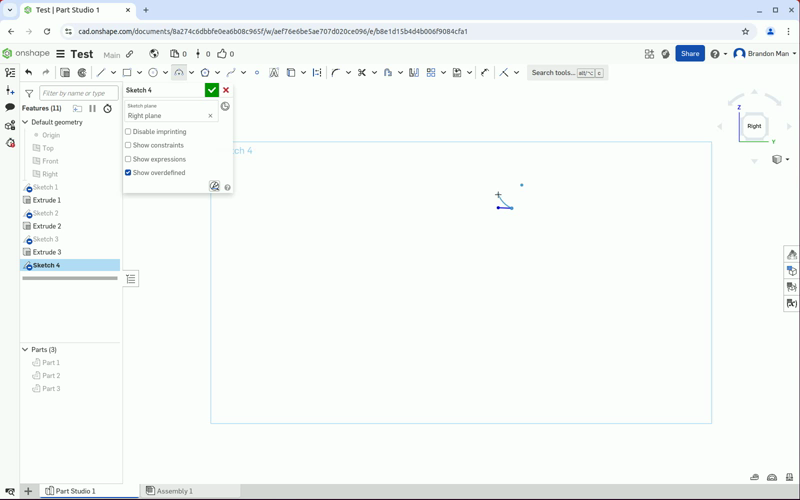
mouse_move(507, 198)
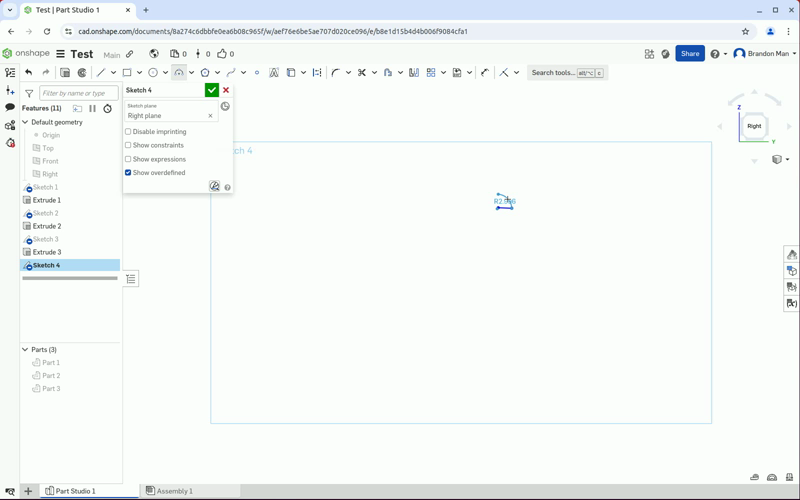
click(507, 198)
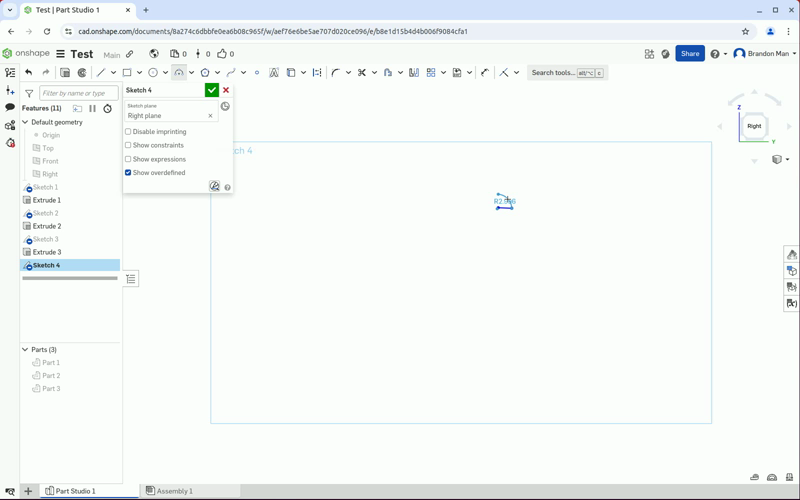
key_up(shift)
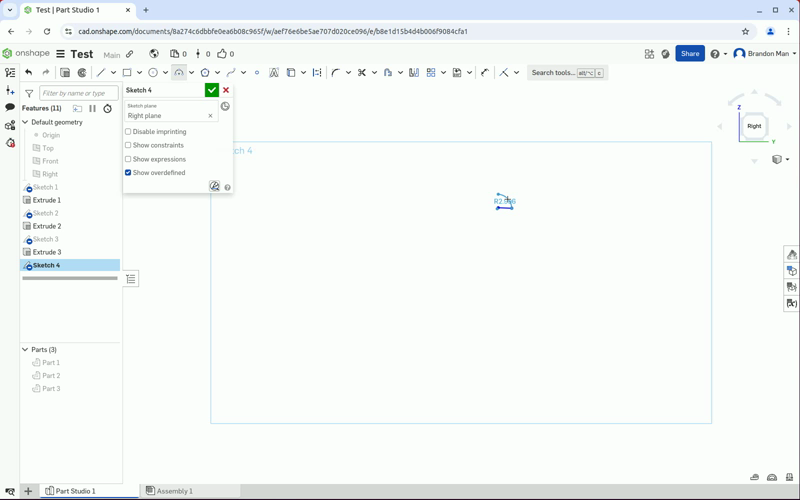
key(esc)
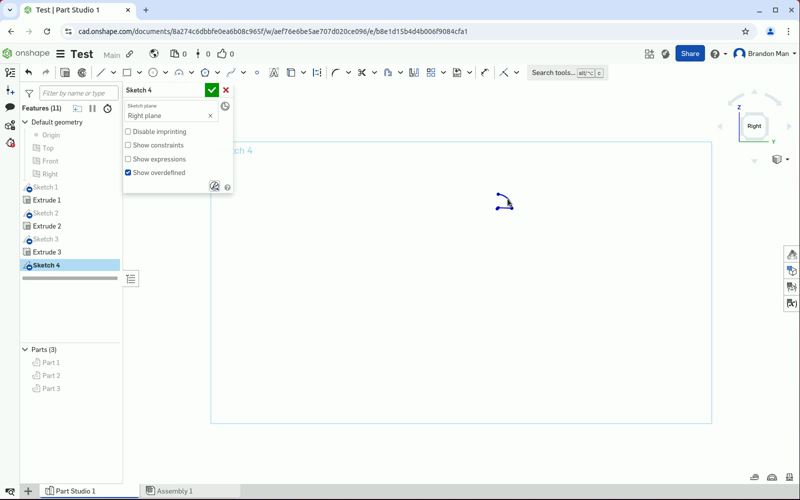
key(l)
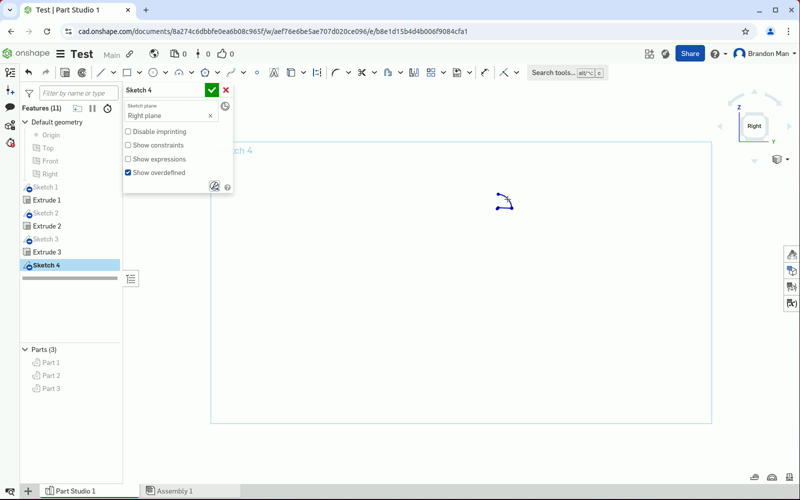
mouse_move(498, 194)
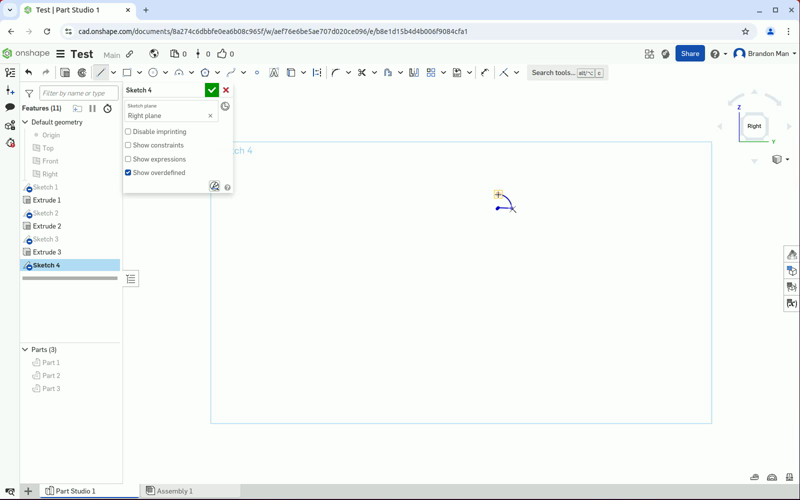
click(498, 194)
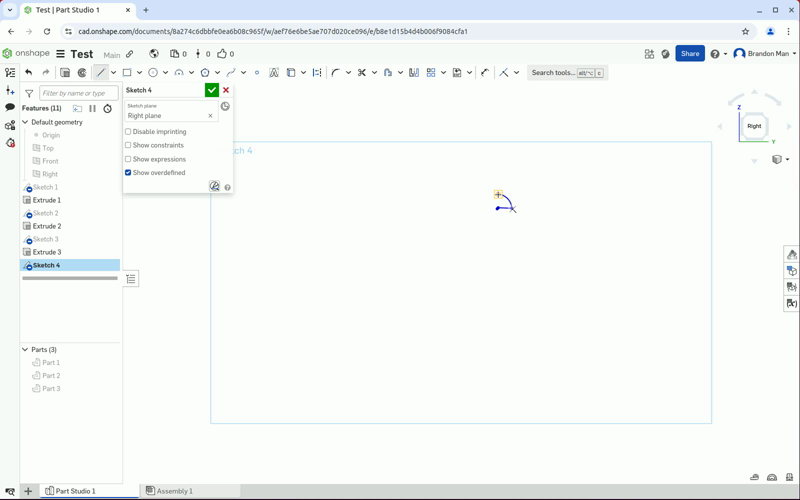
mouse_move(528, 194)
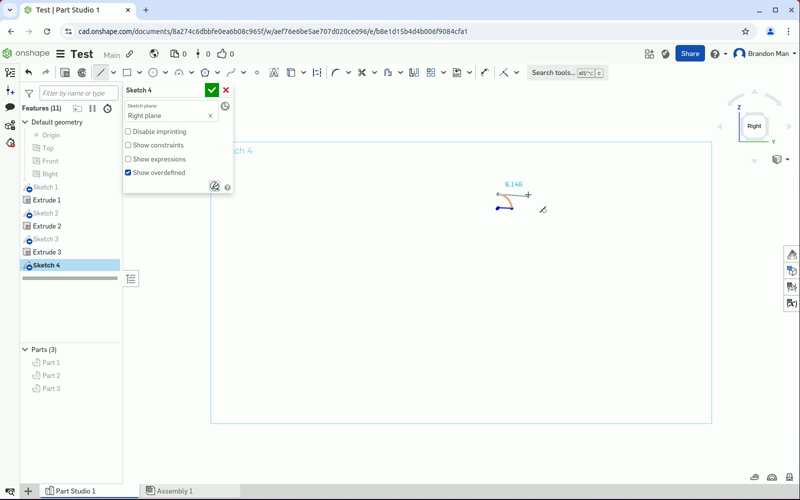
key_down(shift)
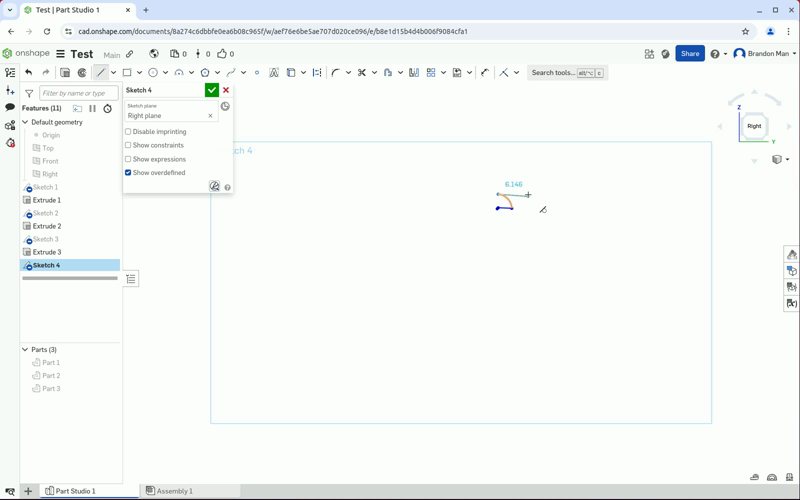
mouse_move(498, 207)
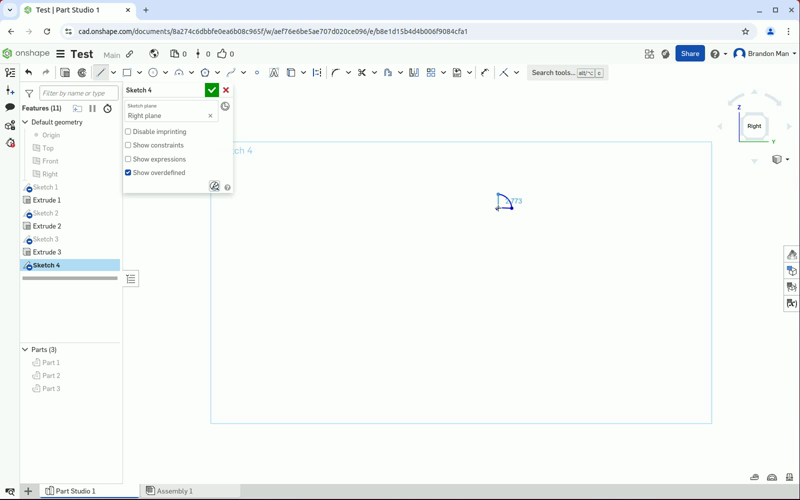
scroll(6)
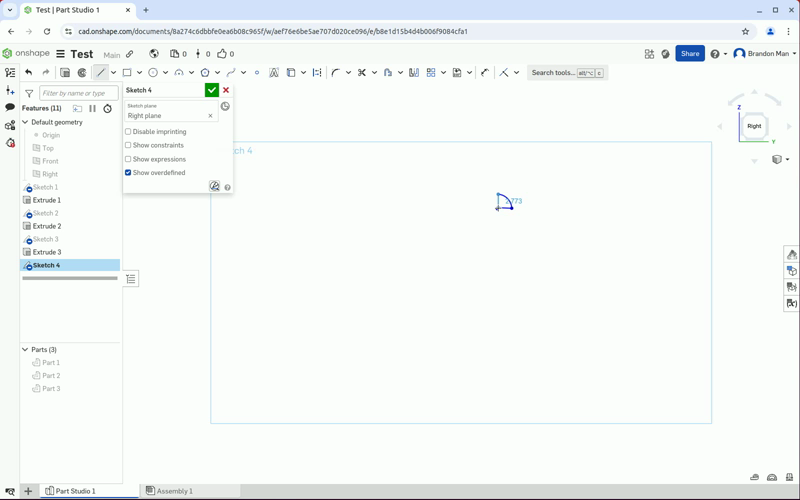
scroll(6)
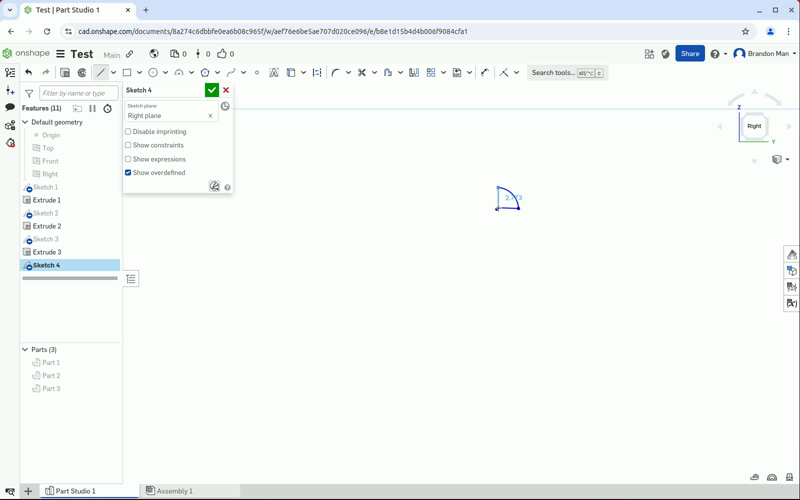
scroll(6)
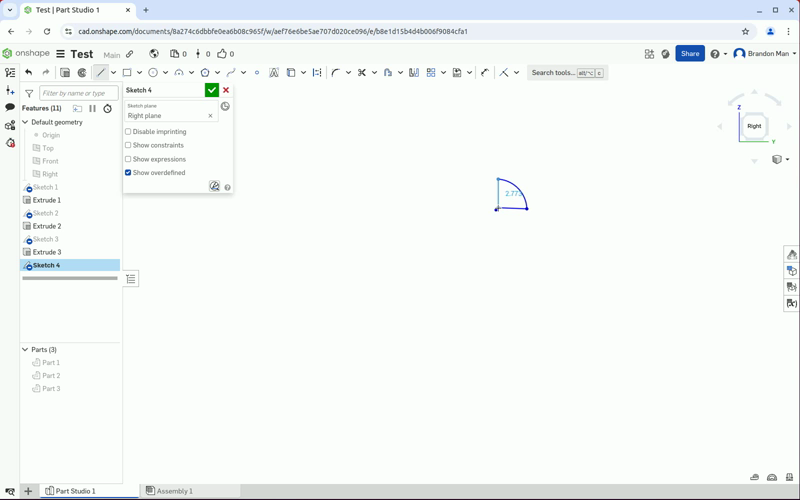
scroll(6)
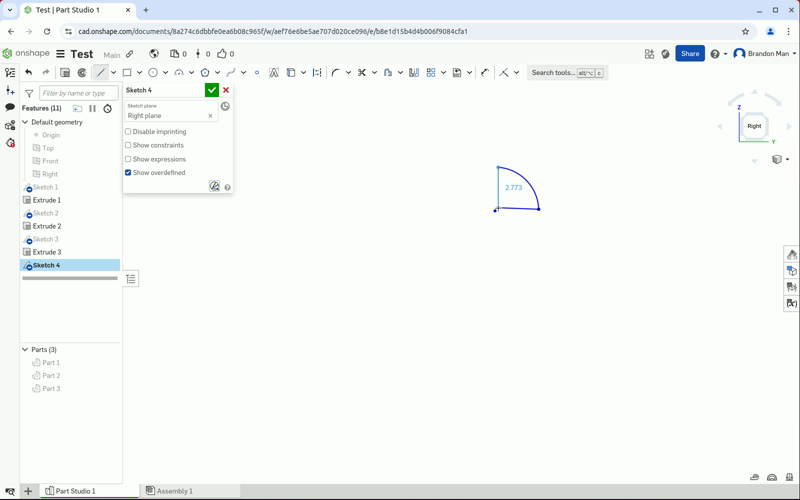
scroll(6)
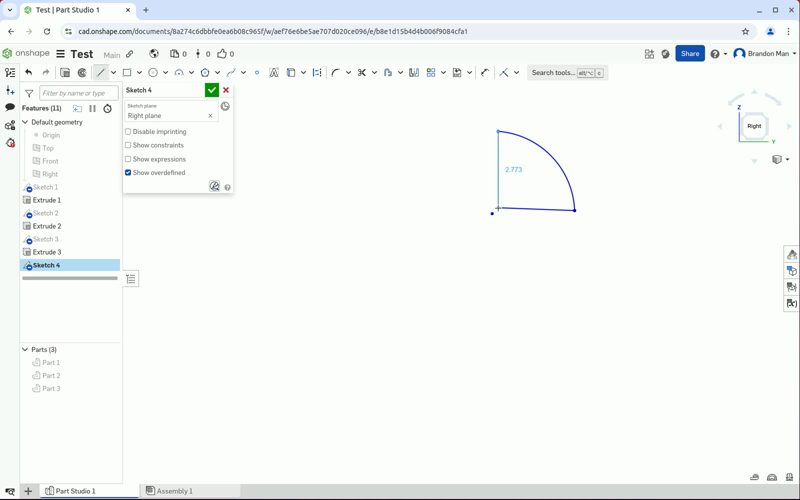
scroll(6)
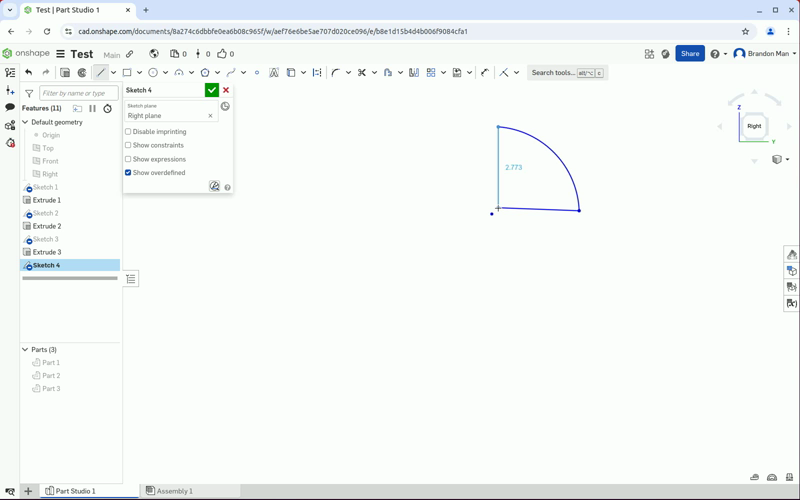
scroll(6)
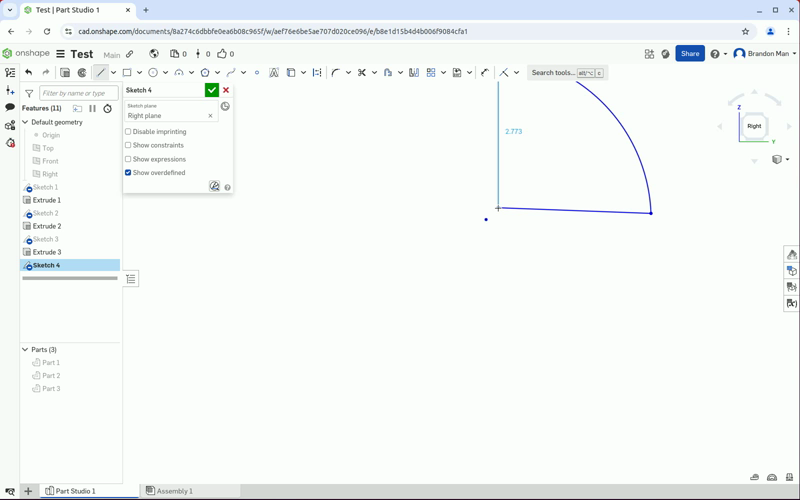
key_up(shift)
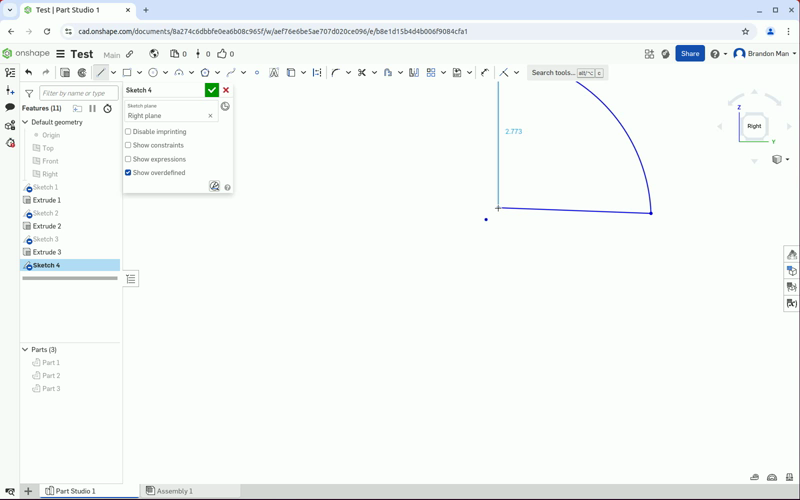
click(498, 207)
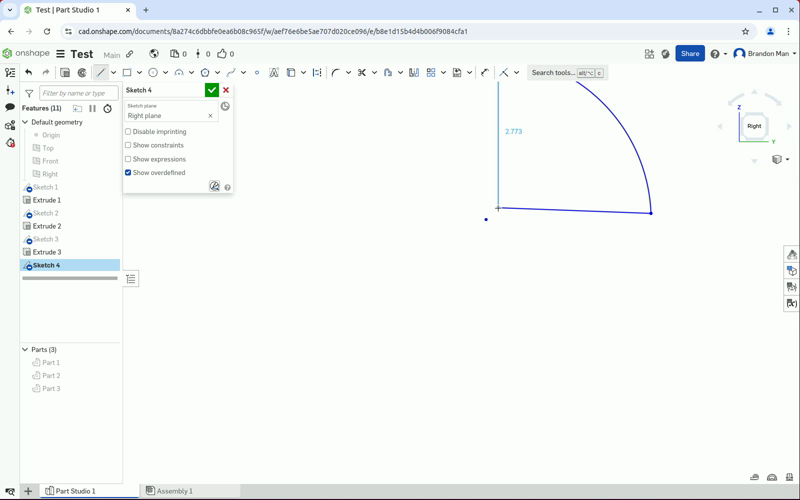
scroll(-6)
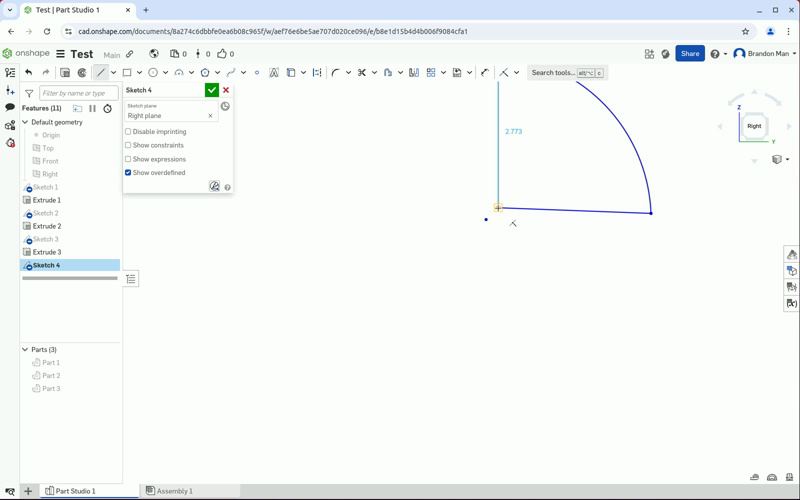
scroll(-6)
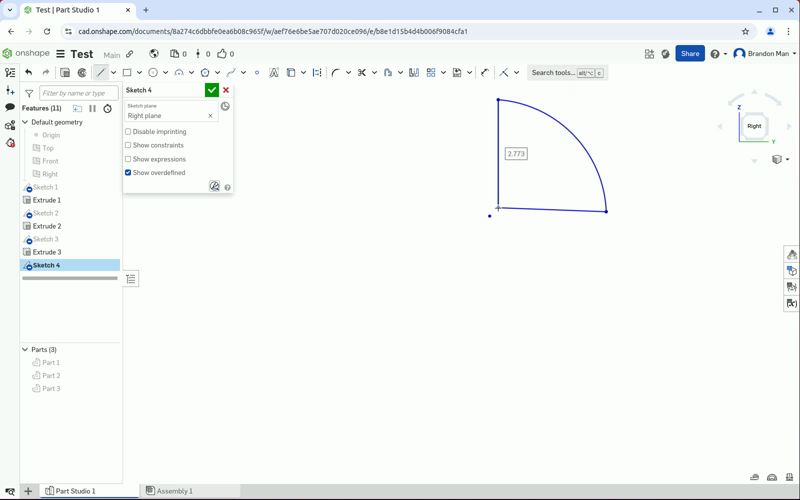
scroll(-6)
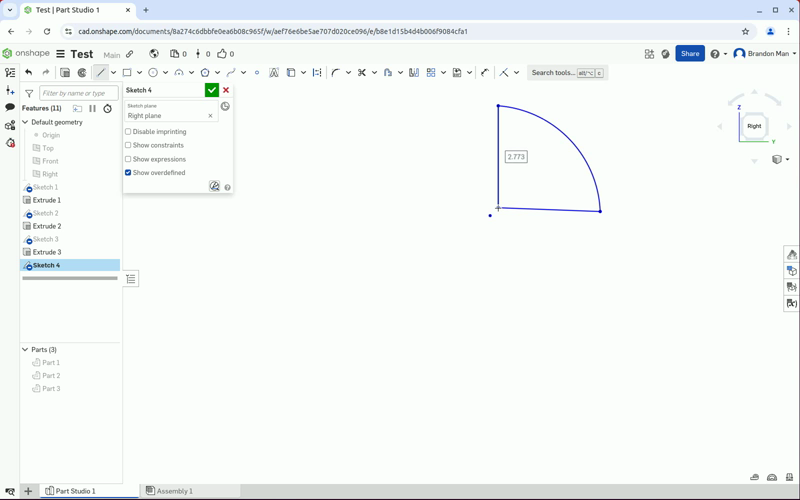
scroll(-6)
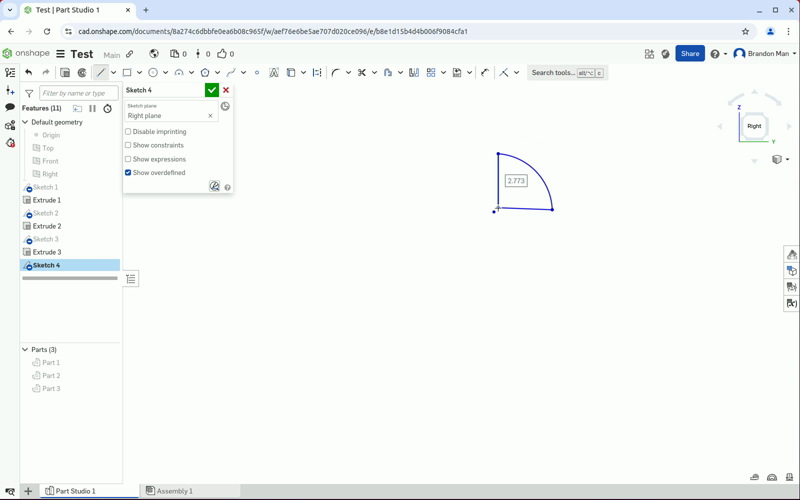
scroll(-6)
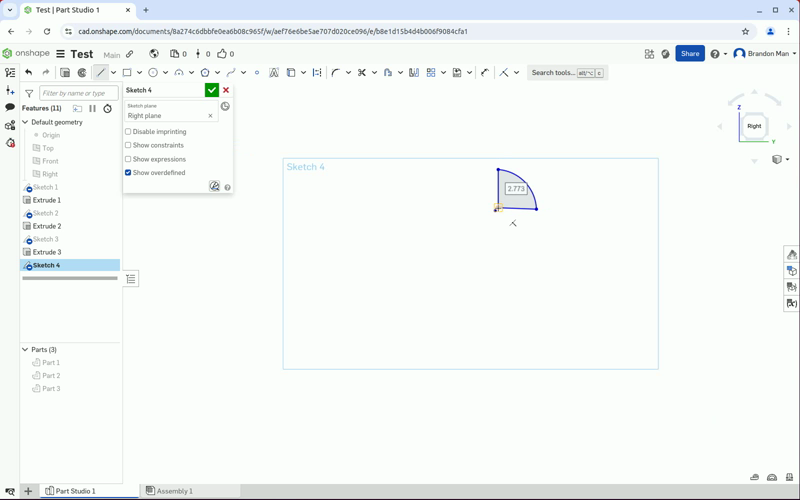
scroll(-6)
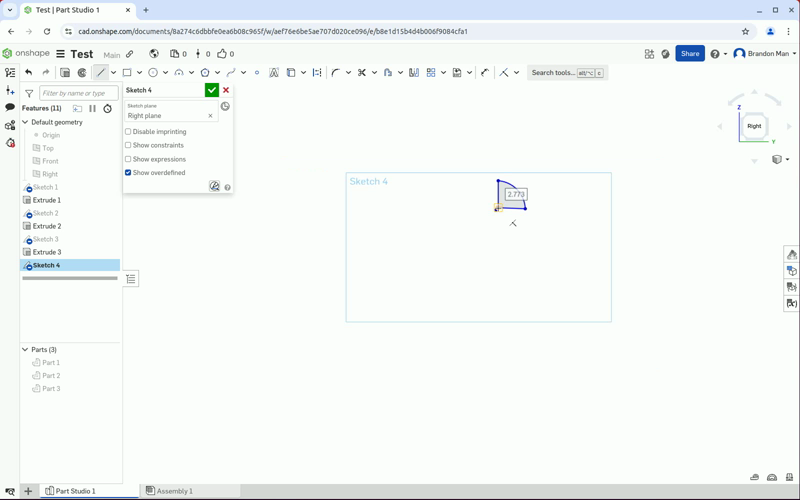
scroll(-6)
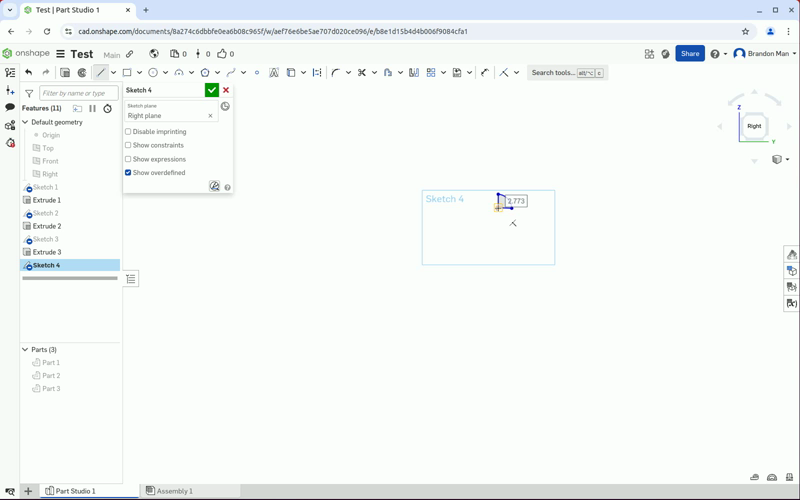
key(esc)
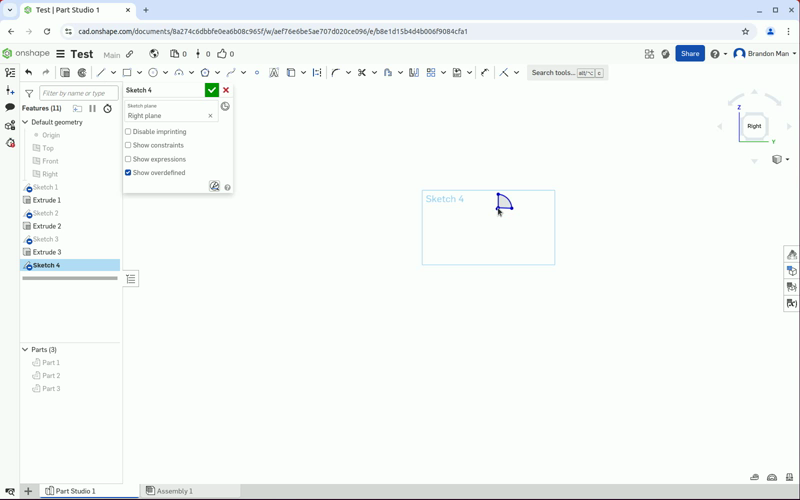
mouse_move(510, 207)
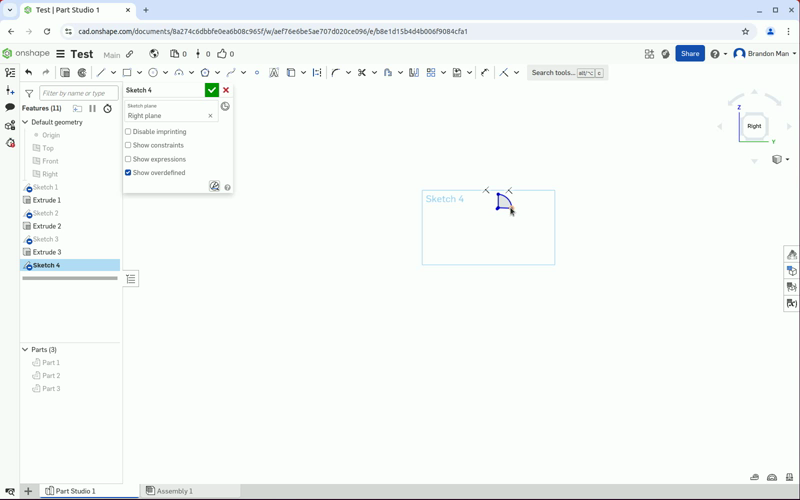
scroll(6)
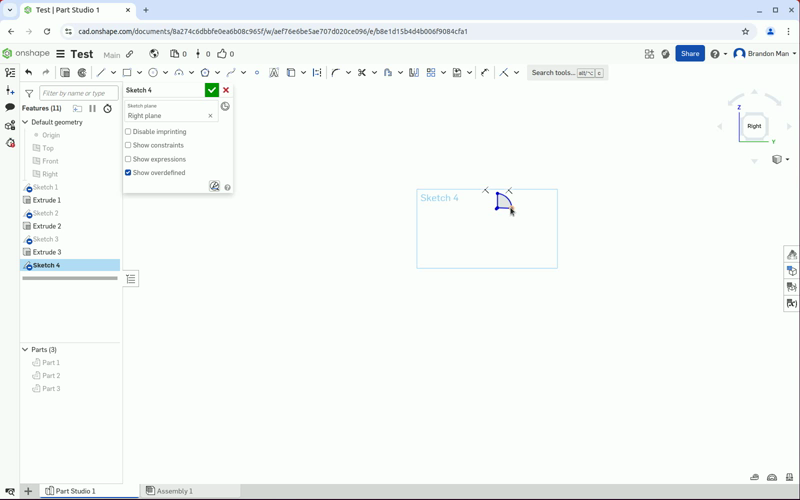
scroll(6)
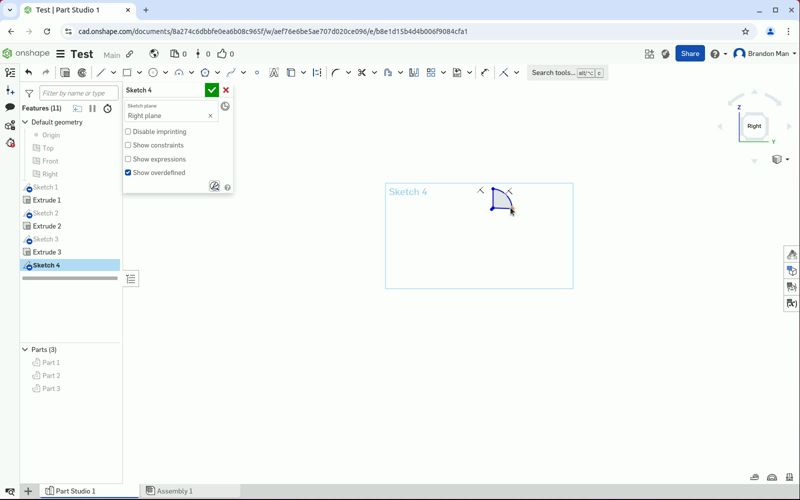
scroll(6)
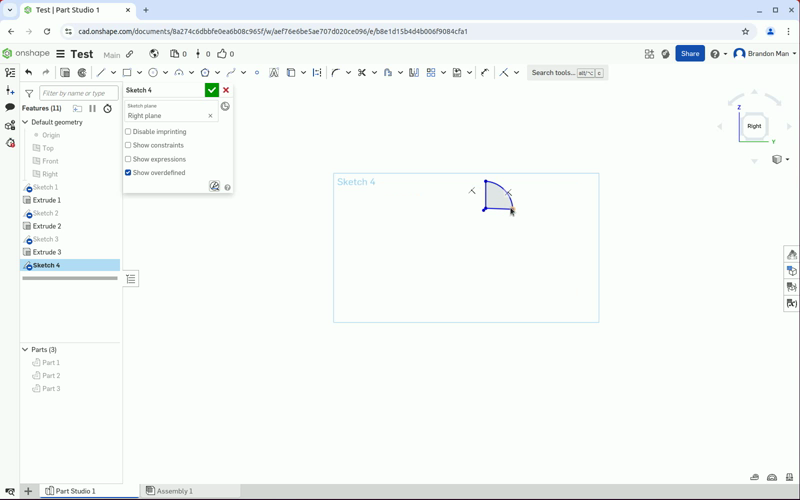
scroll(6)
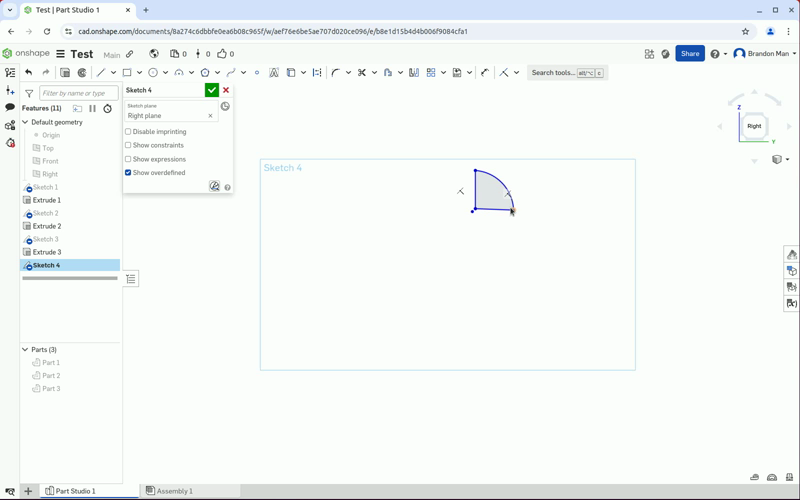
scroll(6)
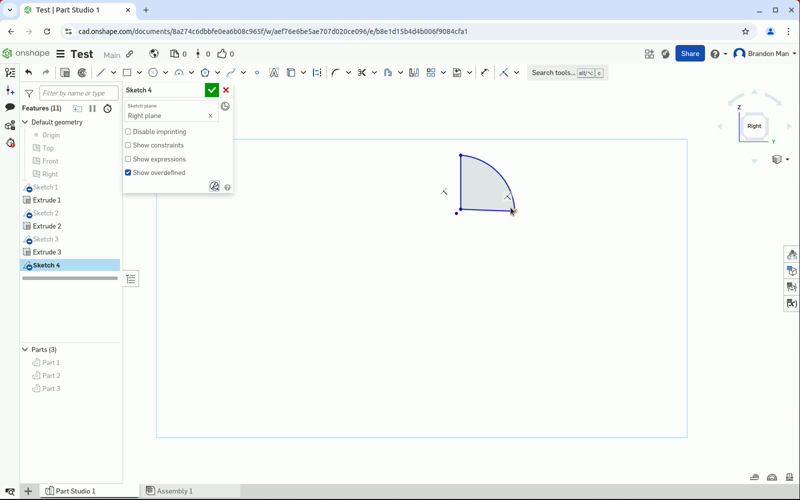
scroll(6)
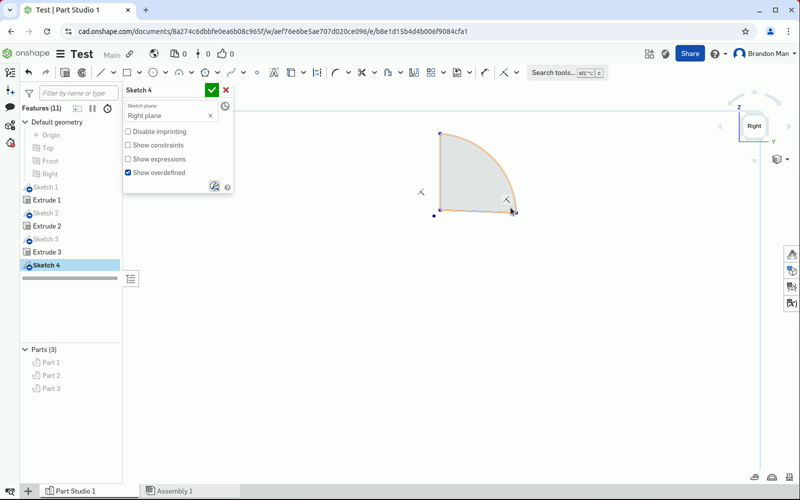
scroll(6)
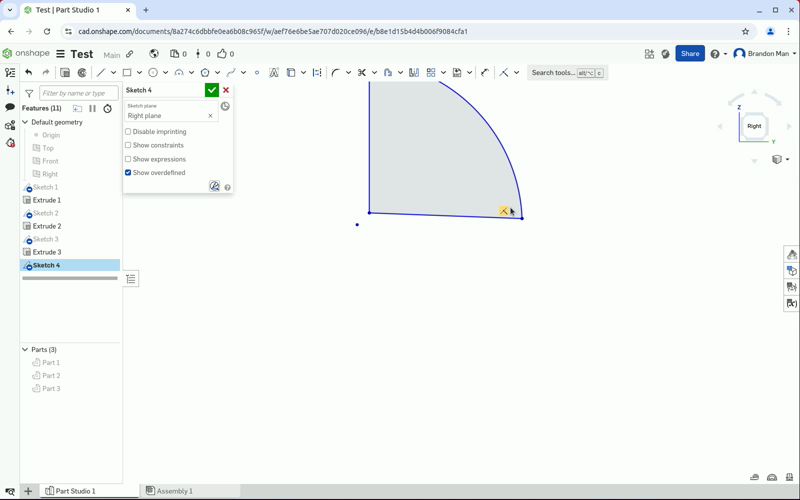
click(510, 207)
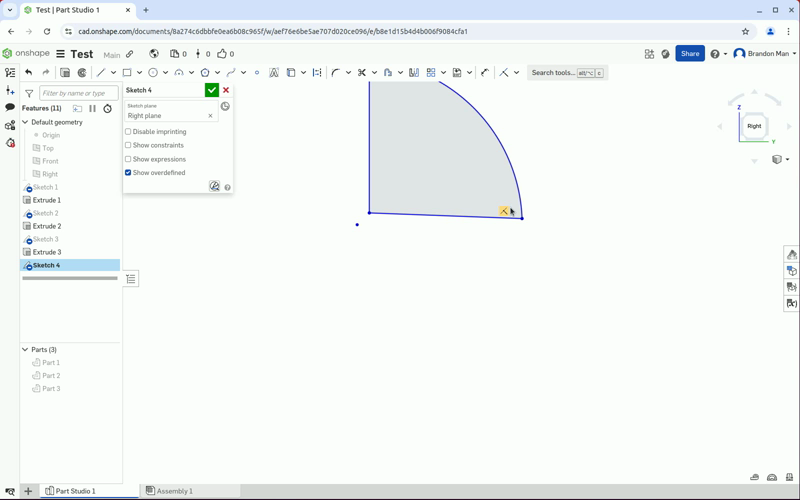
scroll(-6)
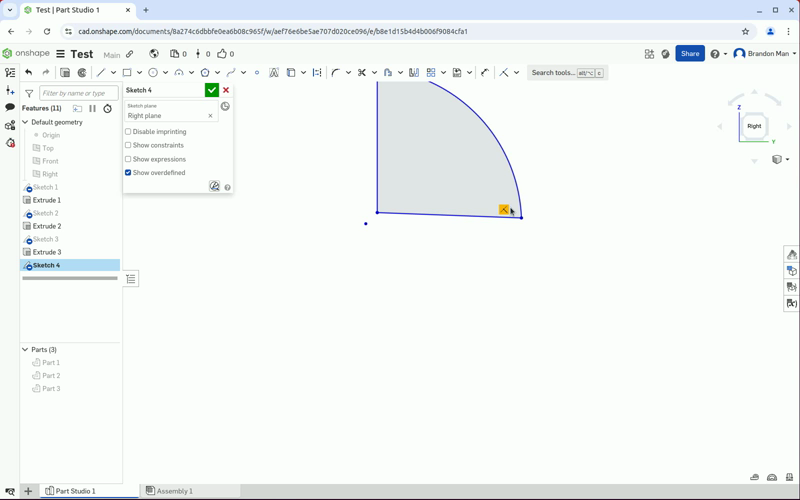
scroll(-6)
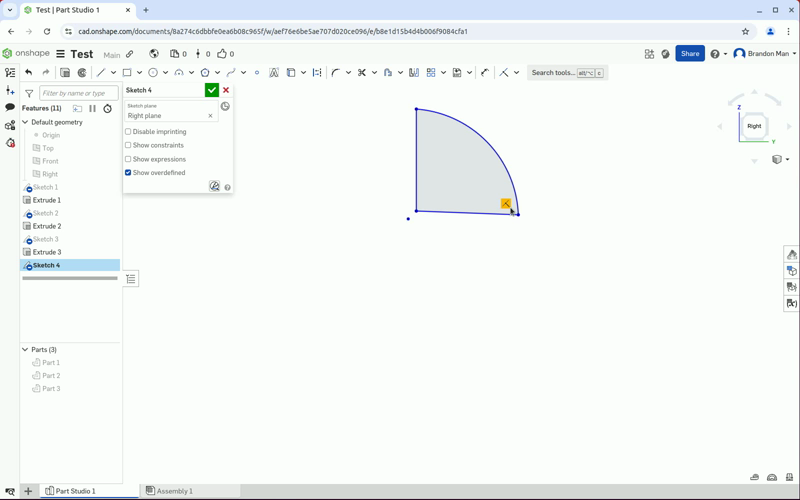
scroll(-6)
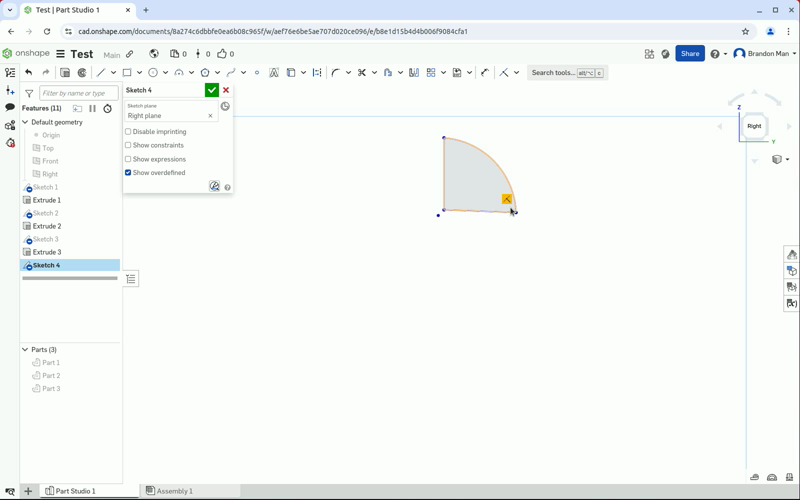
scroll(-6)
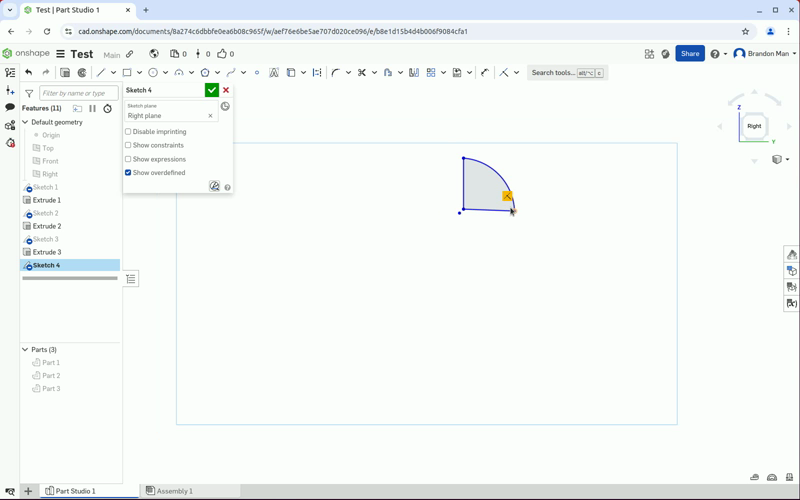
scroll(-6)
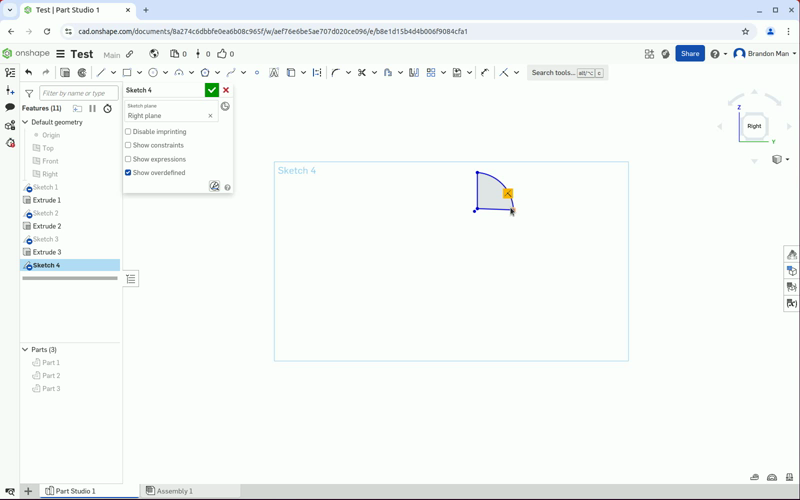
scroll(-6)
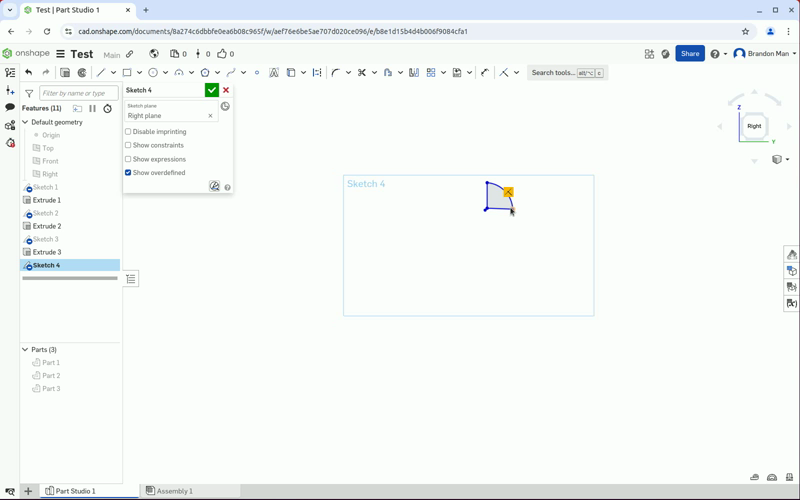
scroll(-6)
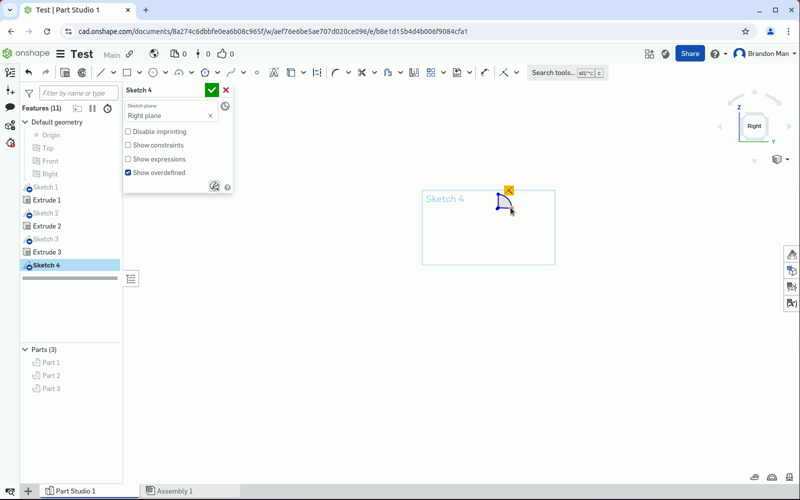
mouse_move(73, 352)
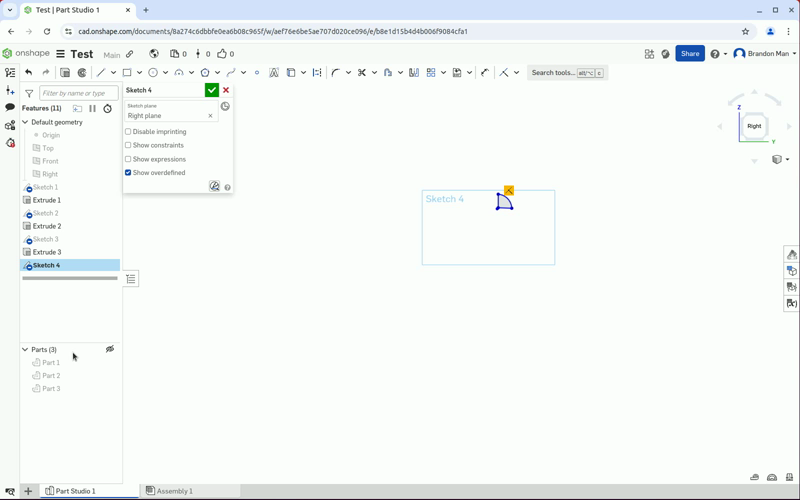
key(shift+y)
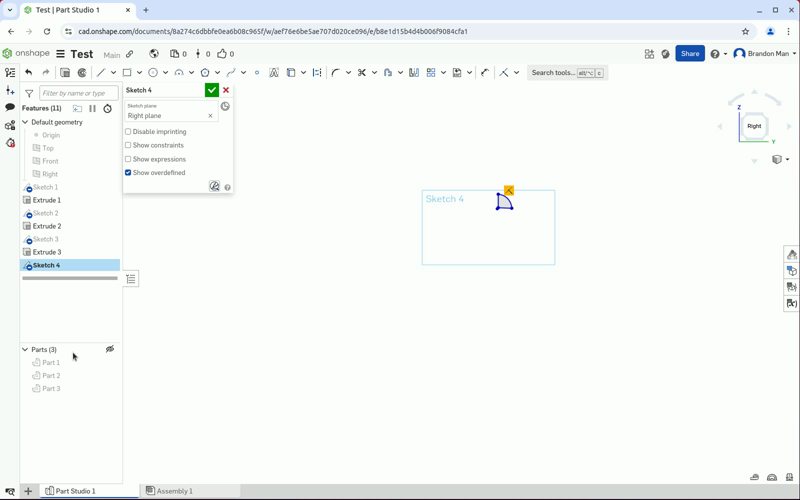
key(shift+e)
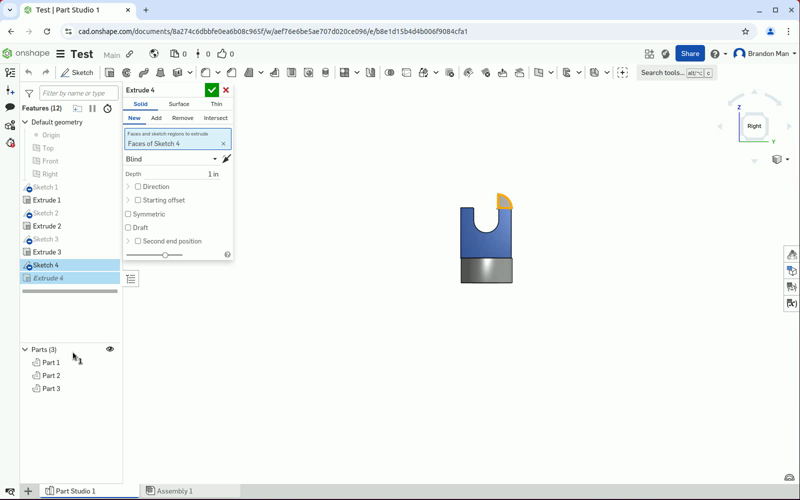
mouse_move(143, 106)
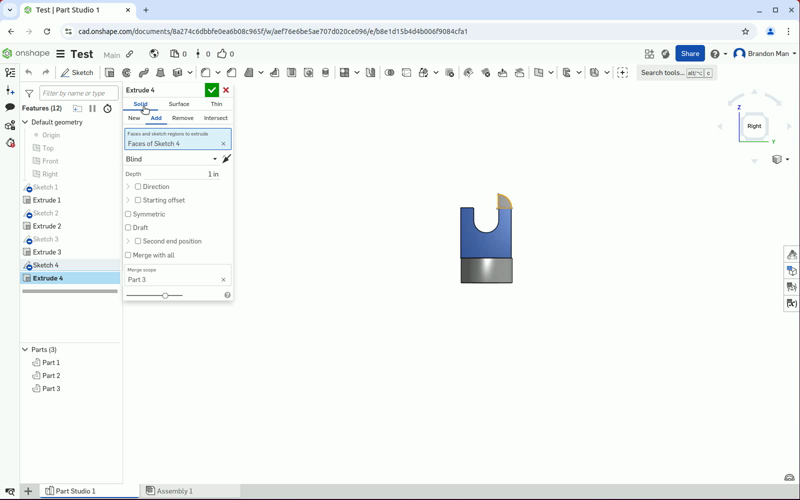
click(143, 106)
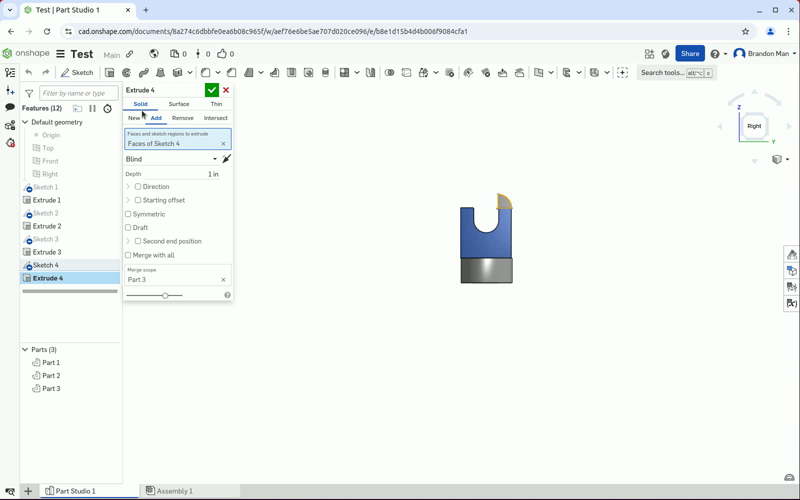
mouse_move(137, 120)
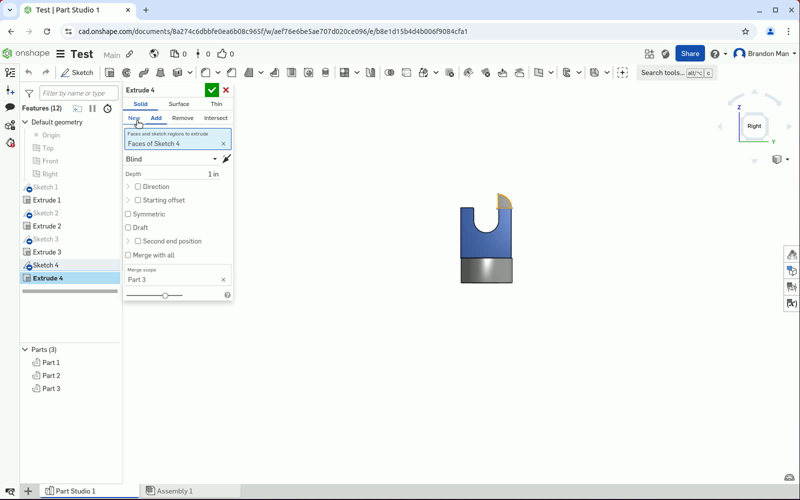
click(137, 120)
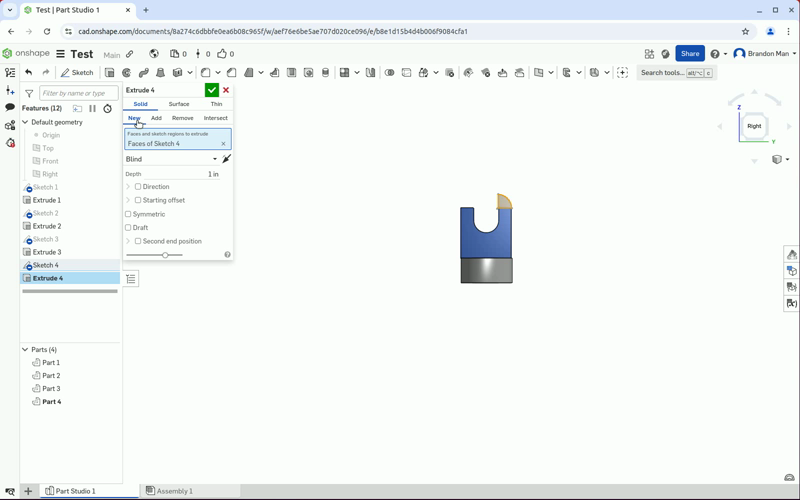
key(tab, 4)
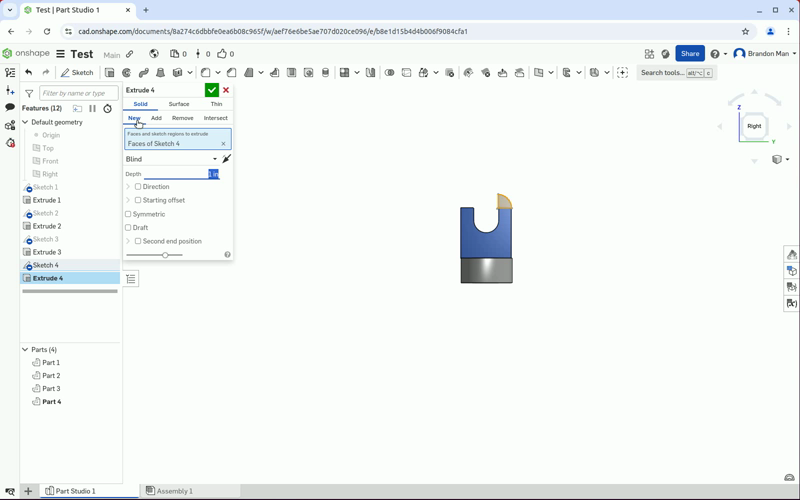
text(-5.055)
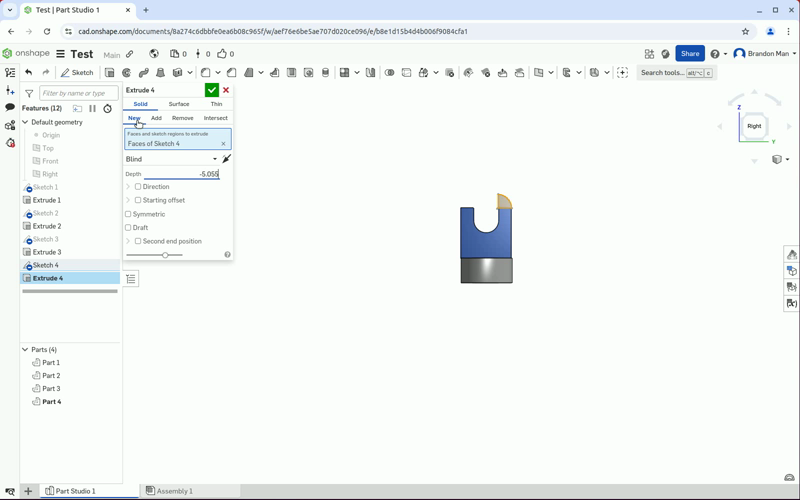
key(enter)
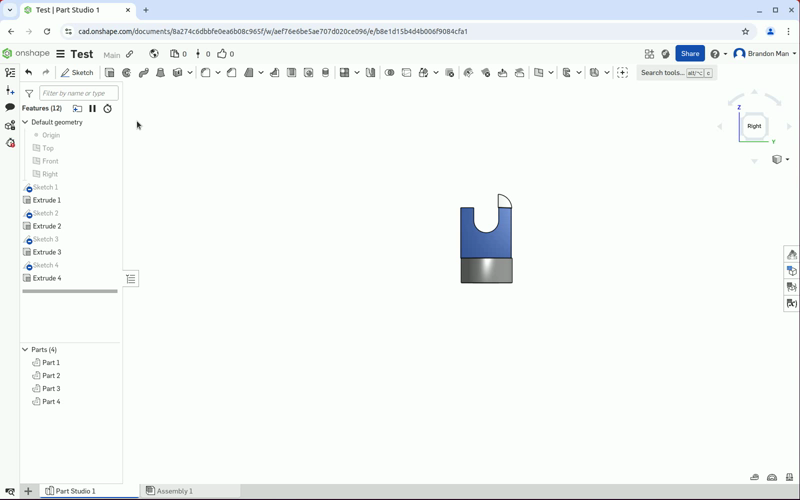
key(shift+h)
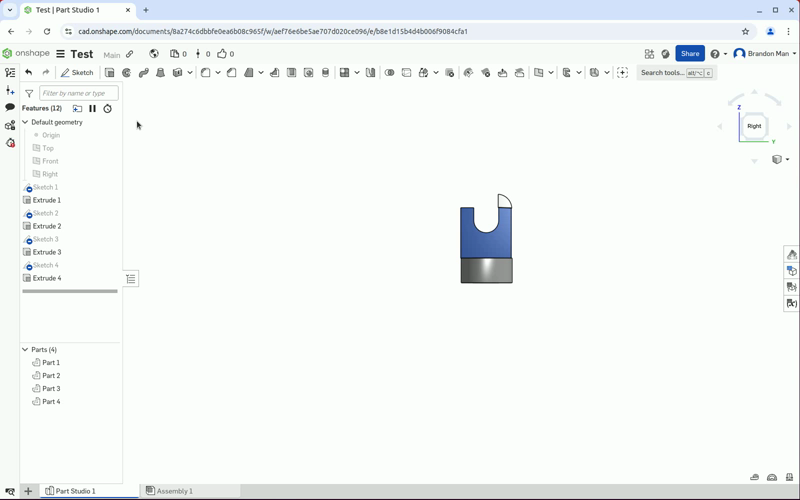
key(shift+h)
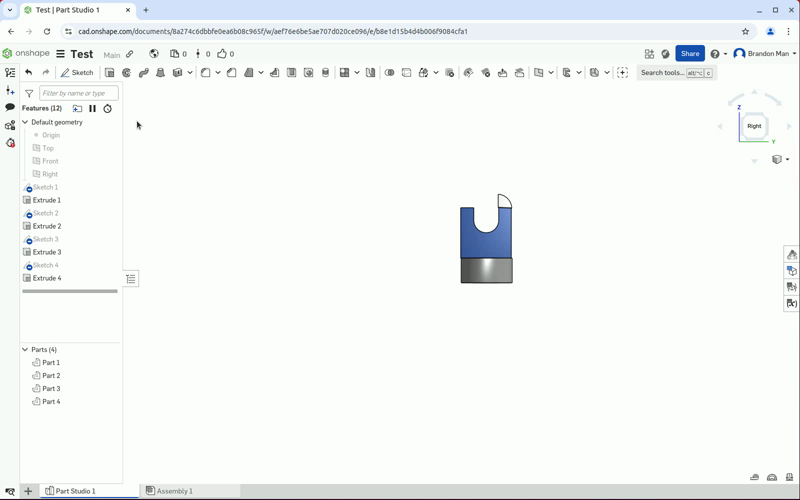
mouse_move(73, 189)
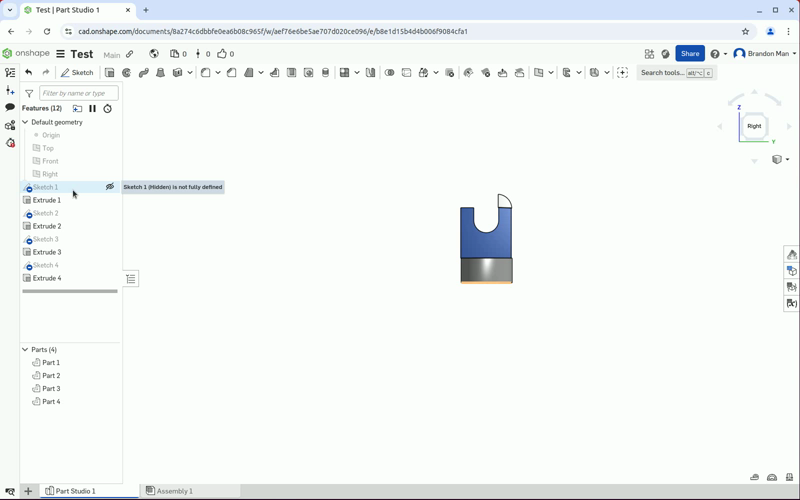
click(73, 189)
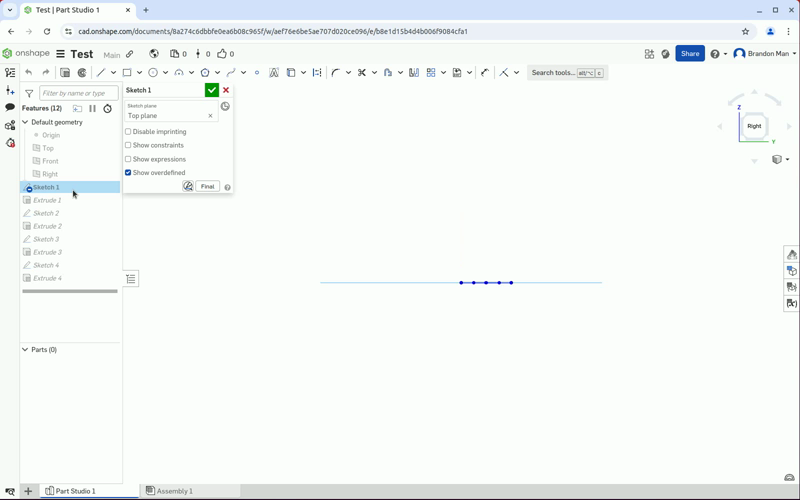
mouse_move(229, 92)
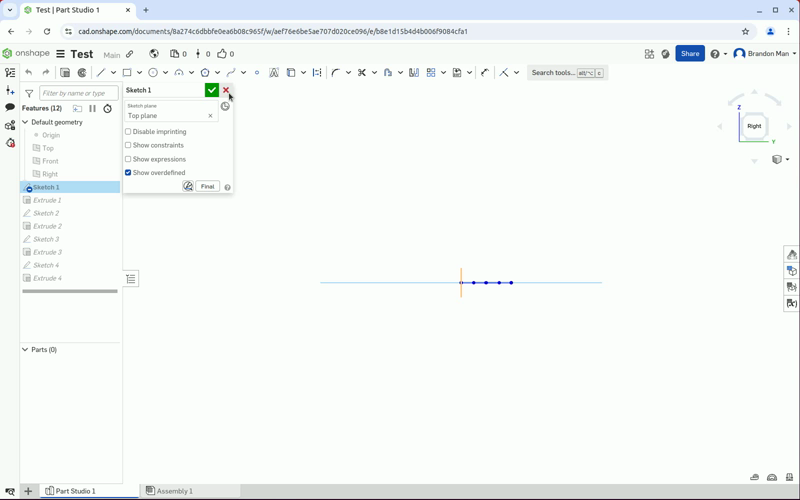
click(229, 92)
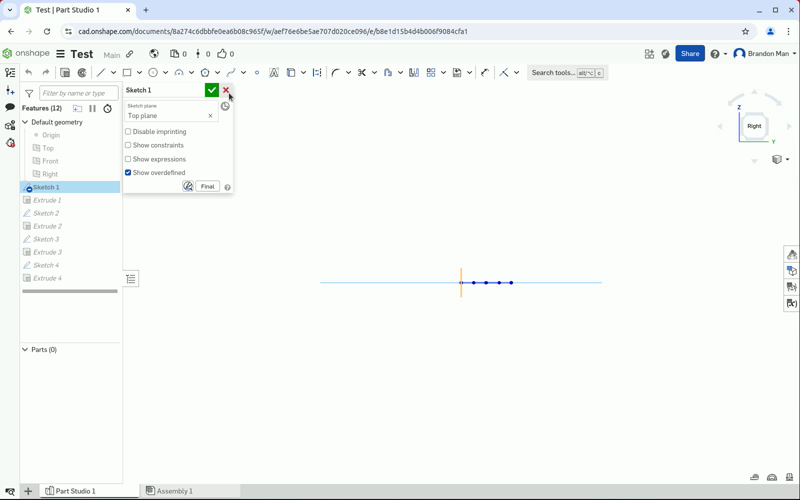
key(shift+s)
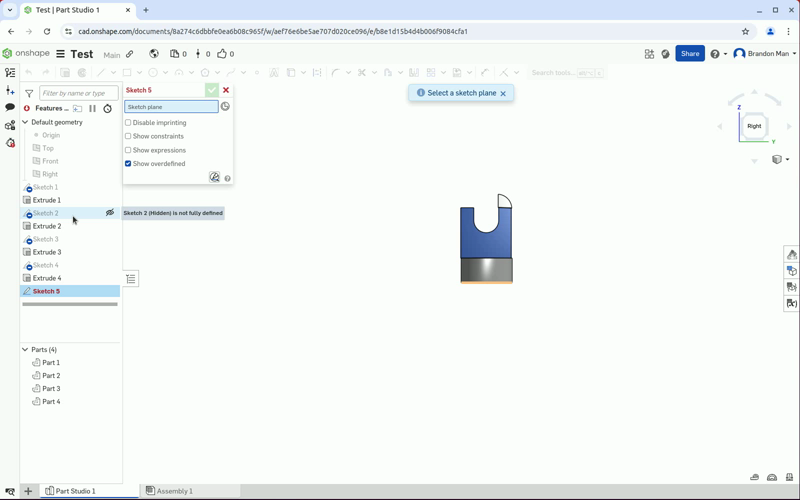
scroll(3)
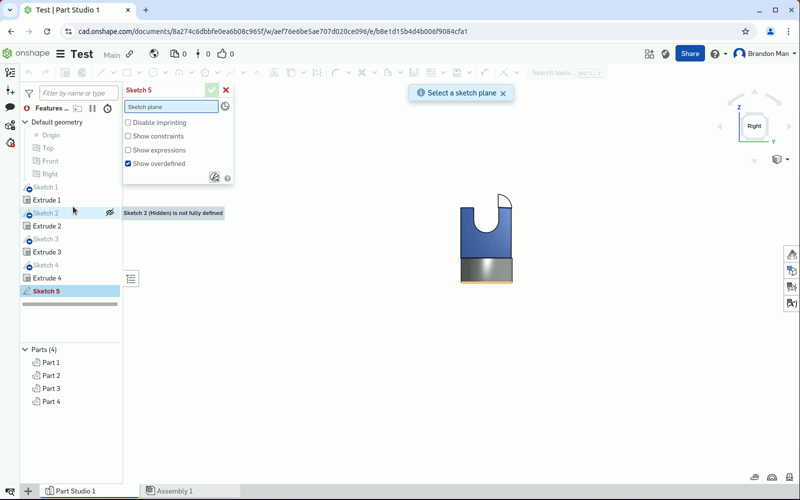
mouse_move(73, 176)
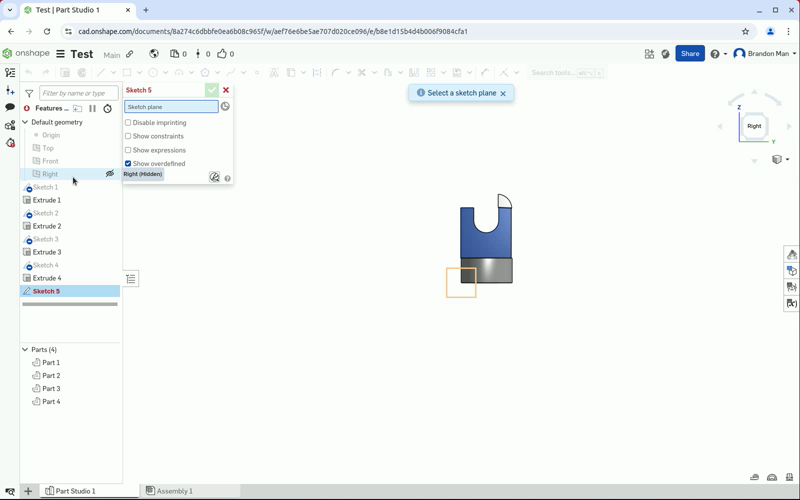
click(73, 176)
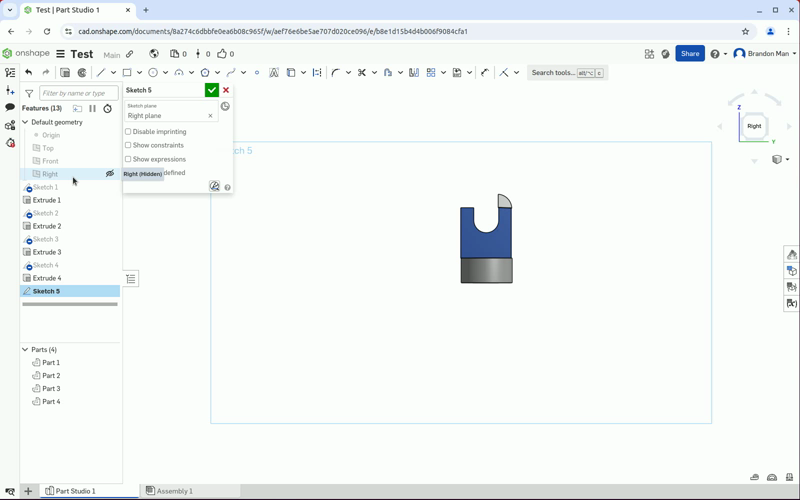
mouse_move(73, 352)
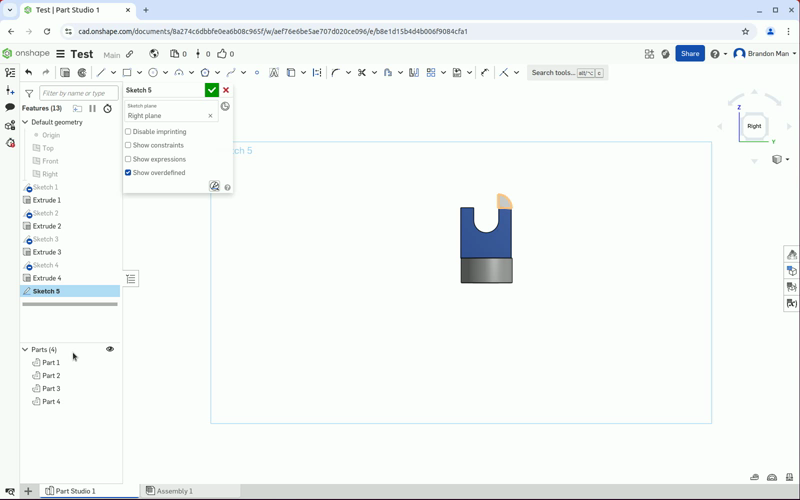
key(y)
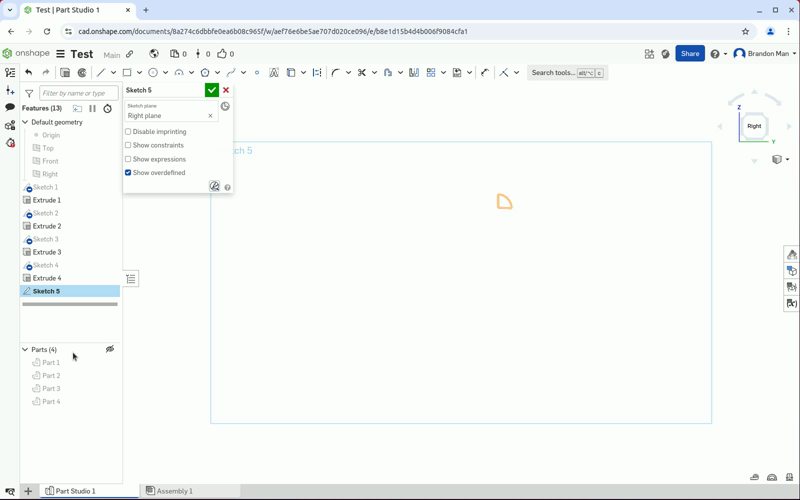
key(l)
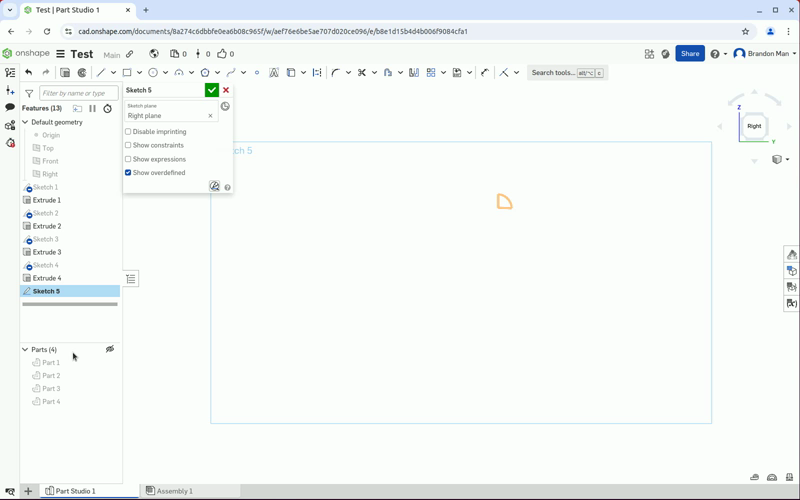
key_down(shift)
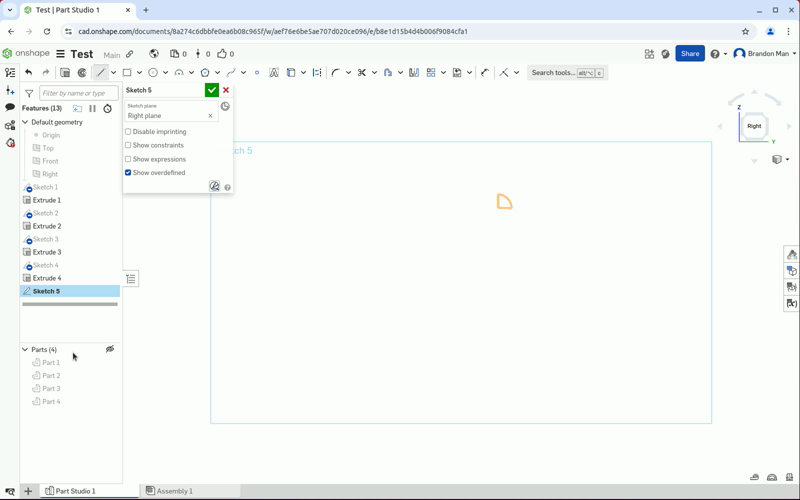
mouse_move(460, 207)
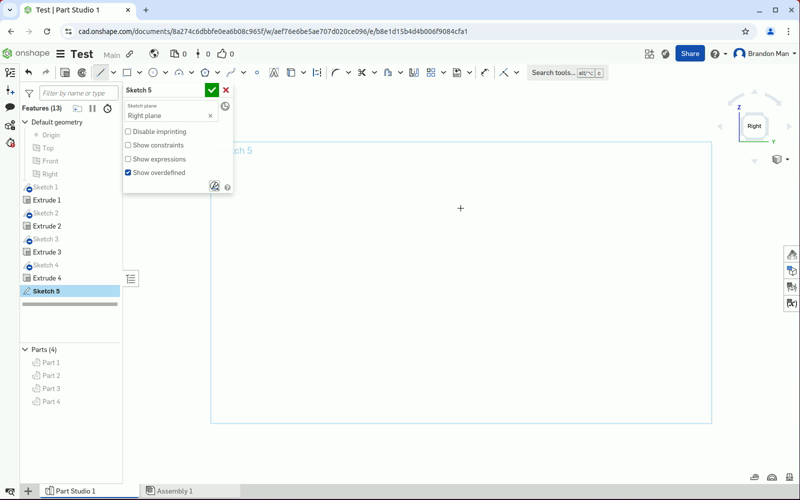
click(460, 207)
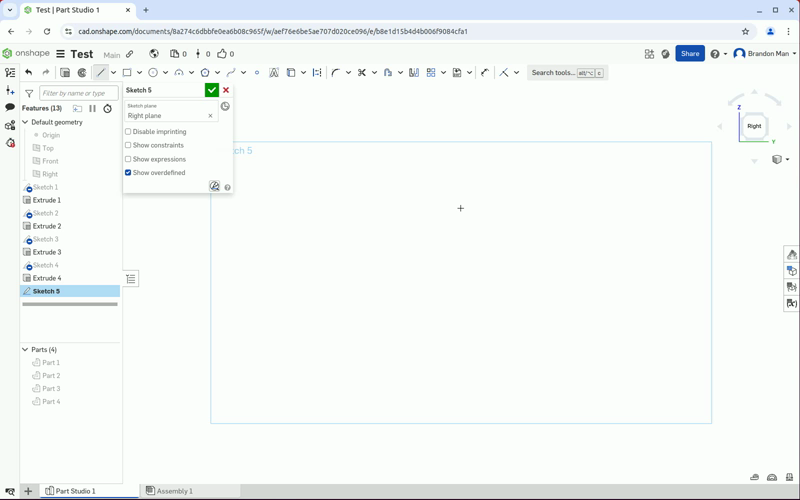
key_up(shift)
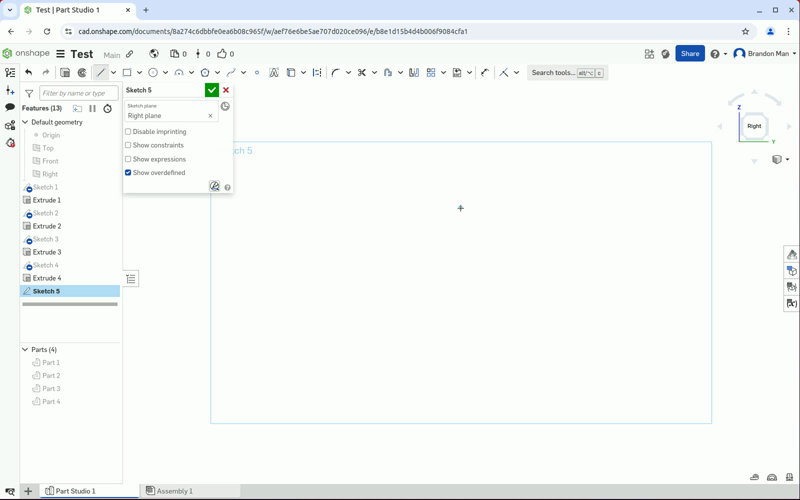
key_down(shift)
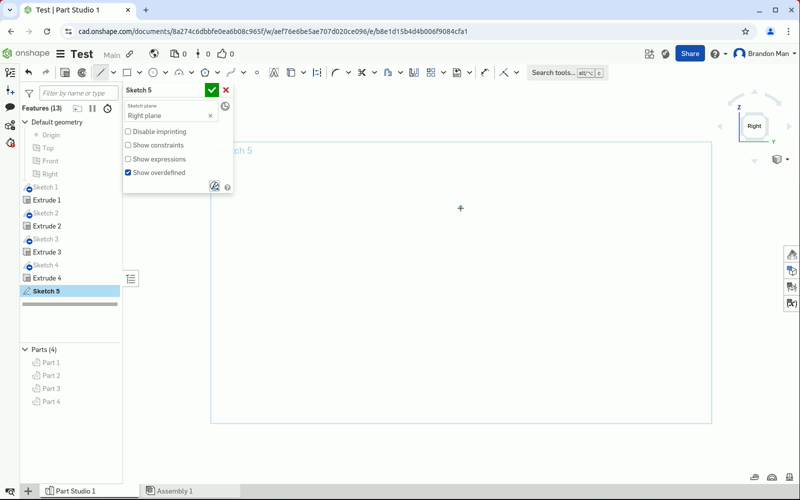
mouse_move(490, 207)
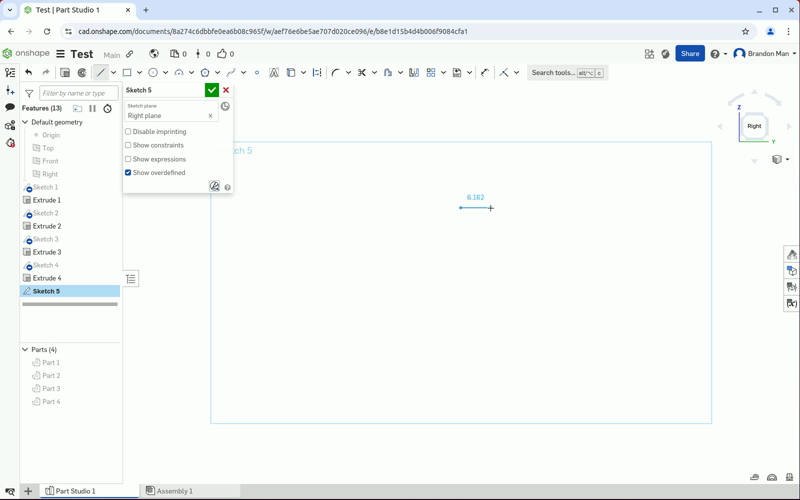
mouse_move(474, 207)
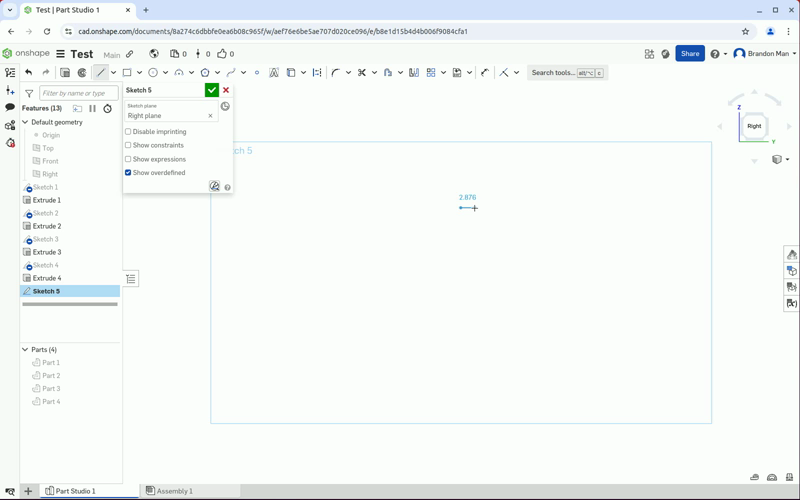
click(474, 207)
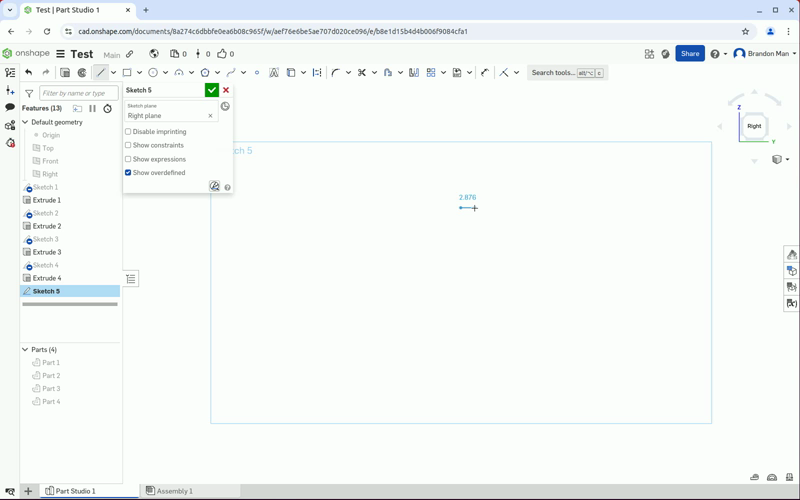
key_up(shift)
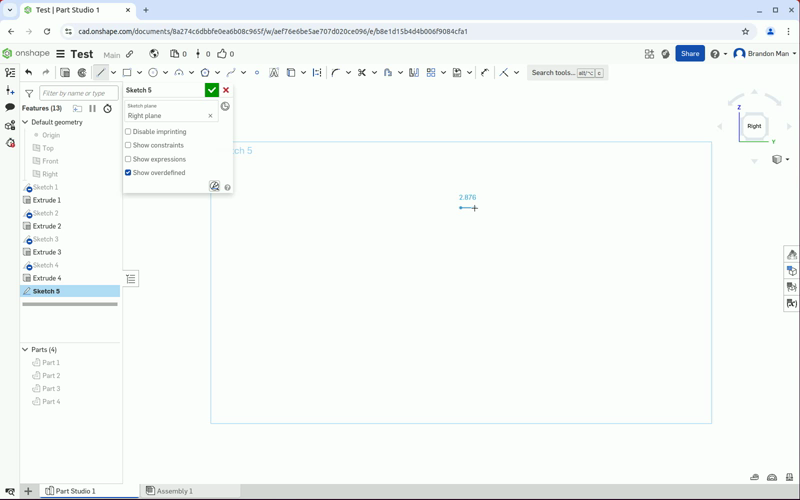
key_down(shift)
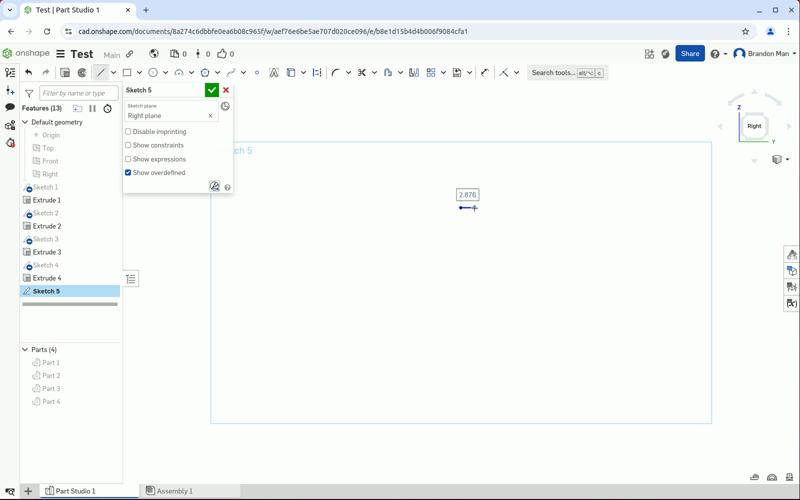
mouse_move(504, 207)
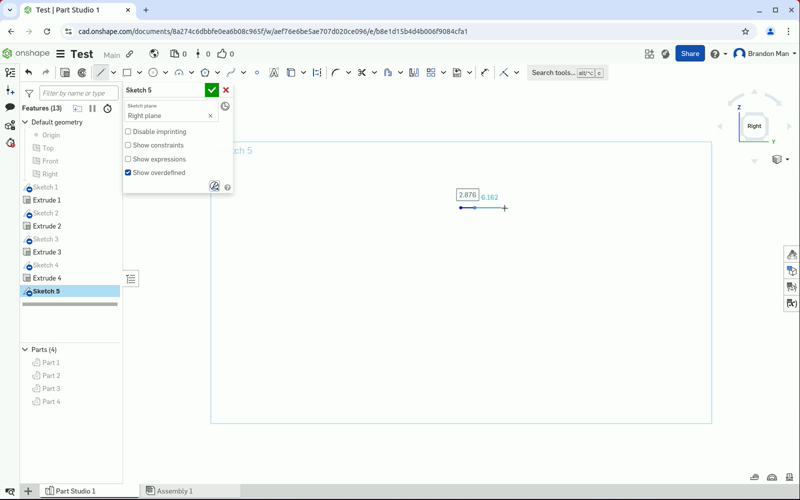
mouse_move(474, 194)
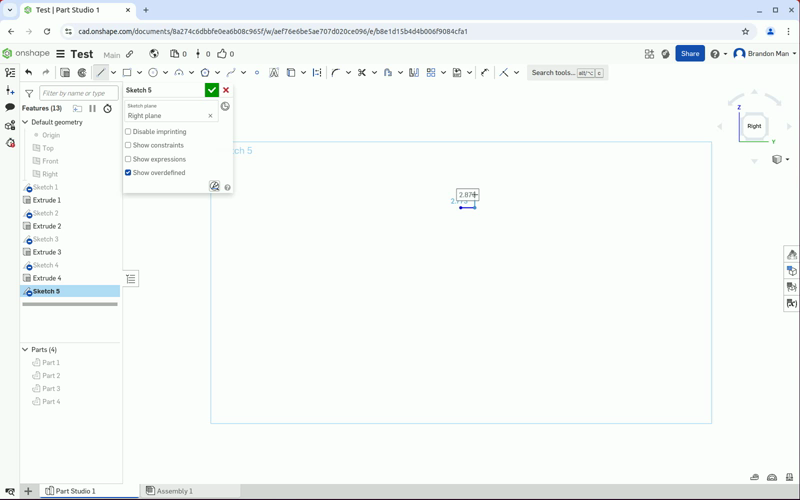
click(474, 194)
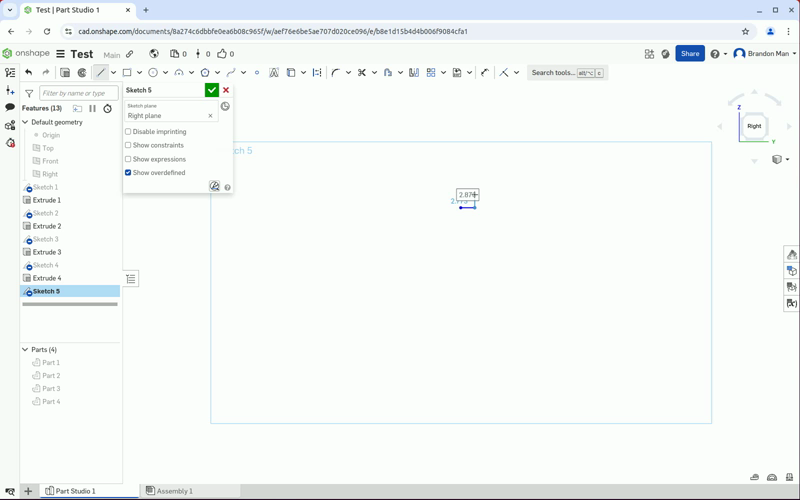
key_up(shift)
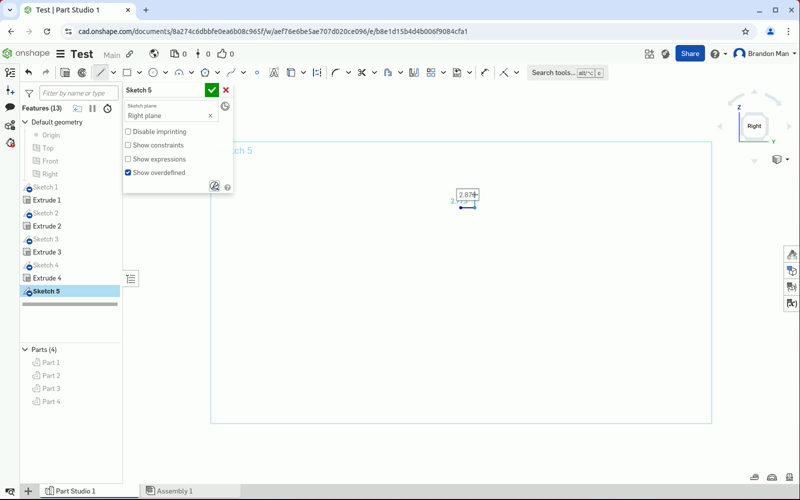
key(esc)
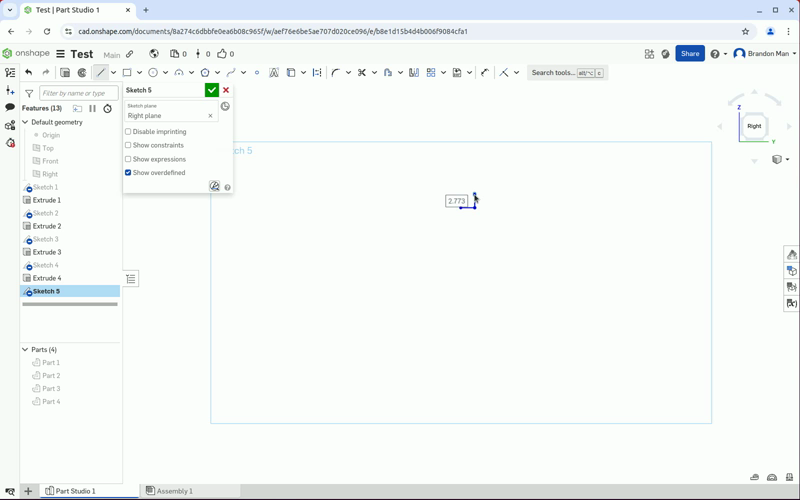
key(a)
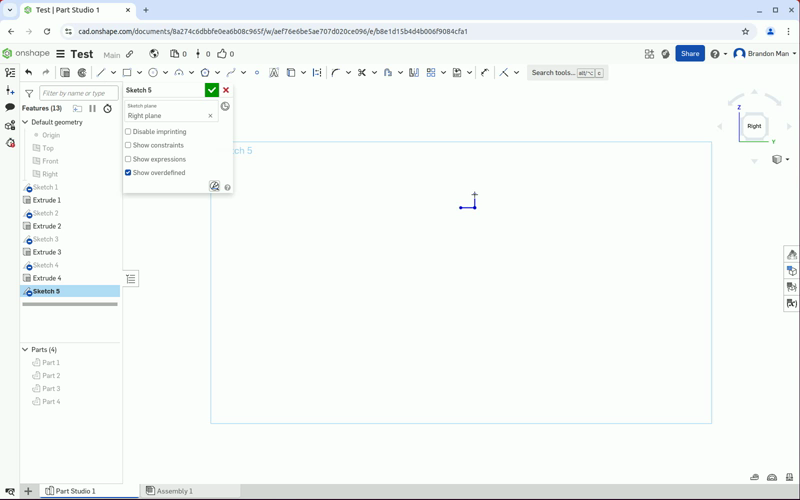
mouse_move(474, 194)
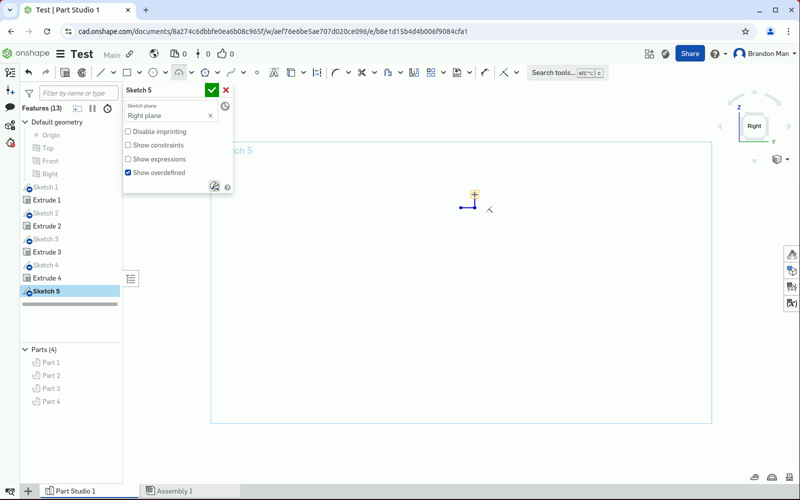
click(474, 194)
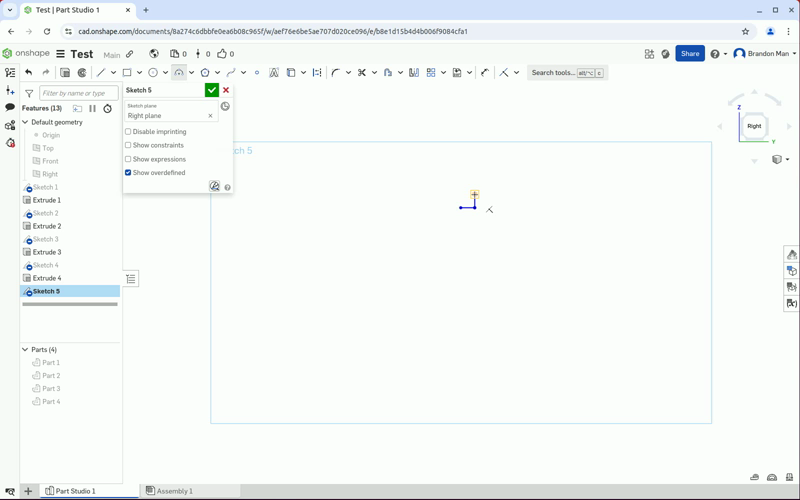
mouse_move(460, 207)
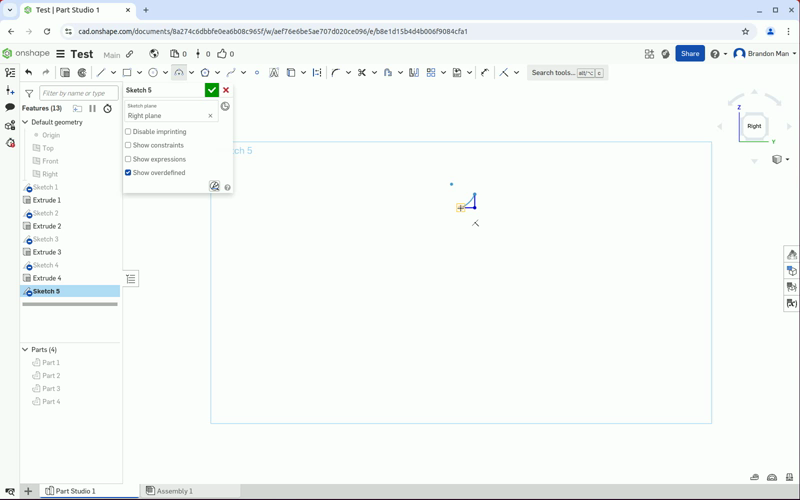
click(460, 207)
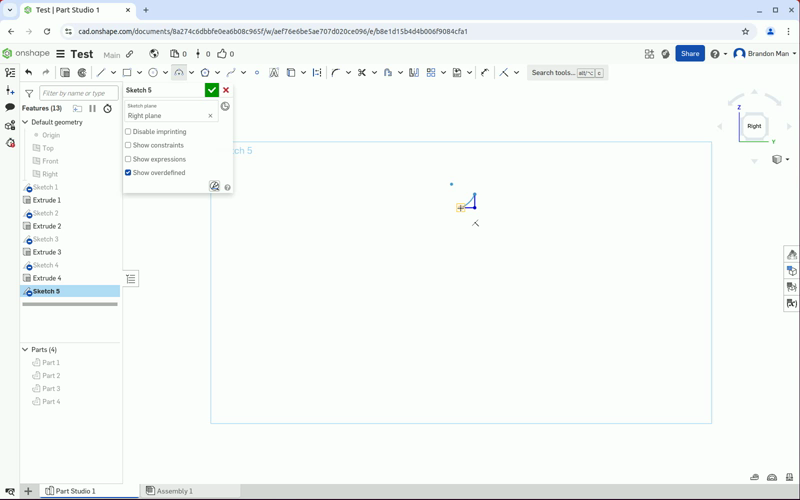
key_down(shift)
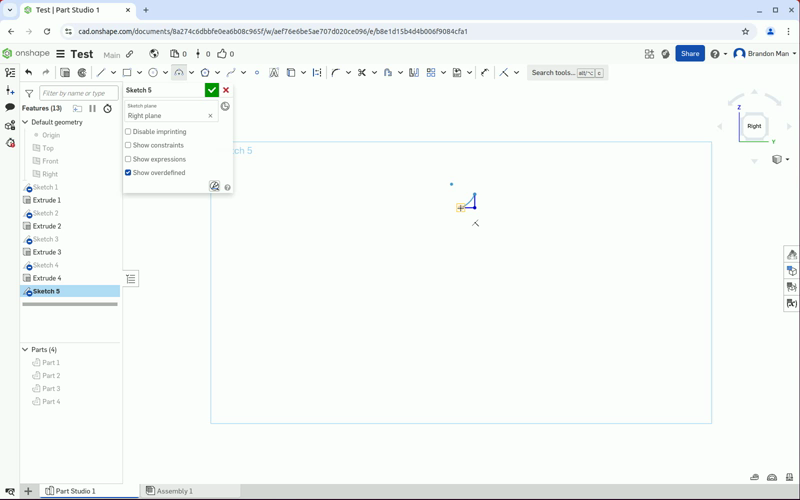
mouse_move(464, 198)
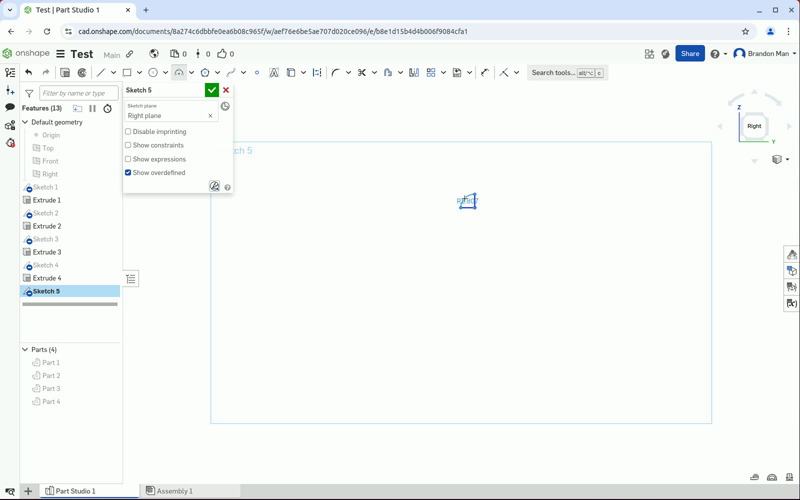
click(464, 198)
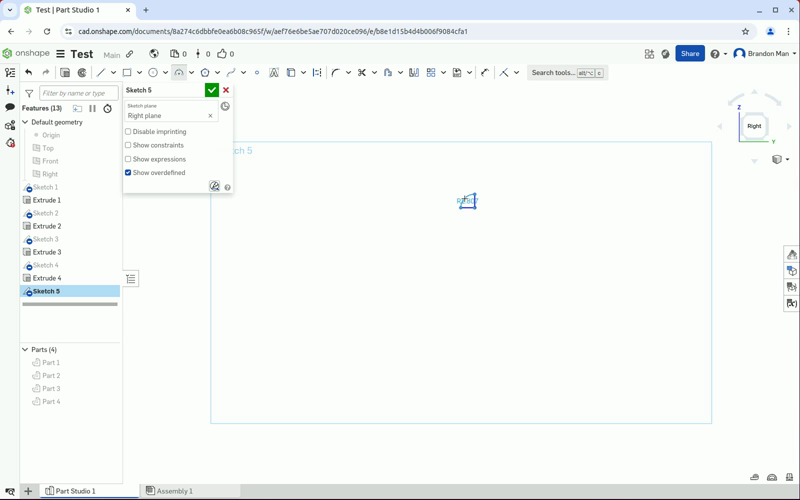
key_up(shift)
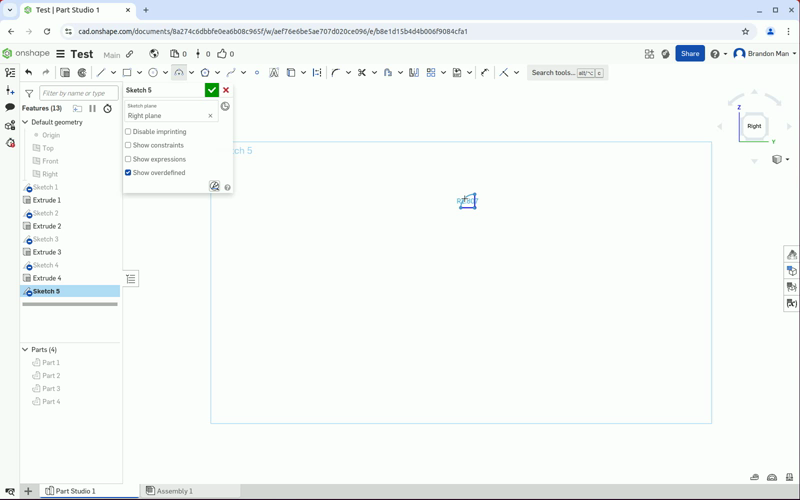
key(esc)
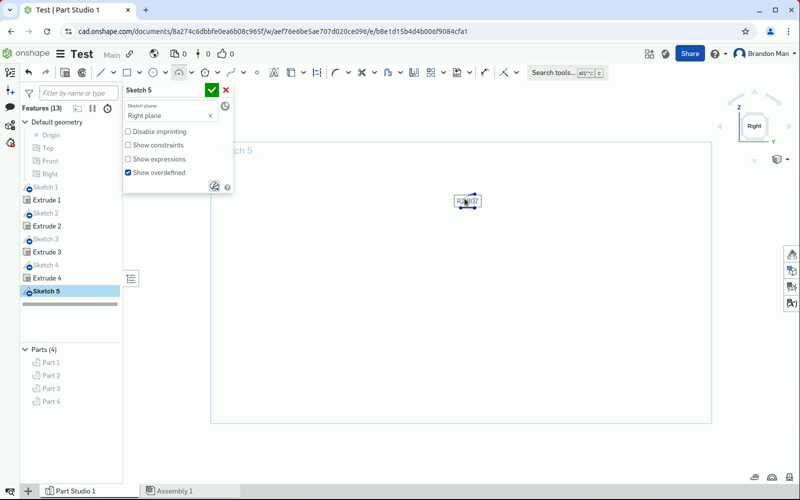
mouse_move(469, 204)
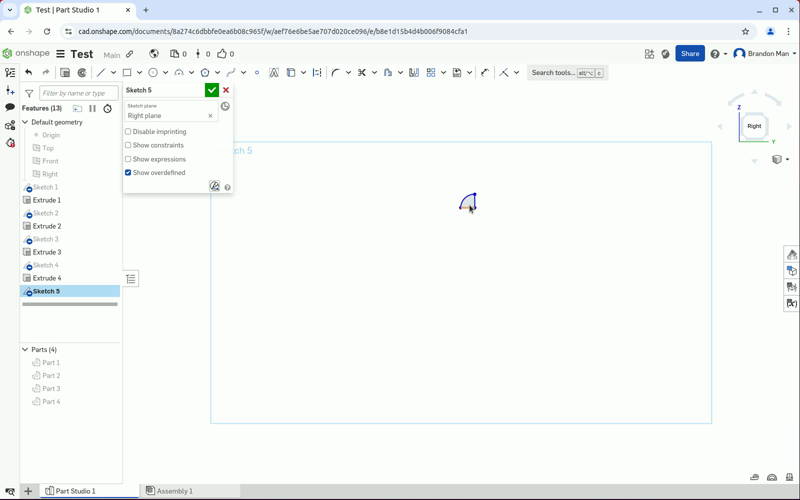
scroll(6)
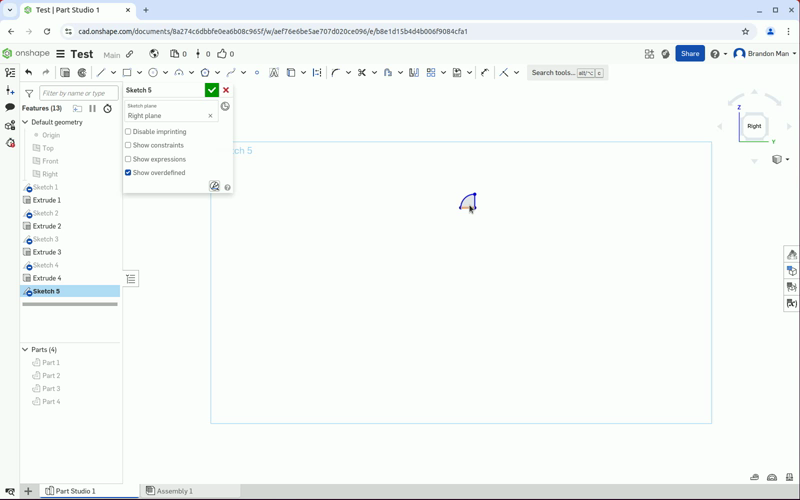
scroll(6)
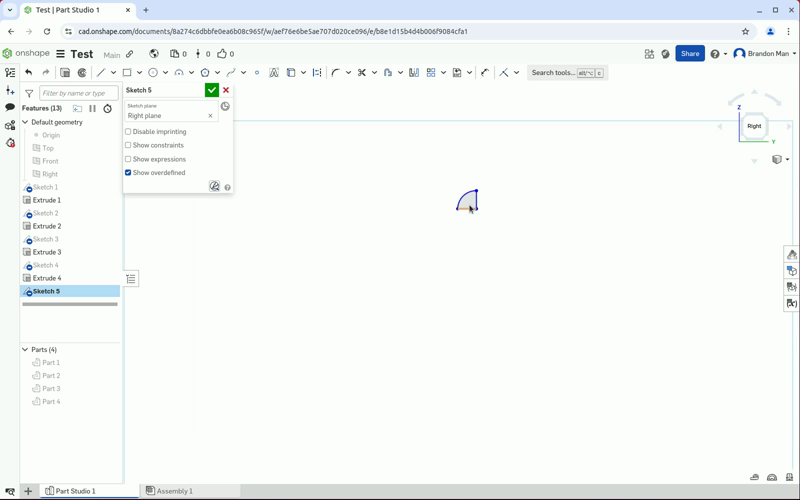
scroll(6)
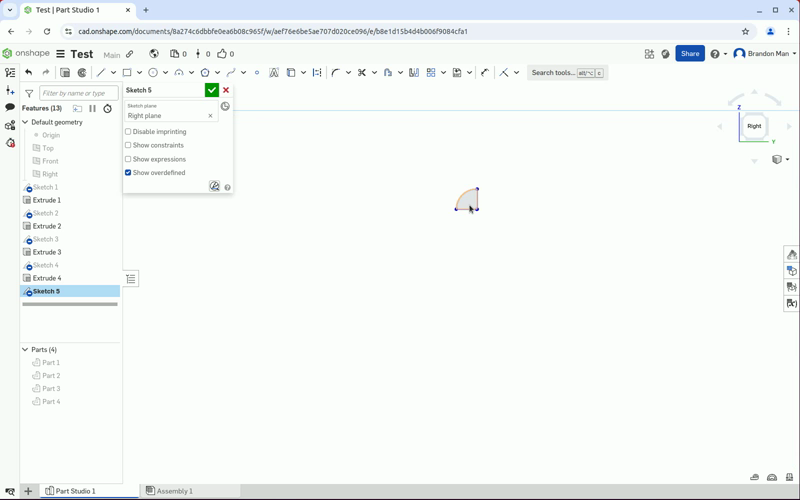
scroll(6)
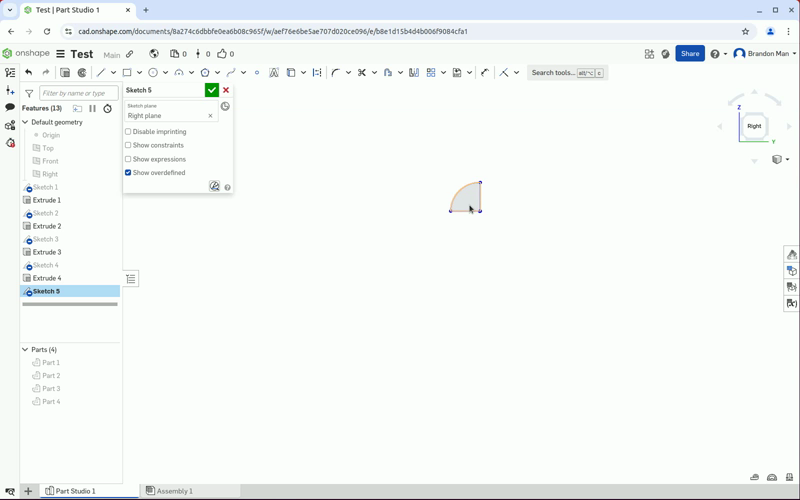
scroll(6)
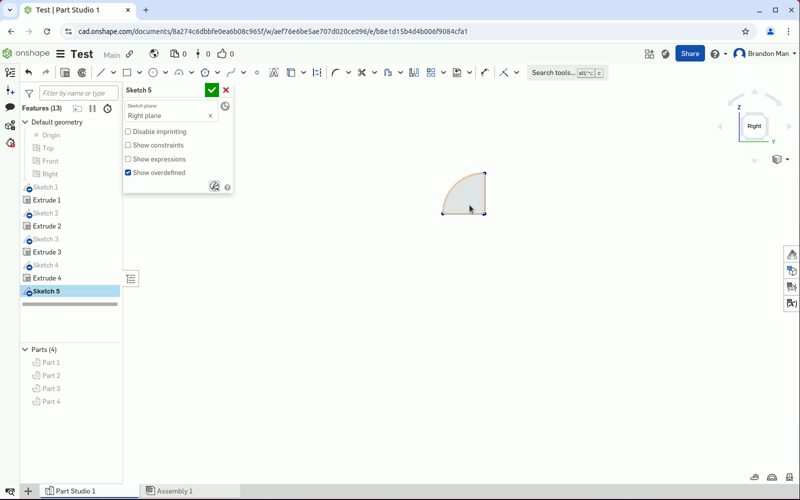
scroll(6)
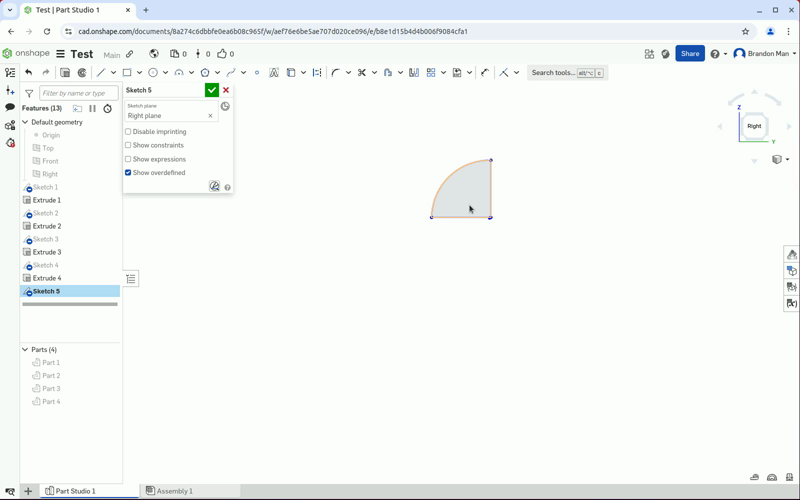
scroll(6)
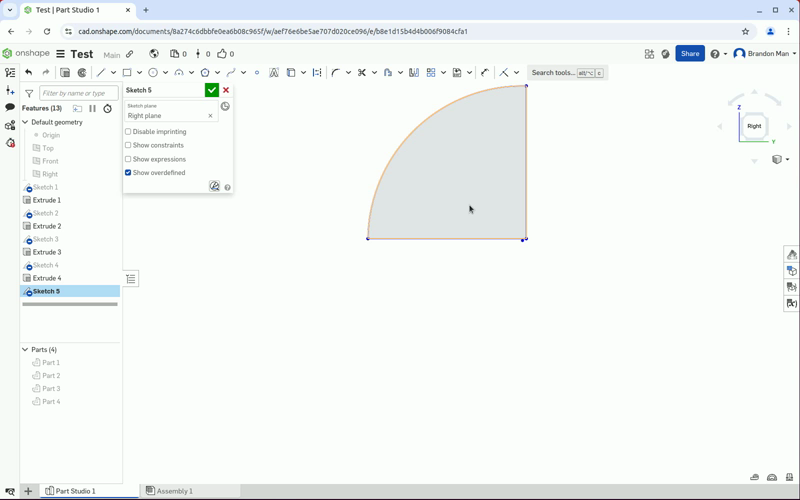
click(469, 204)
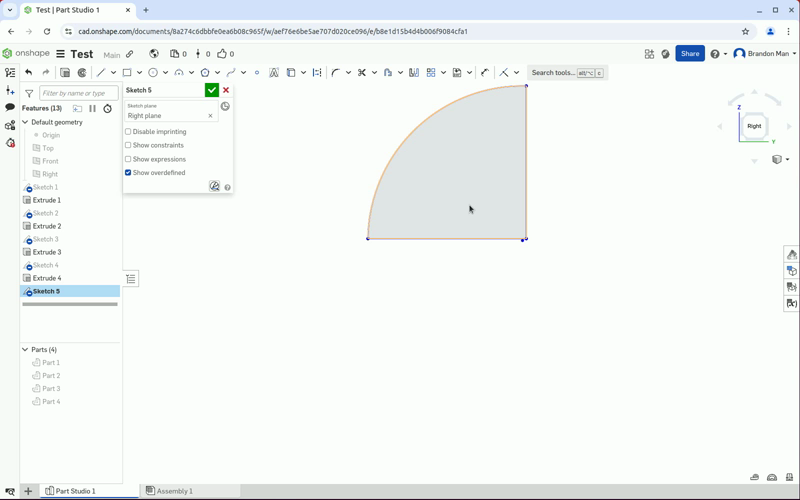
scroll(-6)
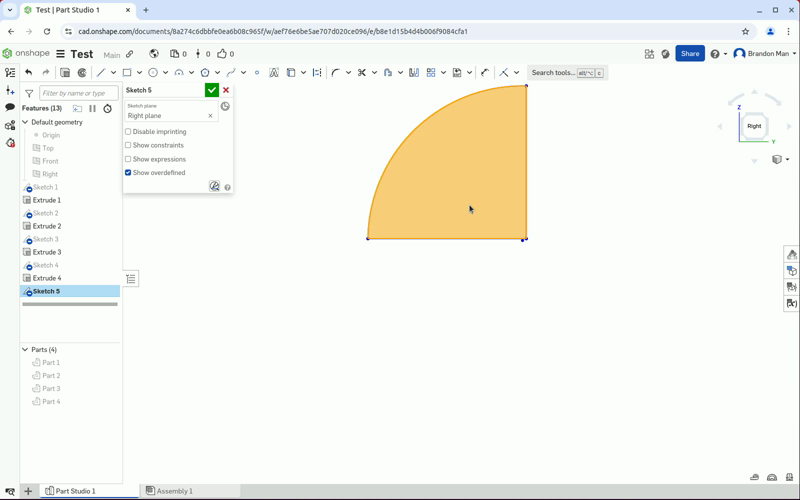
scroll(-6)
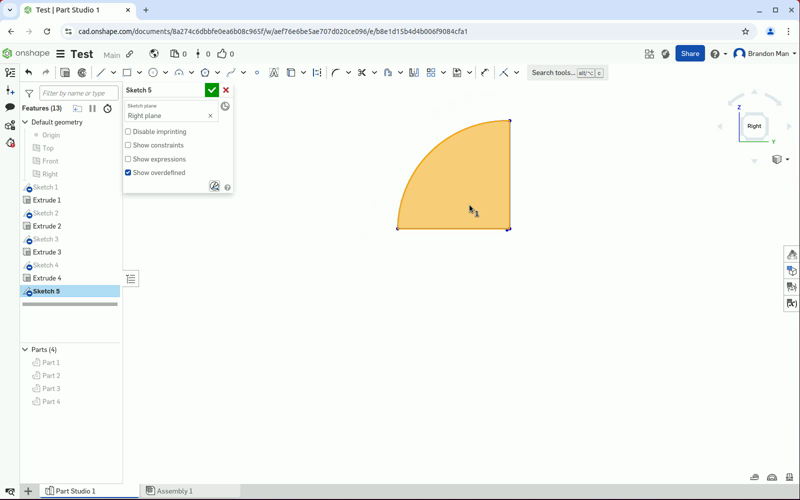
scroll(-6)
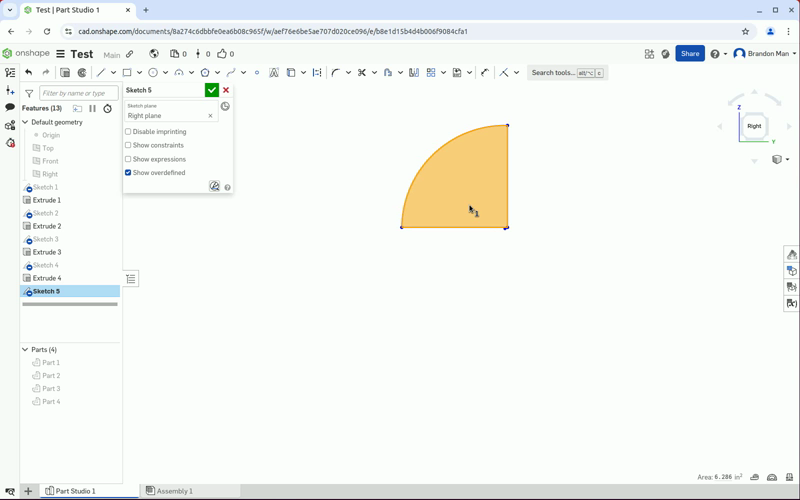
scroll(-6)
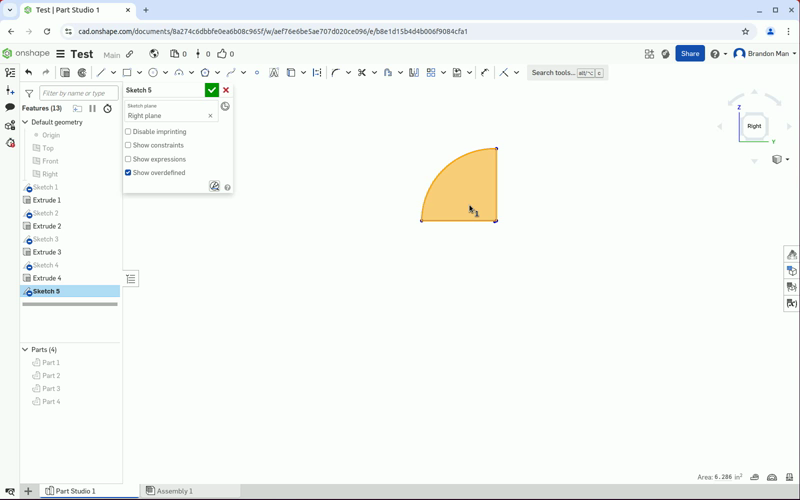
scroll(-6)
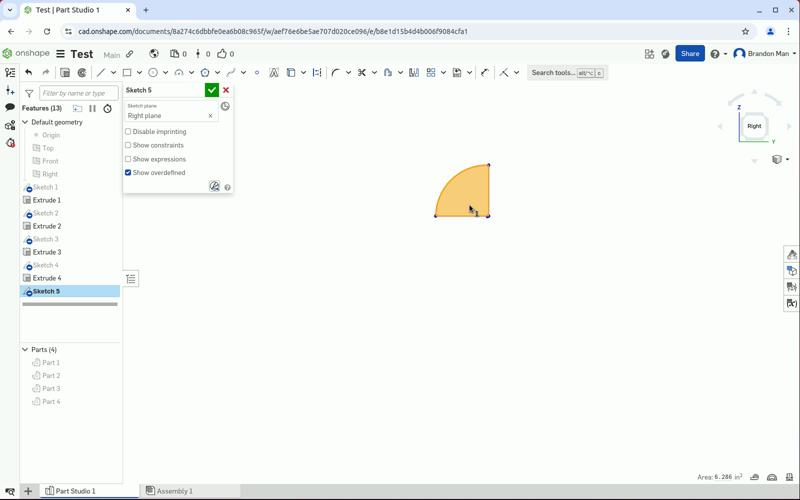
scroll(-6)
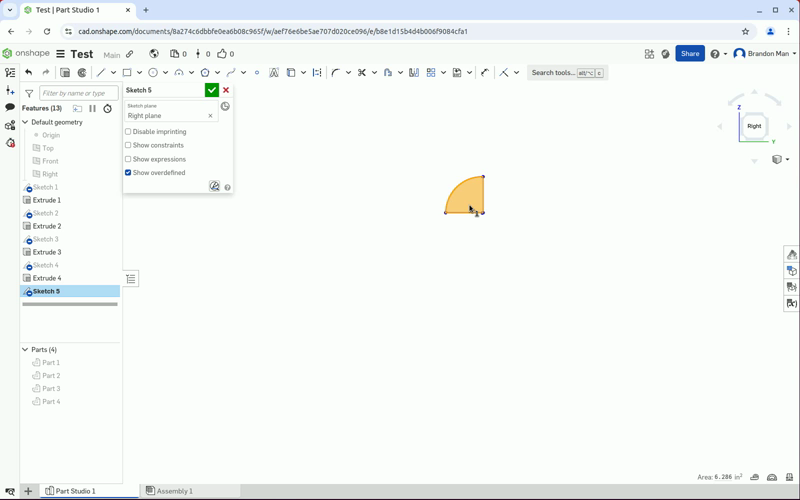
scroll(-6)
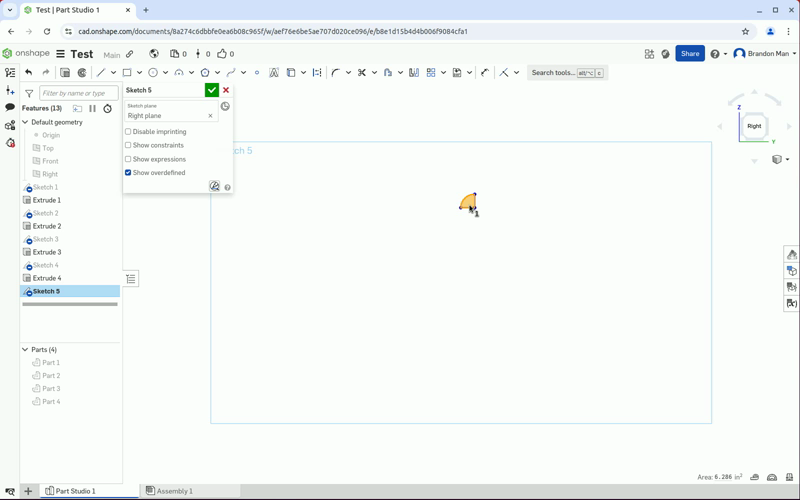
mouse_move(73, 352)
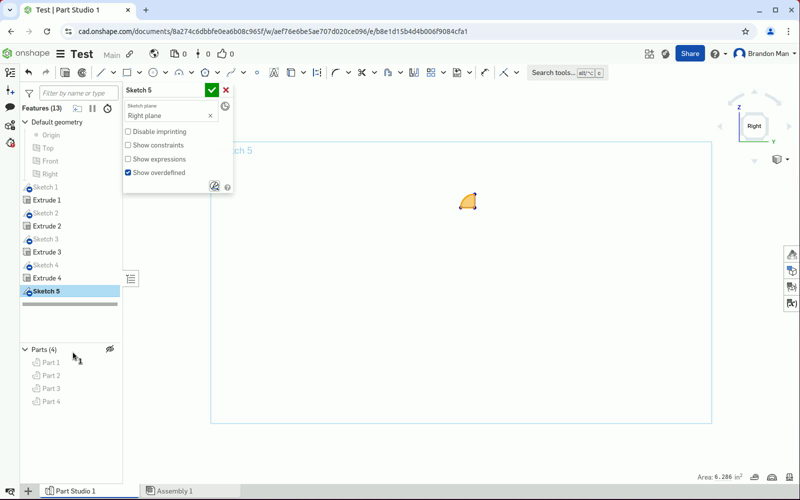
key(shift+y)
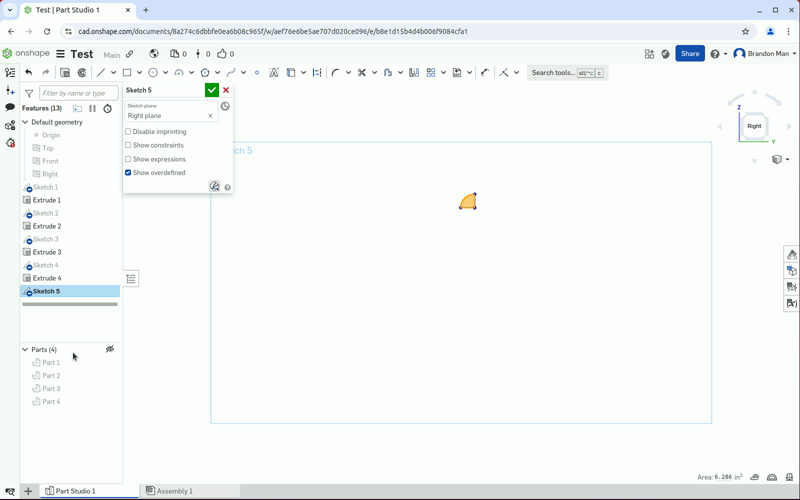
key(shift+e)
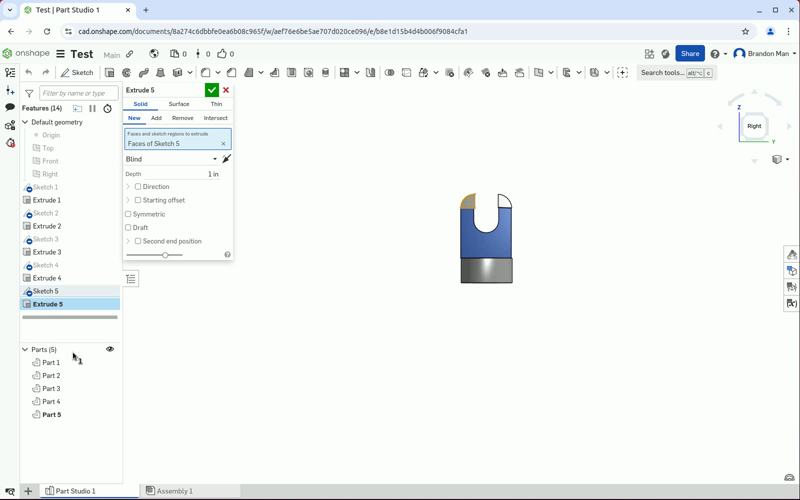
mouse_move(143, 106)
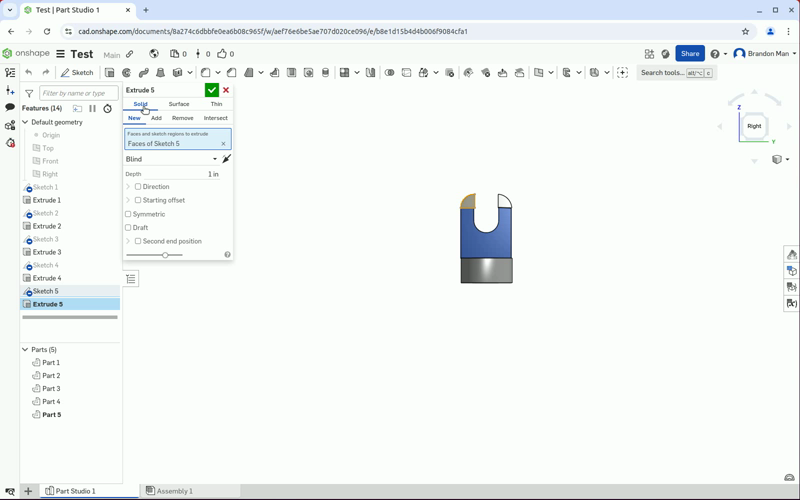
click(143, 106)
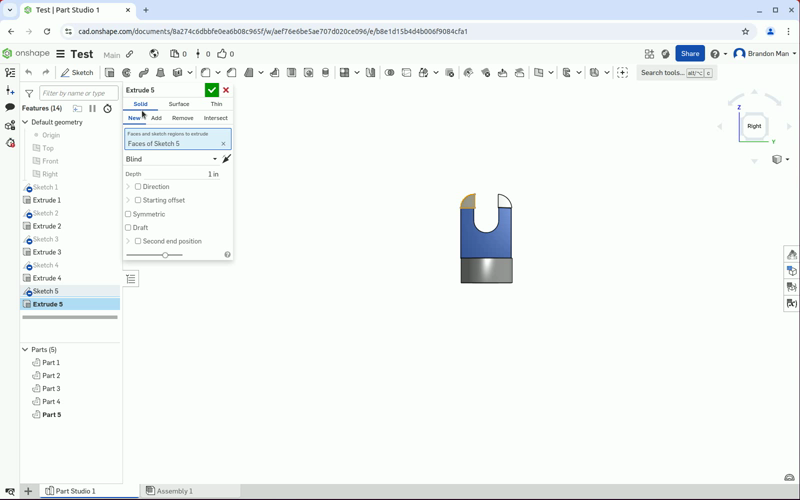
mouse_move(137, 120)
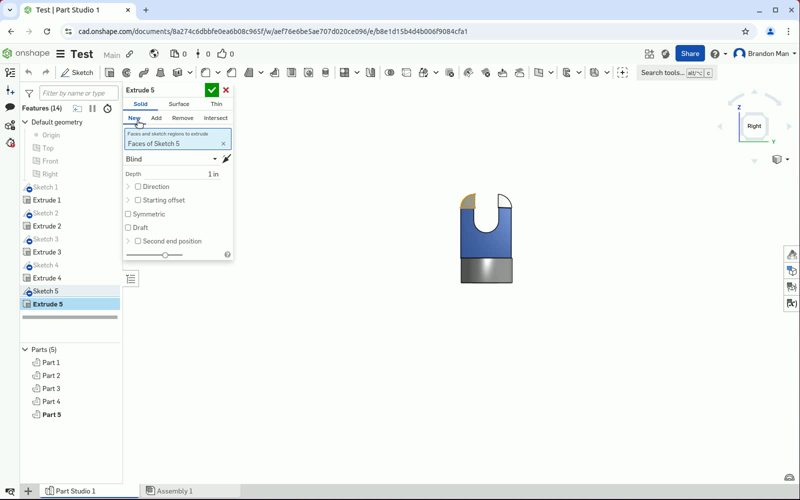
click(137, 120)
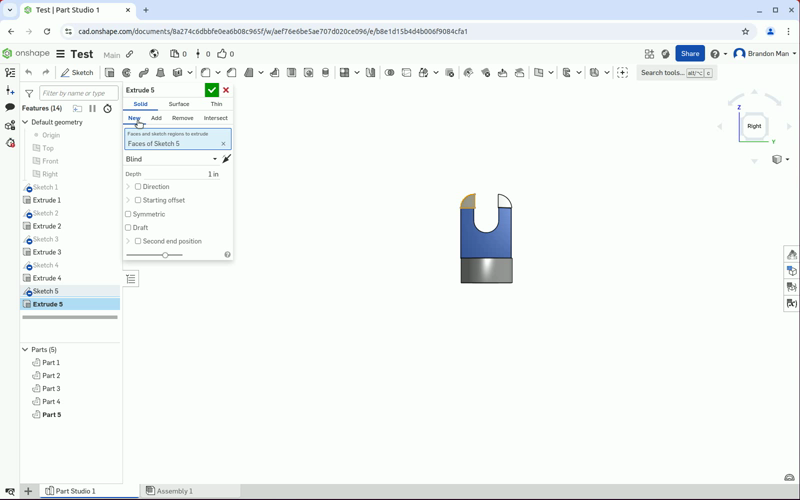
key(tab, 4)
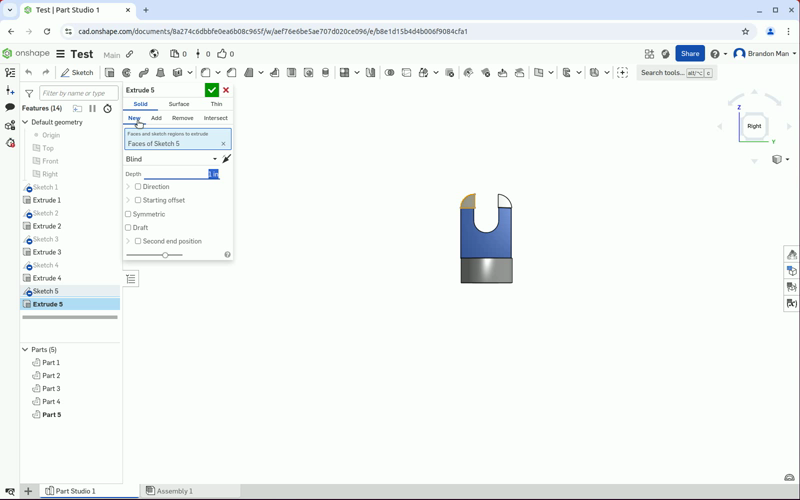
text(-5.055)
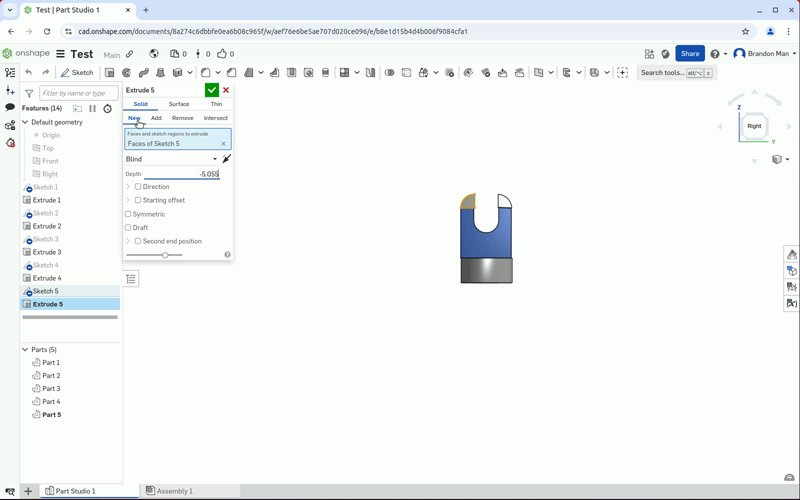
key(enter)
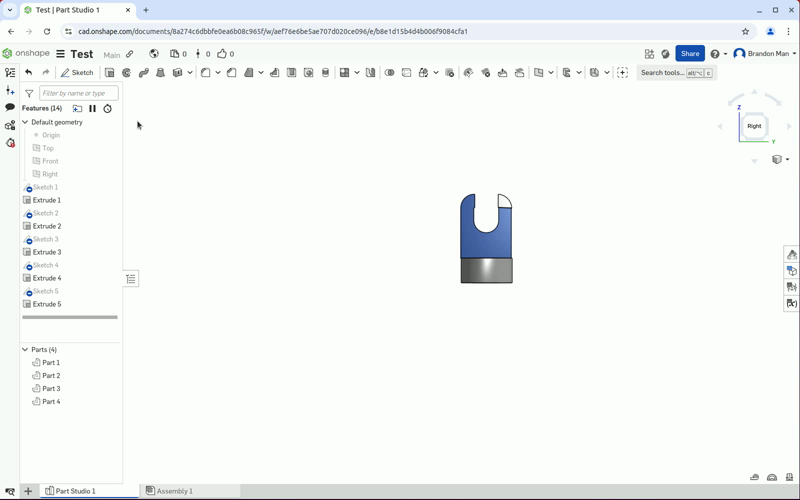
key(shift+h)
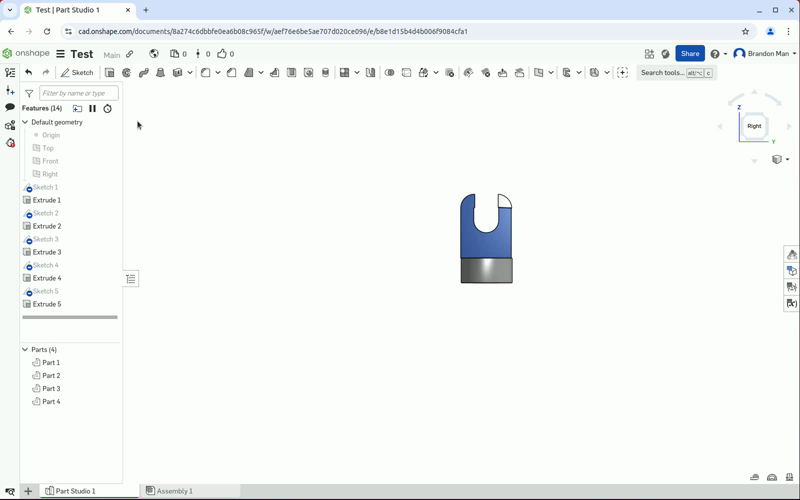
key(shift+h)
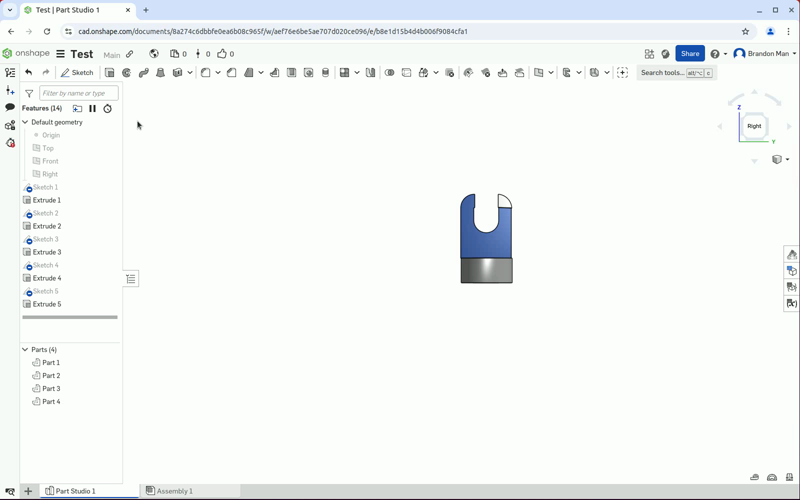
key(shift+7)
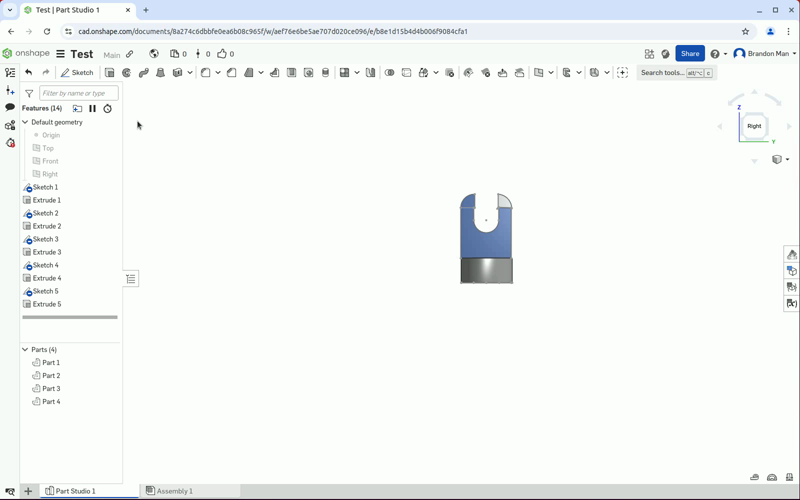
key(right, 2)
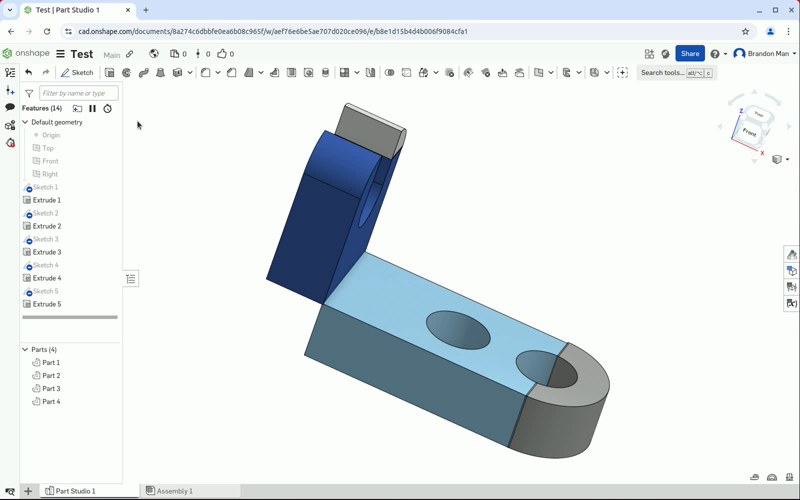
key(down, 2)
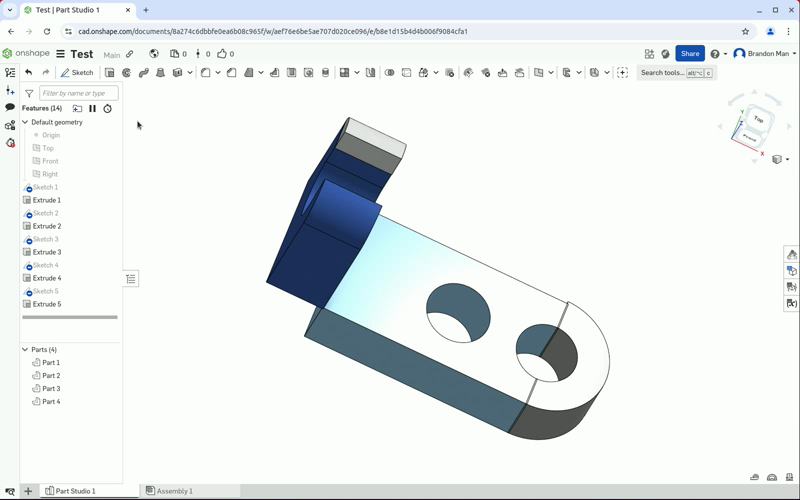
key(up, 2)
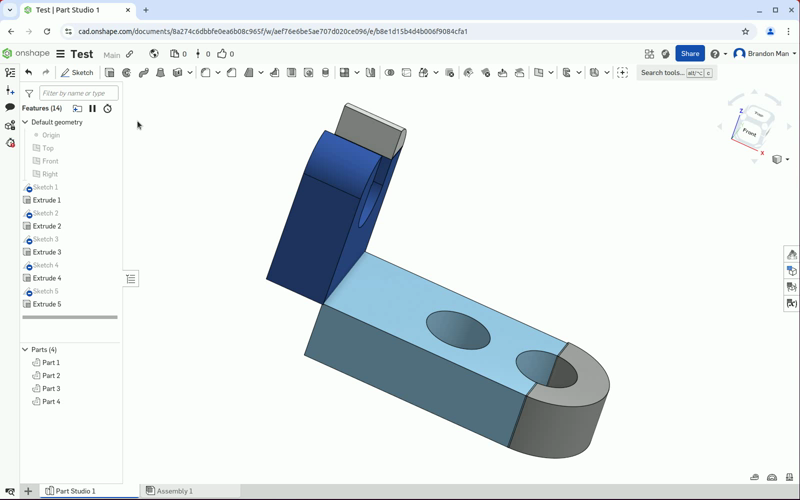
key(left, 2)
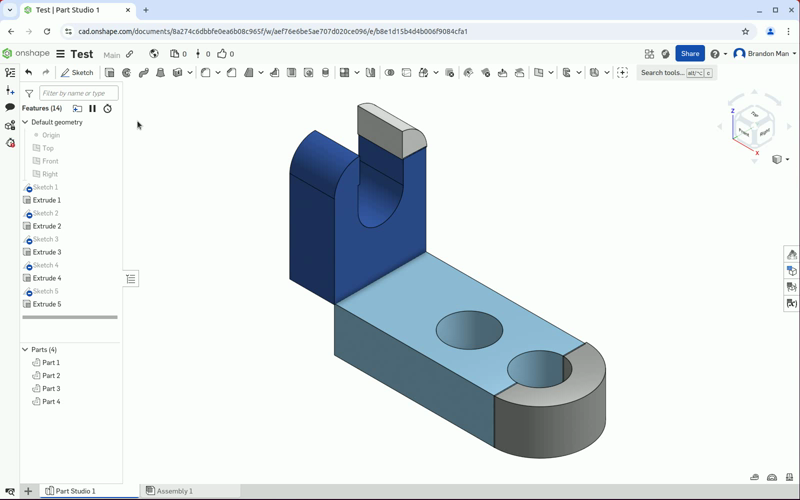
mouse_move(73, 189)
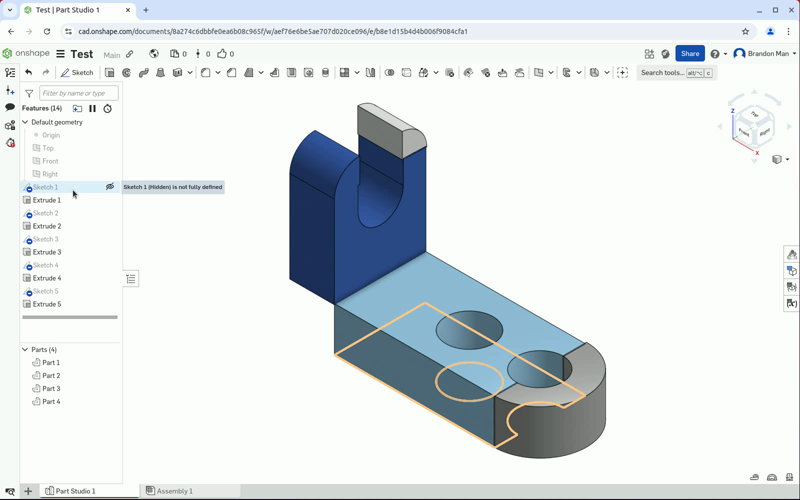
click(73, 189)